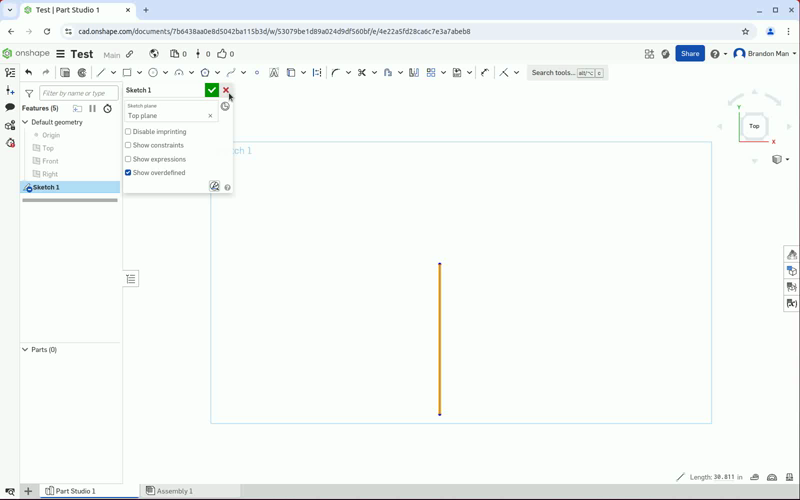
key(shift+h)
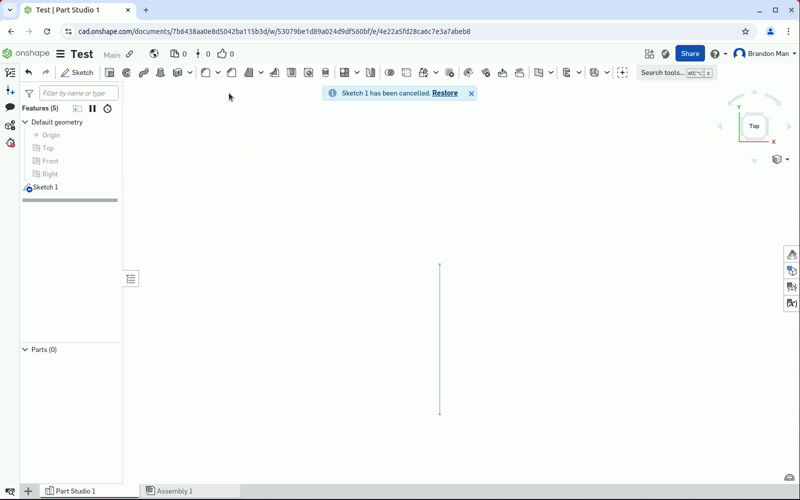
key(shift+s)
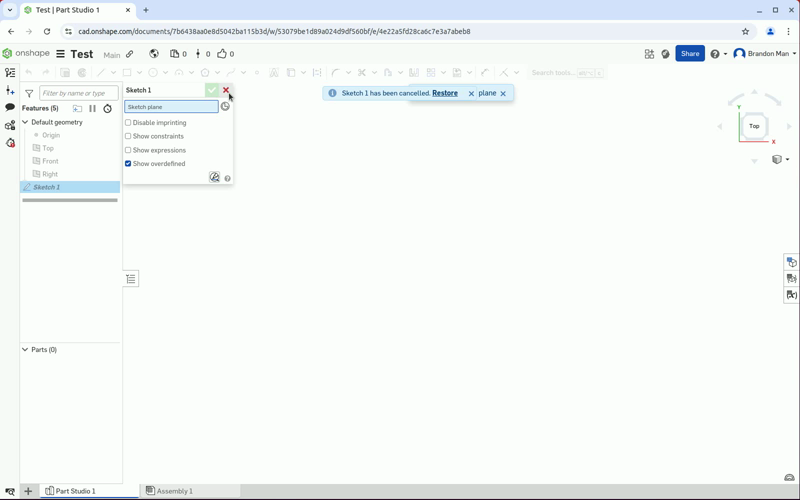
mouse_move(73, 150)
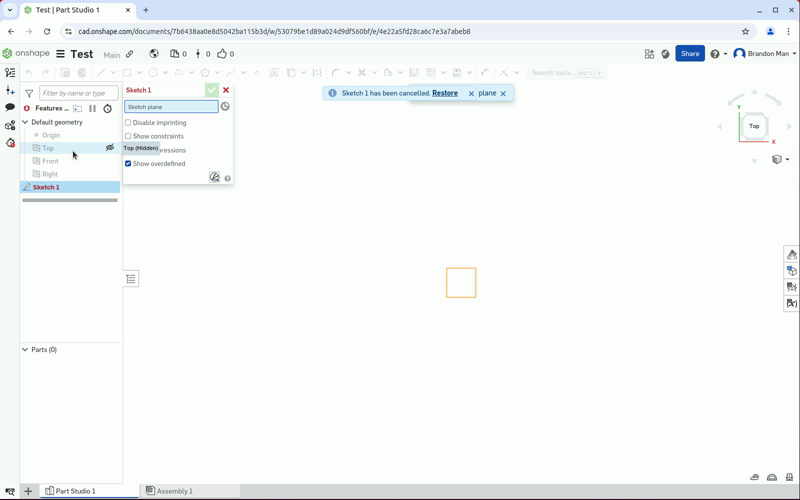
click(73, 150)
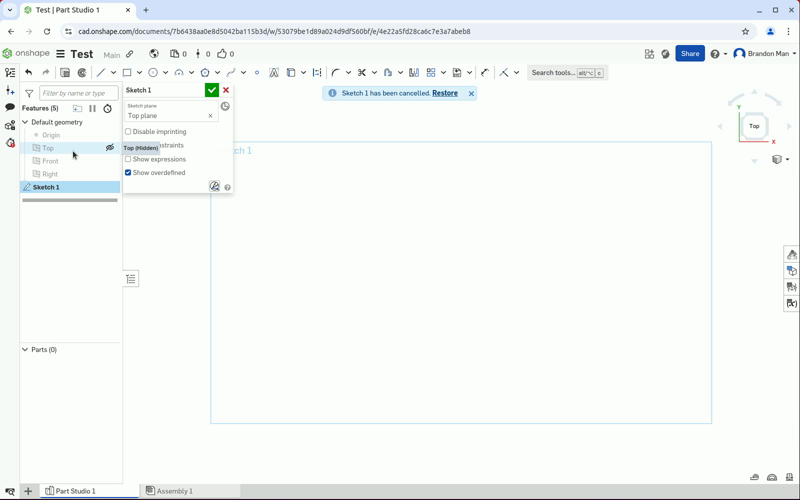
mouse_move(73, 352)
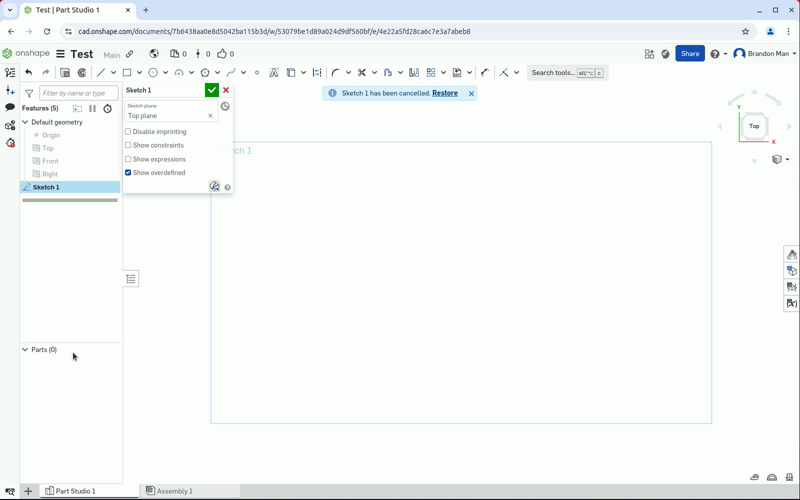
key(y)
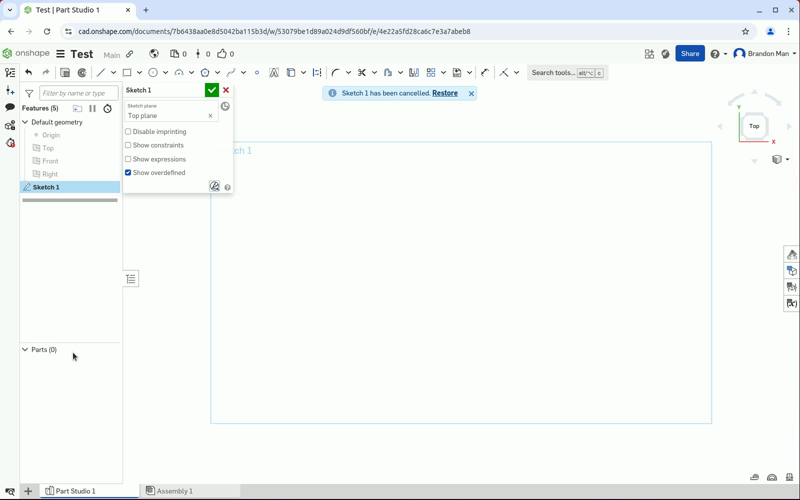
key(a)
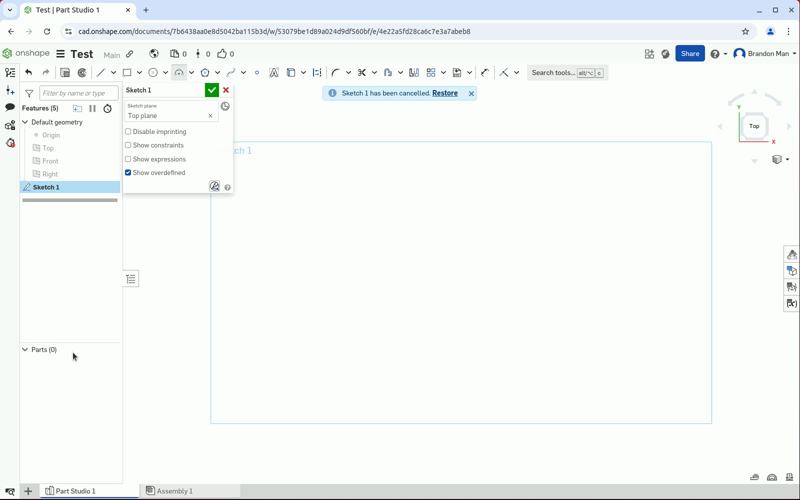
key_down(shift)
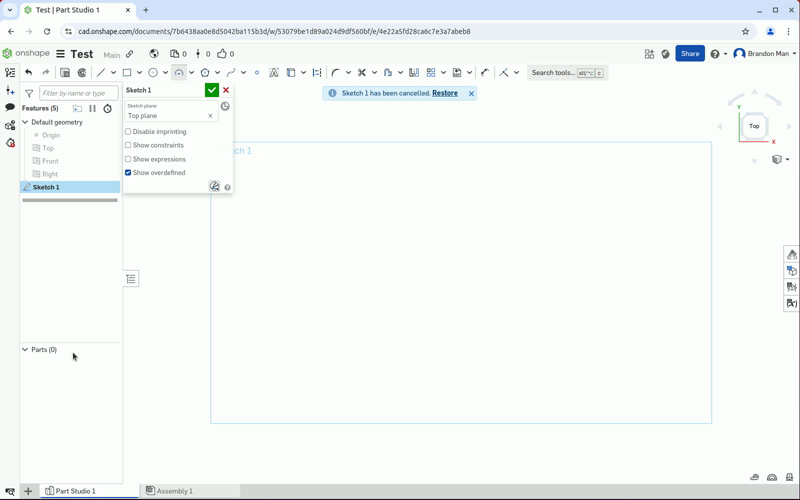
mouse_move(361, 333)
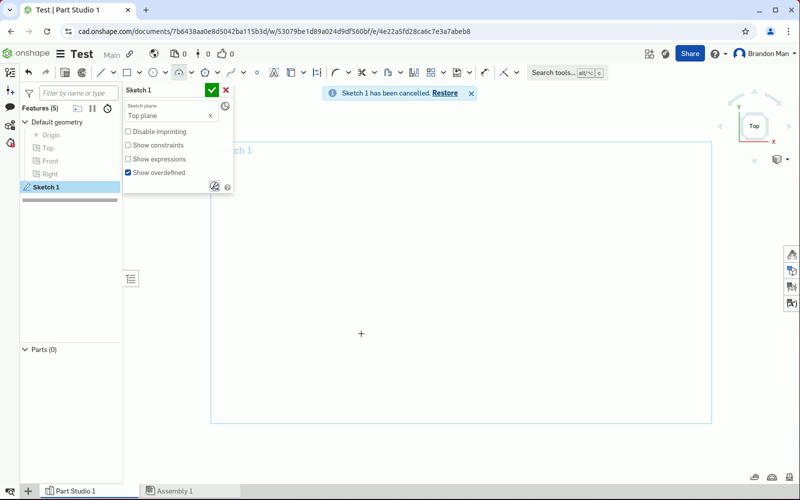
click(361, 333)
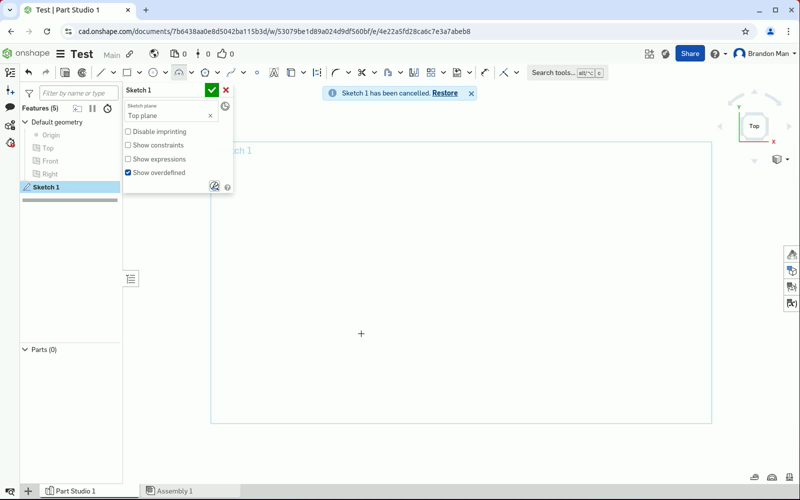
key_up(shift)
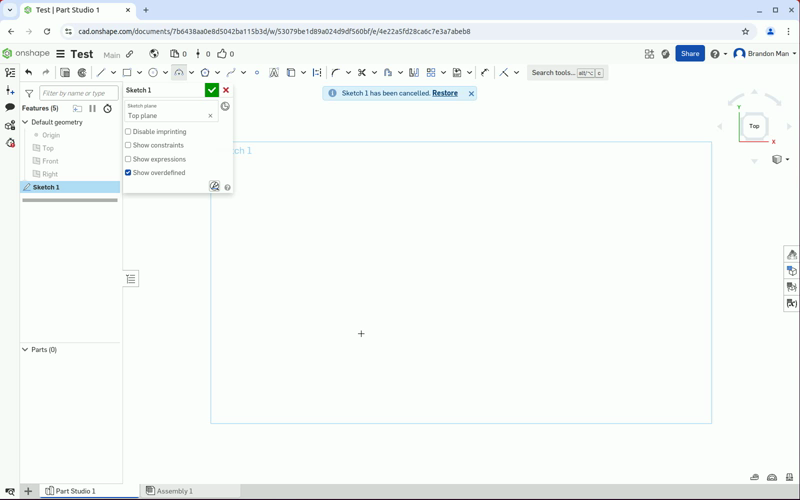
key_down(shift)
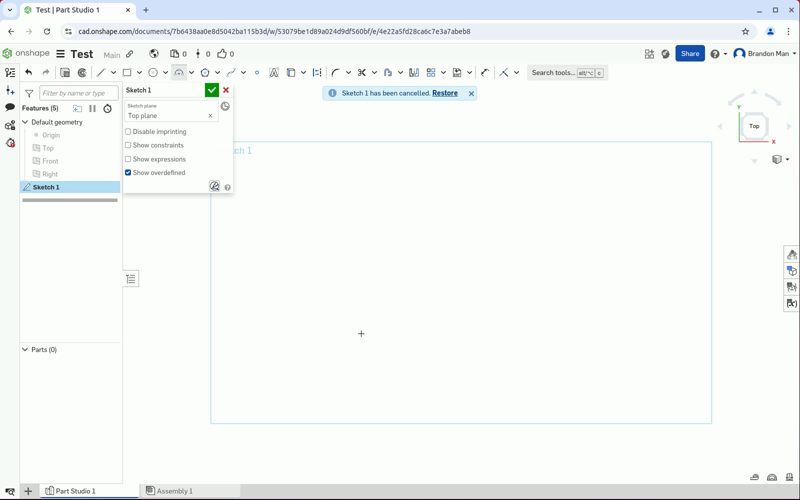
mouse_move(386, 358)
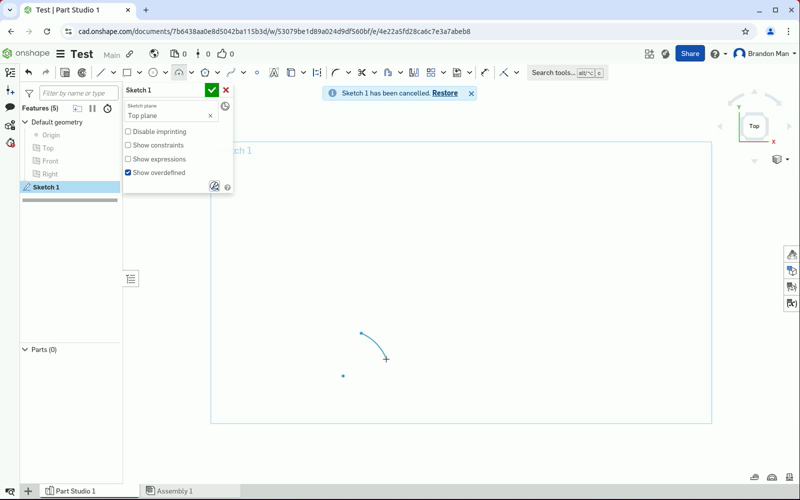
click(386, 358)
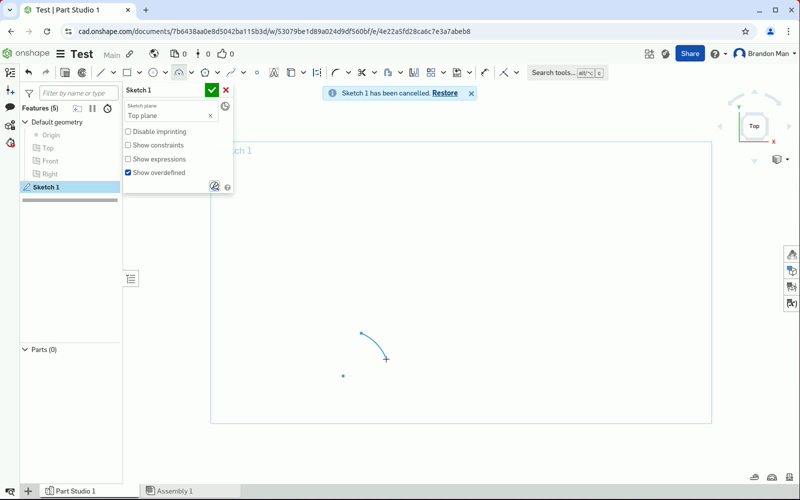
mouse_move(378, 340)
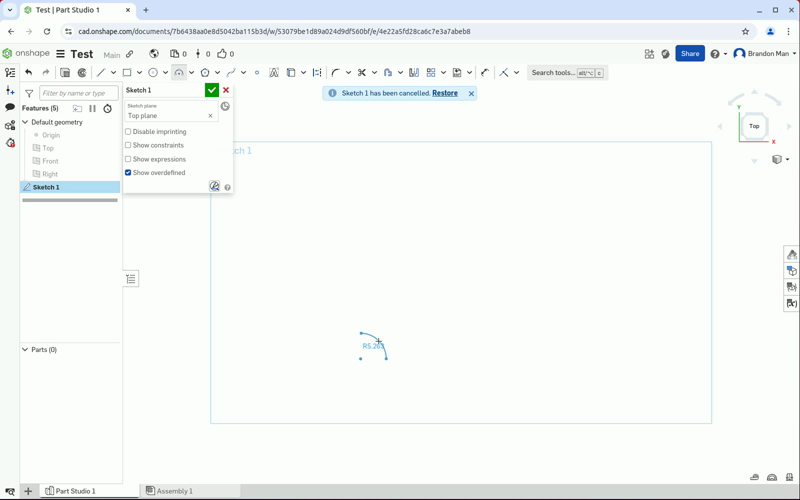
click(378, 340)
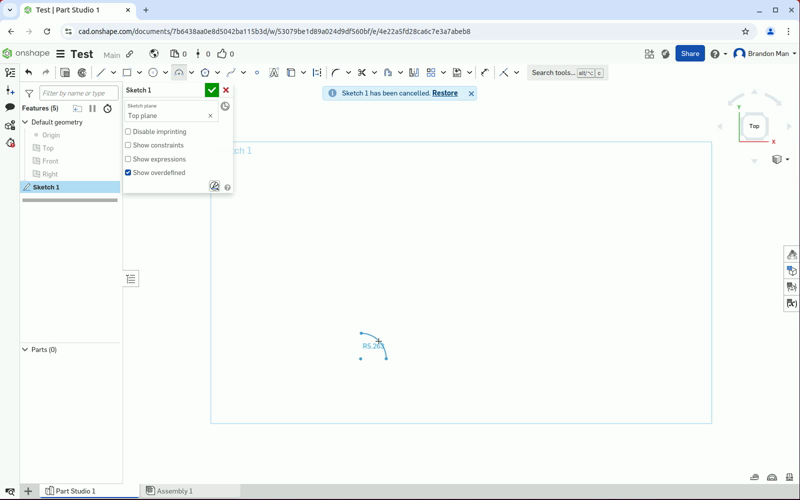
key_up(shift)
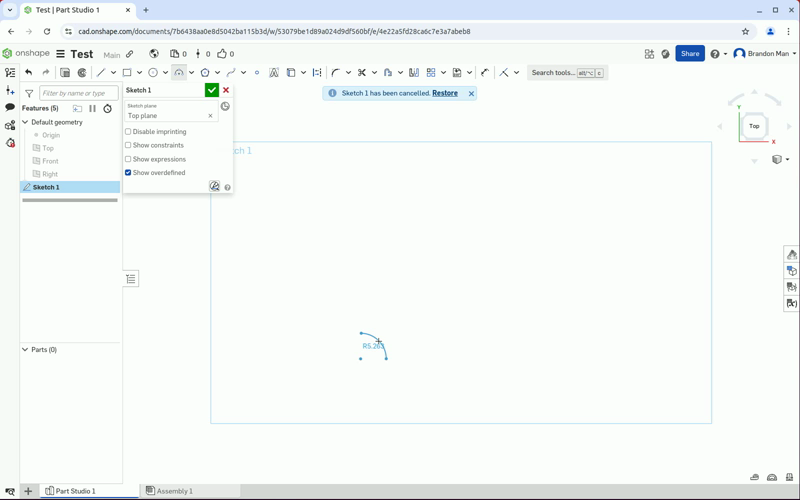
key(esc)
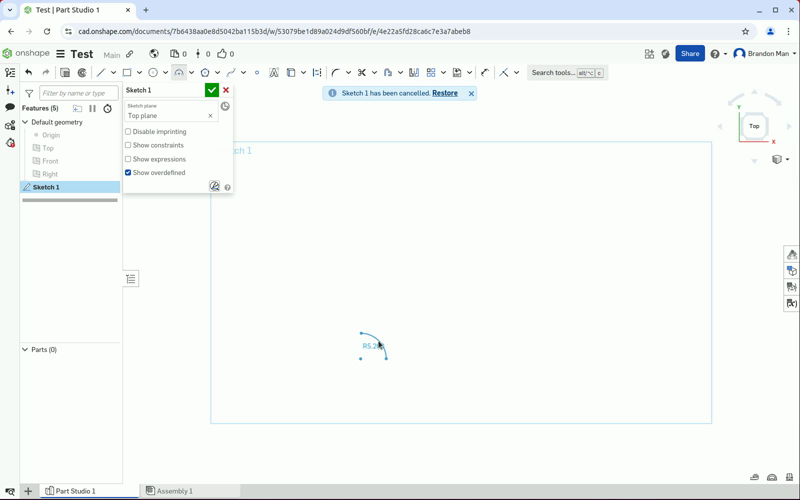
key(l)
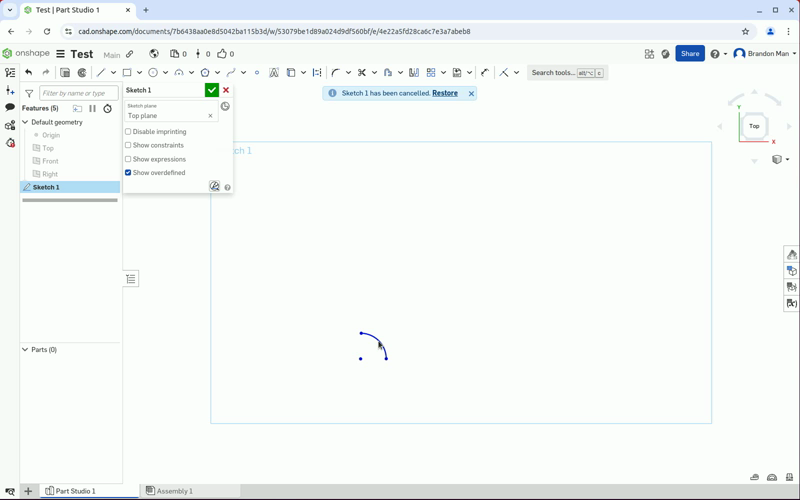
mouse_move(386, 358)
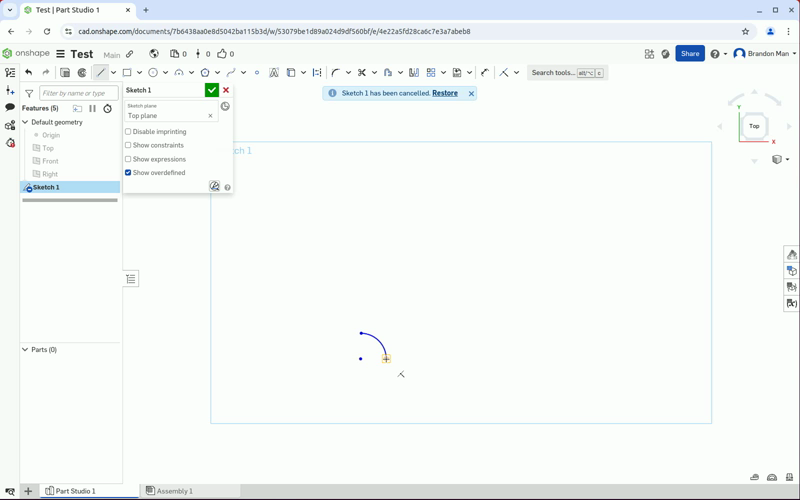
click(386, 358)
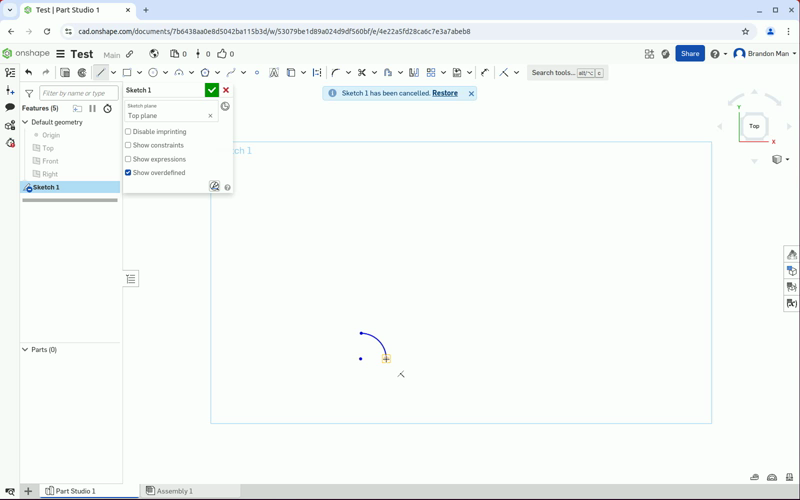
key_down(shift)
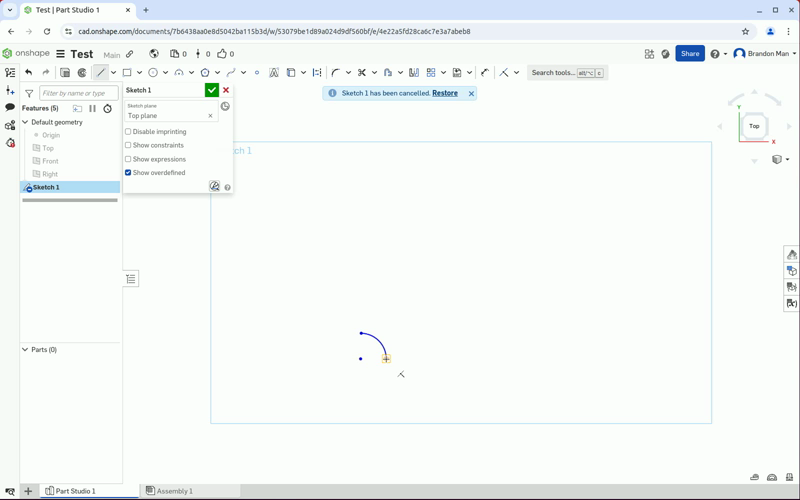
mouse_move(416, 358)
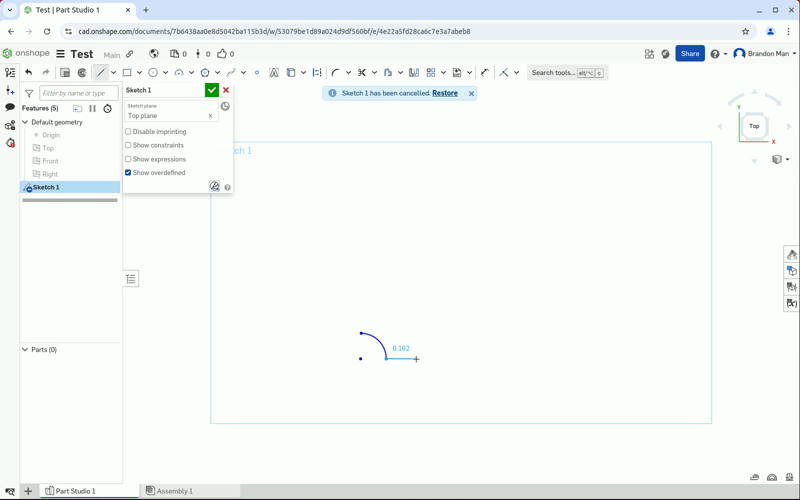
mouse_move(436, 358)
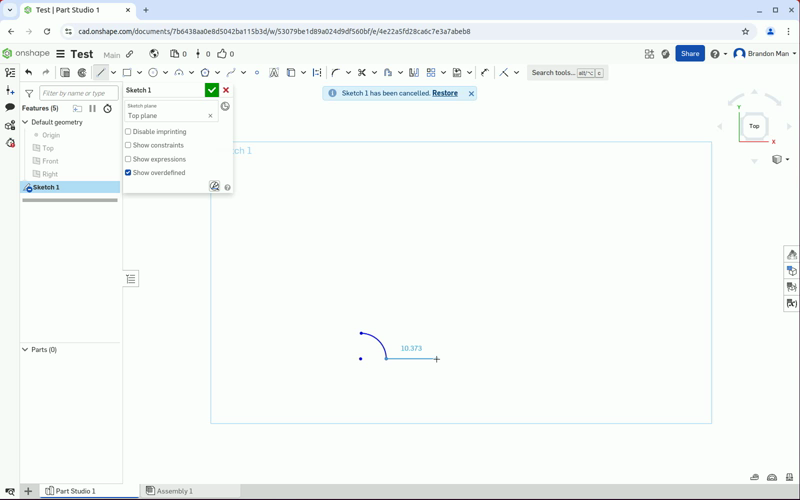
click(436, 358)
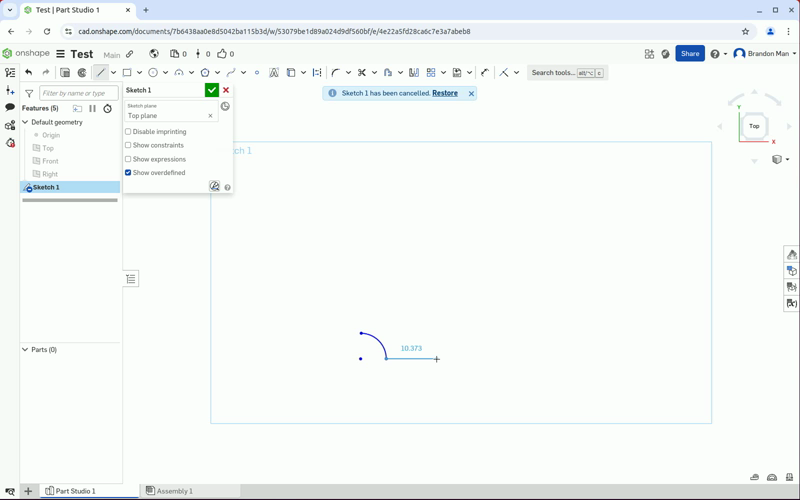
key_up(shift)
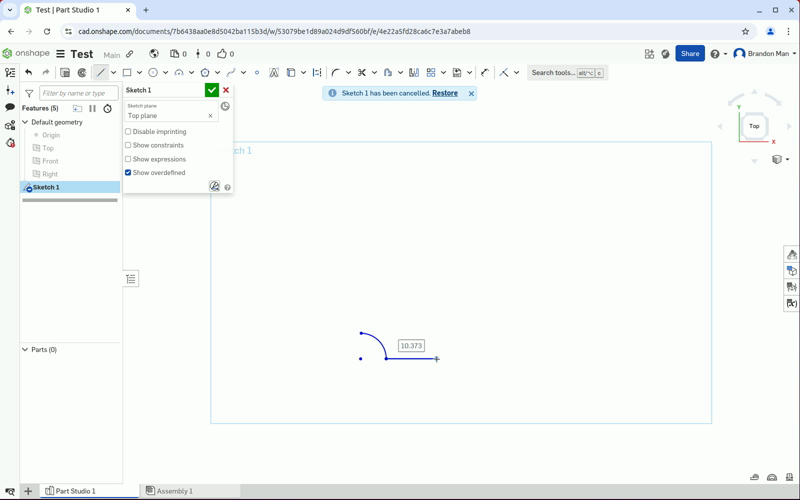
key(esc)
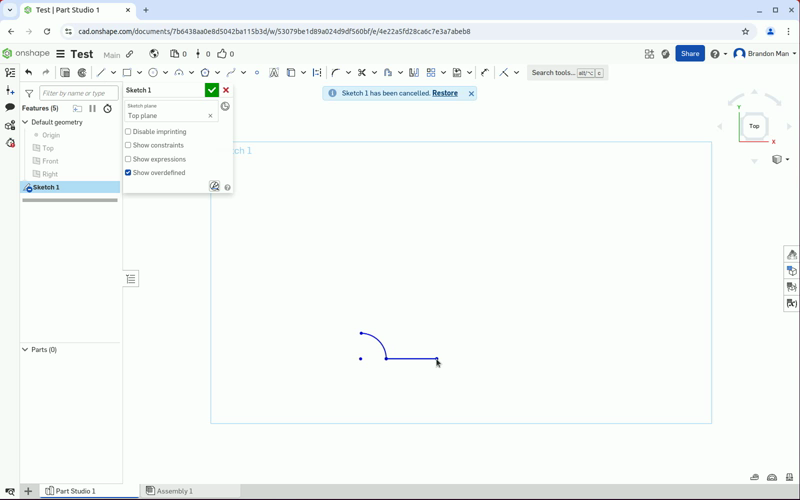
key(a)
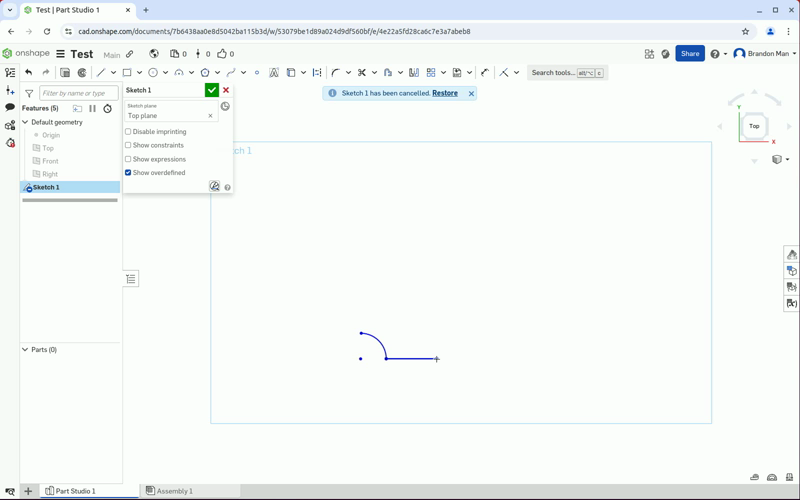
mouse_move(436, 358)
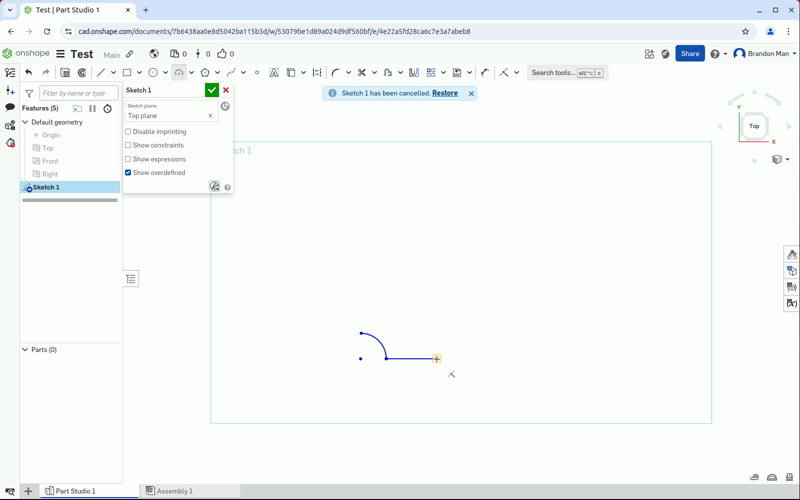
click(436, 358)
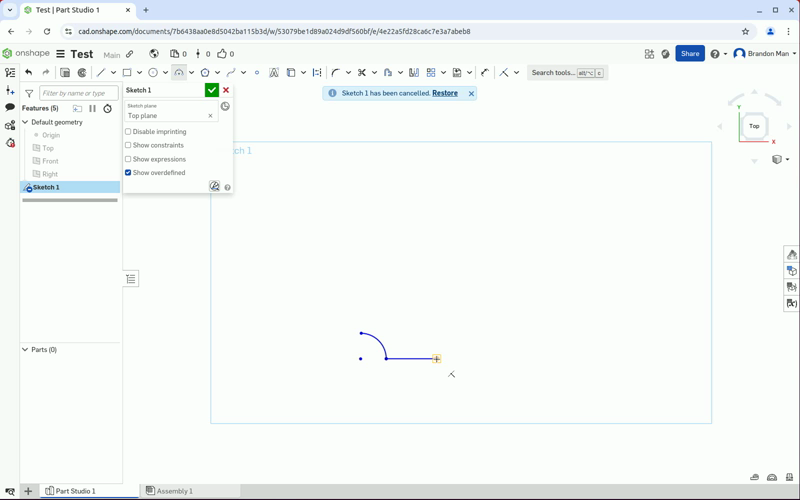
key_down(shift)
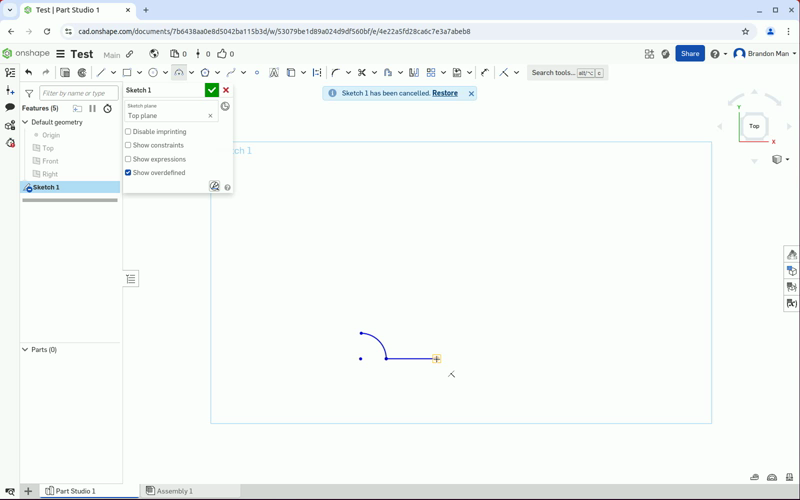
mouse_move(485, 358)
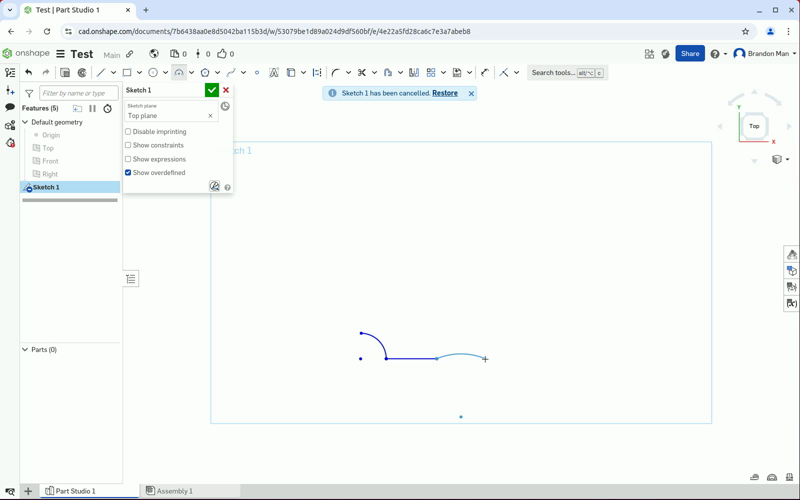
click(485, 358)
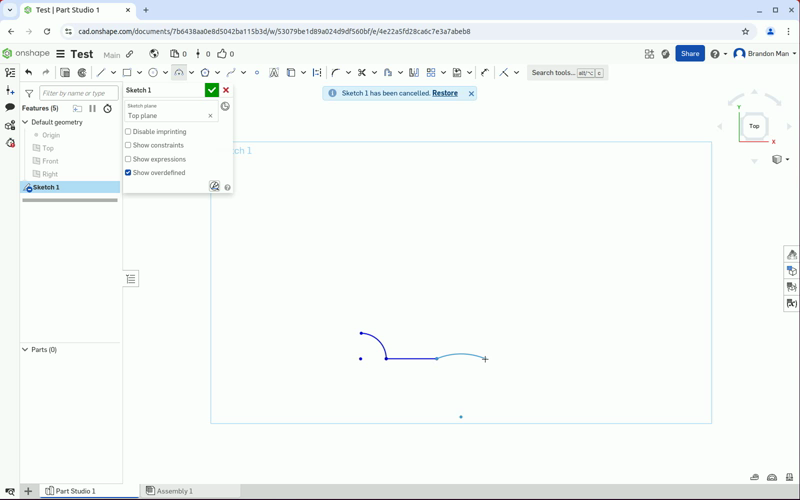
mouse_move(460, 382)
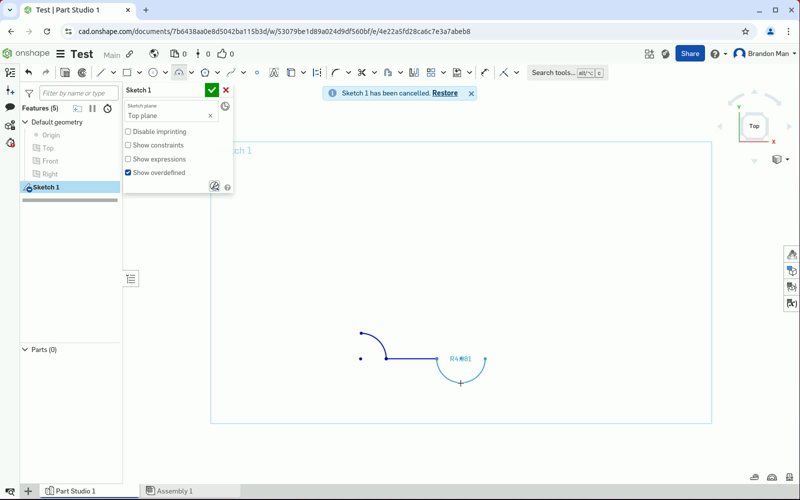
click(460, 382)
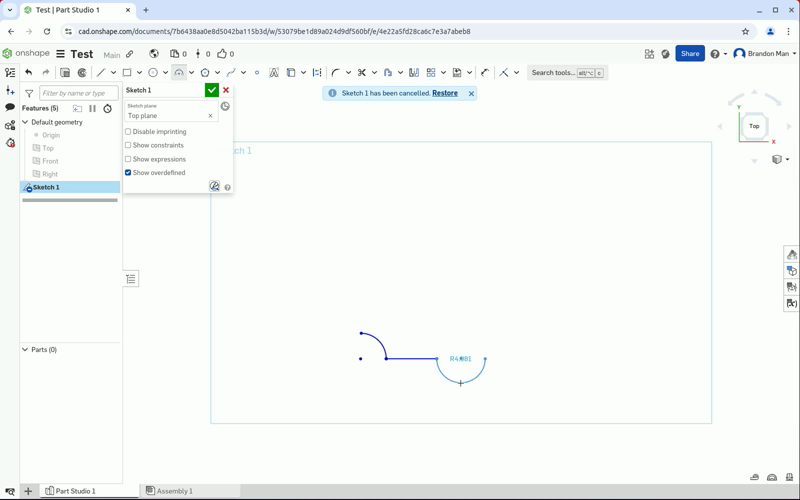
key_up(shift)
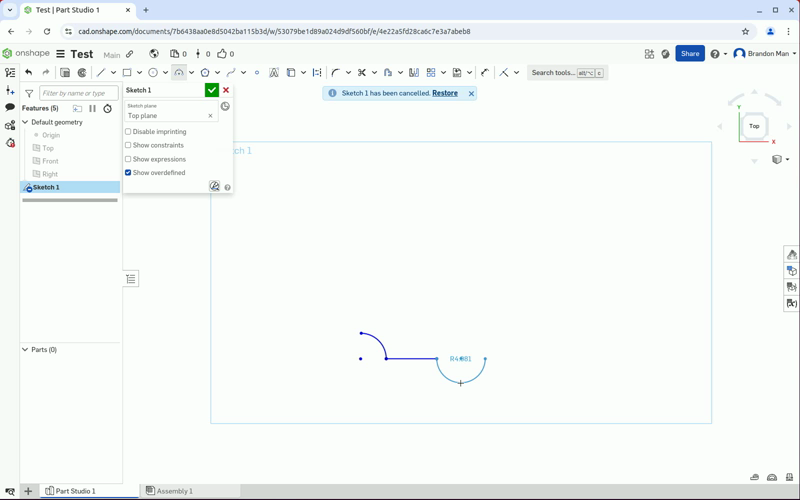
key(esc)
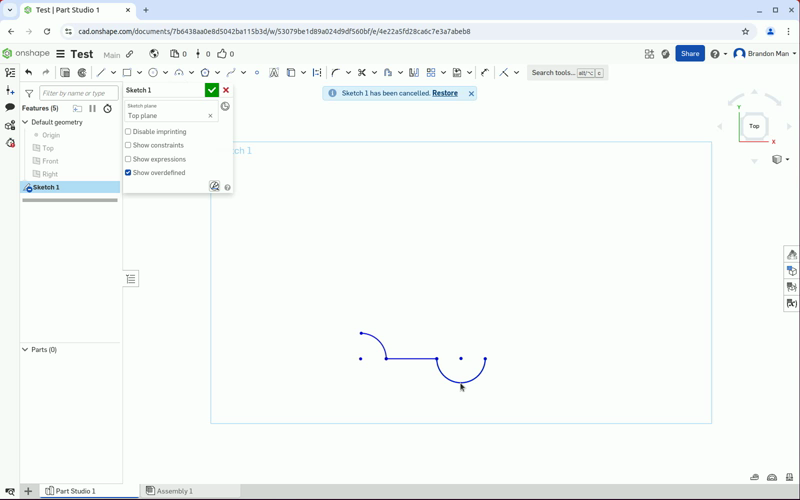
key(l)
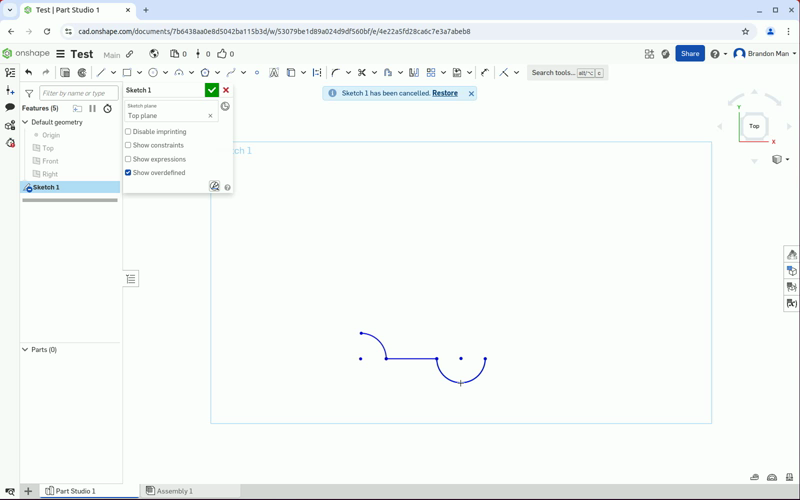
mouse_move(485, 358)
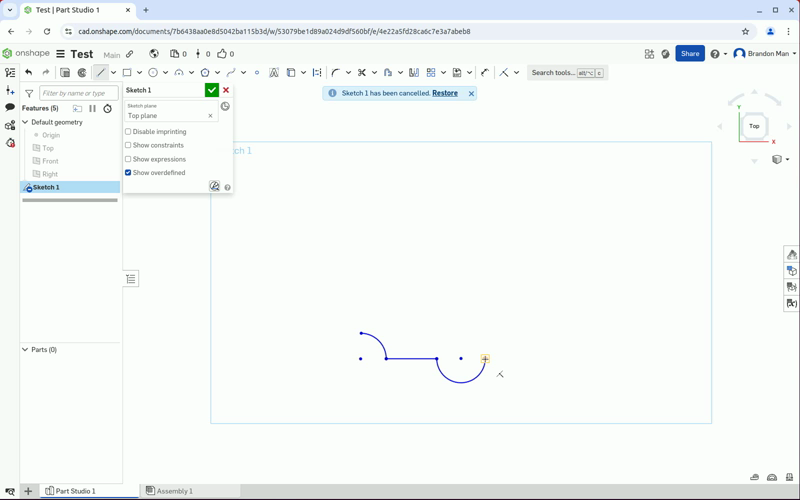
click(485, 358)
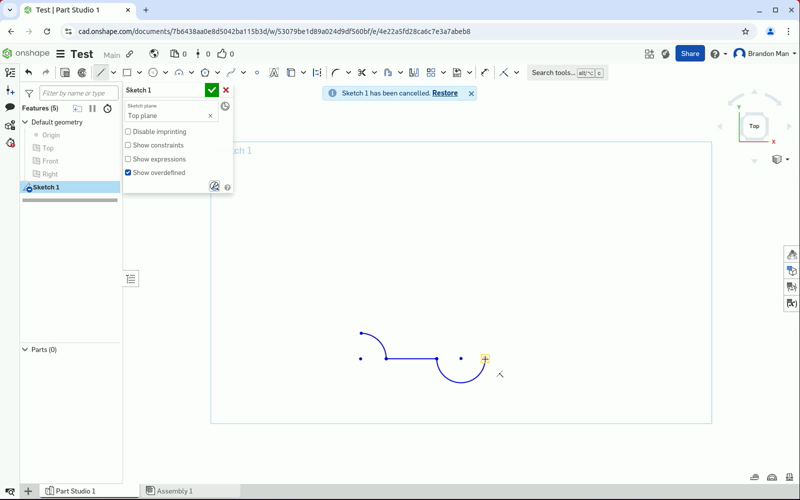
key_down(shift)
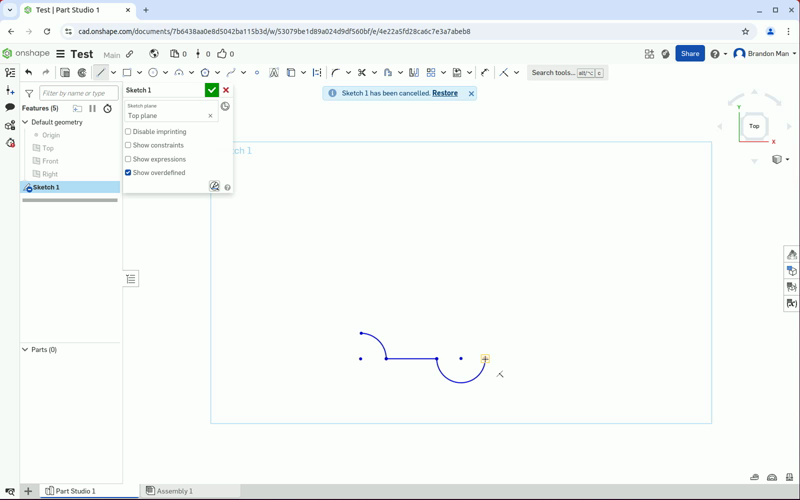
mouse_move(515, 358)
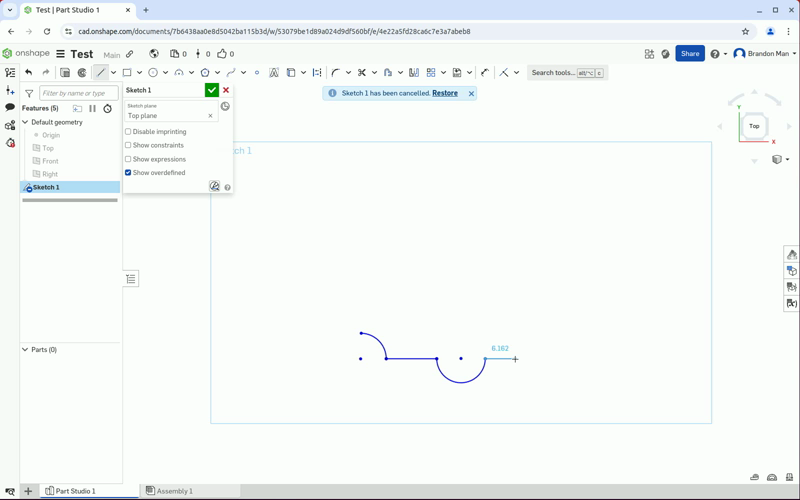
mouse_move(535, 358)
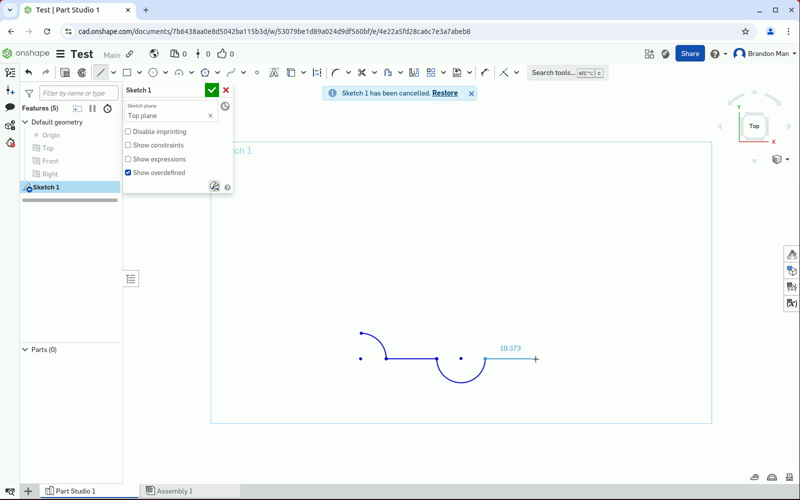
click(535, 358)
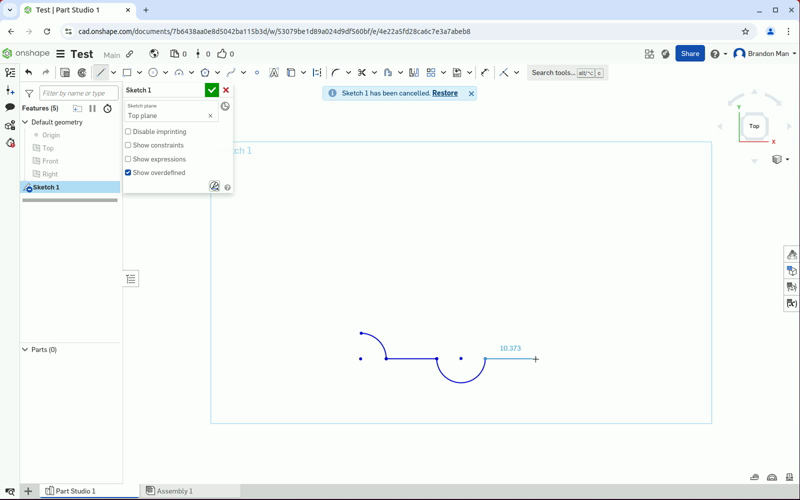
key_up(shift)
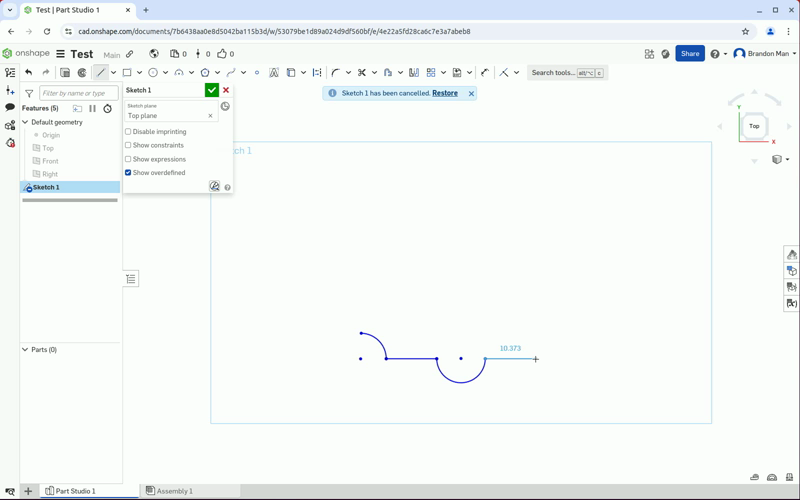
key(esc)
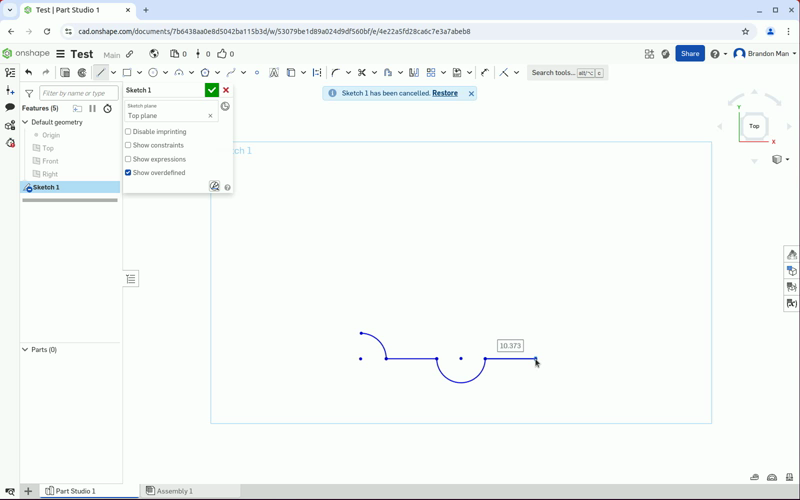
key(a)
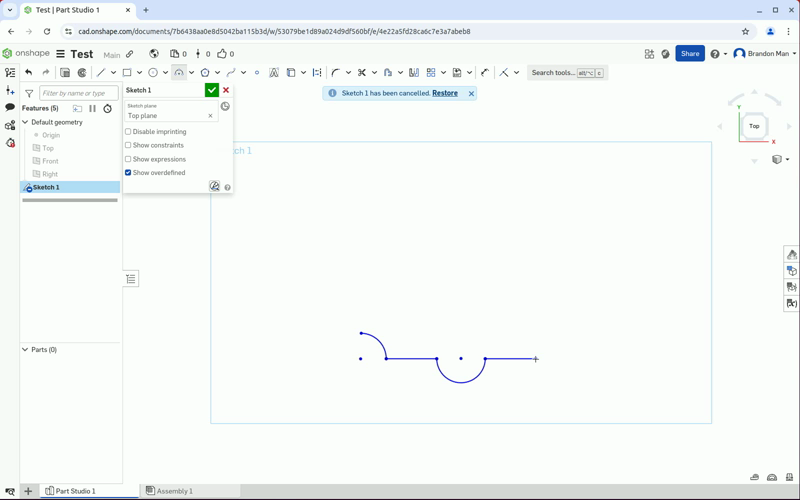
mouse_move(535, 358)
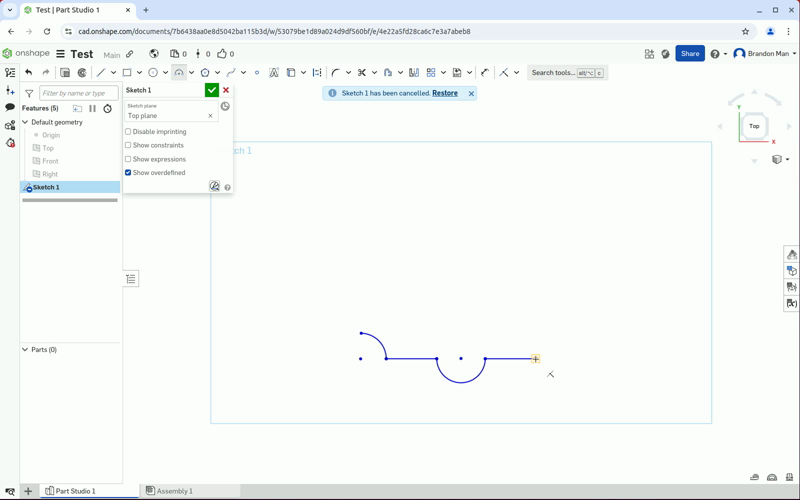
click(535, 358)
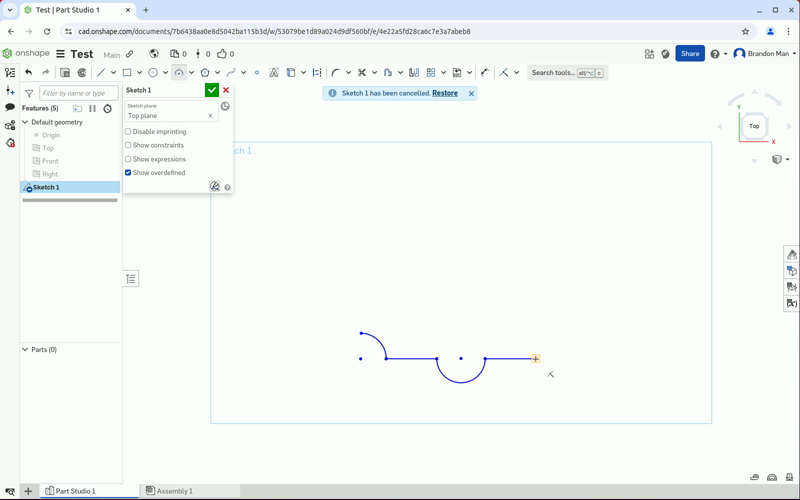
key_down(shift)
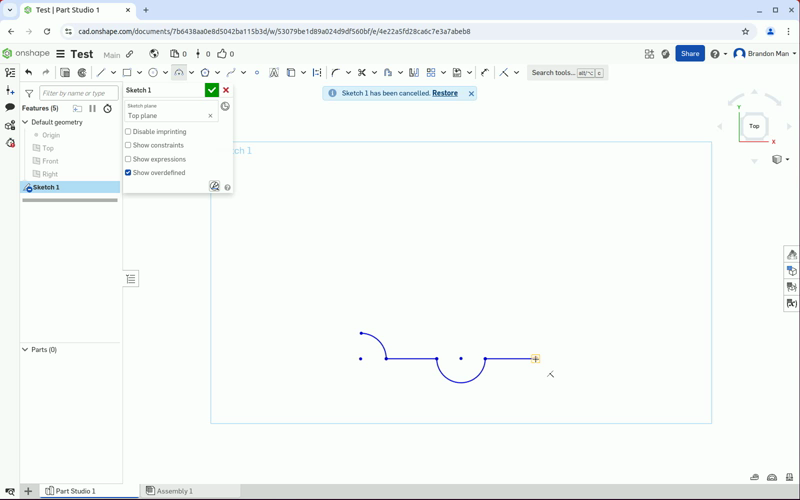
mouse_move(560, 333)
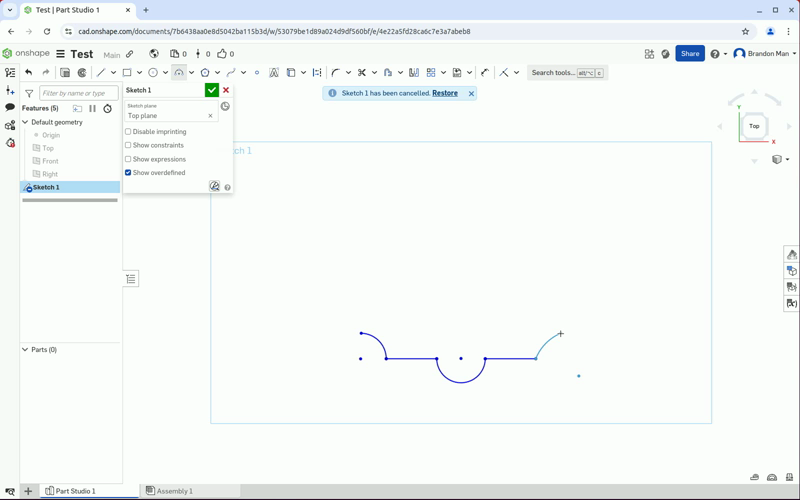
click(560, 333)
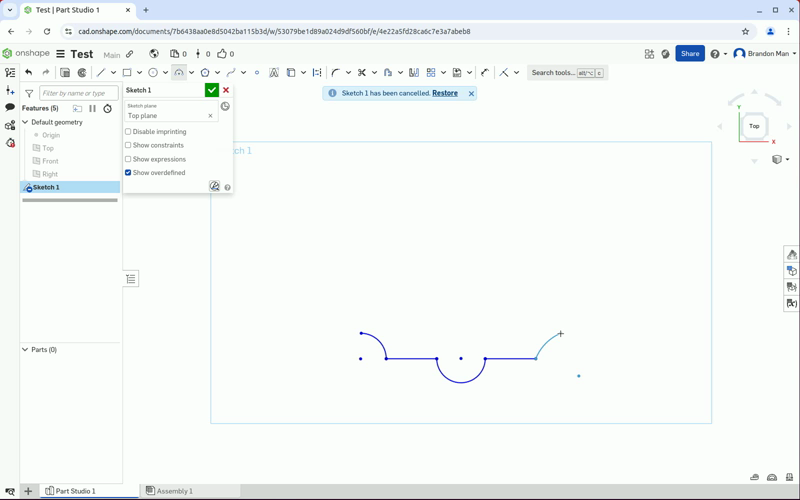
mouse_move(542, 340)
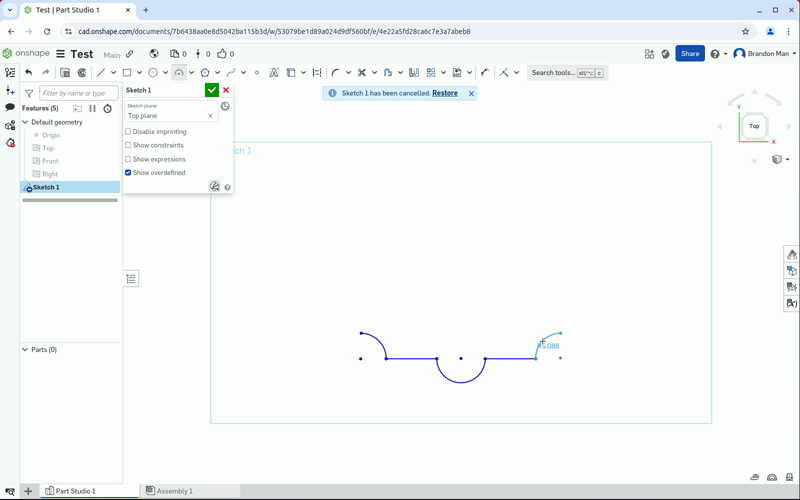
click(542, 340)
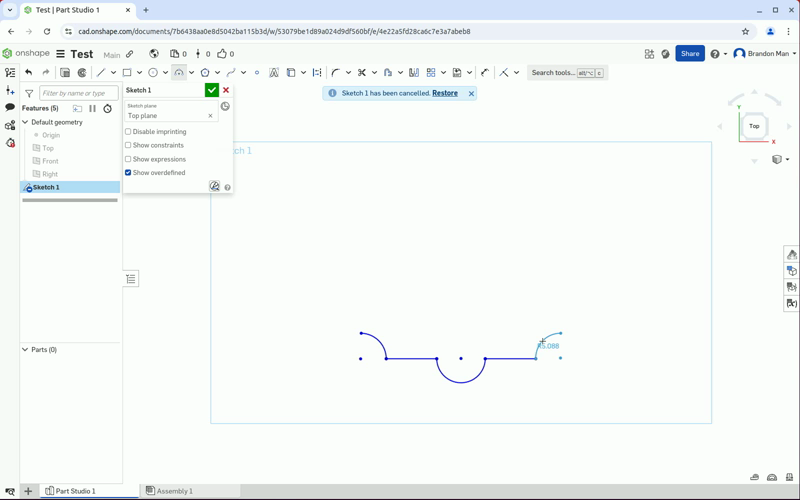
key_up(shift)
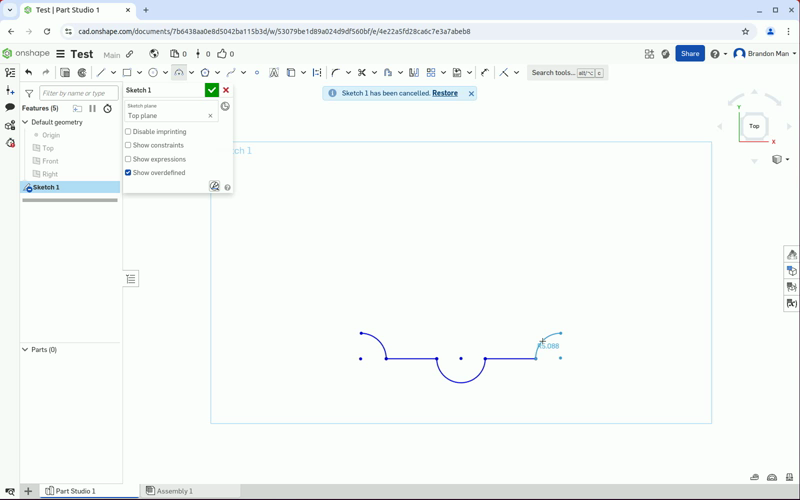
key(esc)
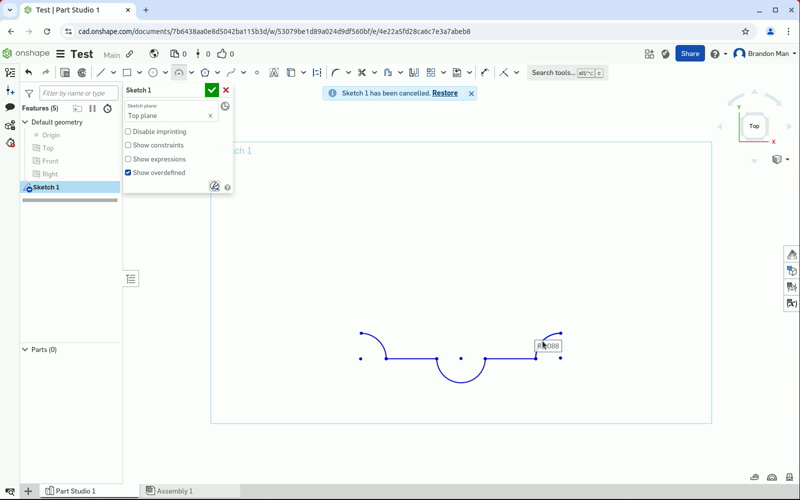
key(l)
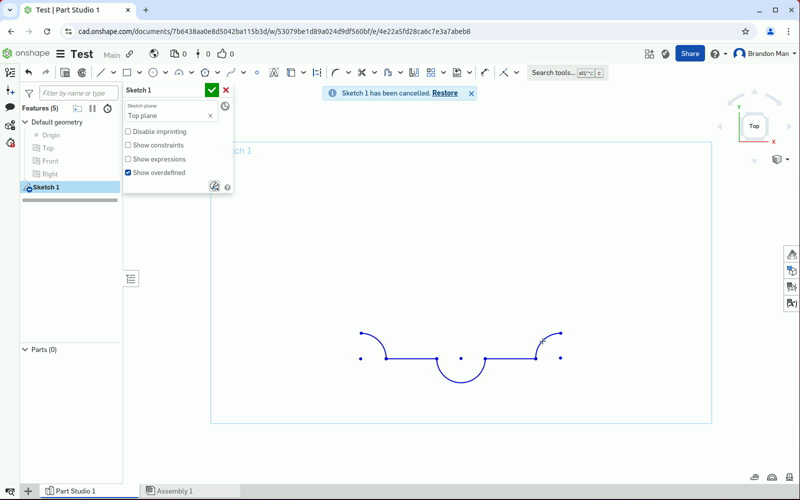
mouse_move(560, 333)
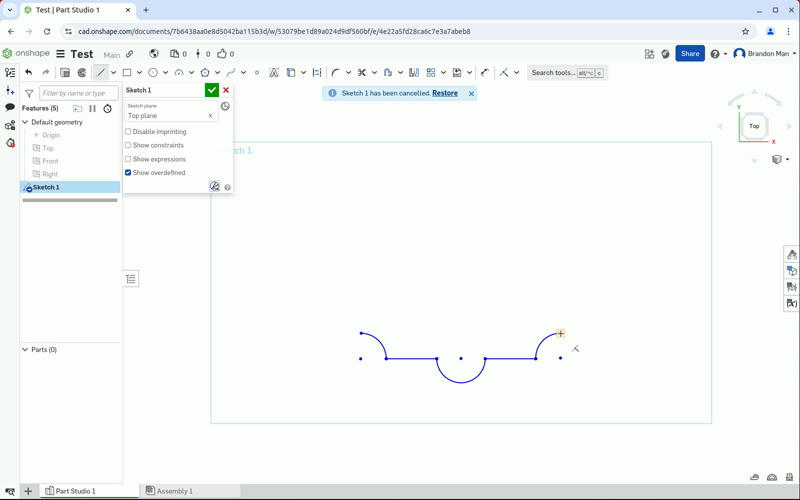
click(560, 333)
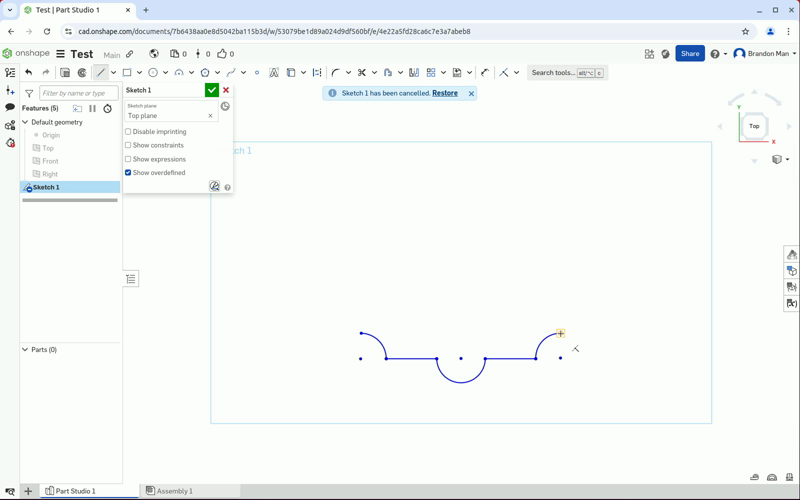
key_down(shift)
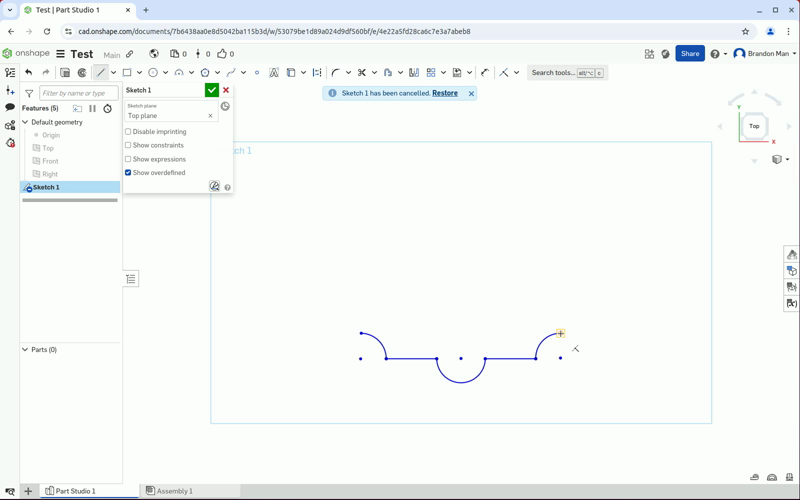
mouse_move(589, 333)
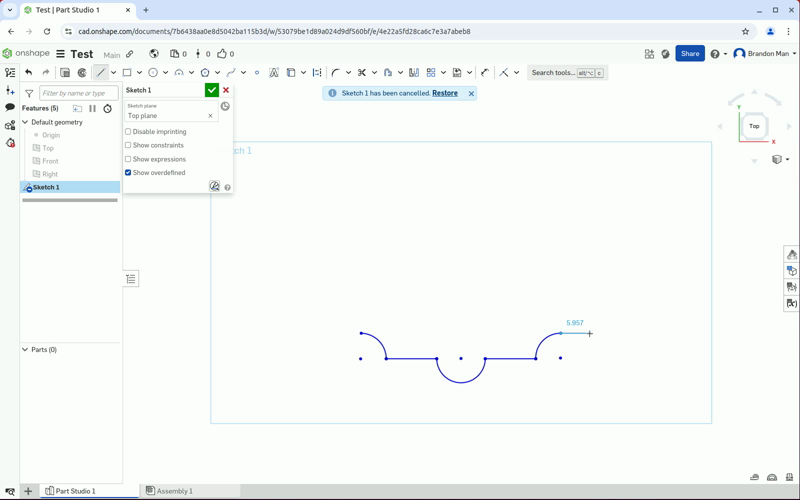
mouse_move(560, 282)
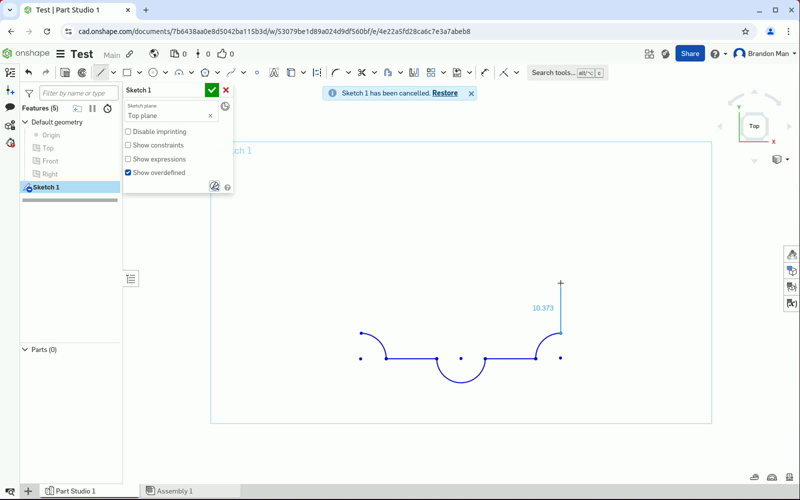
click(560, 282)
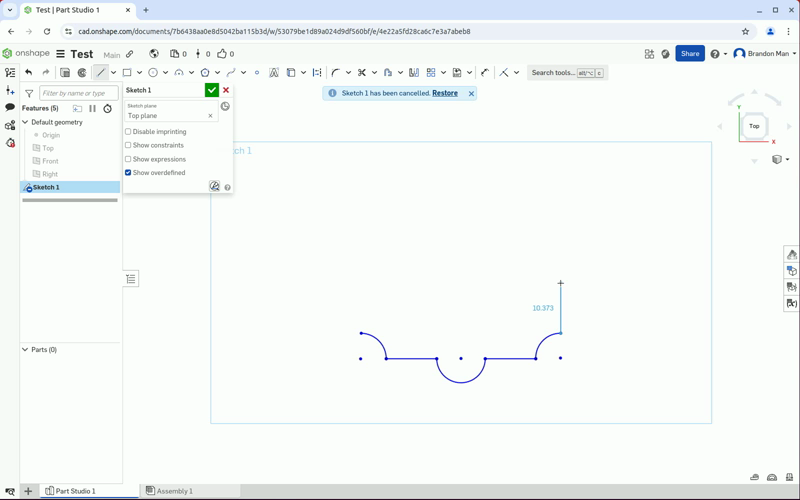
key_up(shift)
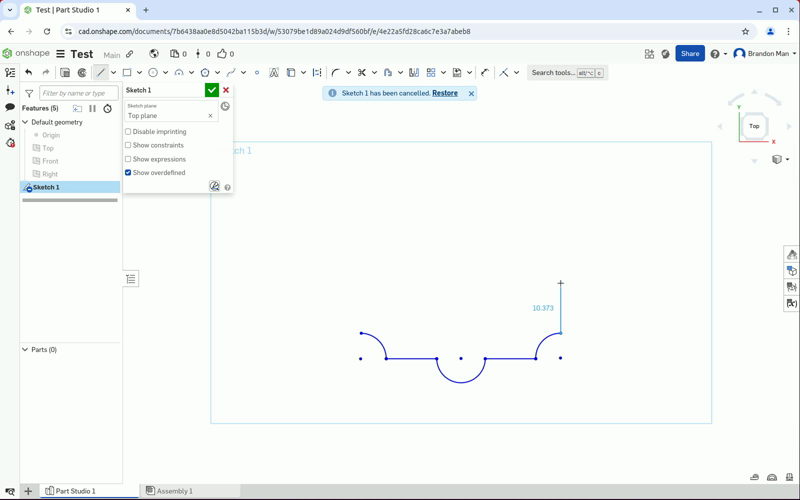
key_down(shift)
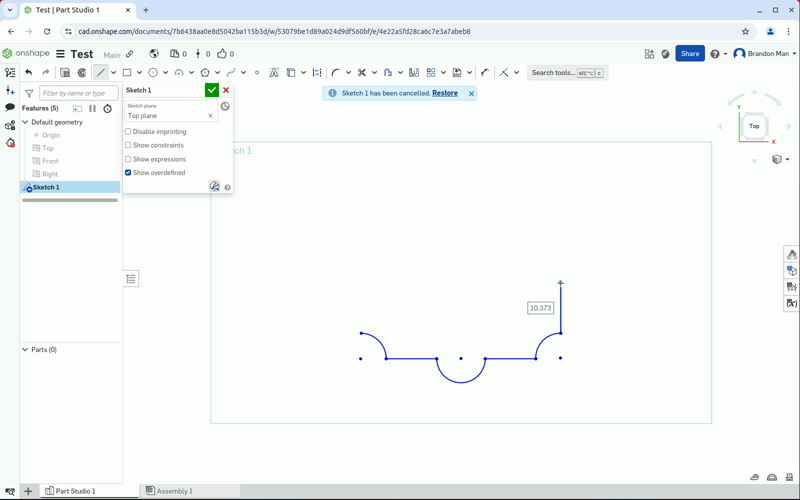
mouse_move(461, 282)
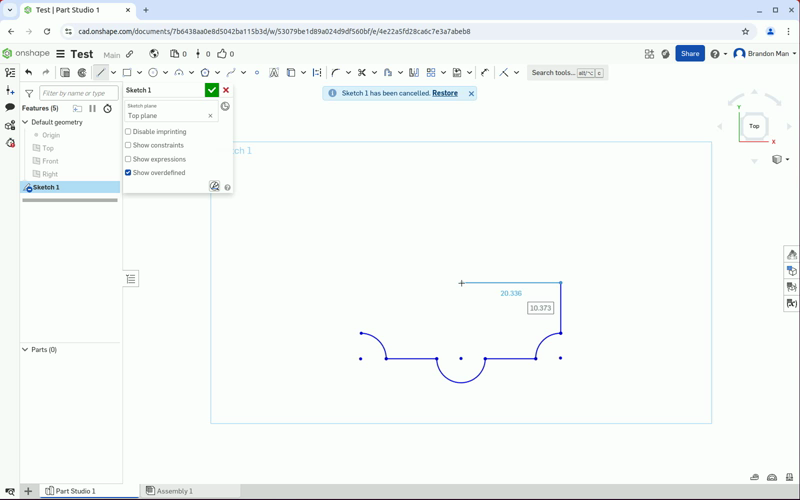
click(461, 282)
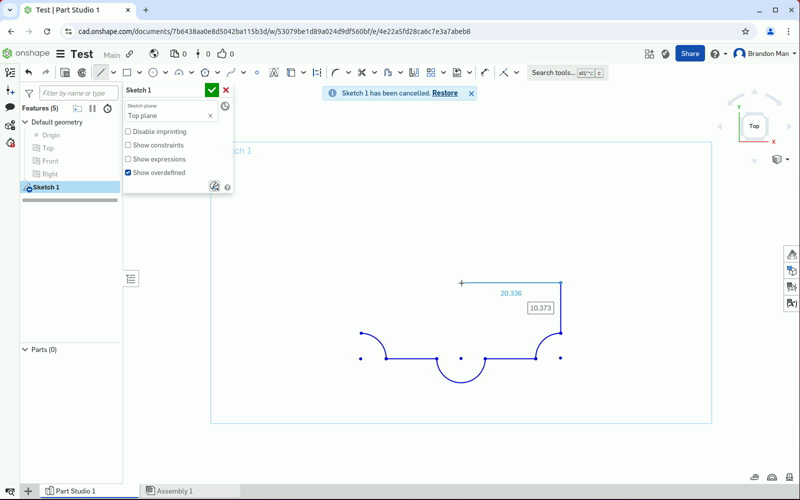
key_up(shift)
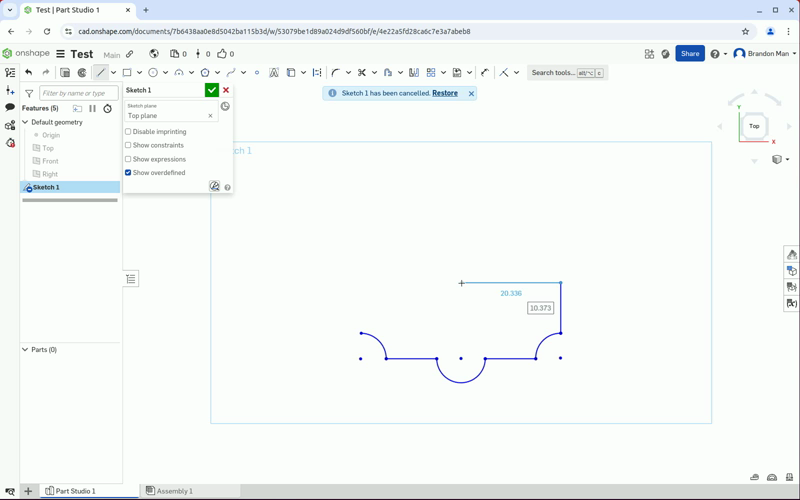
key_down(shift)
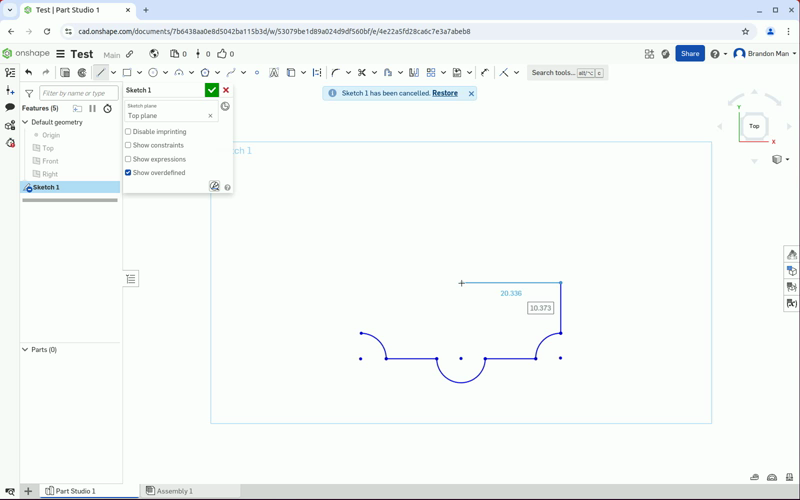
mouse_move(361, 282)
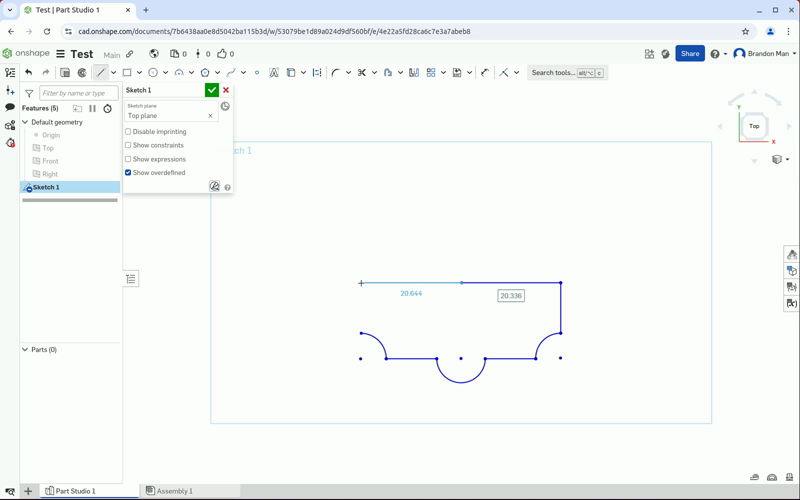
click(361, 282)
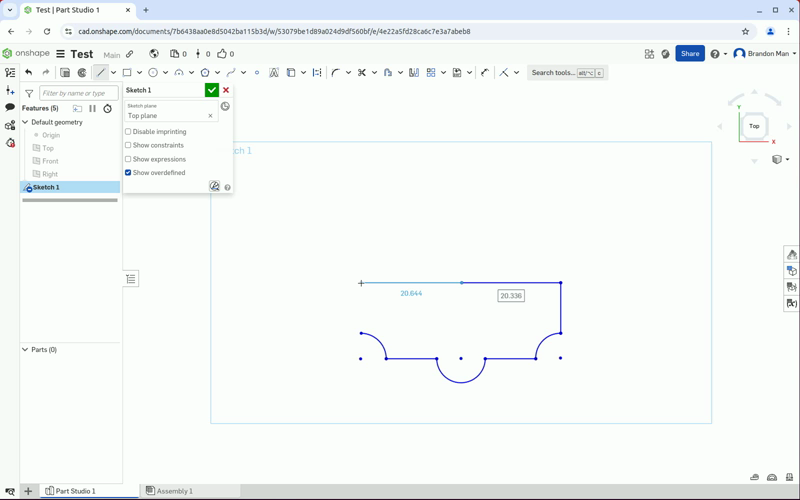
key_up(shift)
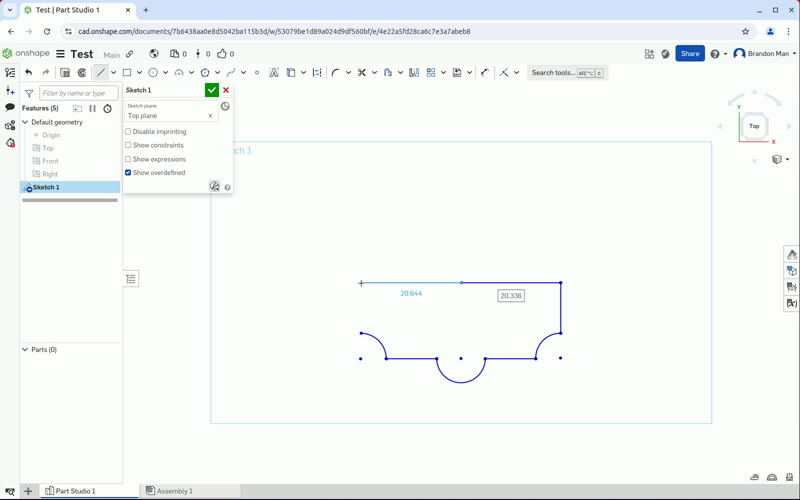
mouse_move(391, 282)
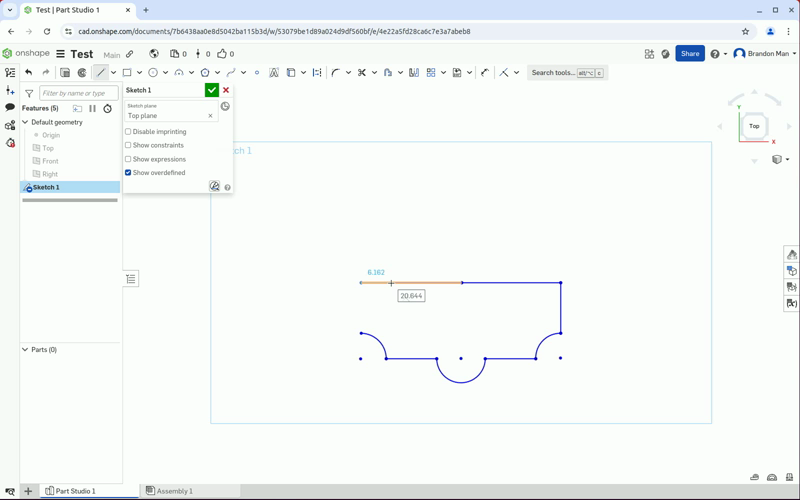
key_down(shift)
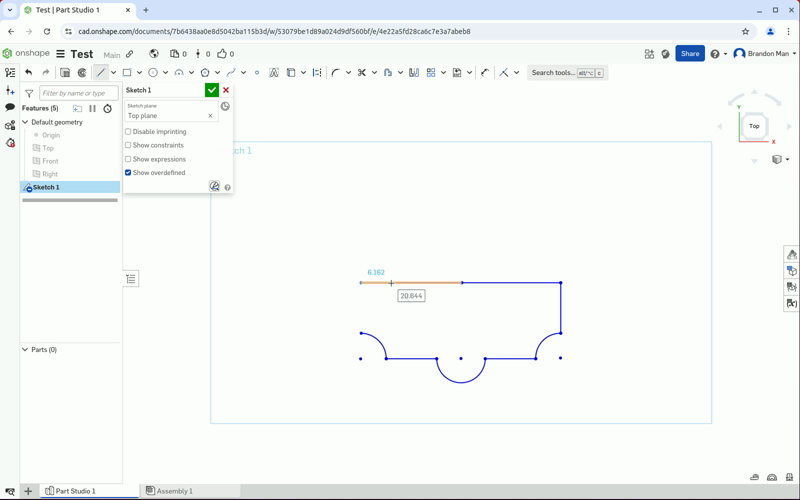
mouse_move(361, 333)
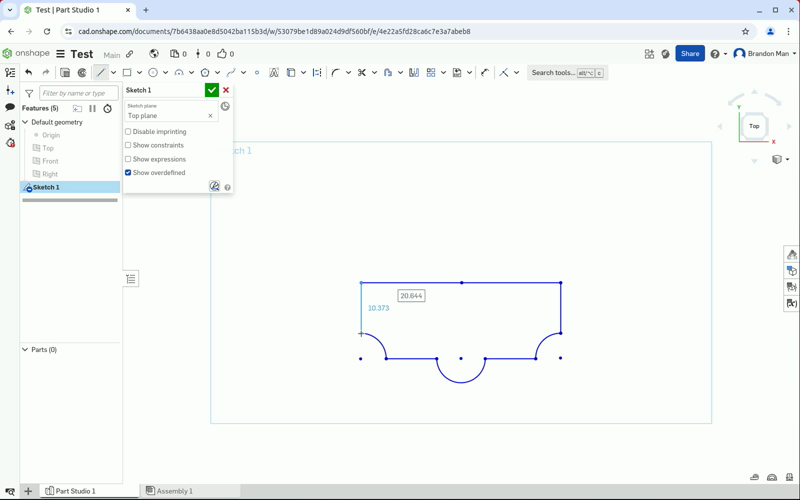
key_up(shift)
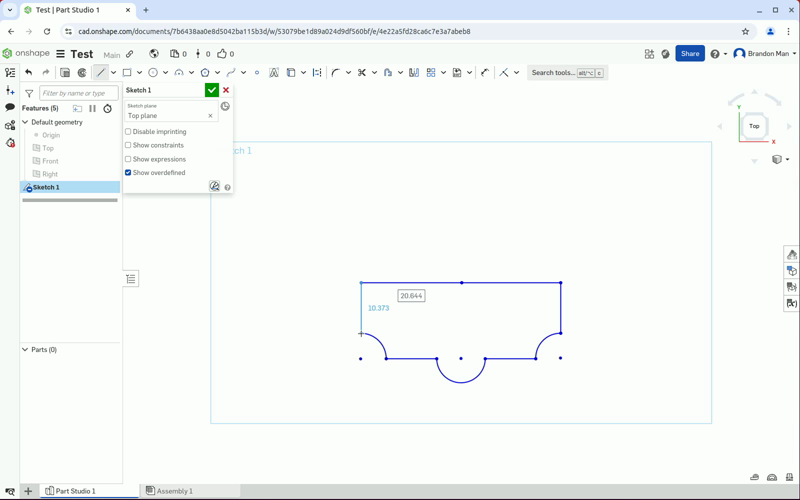
click(361, 333)
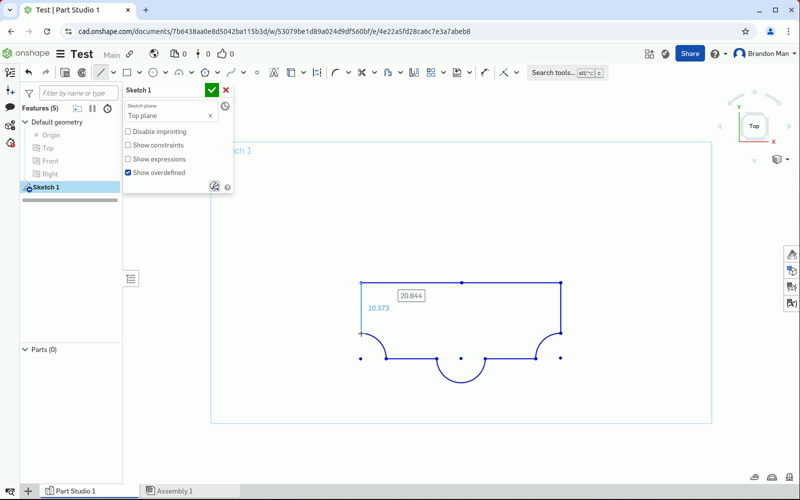
key(esc)
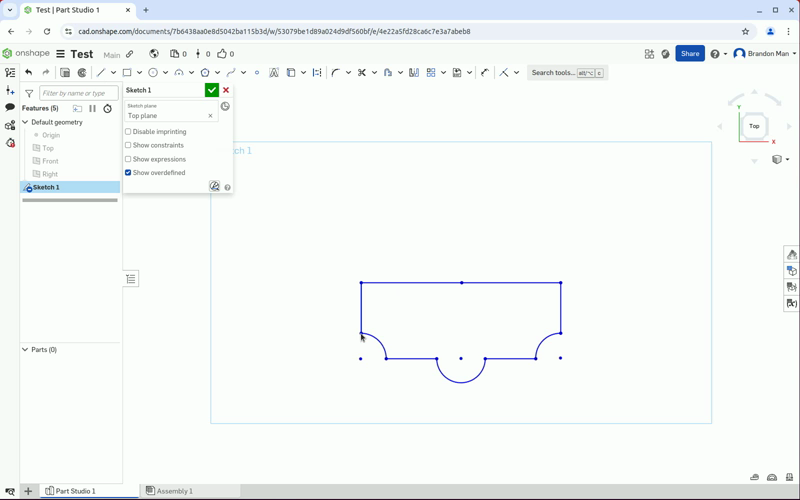
mouse_move(419, 328)
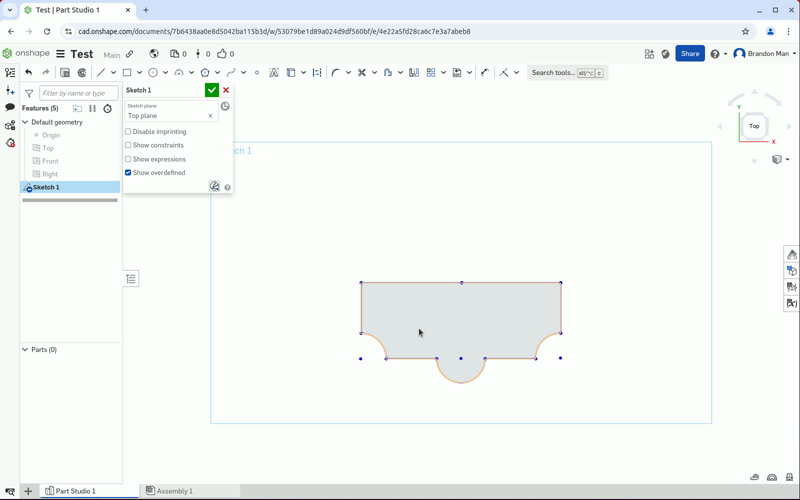
scroll(6)
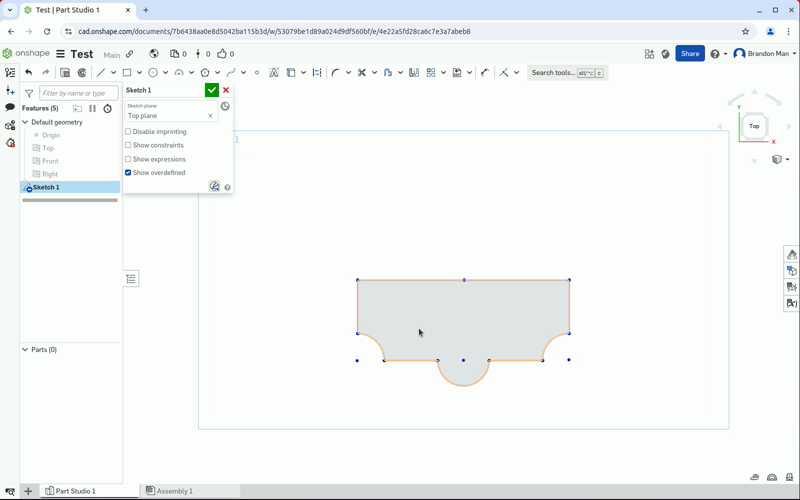
scroll(6)
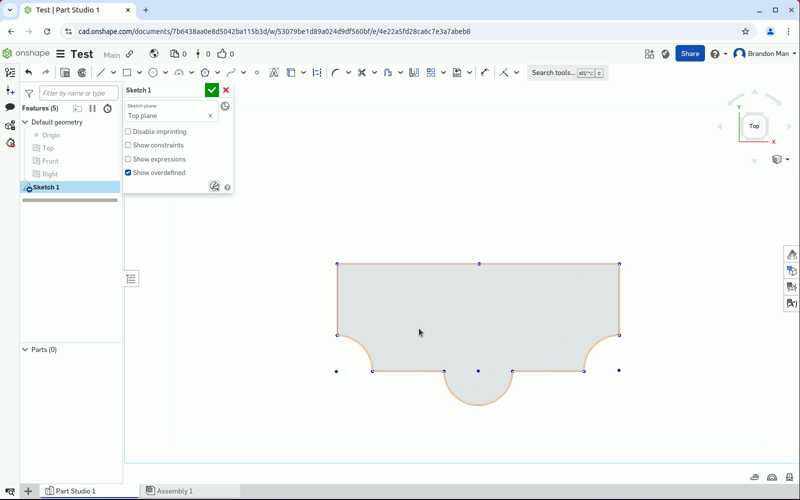
scroll(6)
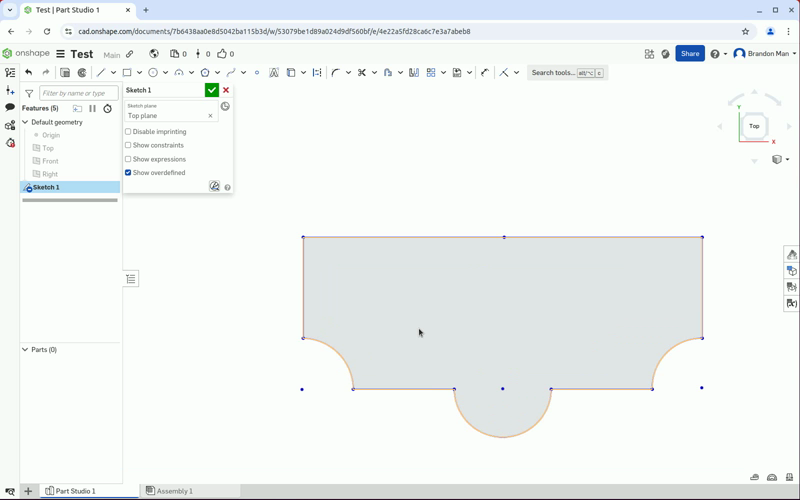
scroll(6)
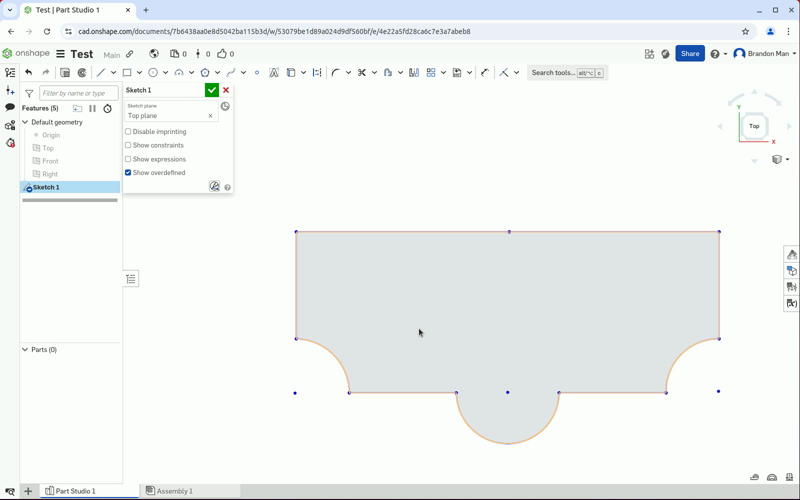
scroll(6)
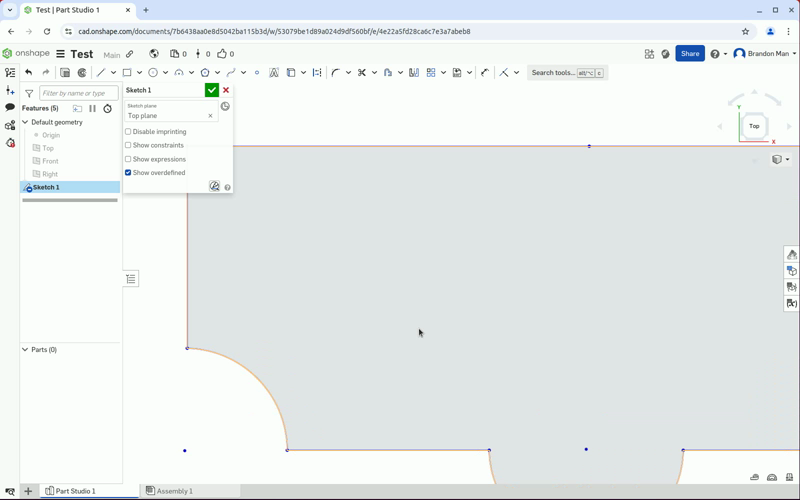
scroll(6)
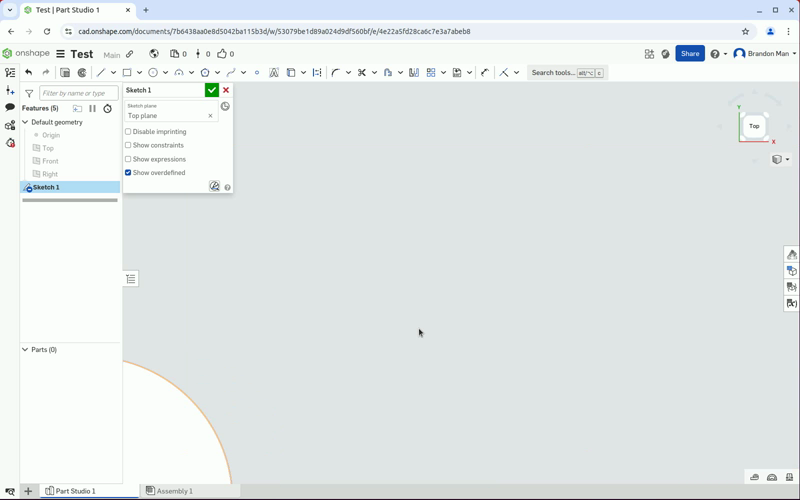
scroll(6)
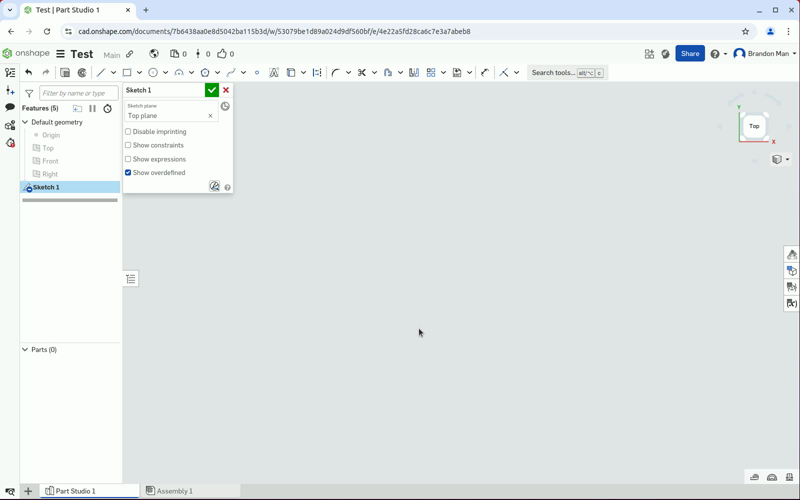
click(419, 328)
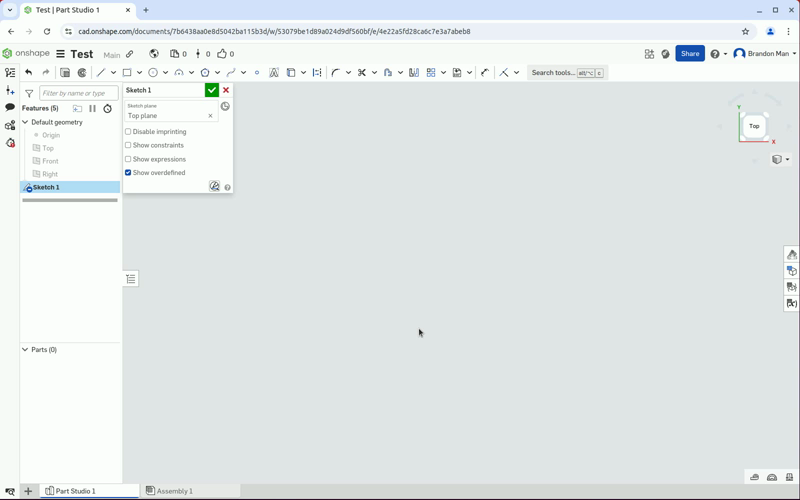
scroll(-6)
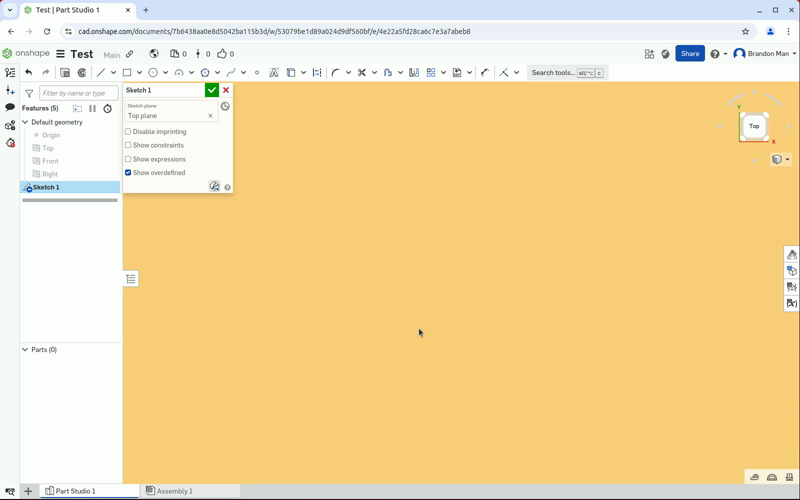
scroll(-6)
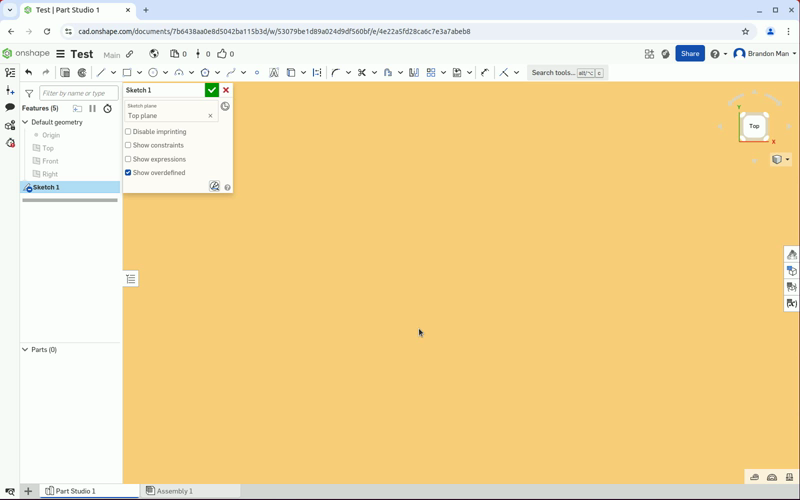
scroll(-6)
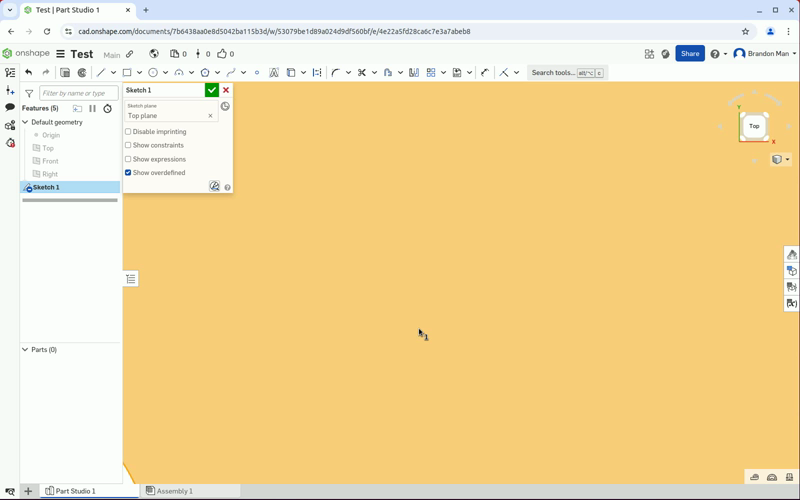
scroll(-6)
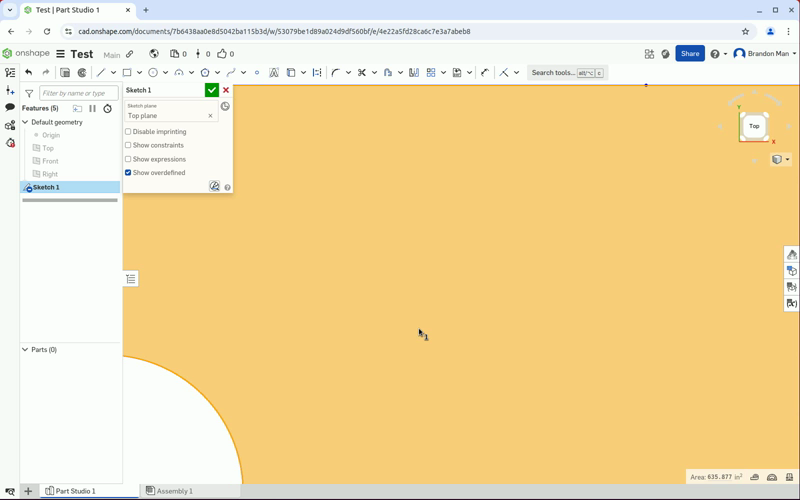
scroll(-6)
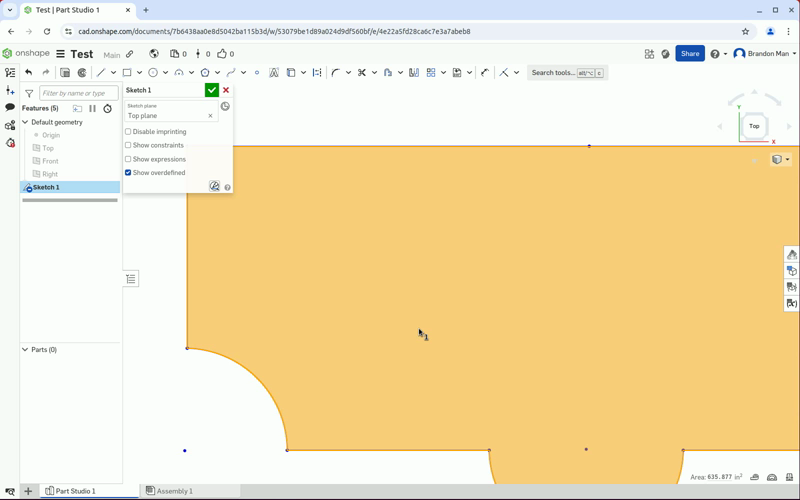
scroll(-6)
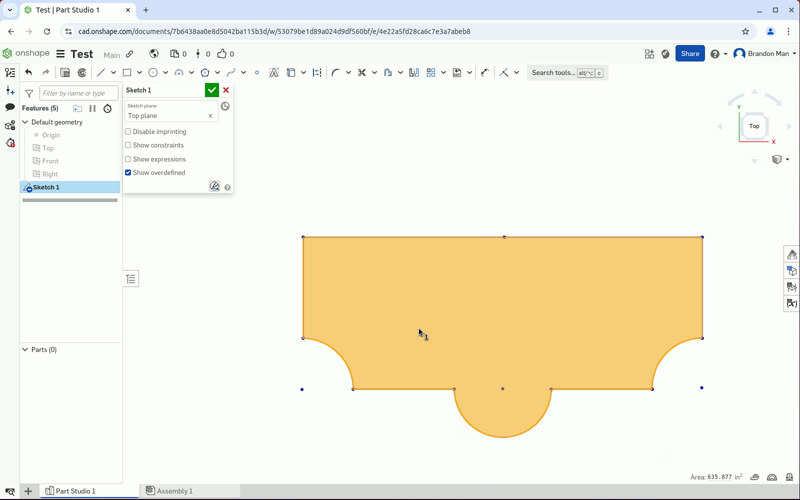
scroll(-6)
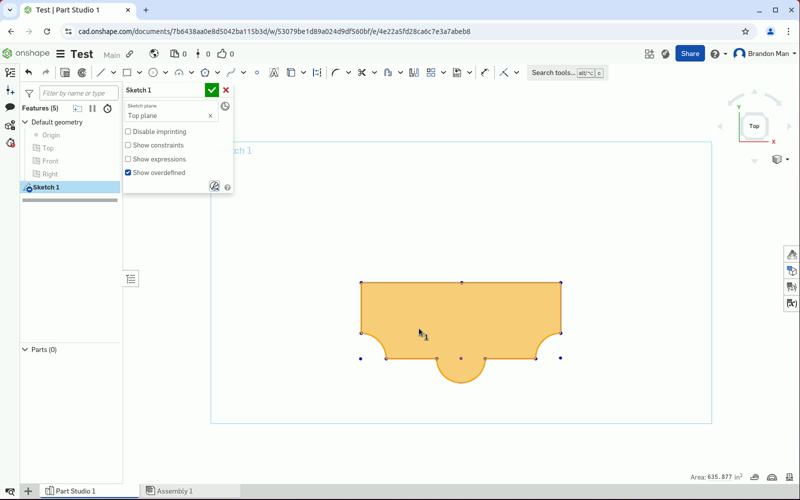
mouse_move(73, 352)
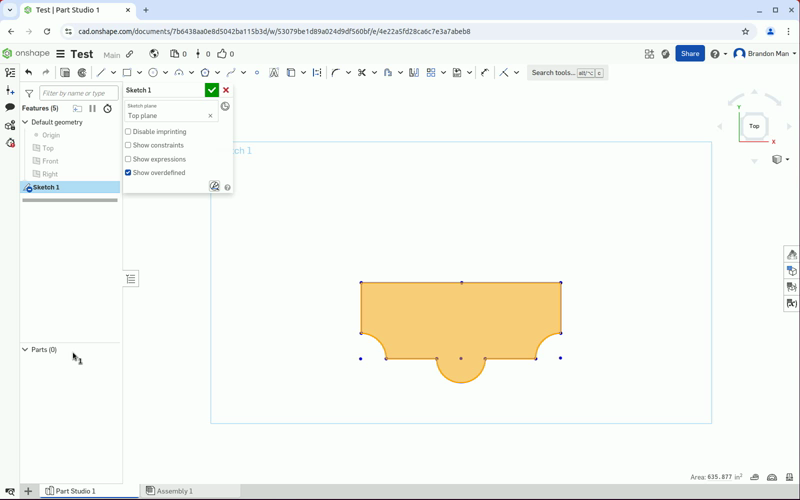
key(shift+y)
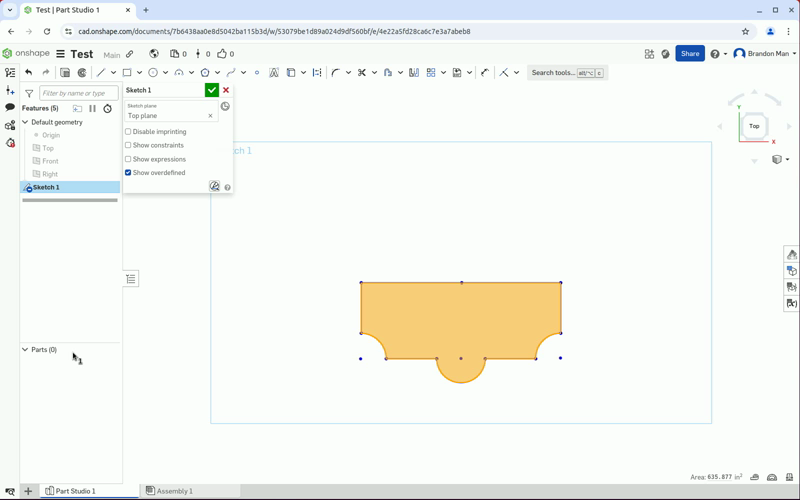
key(shift+e)
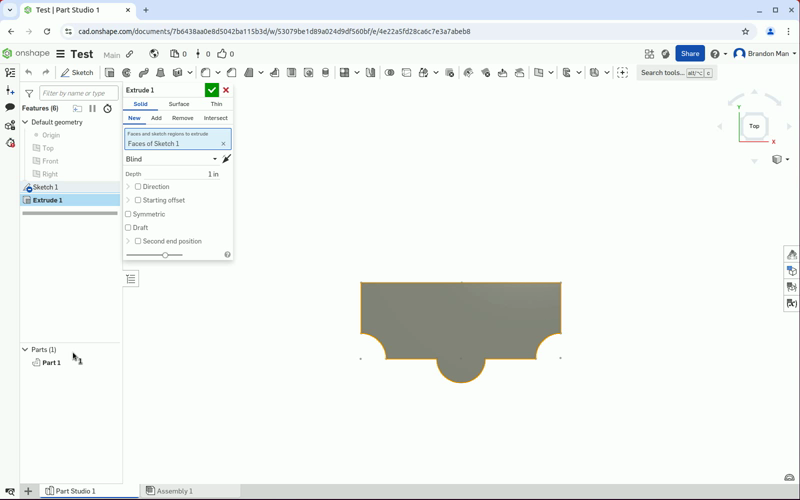
mouse_move(143, 106)
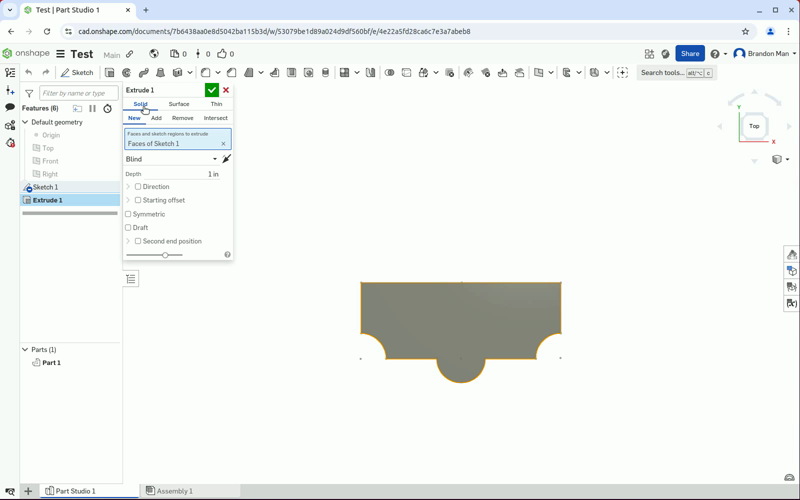
click(143, 106)
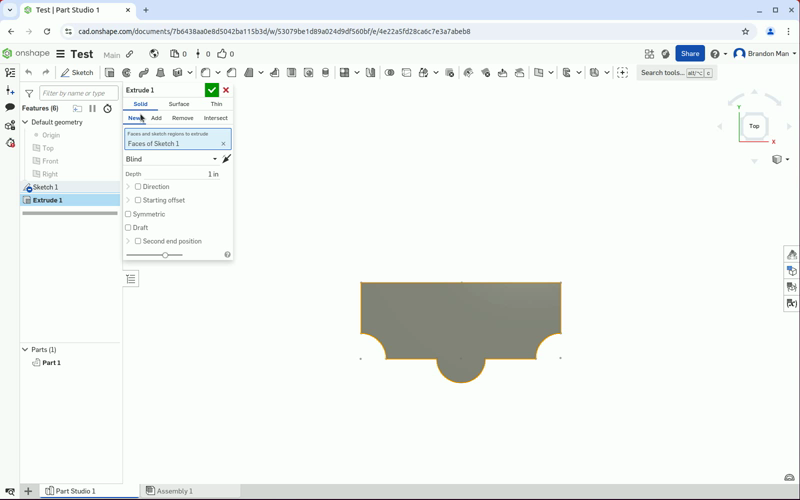
mouse_move(137, 120)
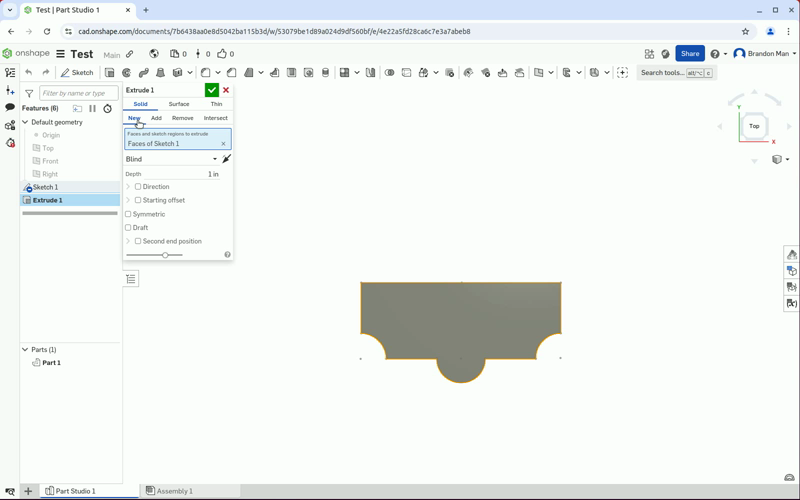
click(137, 120)
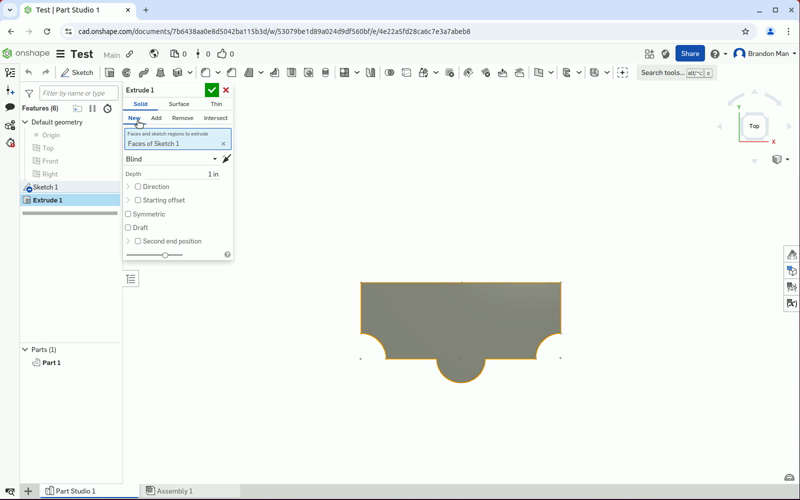
key(tab, 4)
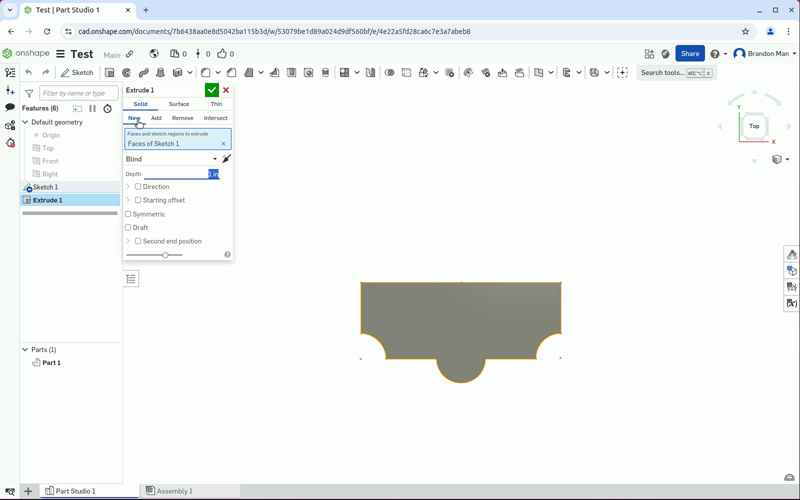
text(1.926)
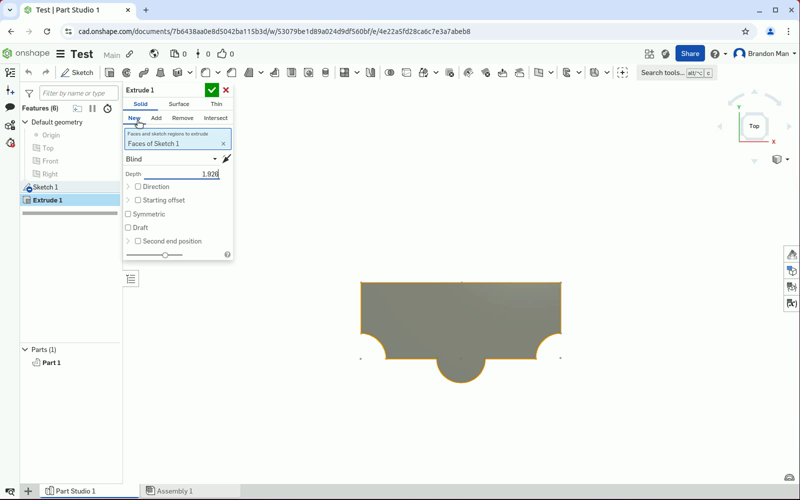
key(enter)
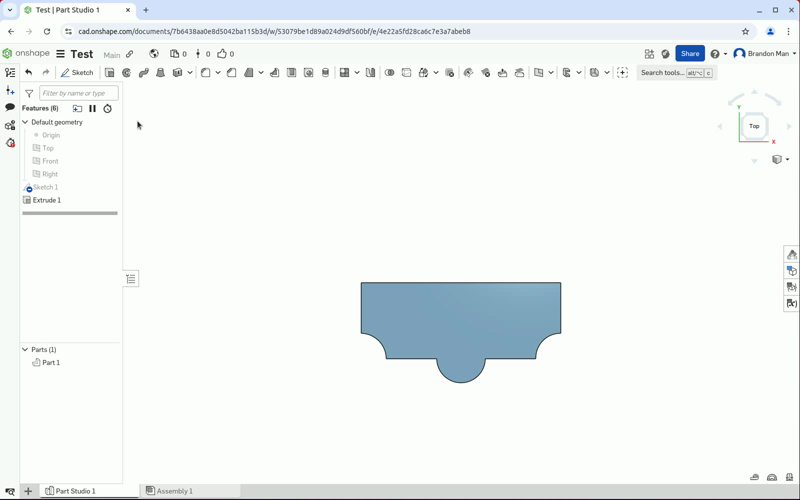
key(shift+h)
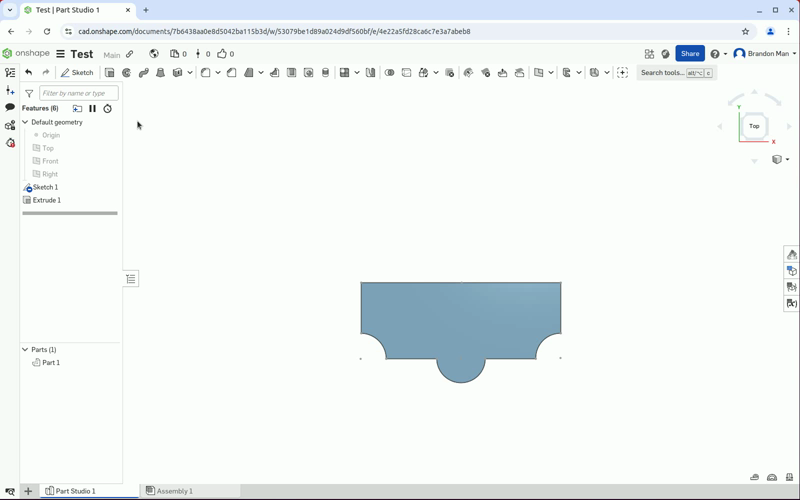
key(shift+h)
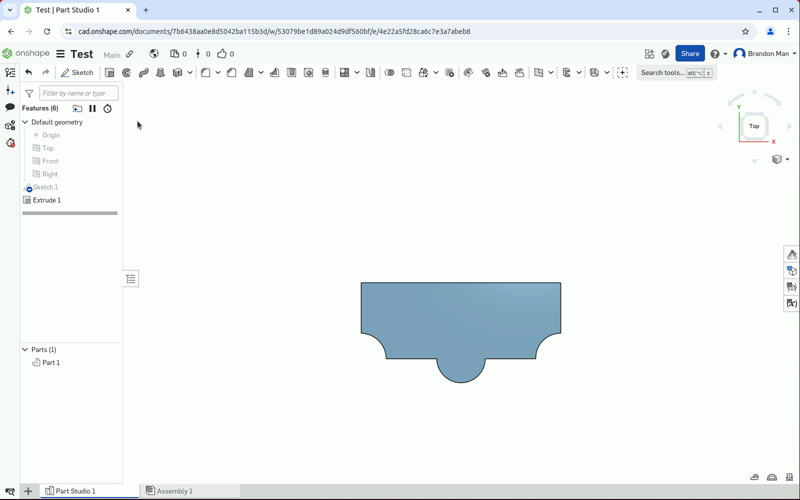
mouse_move(73, 189)
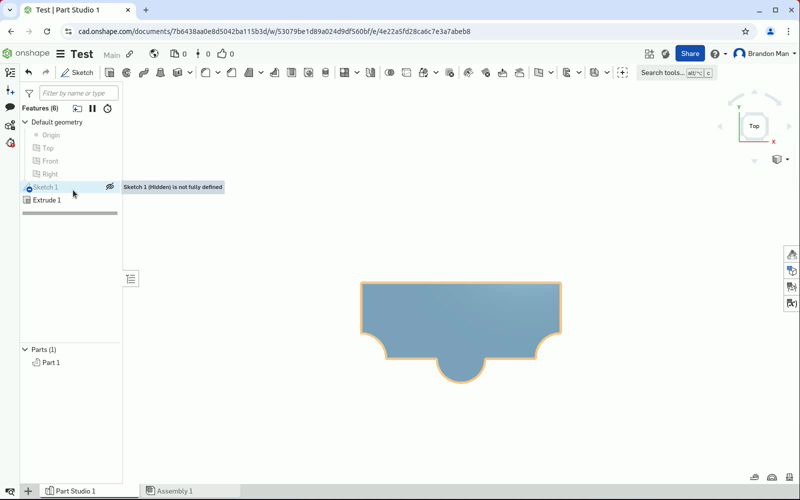
click(73, 189)
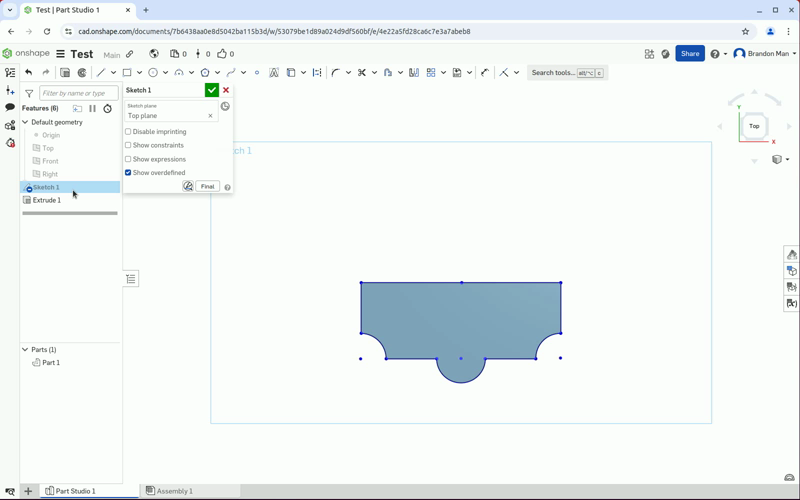
mouse_move(229, 92)
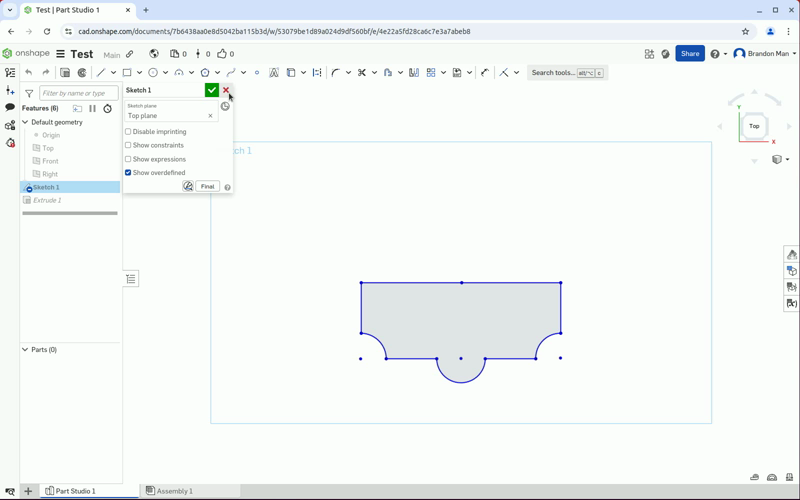
click(229, 92)
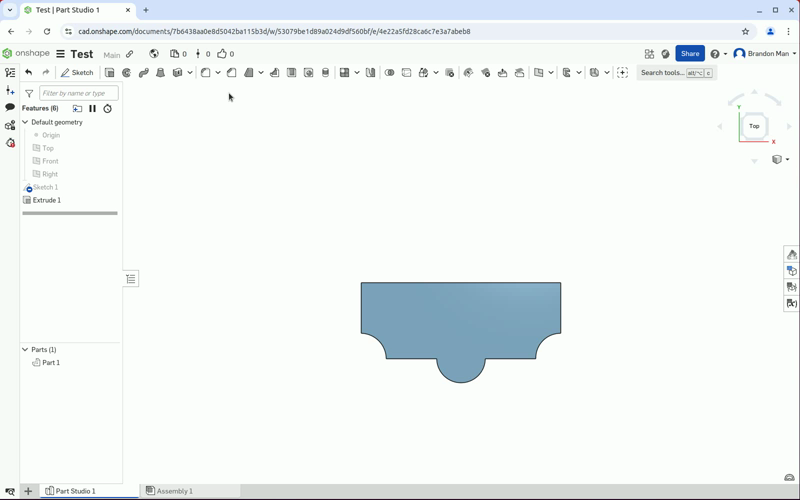
mouse_move(73, 352)
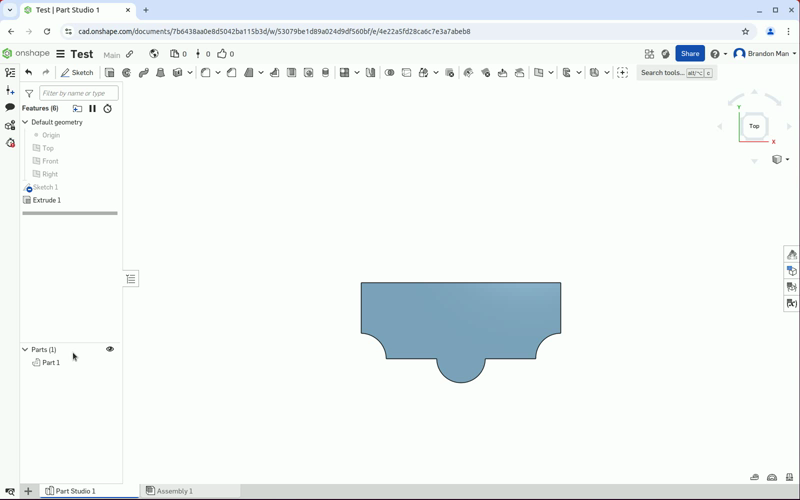
key(y)
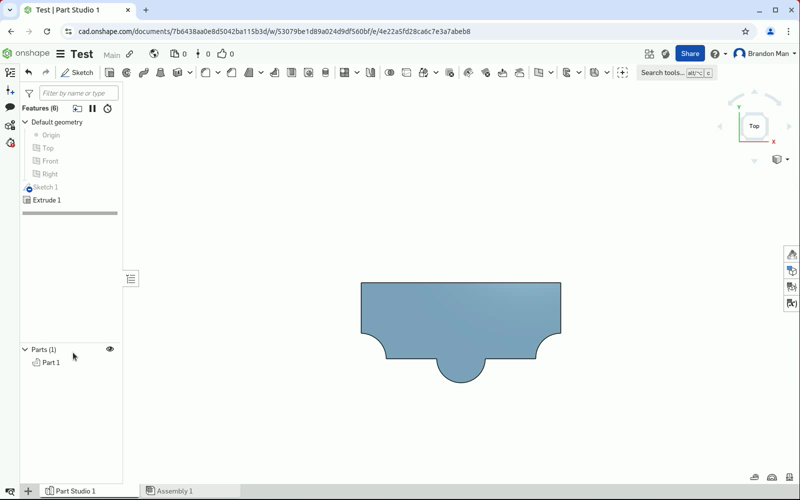
key(shift+p)
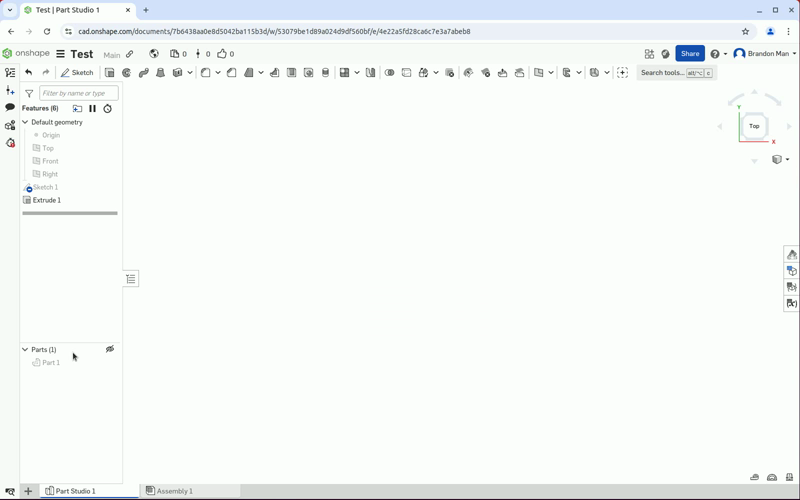
key(space)
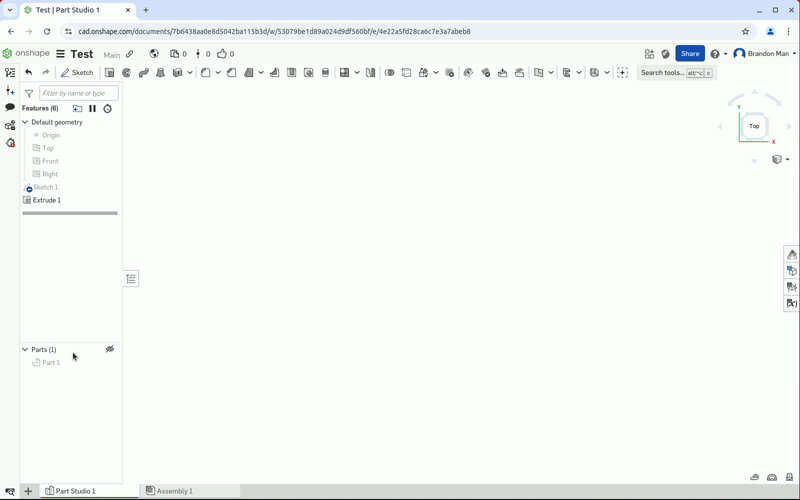
key_down(shift)
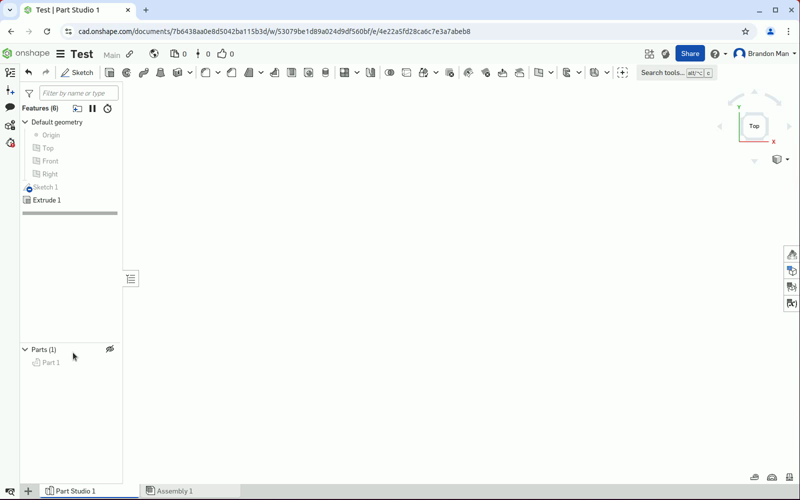
key(up)
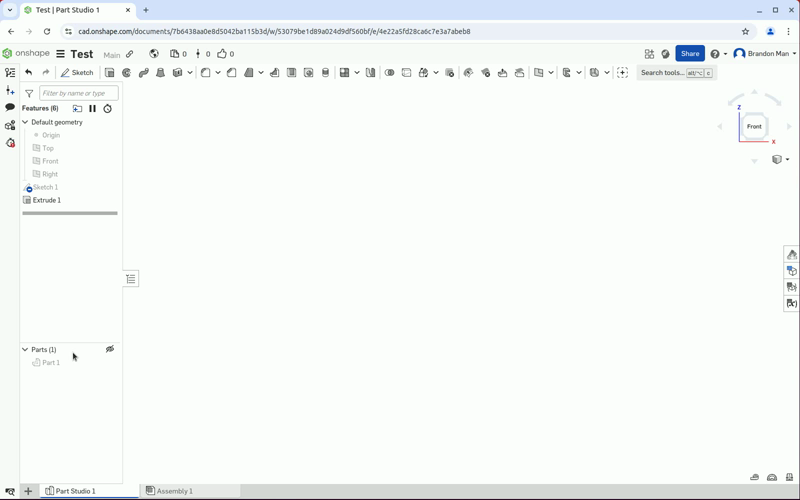
key_up(shift)
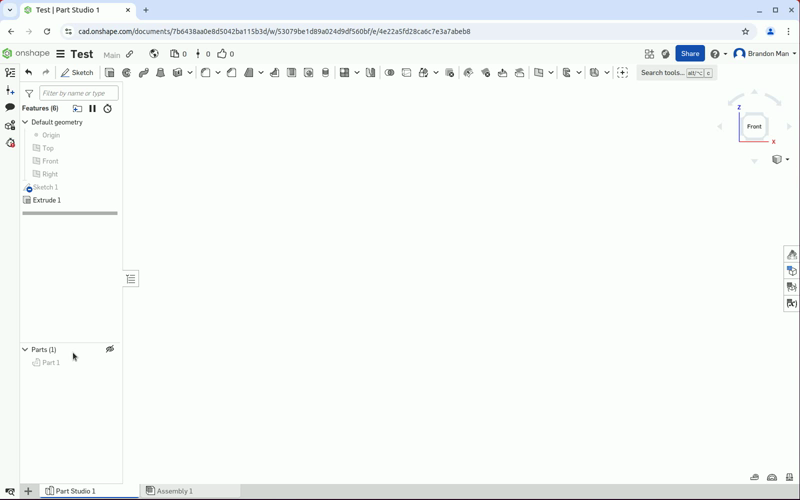
mouse_move(73, 352)
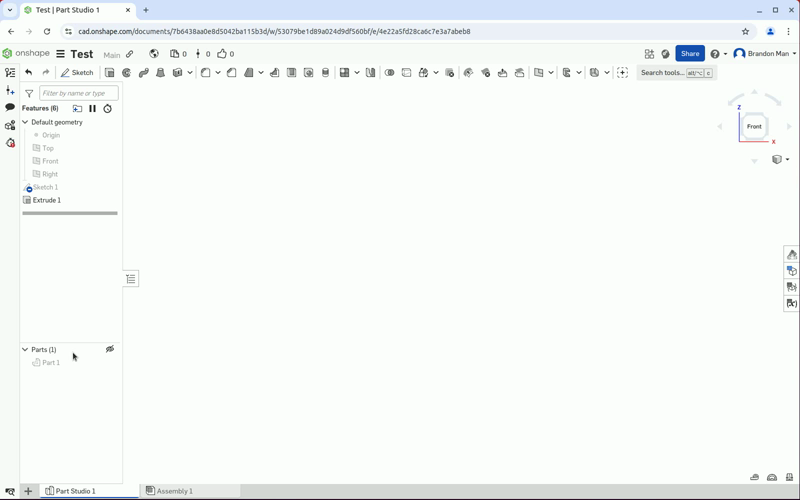
key(shift+y)
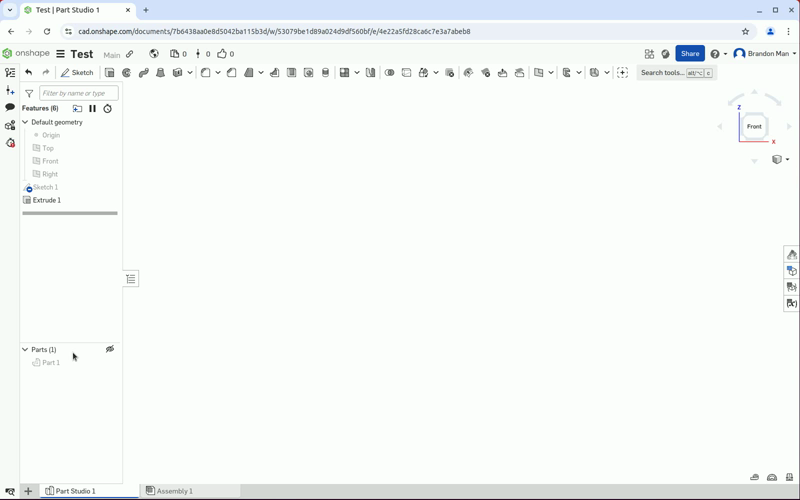
key(shift+s)
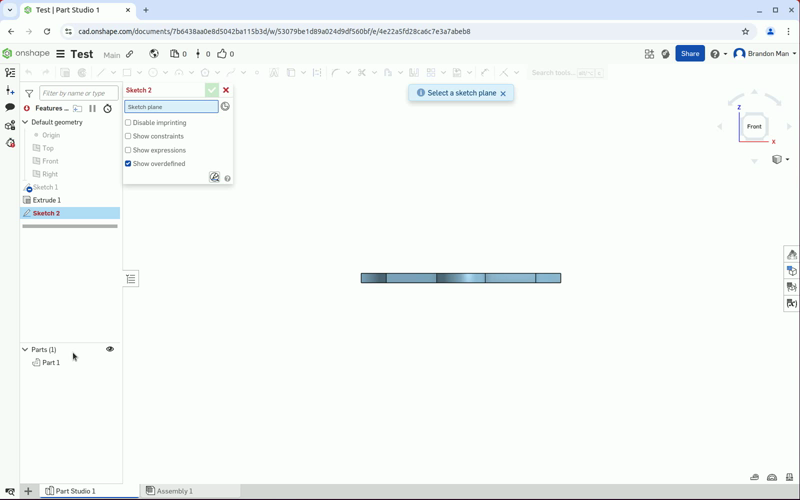
mouse_move(73, 163)
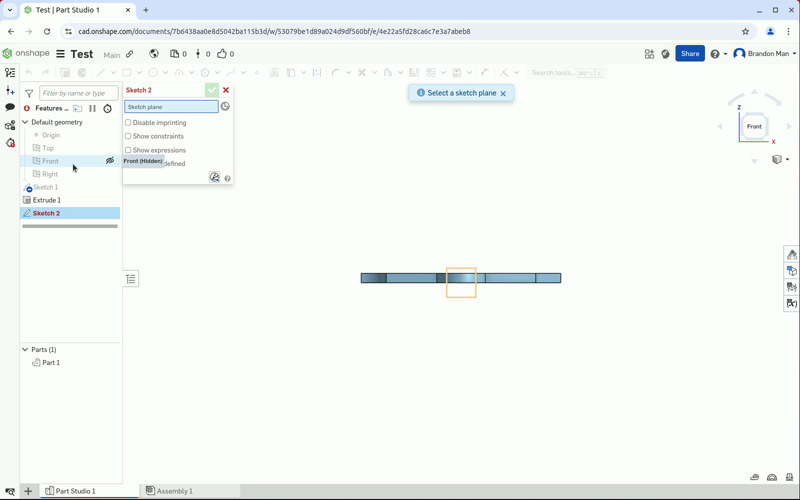
click(73, 163)
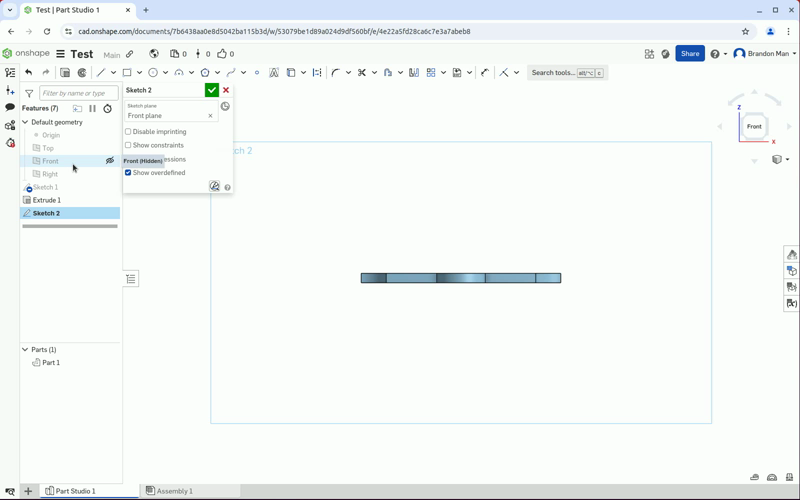
mouse_move(73, 352)
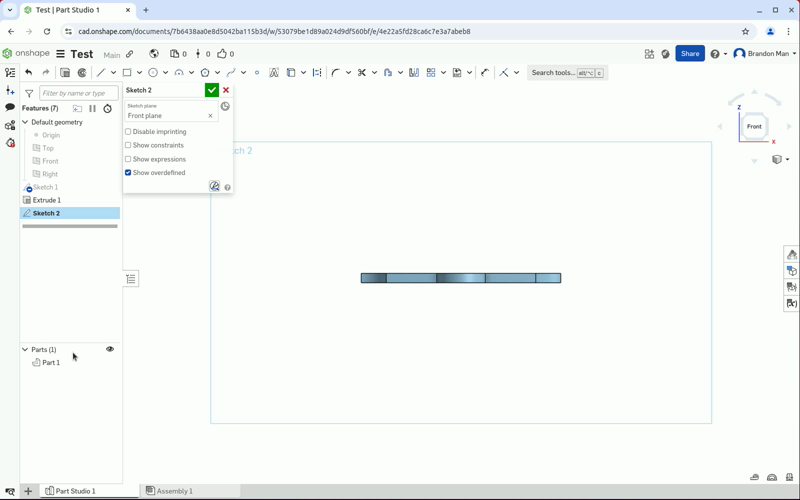
key(y)
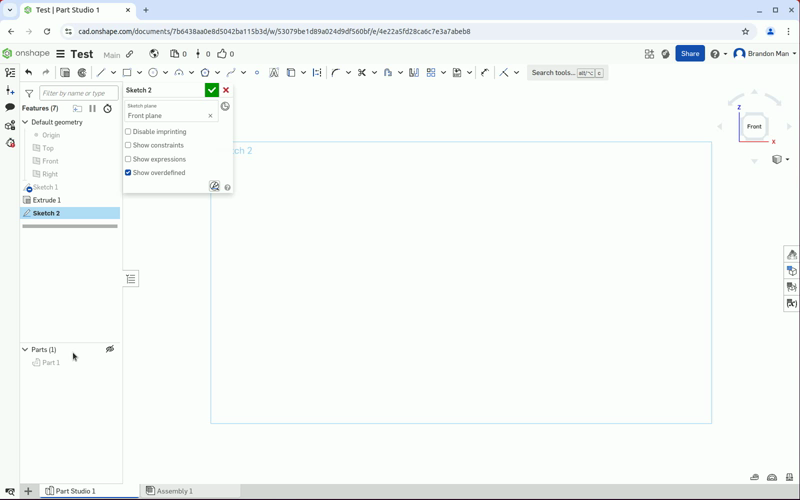
key(l)
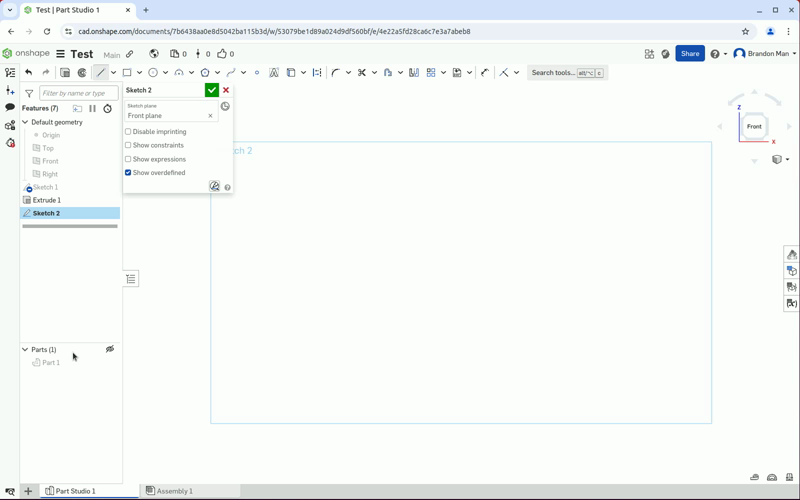
key_down(shift)
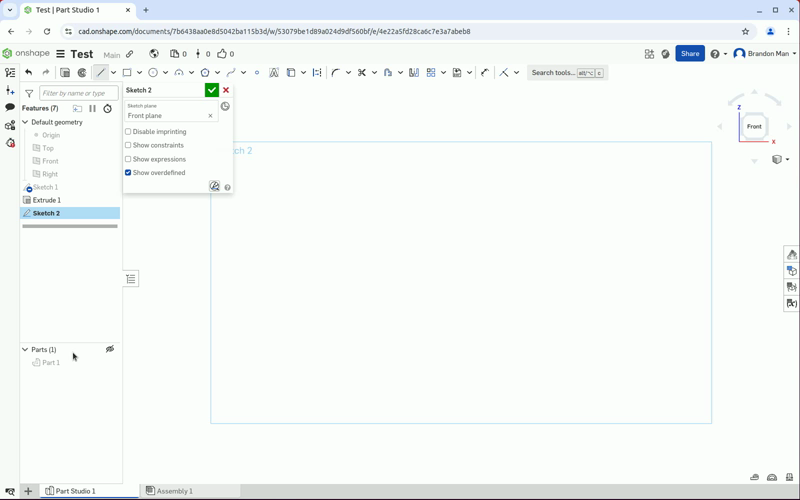
mouse_move(460, 339)
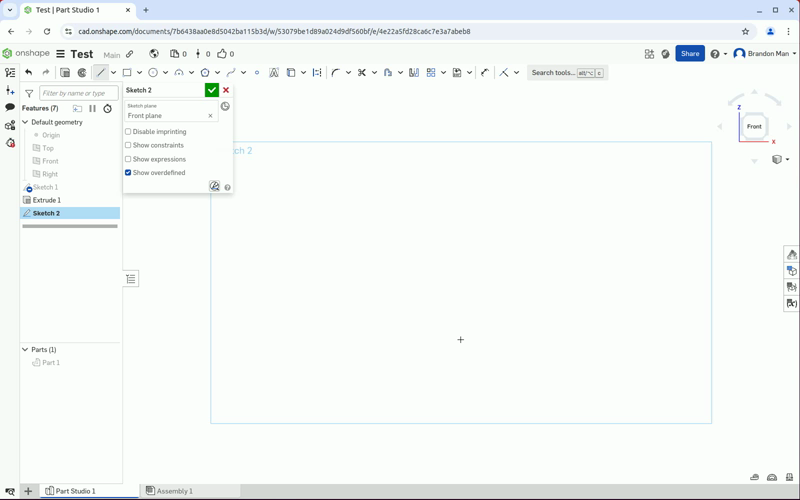
click(460, 339)
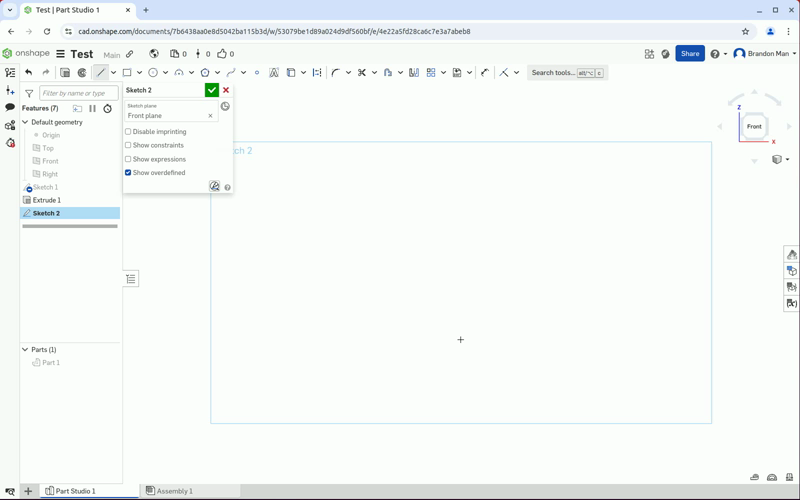
key_up(shift)
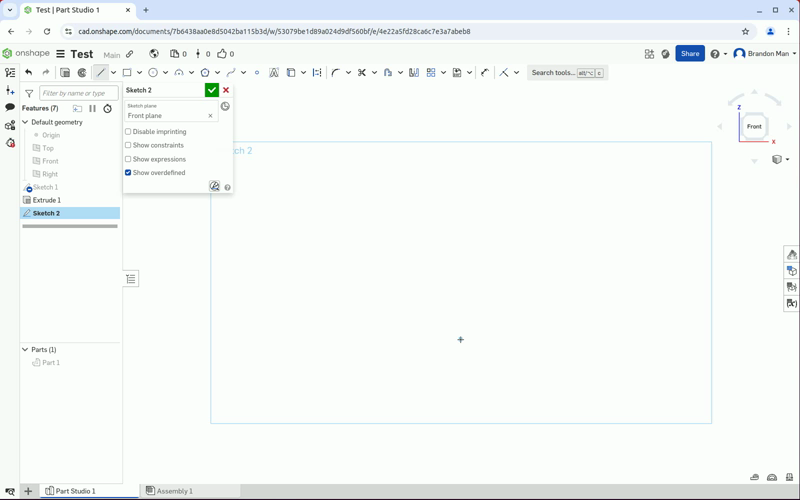
key_down(shift)
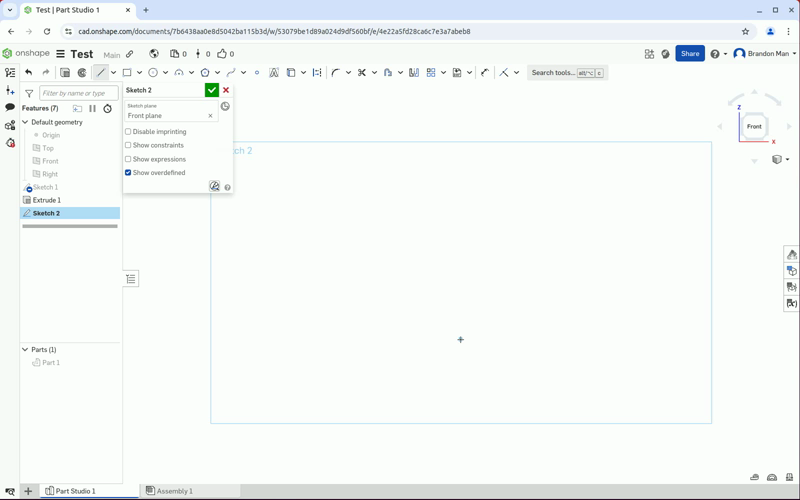
mouse_move(573, 339)
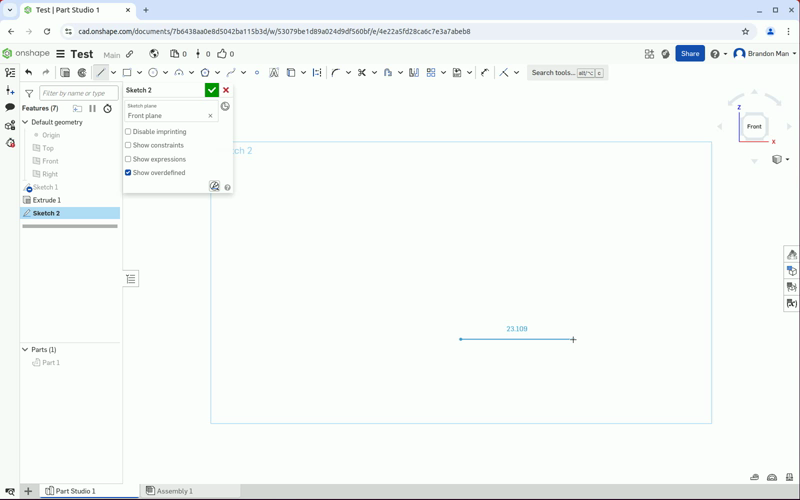
click(573, 339)
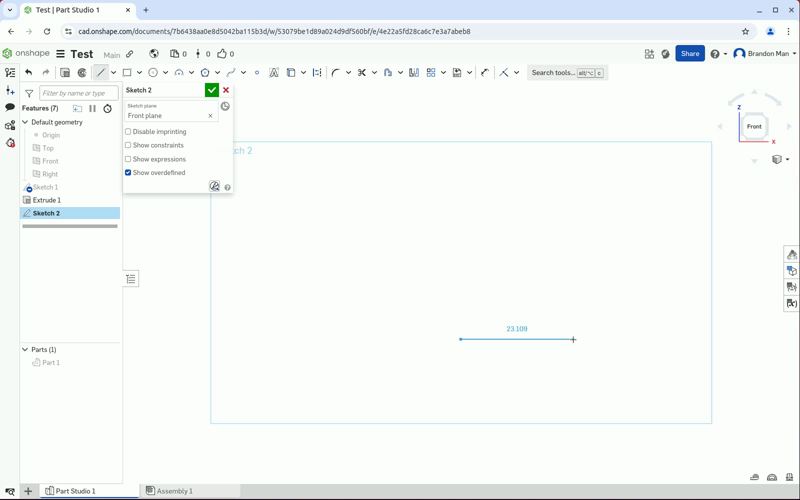
key_up(shift)
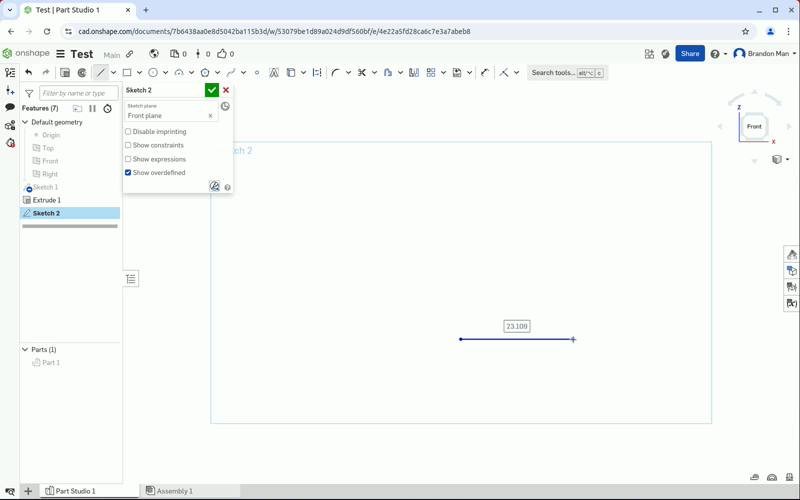
key_down(shift)
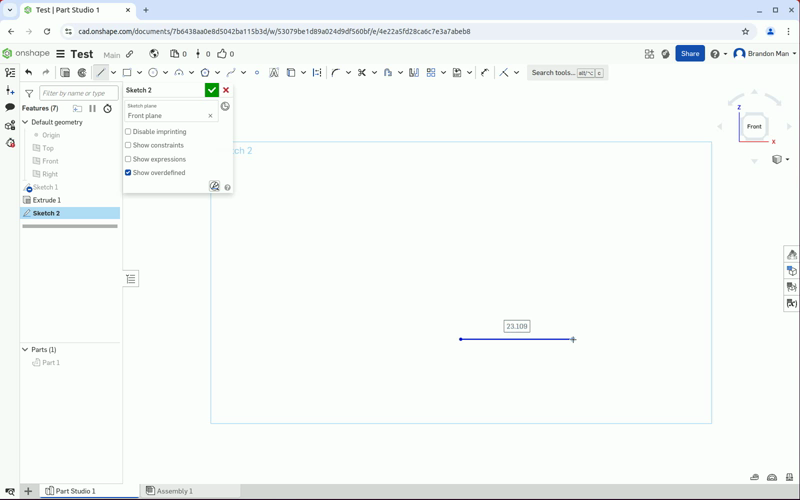
mouse_move(573, 251)
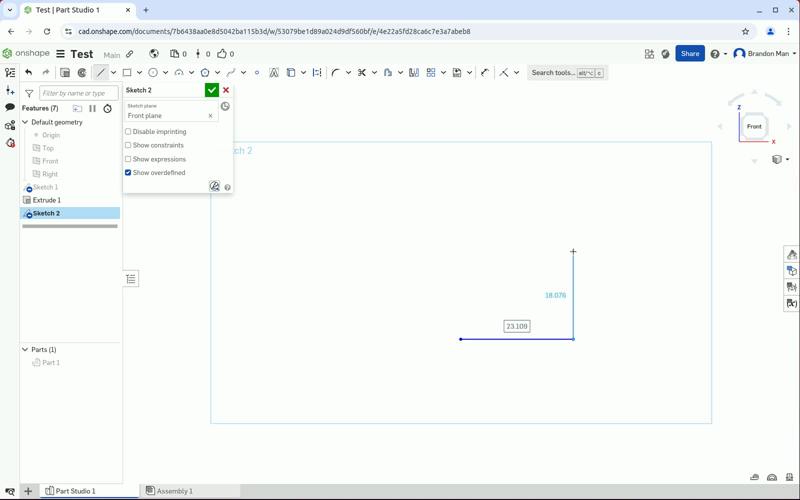
click(573, 251)
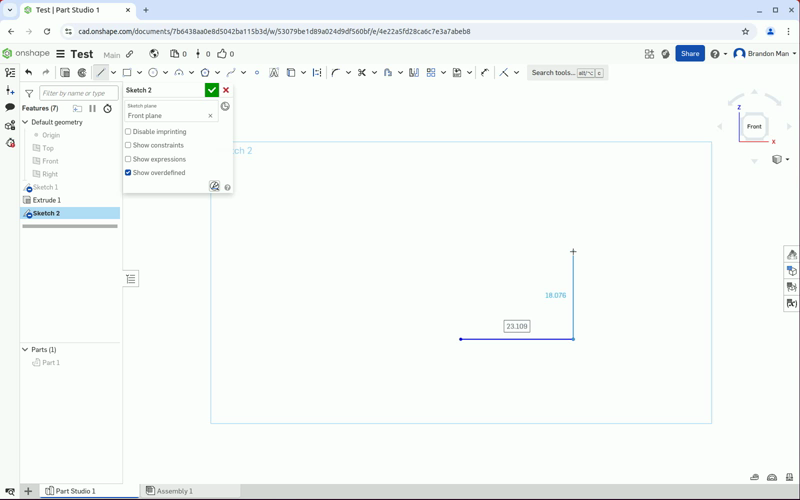
key_up(shift)
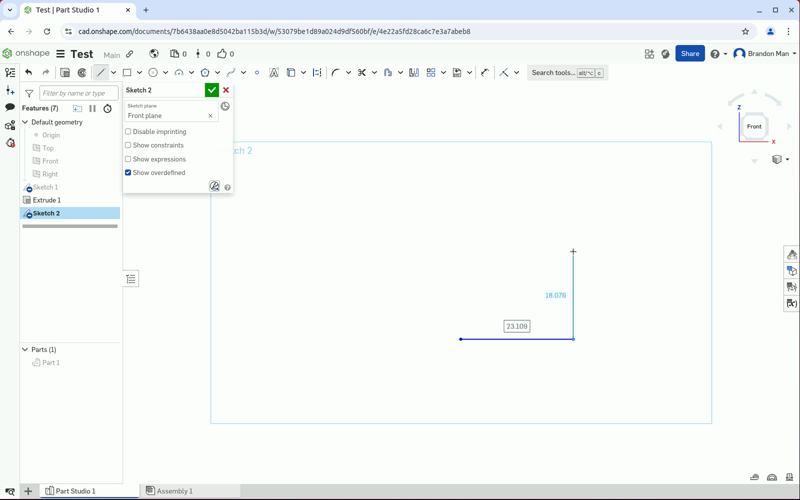
key(esc)
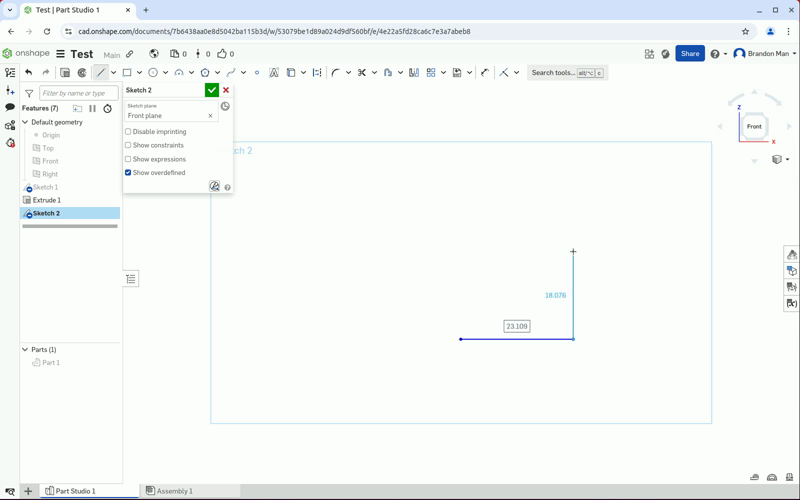
key(a)
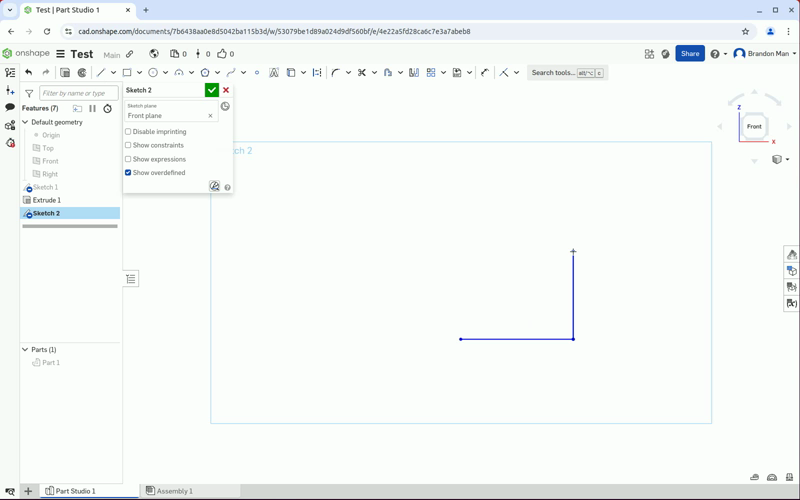
mouse_move(573, 251)
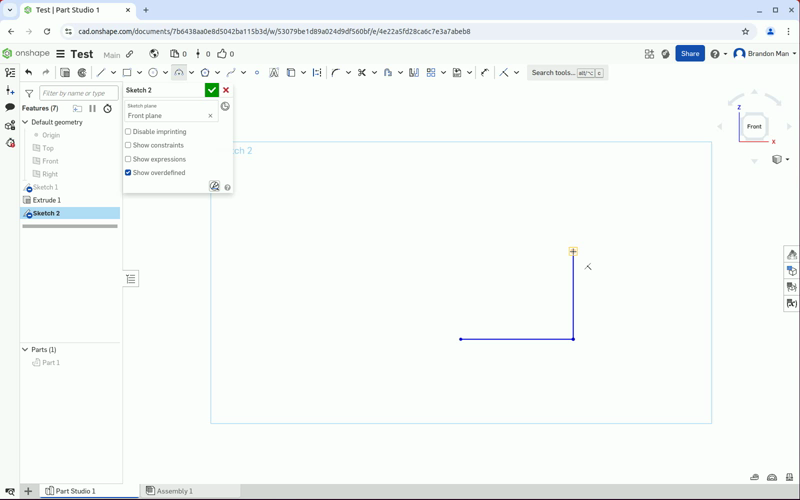
click(573, 251)
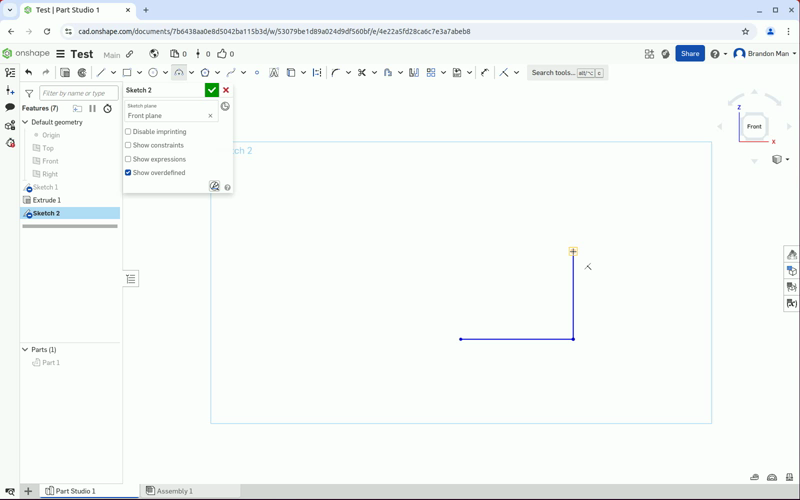
key_down(shift)
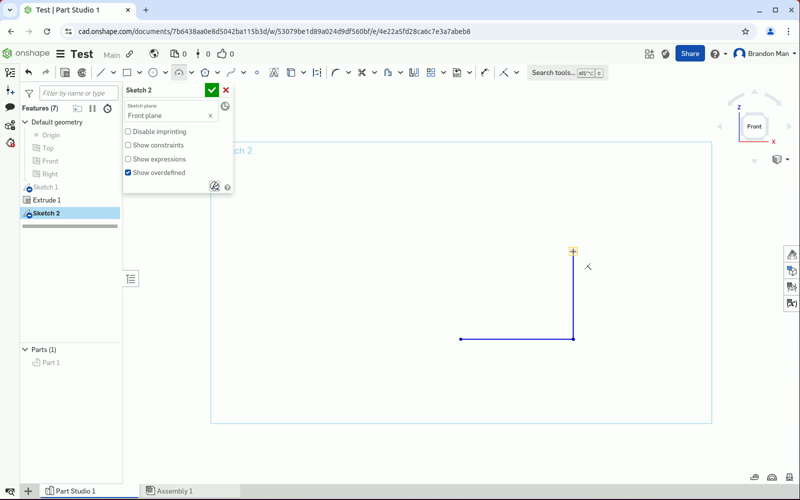
mouse_move(548, 226)
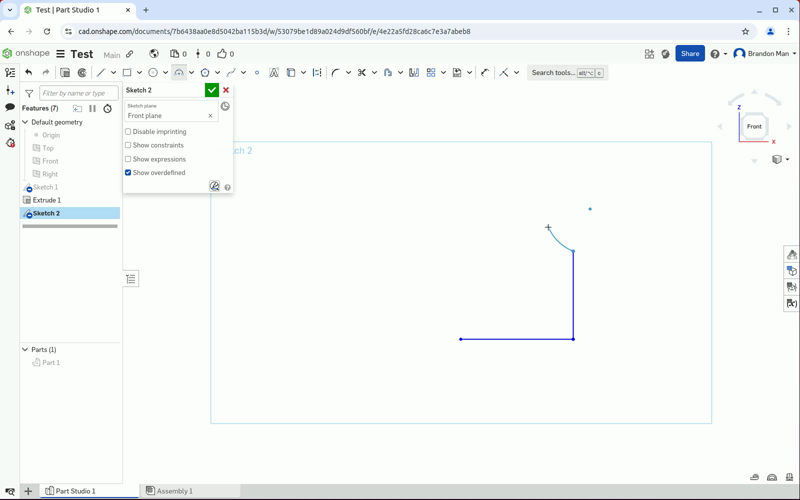
click(548, 226)
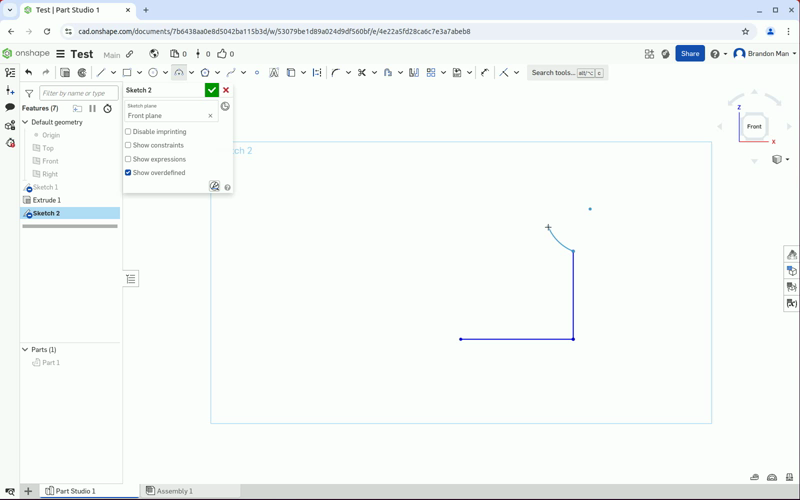
mouse_move(566, 234)
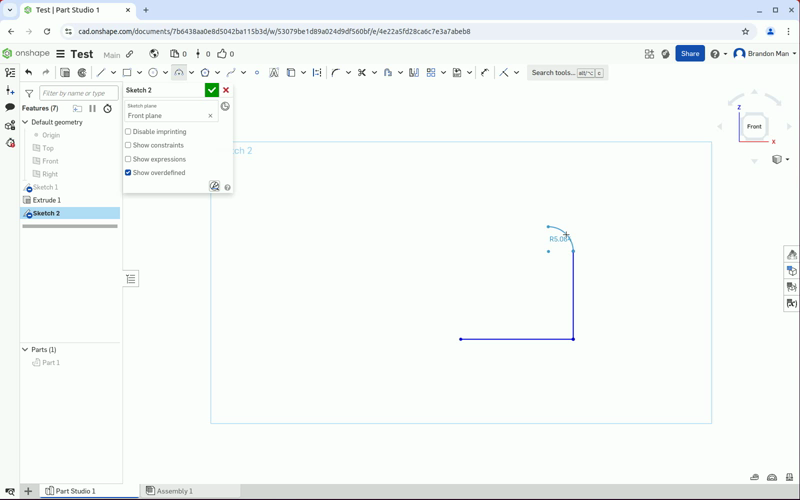
click(566, 234)
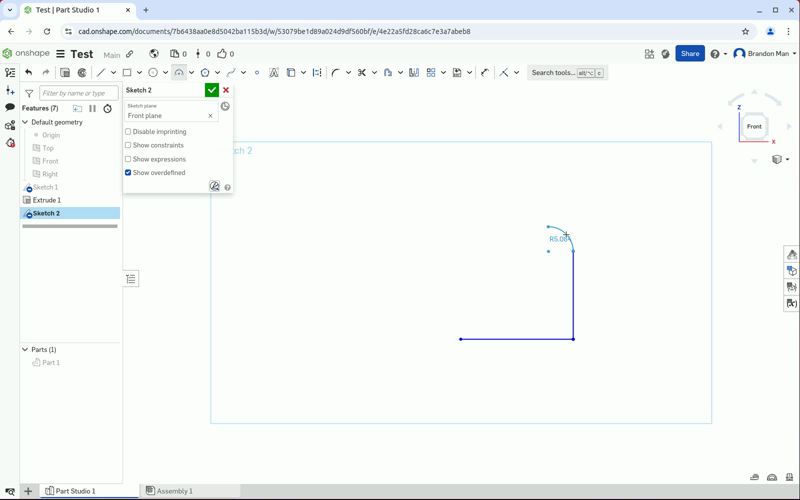
key_up(shift)
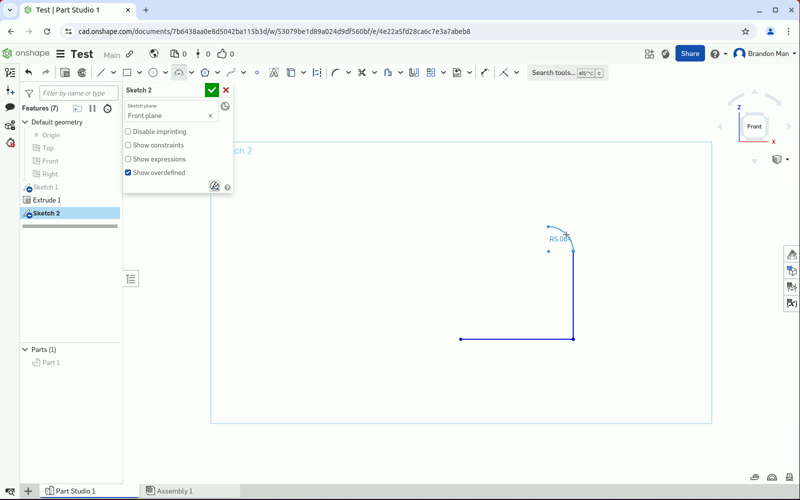
key(esc)
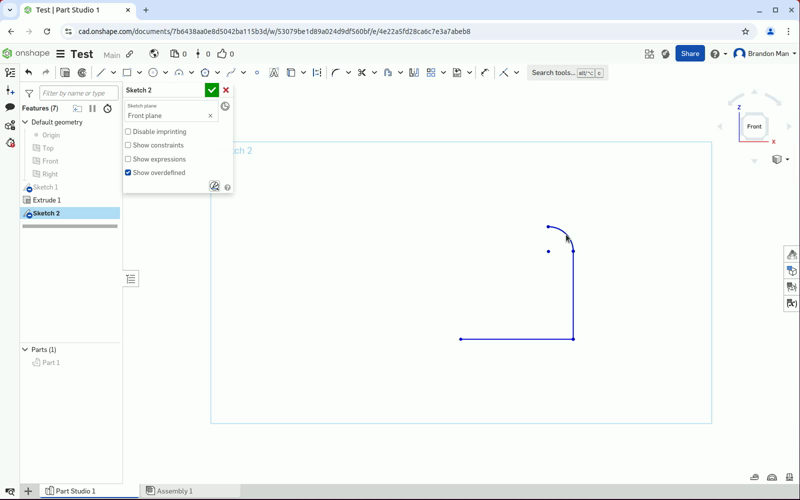
key(l)
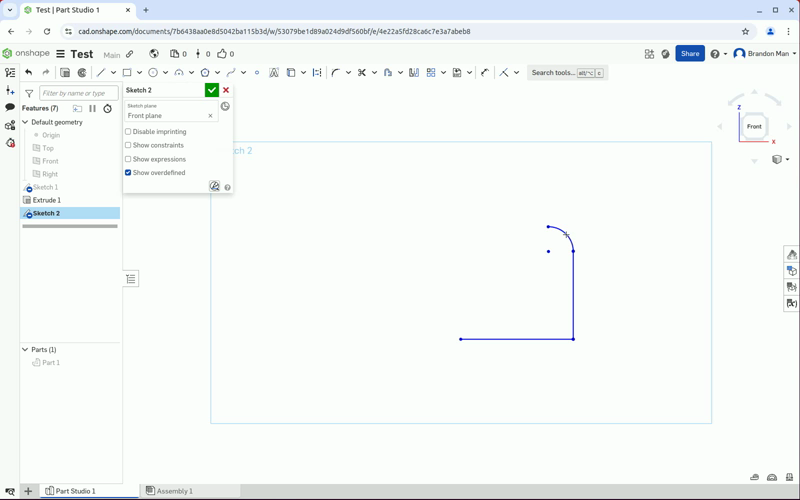
mouse_move(548, 226)
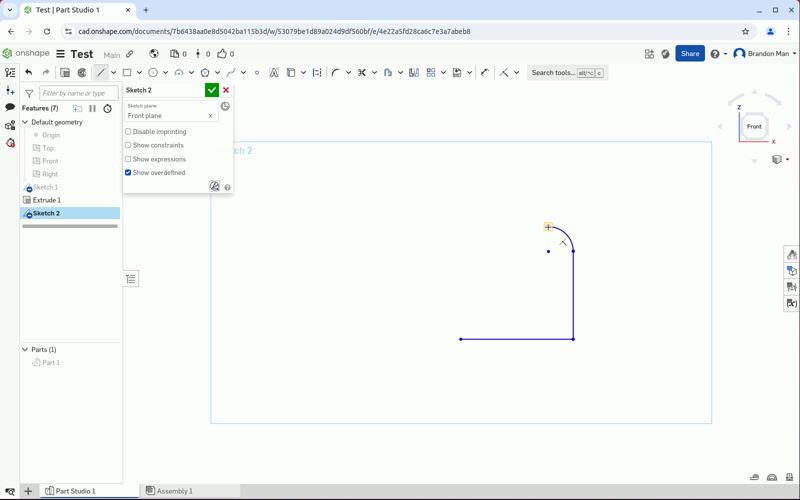
click(548, 226)
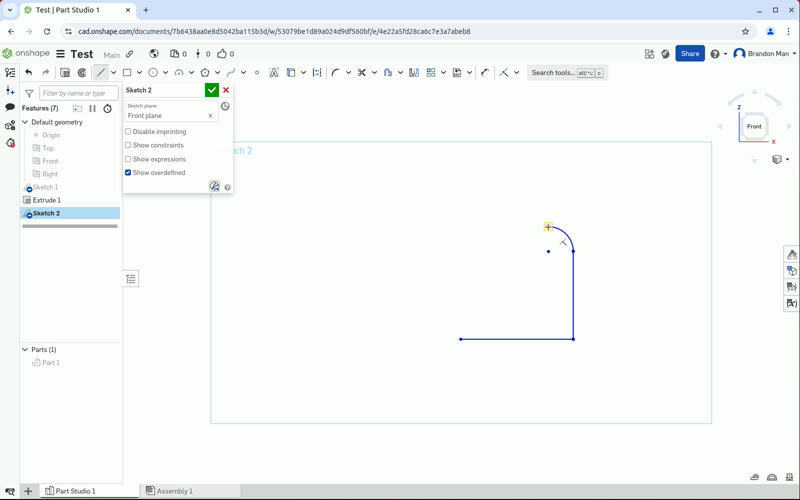
key_down(shift)
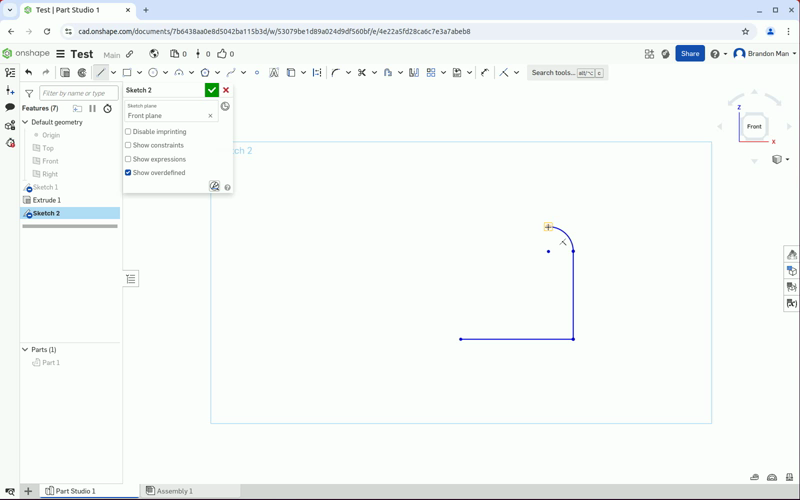
mouse_move(460, 226)
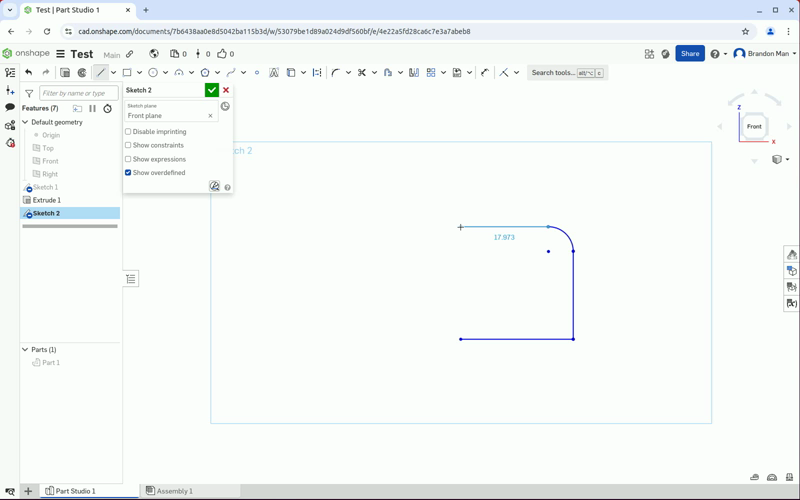
click(460, 226)
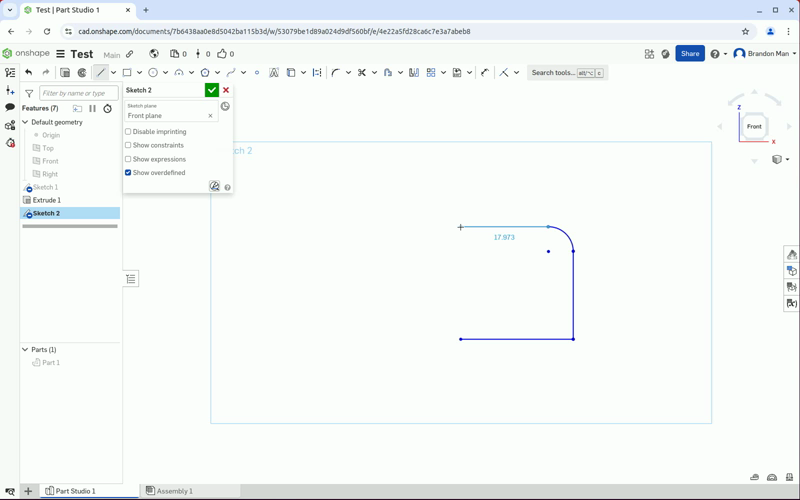
key_up(shift)
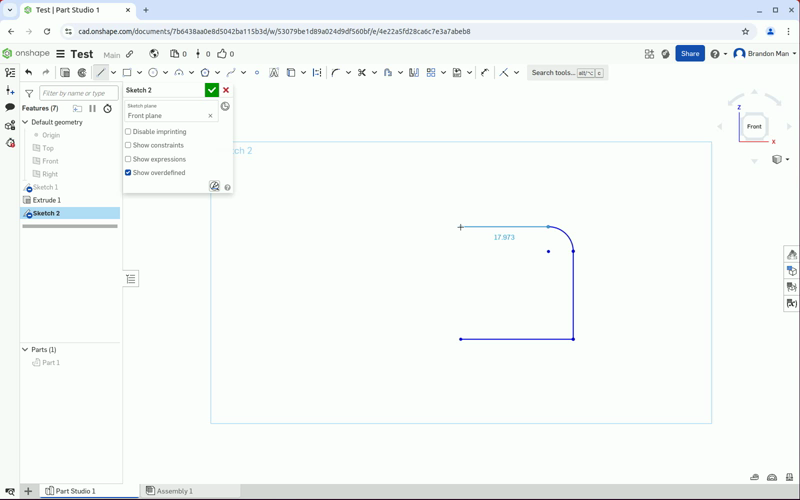
key_down(shift)
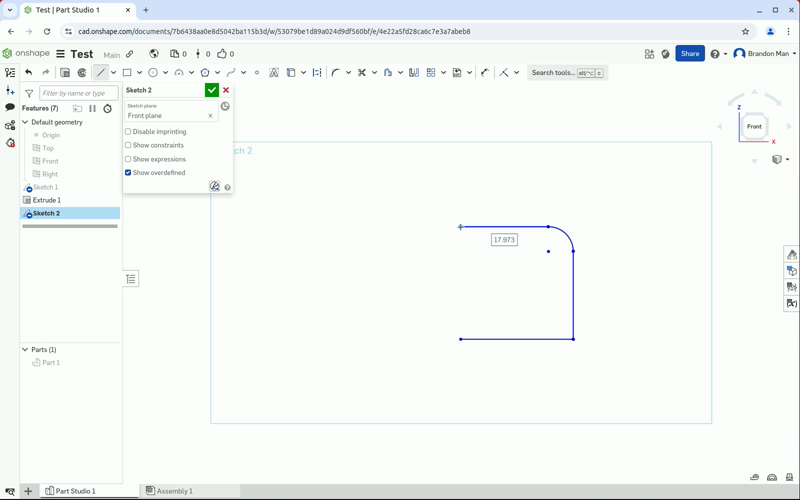
mouse_move(490, 226)
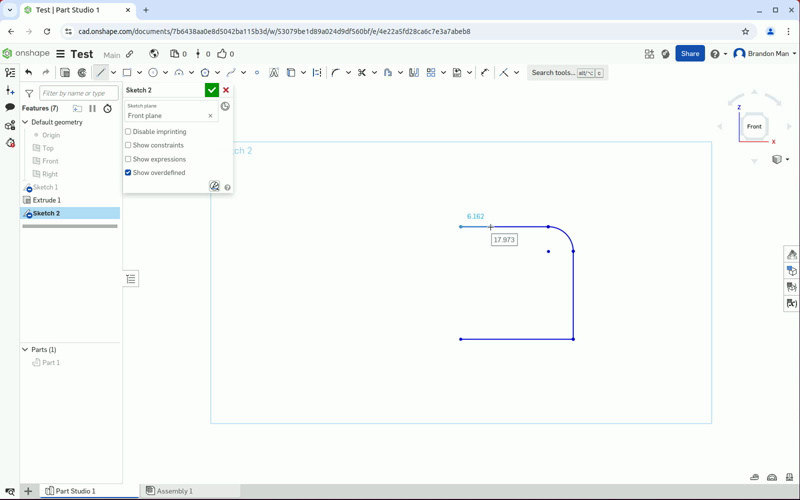
mouse_move(460, 264)
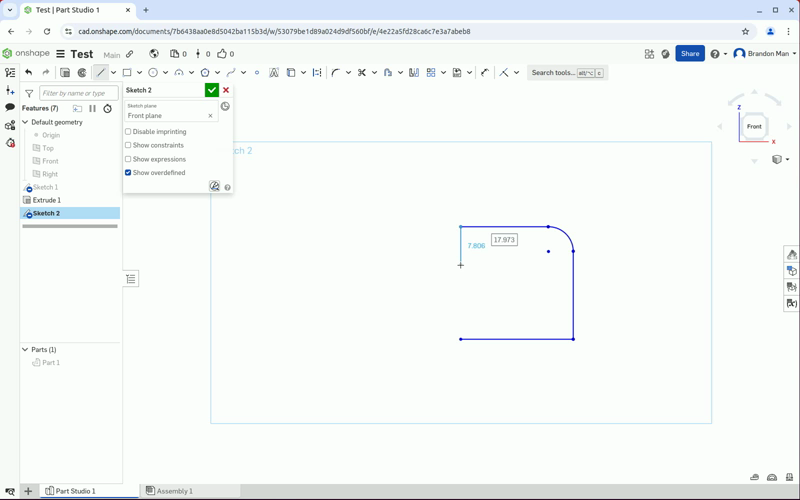
click(460, 264)
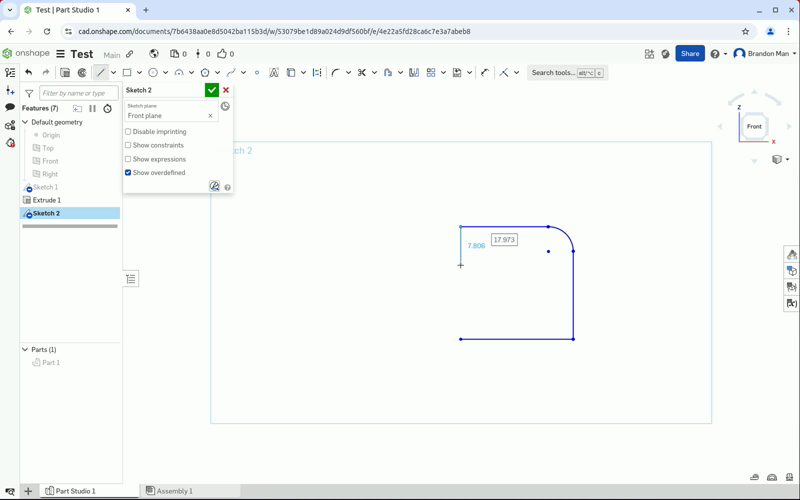
key_up(shift)
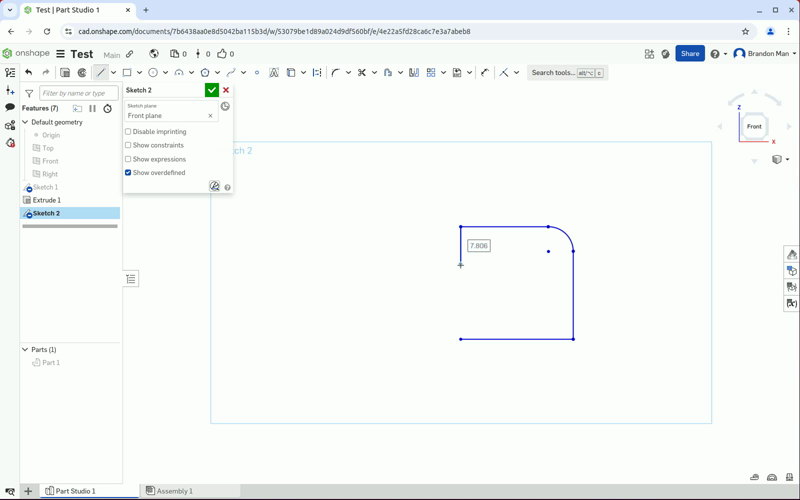
key_down(shift)
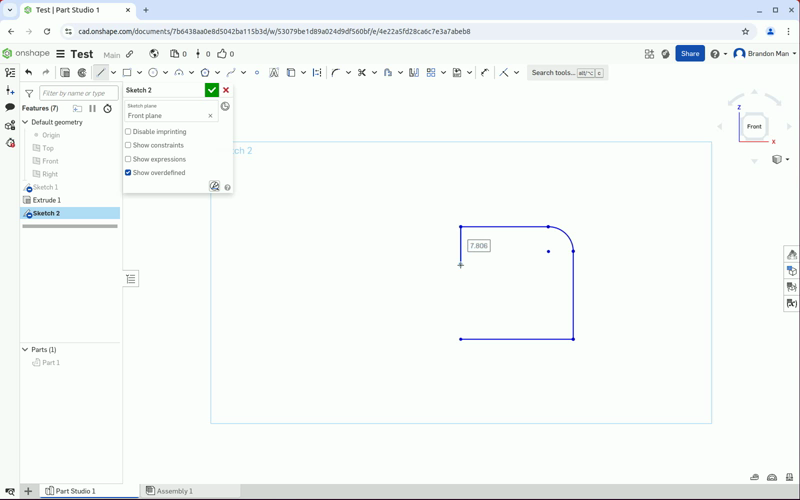
mouse_move(490, 264)
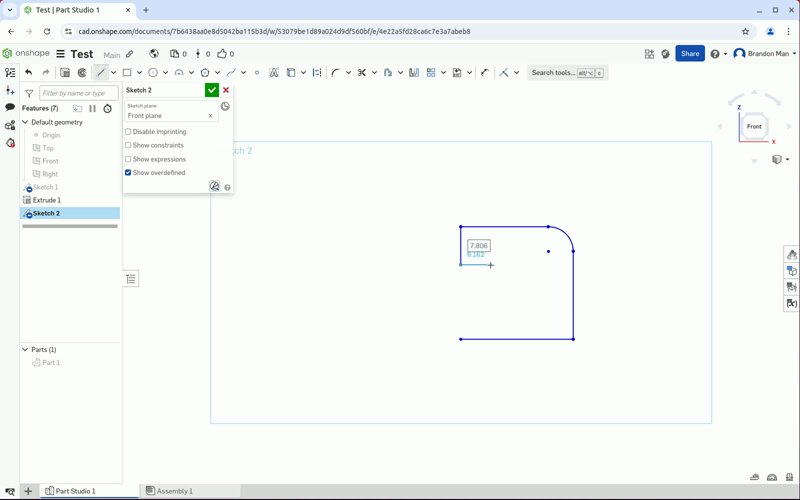
mouse_move(460, 282)
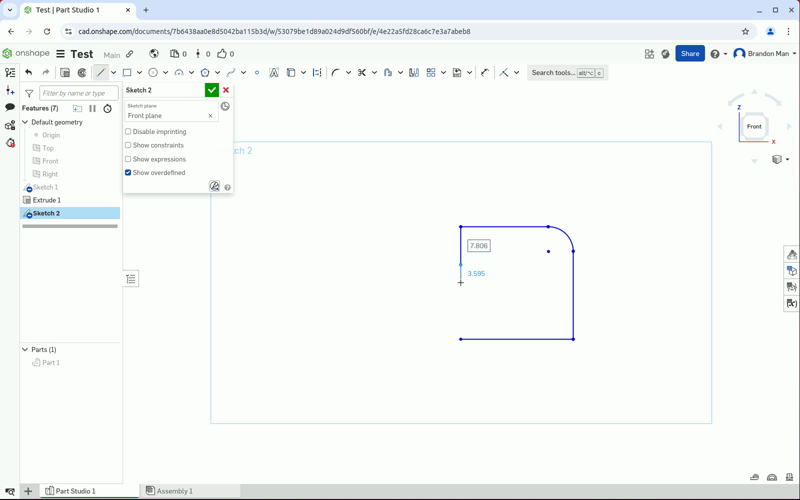
click(460, 282)
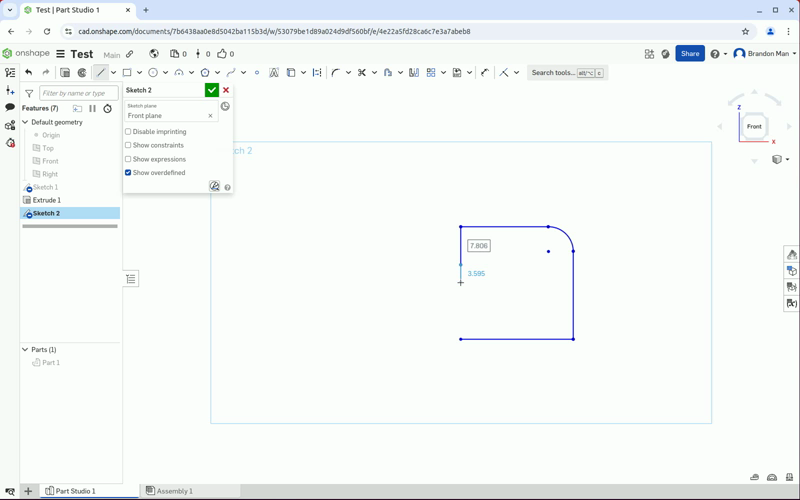
key_up(shift)
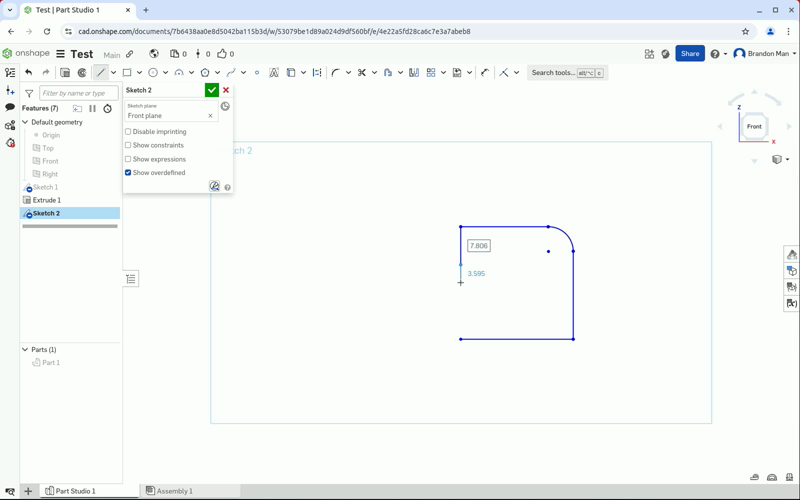
key_down(shift)
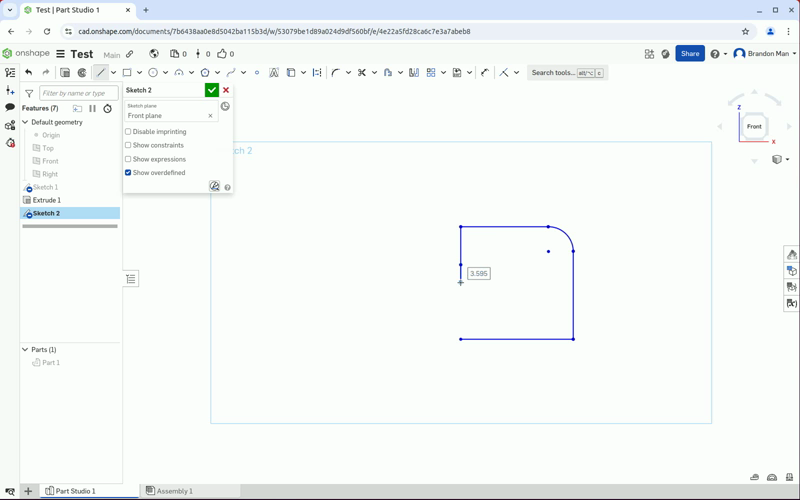
mouse_move(490, 282)
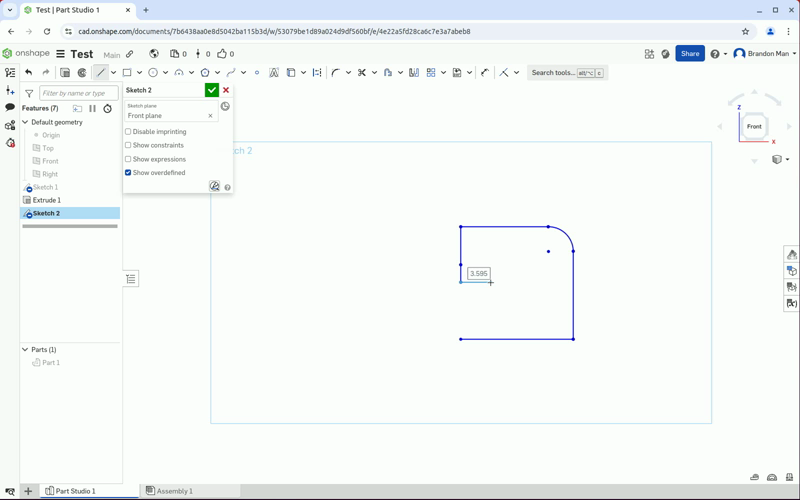
mouse_move(460, 301)
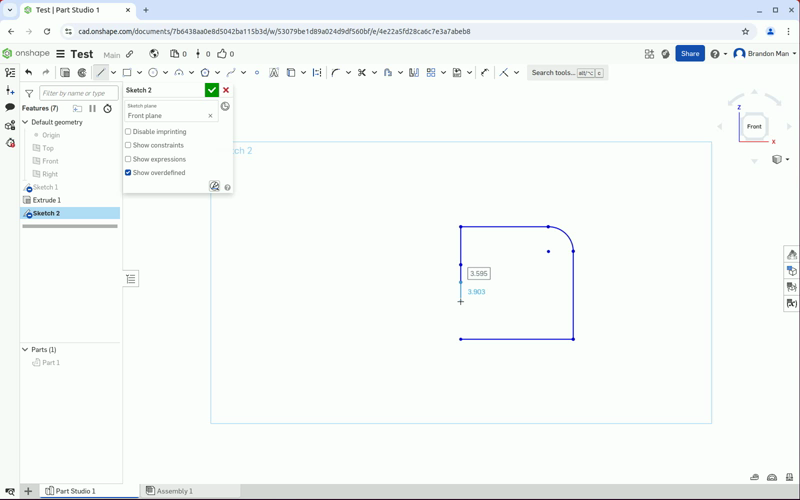
click(460, 301)
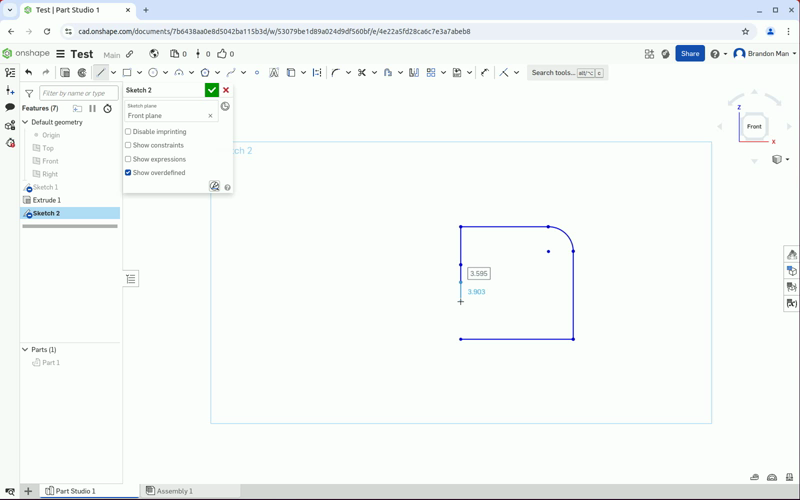
key_up(shift)
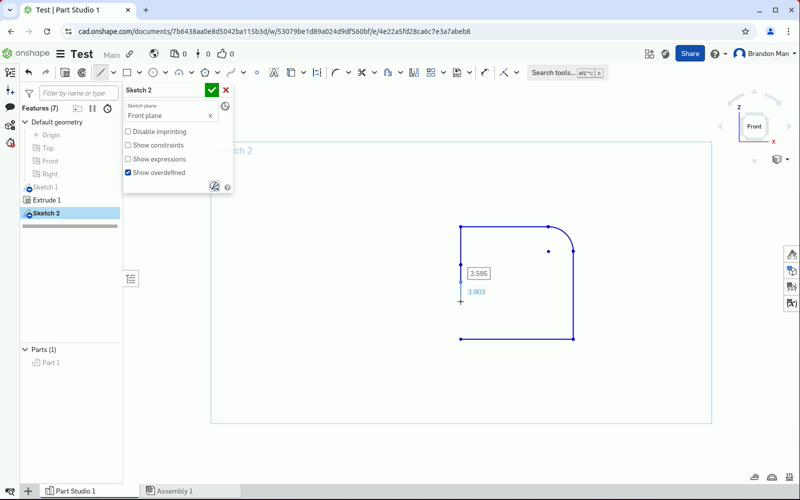
mouse_move(490, 301)
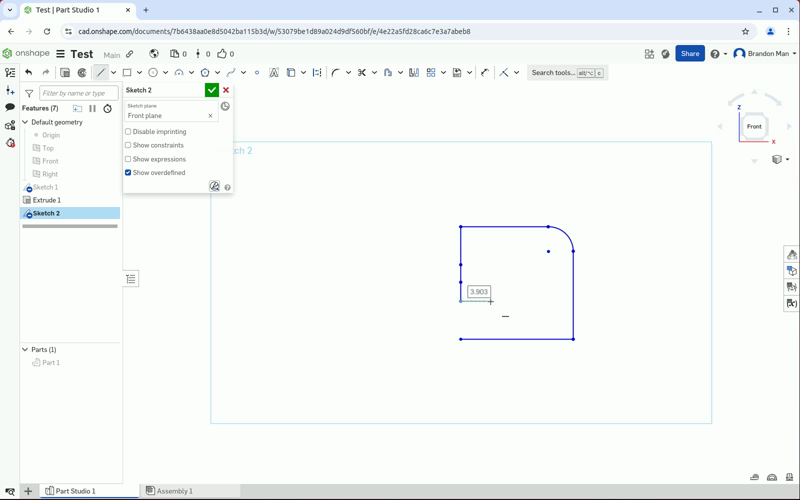
key_down(shift)
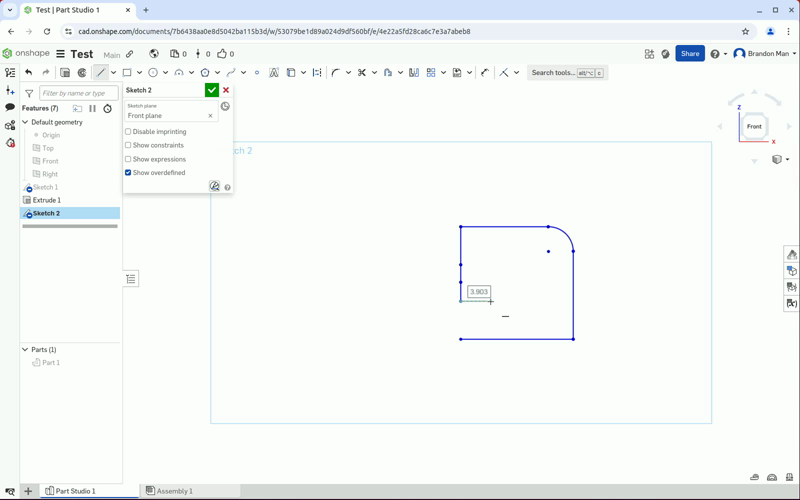
mouse_move(460, 339)
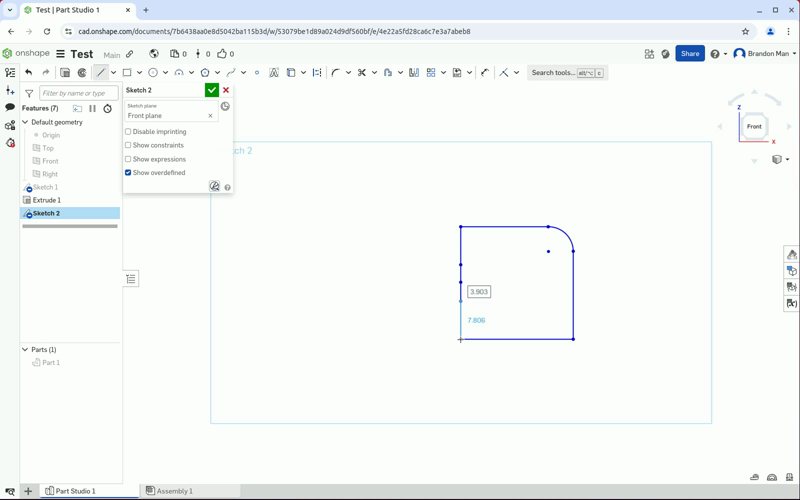
key_up(shift)
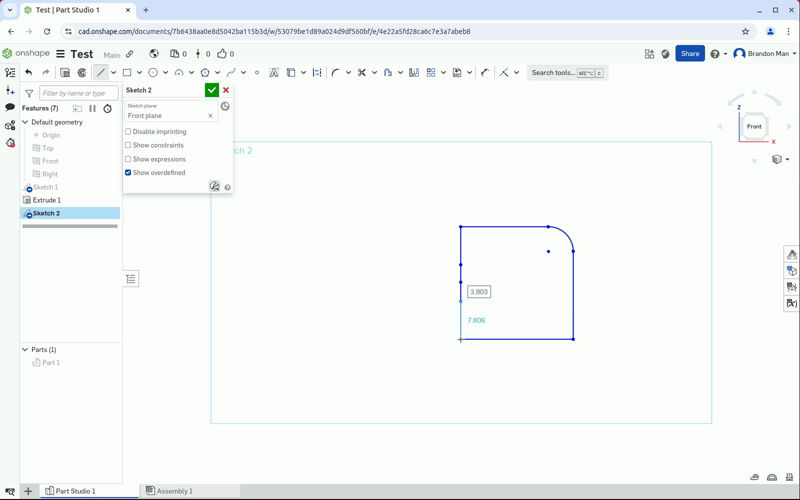
click(460, 339)
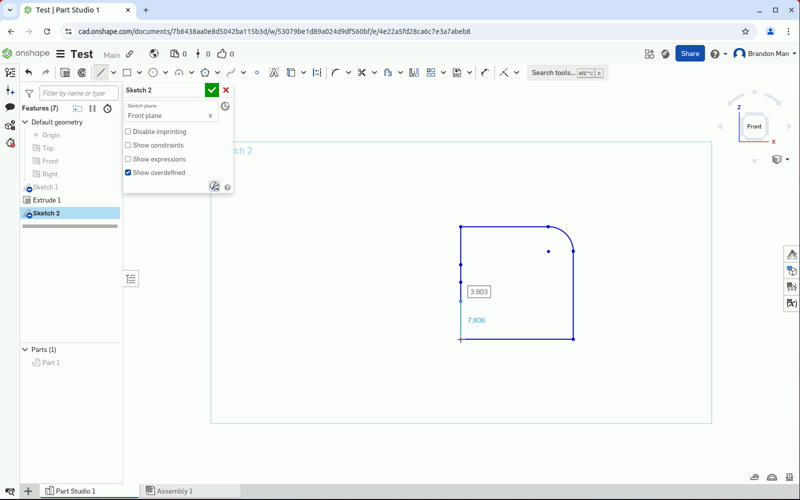
key(esc)
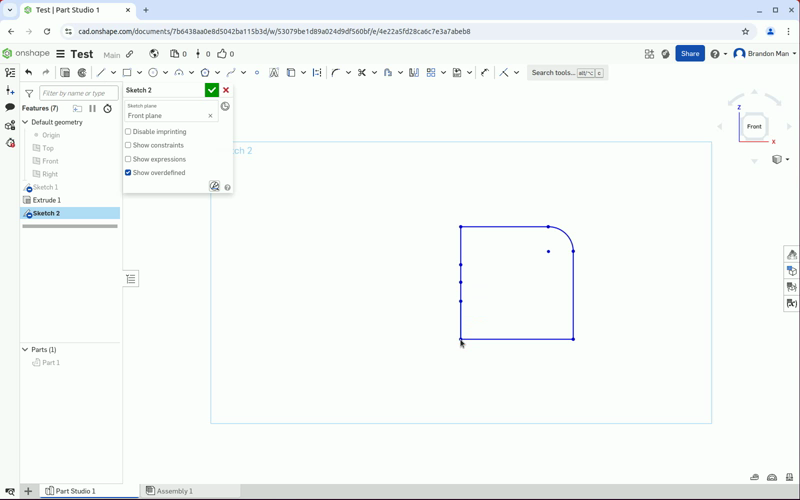
mouse_move(492, 298)
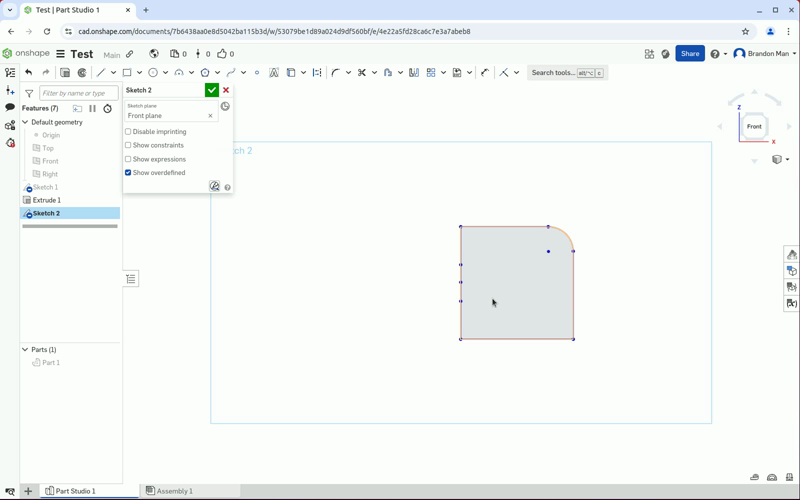
click(492, 298)
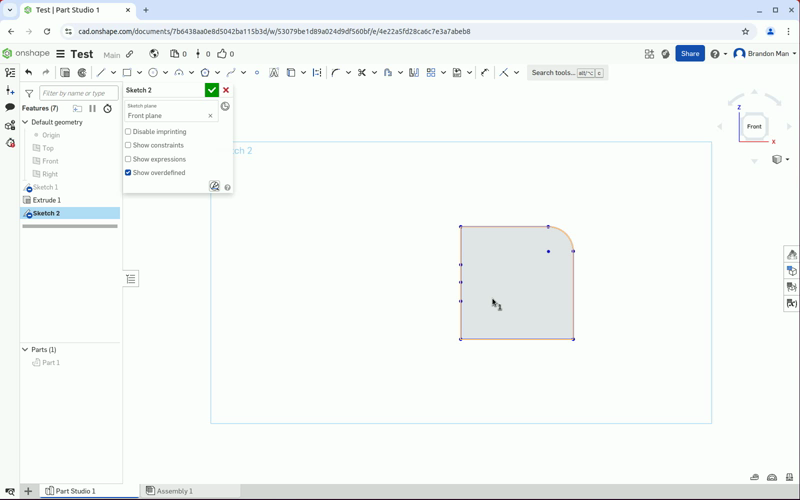
mouse_move(73, 352)
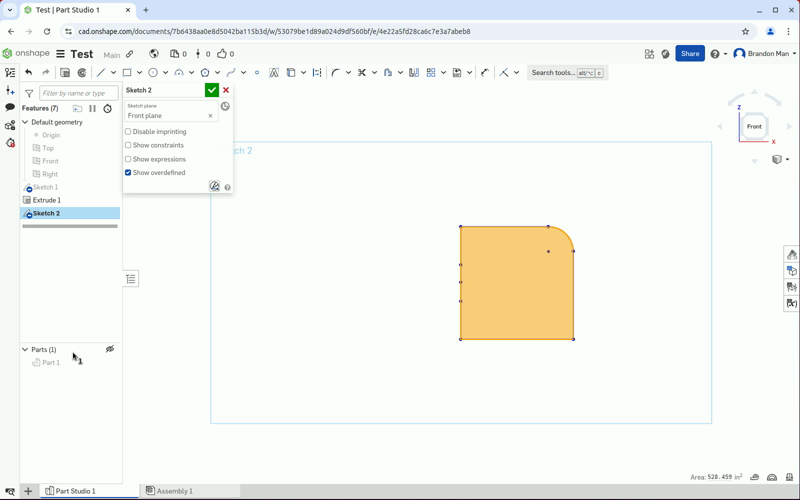
key(shift+y)
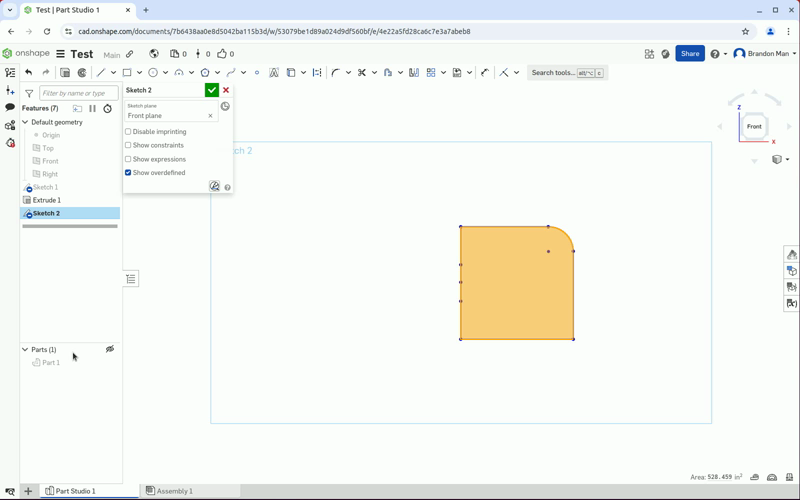
key(shift+e)
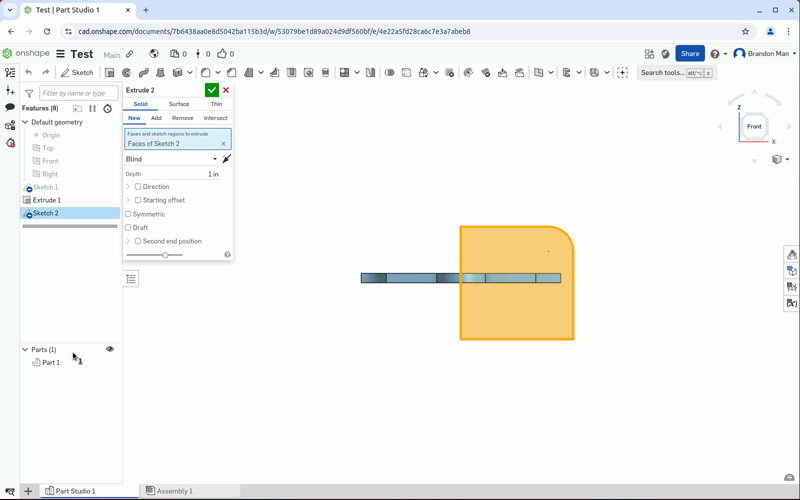
mouse_move(143, 106)
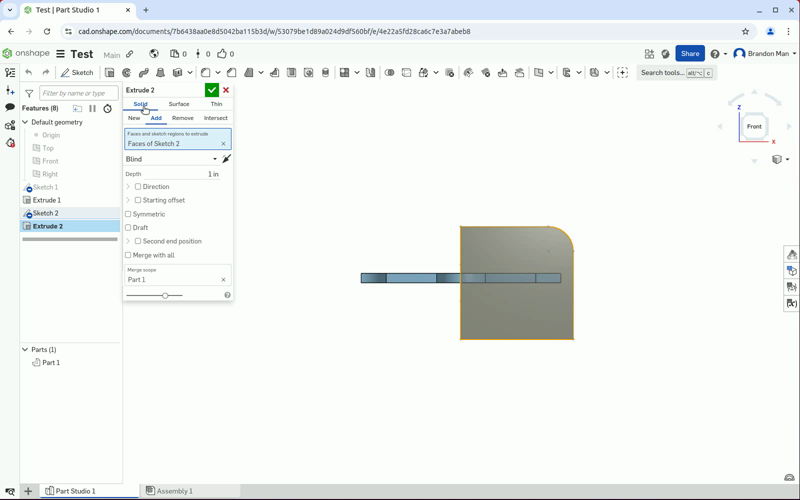
click(143, 106)
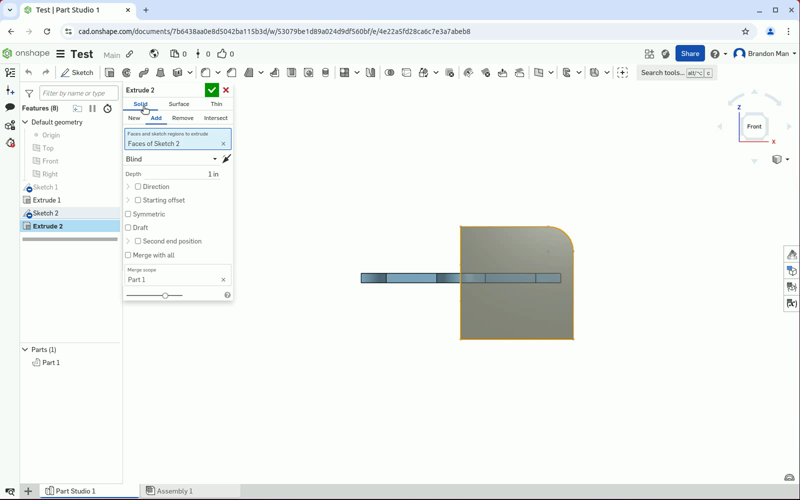
mouse_move(137, 120)
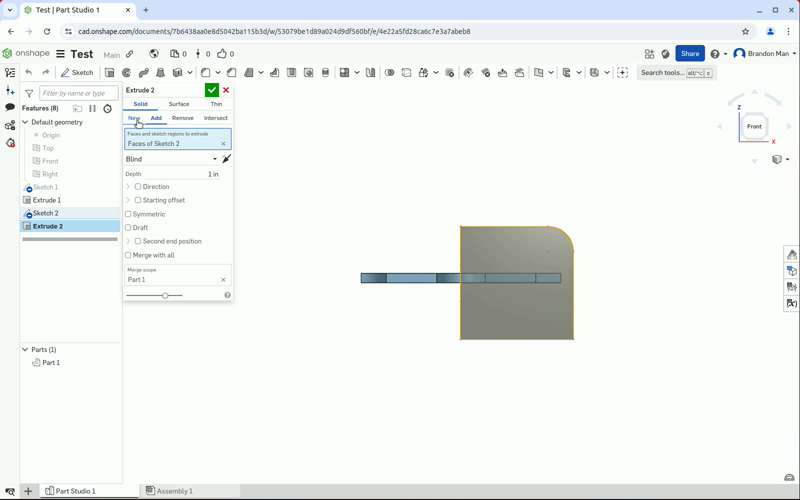
click(137, 120)
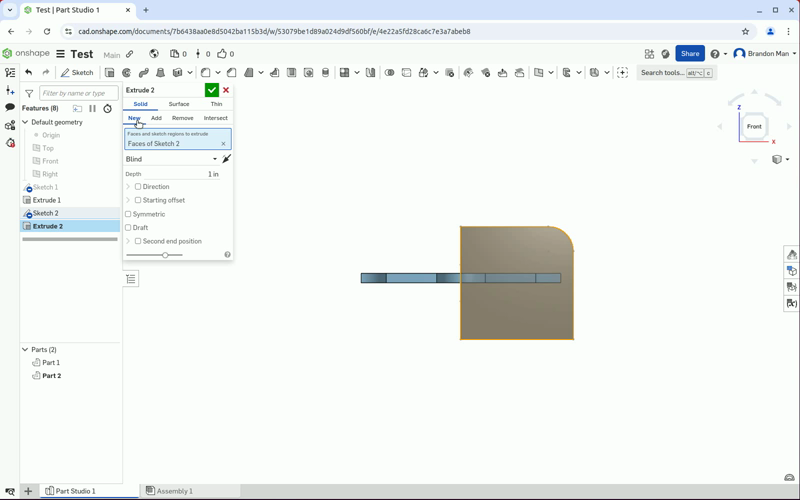
key(tab, 4)
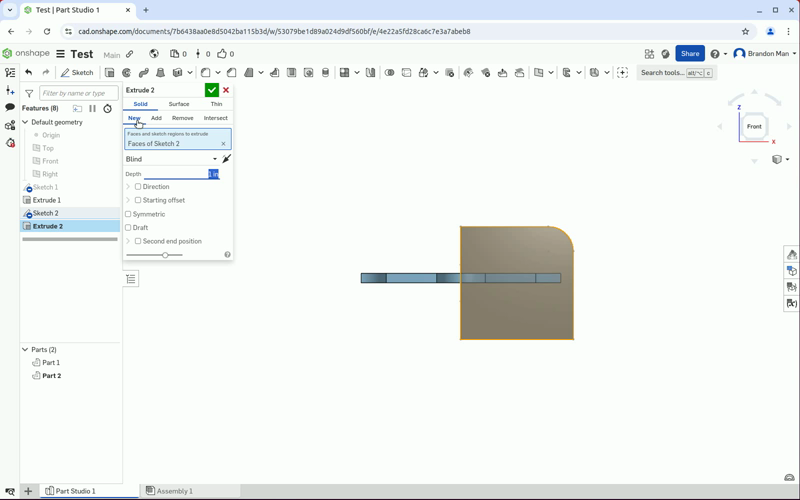
text(1.926)
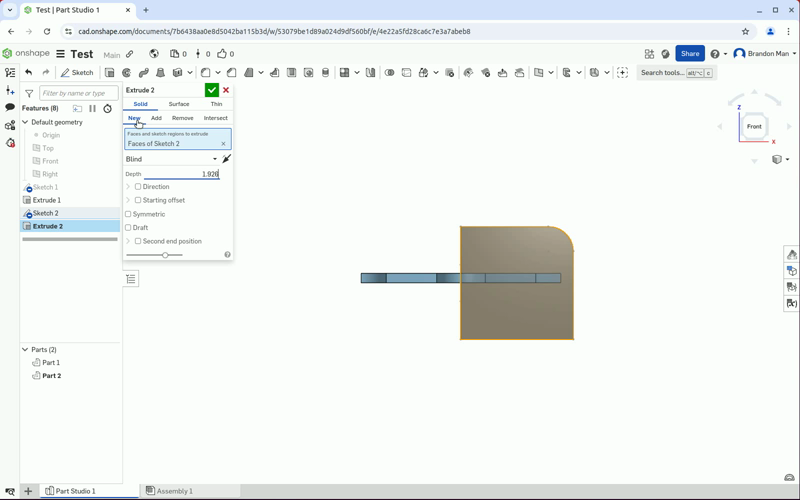
key(enter)
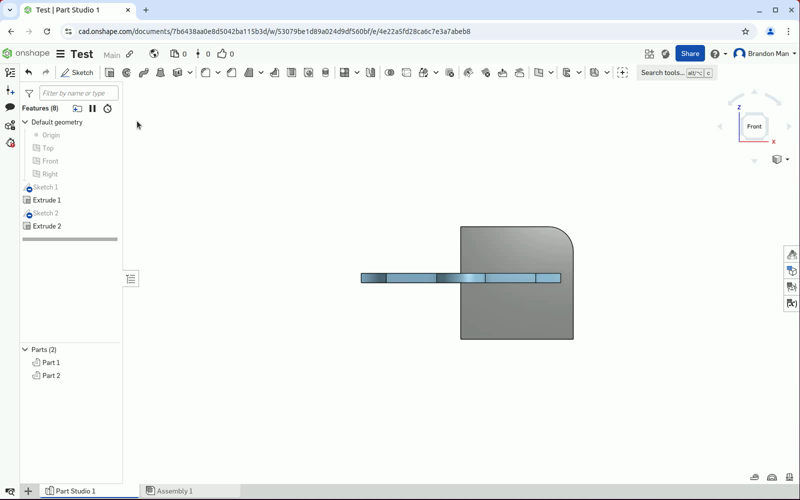
key(shift+h)
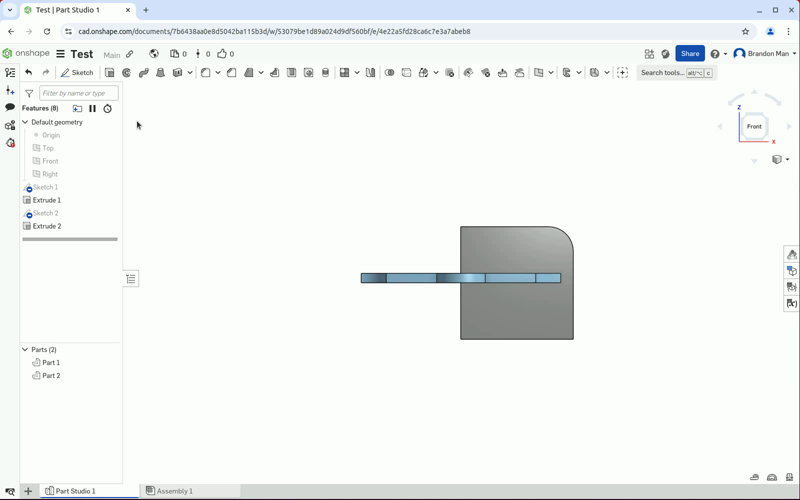
key(shift+h)
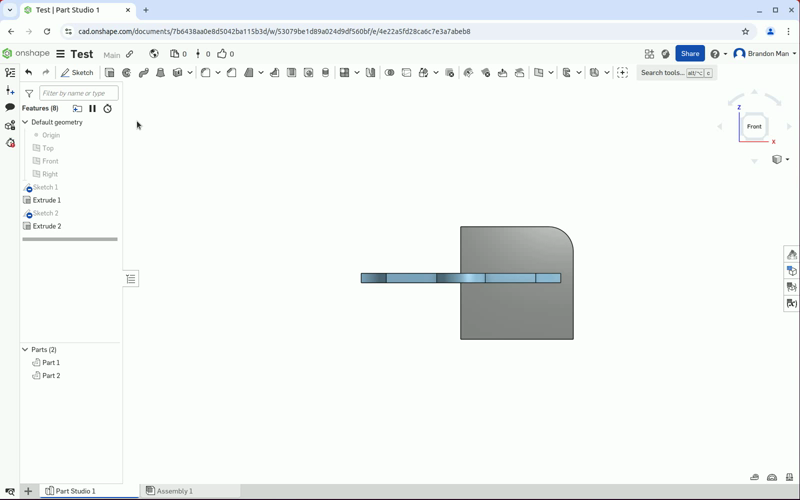
mouse_move(73, 189)
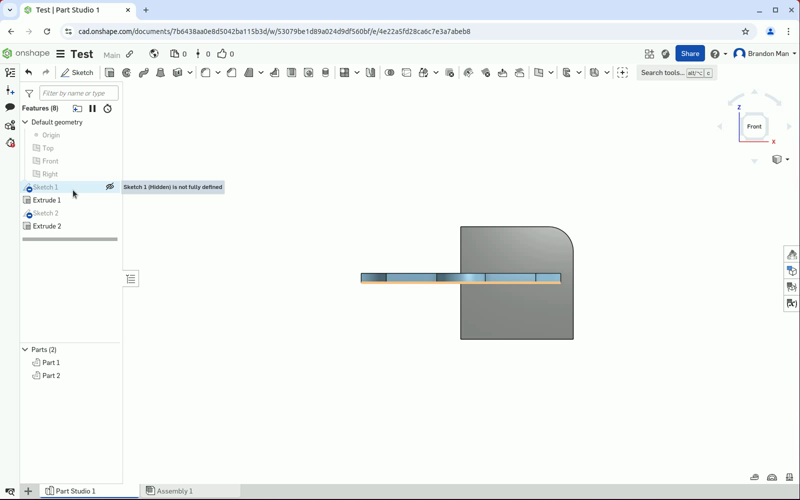
click(73, 189)
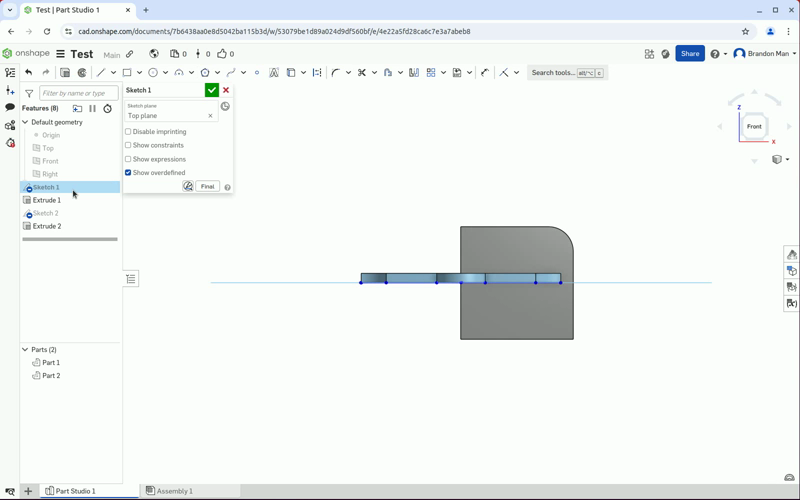
mouse_move(229, 92)
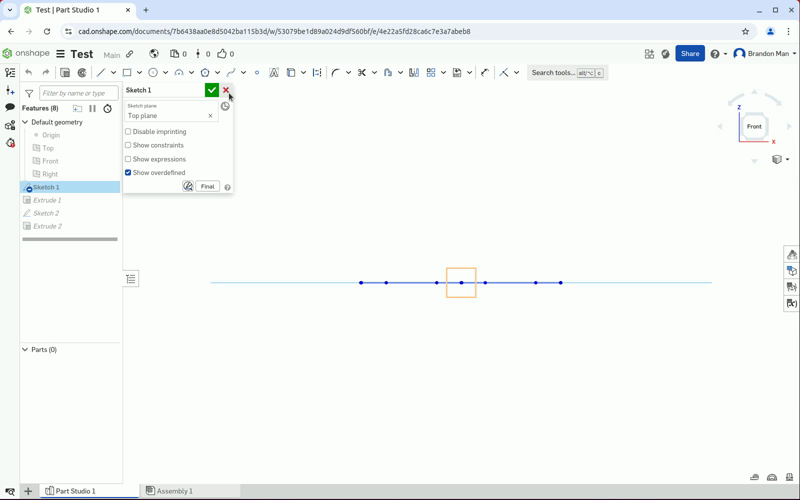
click(229, 92)
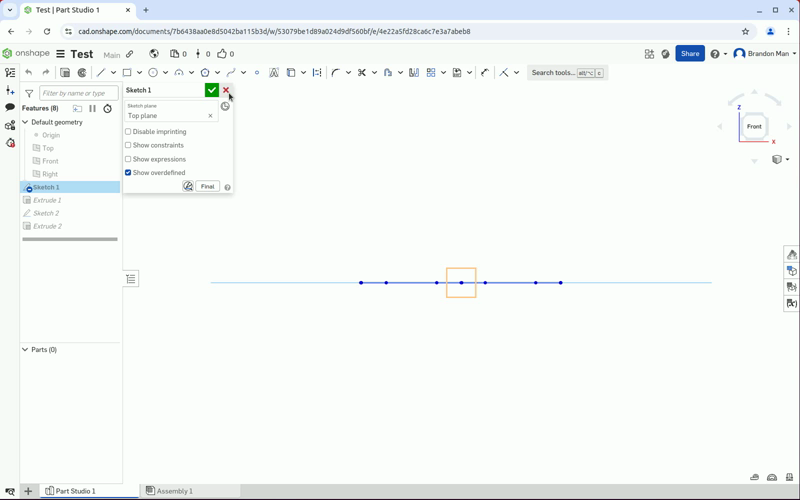
key(shift+s)
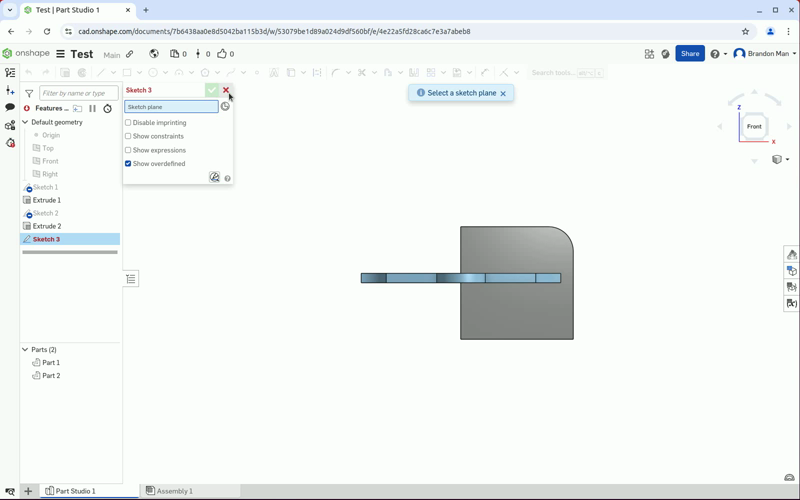
mouse_move(73, 163)
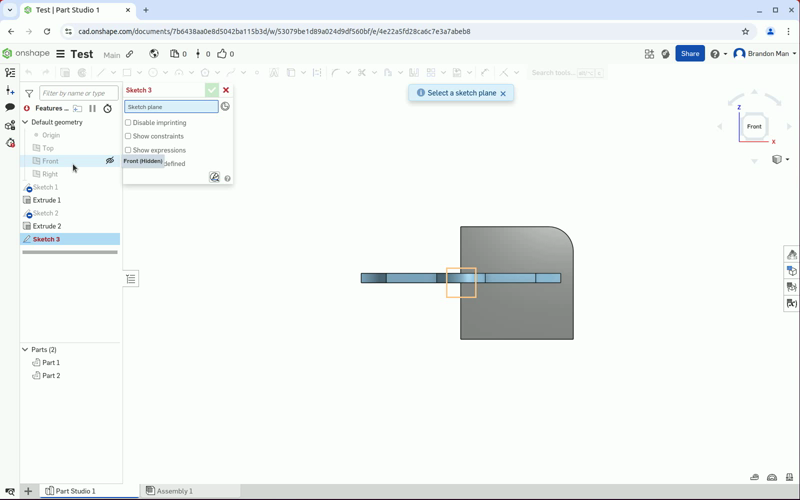
click(73, 163)
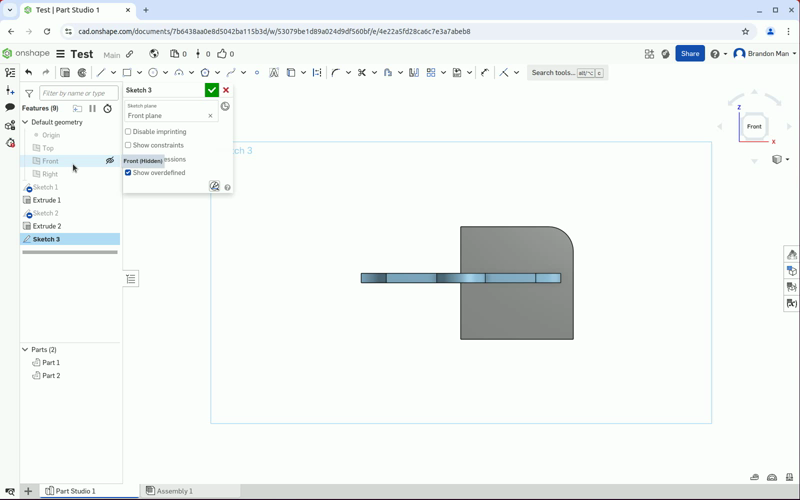
mouse_move(73, 352)
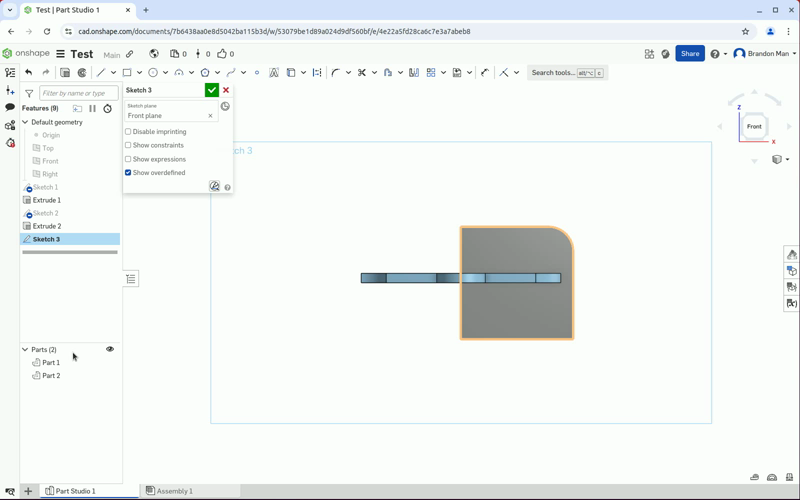
key(y)
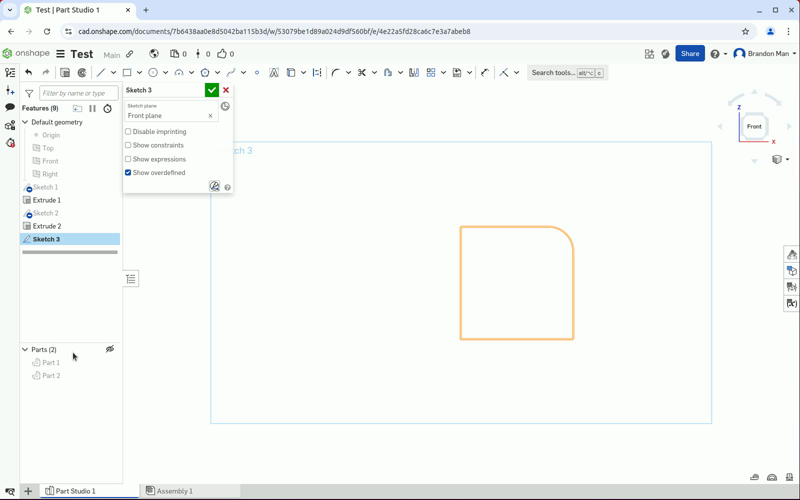
key(l)
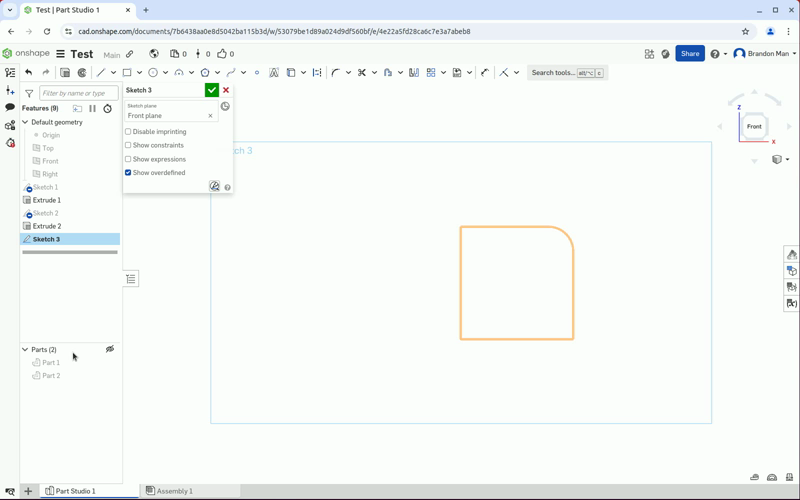
key_down(shift)
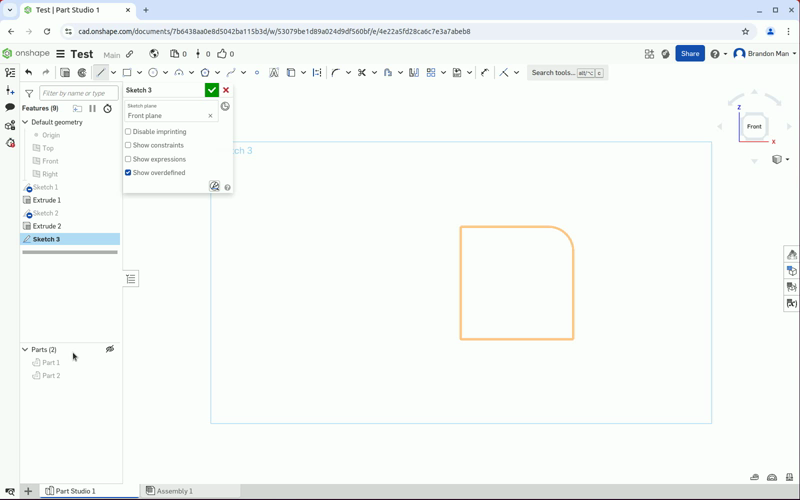
mouse_move(348, 339)
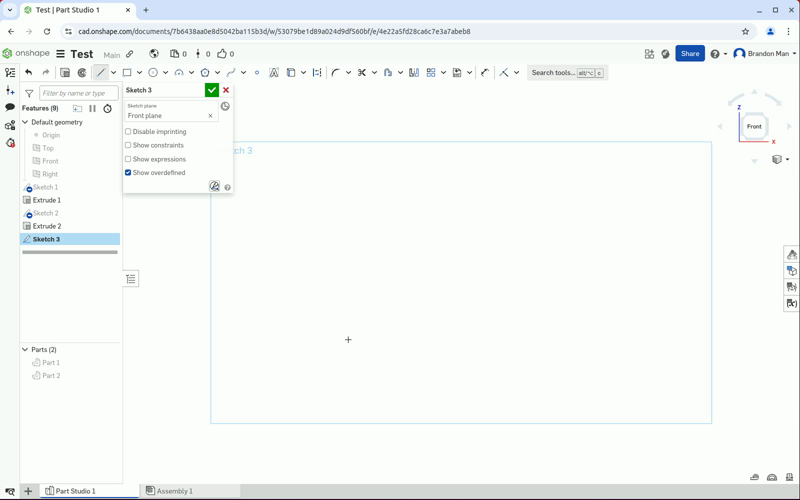
click(348, 339)
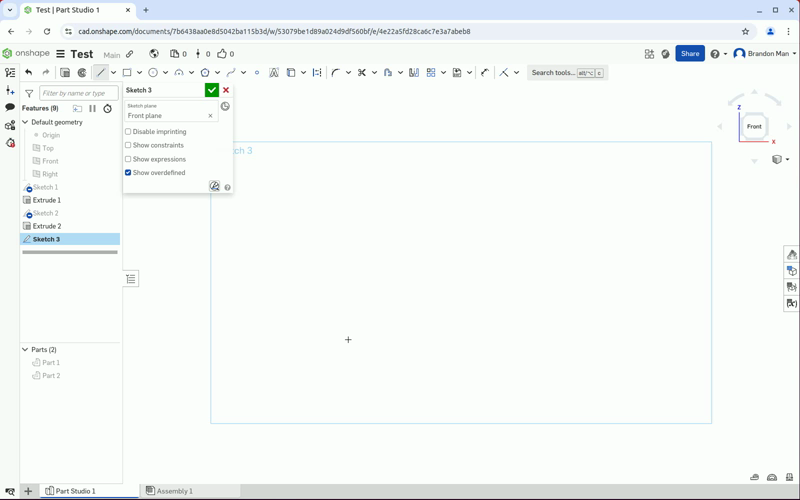
key_up(shift)
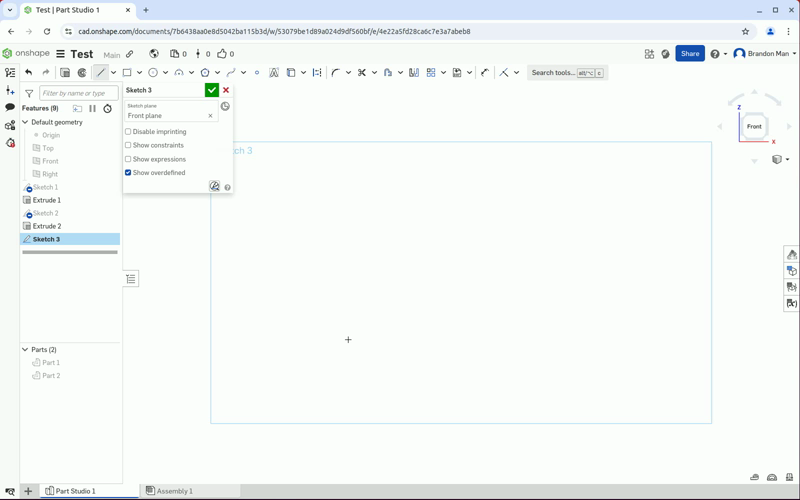
key_down(shift)
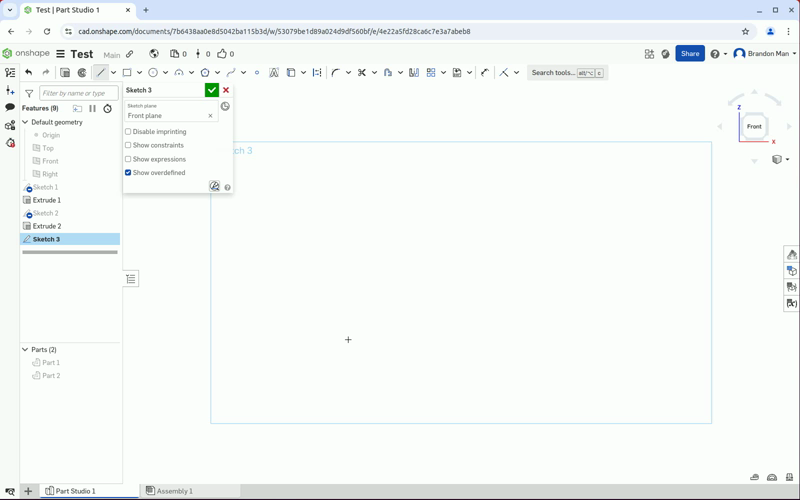
mouse_move(460, 339)
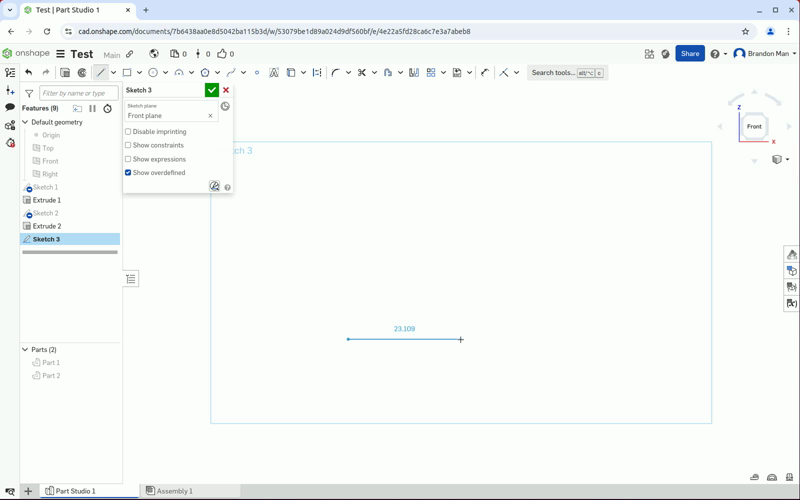
click(460, 339)
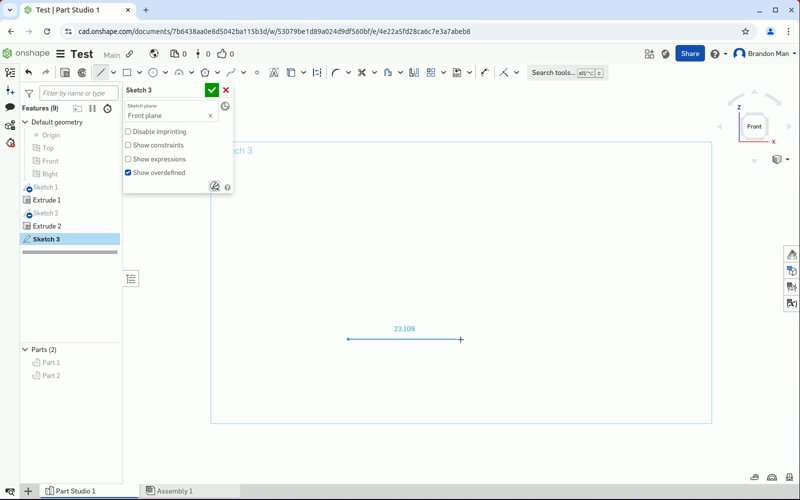
key_up(shift)
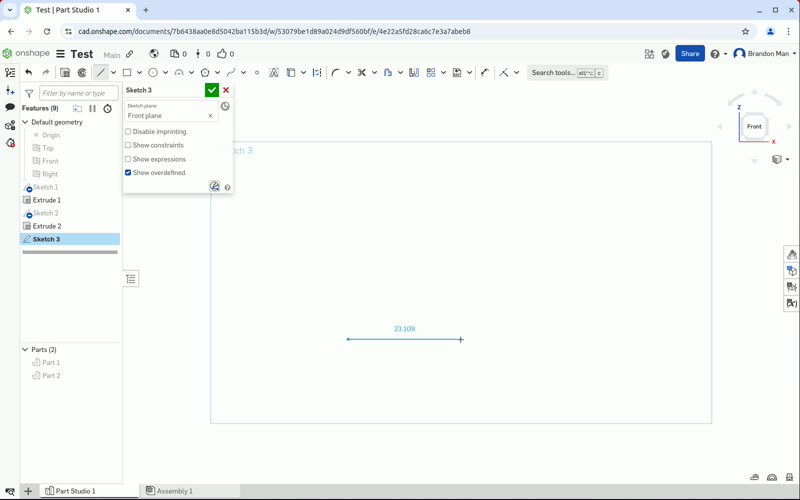
key_down(shift)
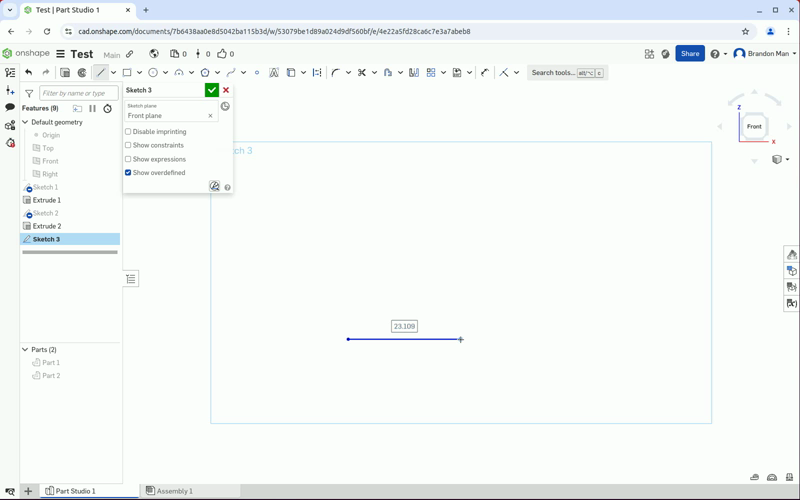
mouse_move(490, 339)
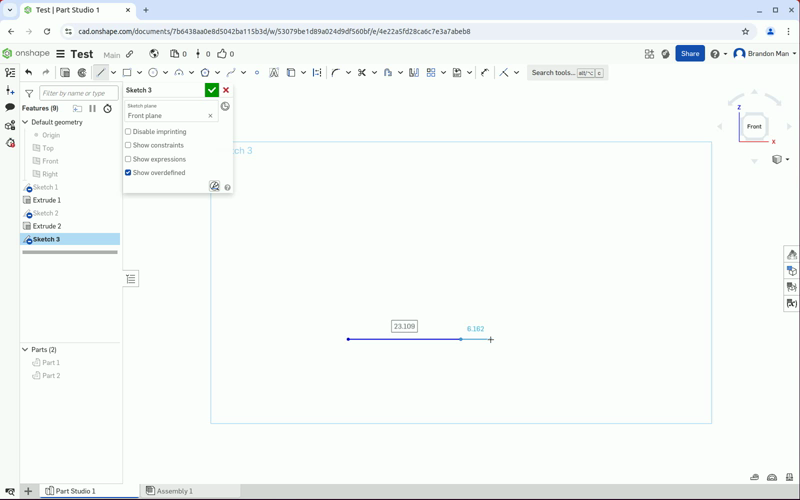
mouse_move(460, 301)
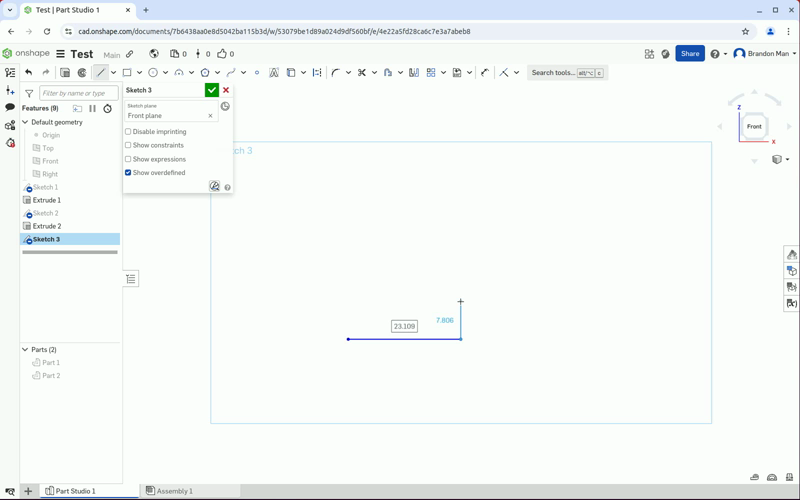
click(460, 301)
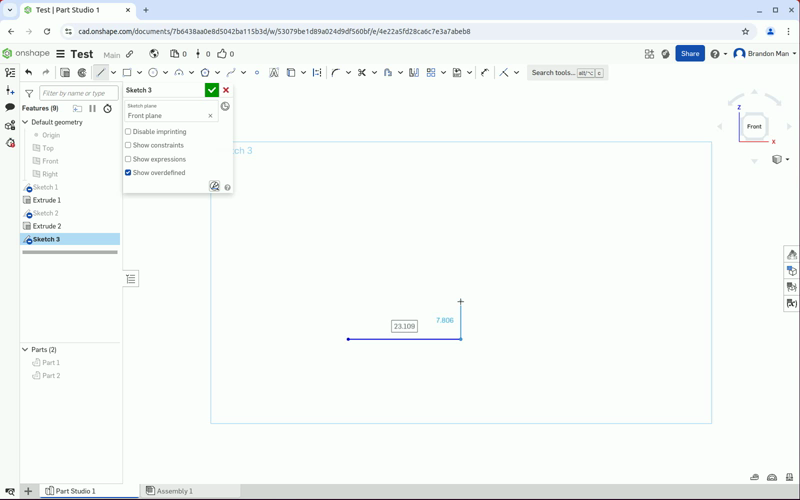
key_up(shift)
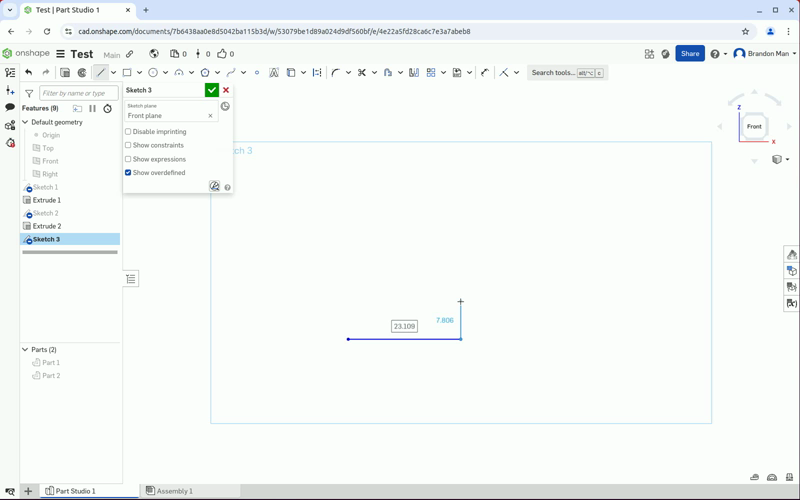
key_down(shift)
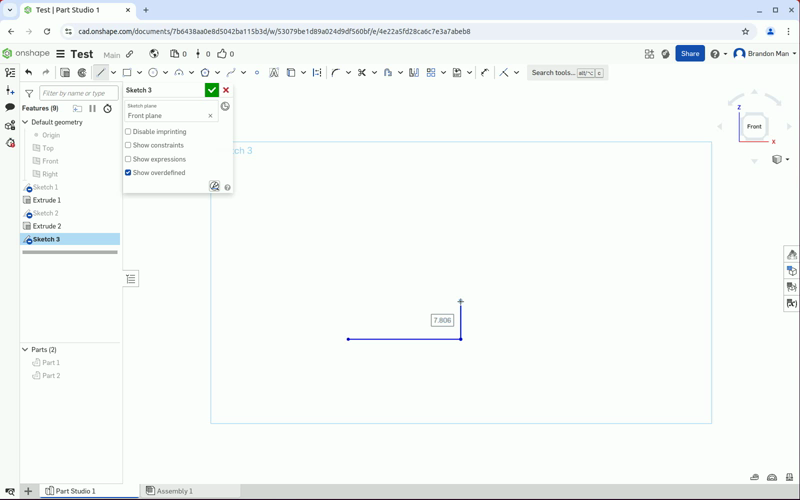
mouse_move(490, 301)
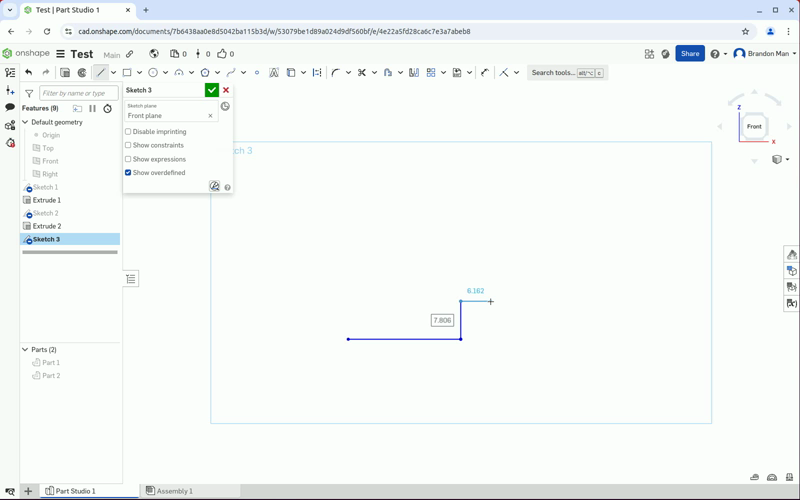
mouse_move(460, 282)
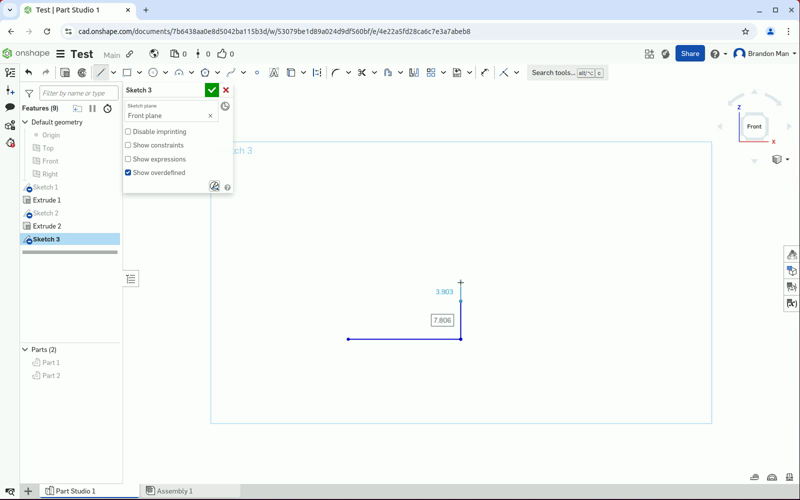
click(460, 282)
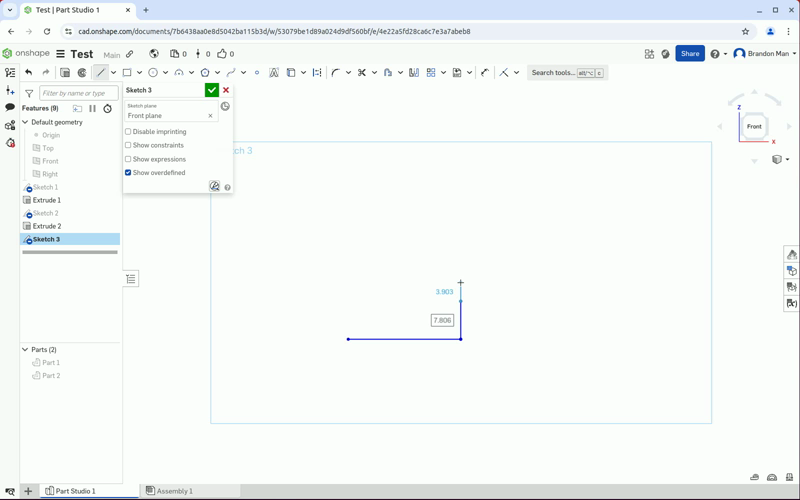
key_up(shift)
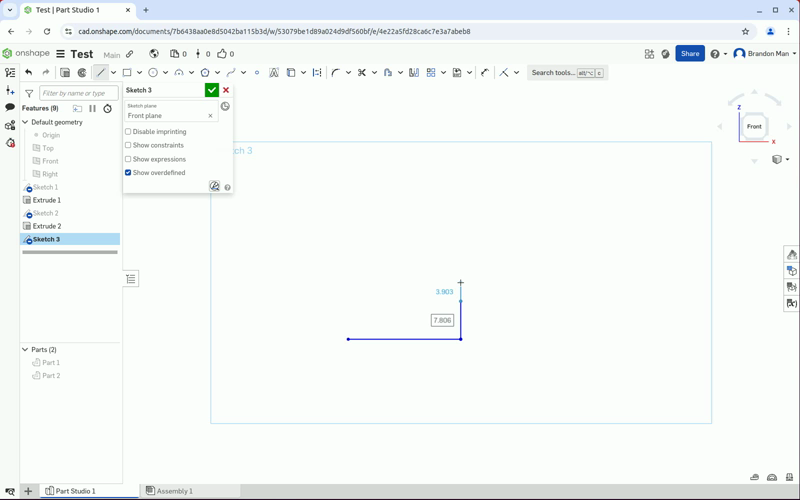
key_down(shift)
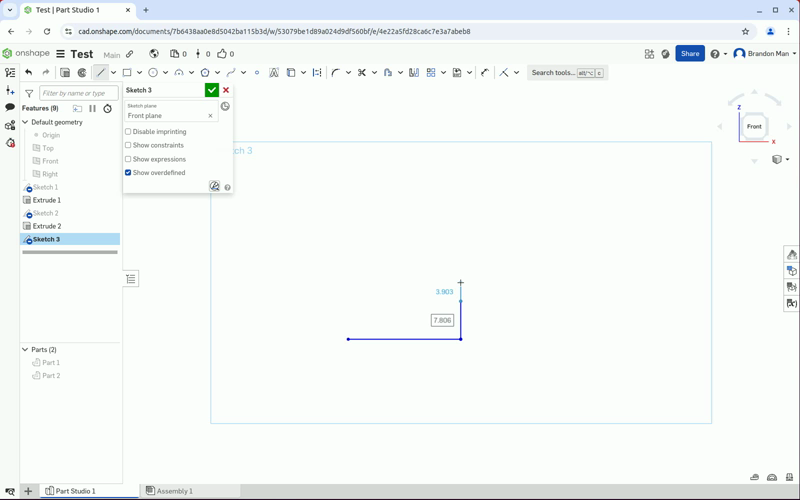
mouse_move(490, 282)
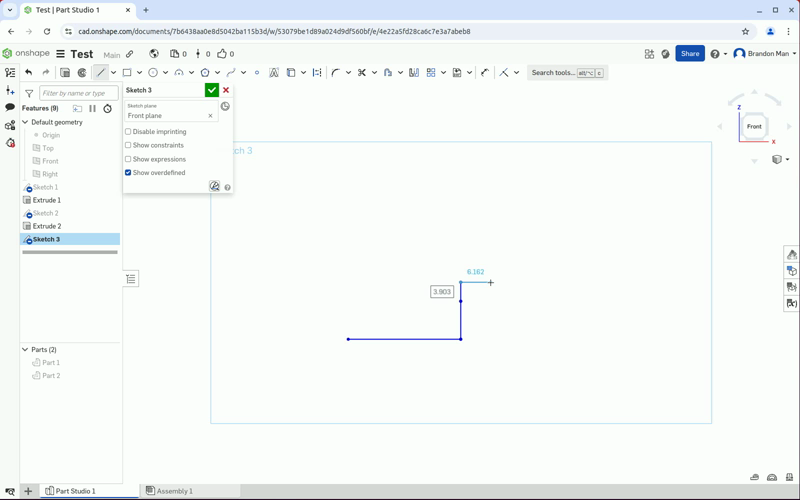
mouse_move(460, 264)
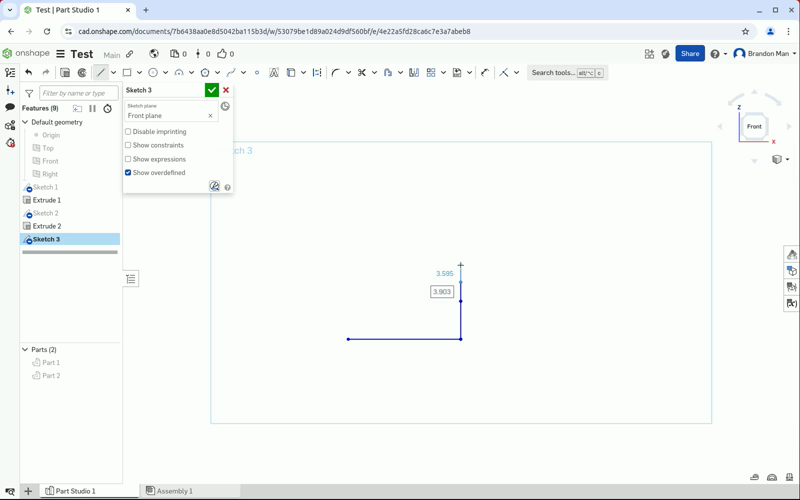
click(460, 264)
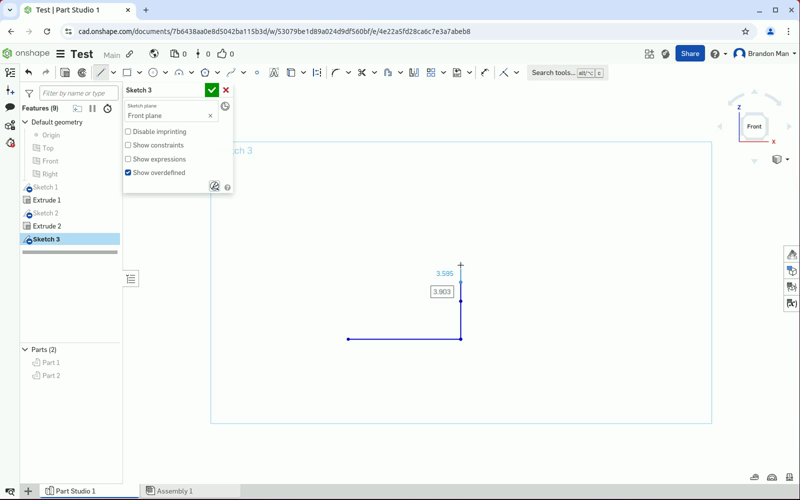
key_up(shift)
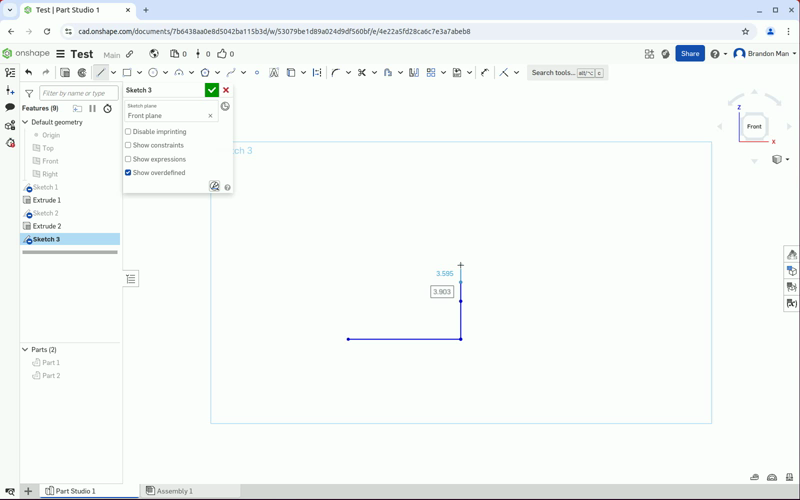
key_down(shift)
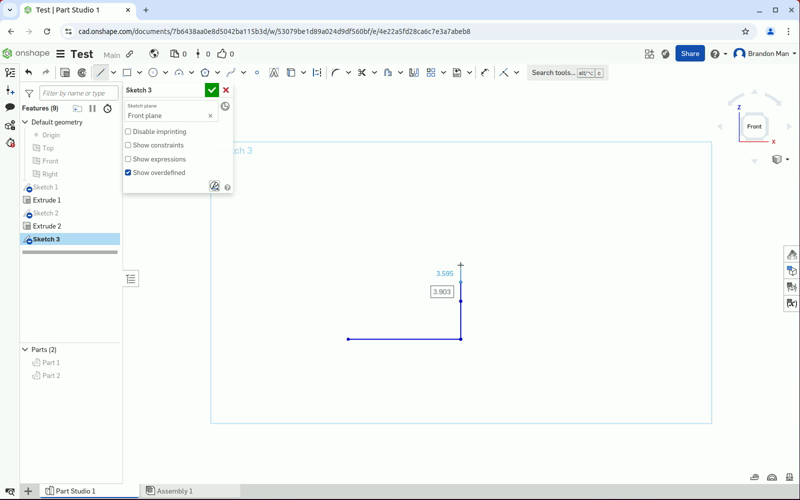
mouse_move(490, 264)
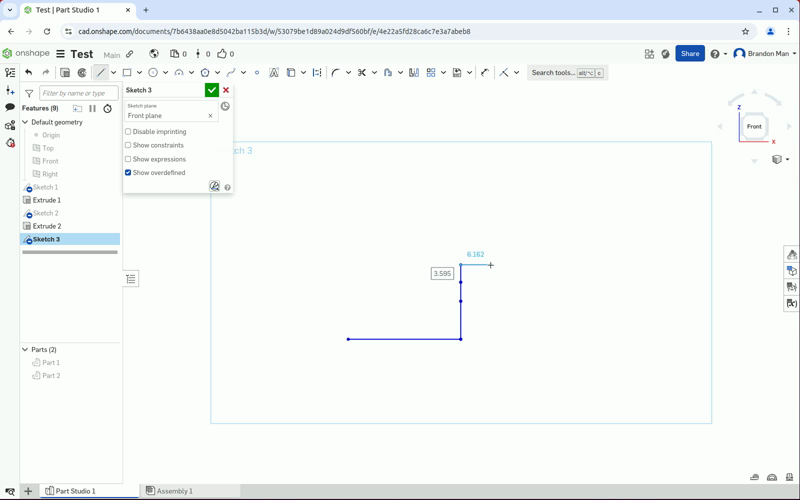
mouse_move(460, 226)
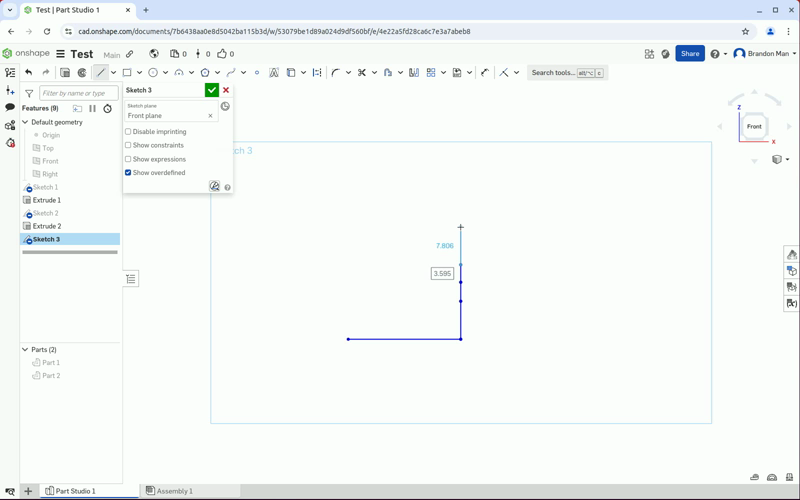
click(460, 226)
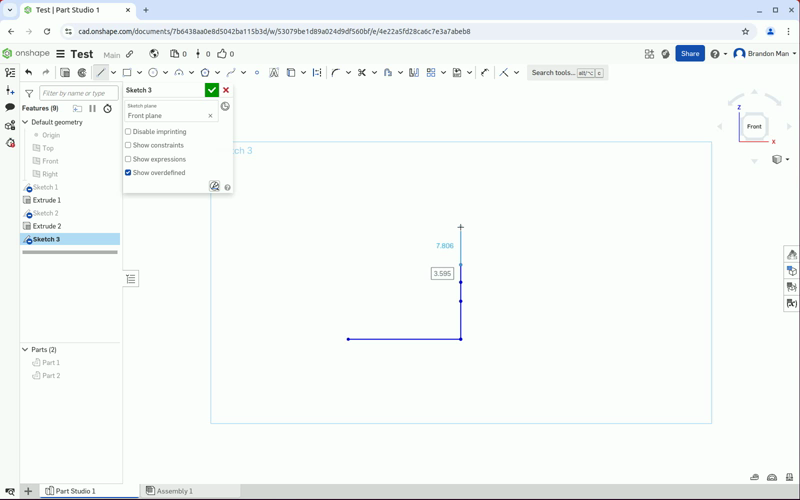
key_up(shift)
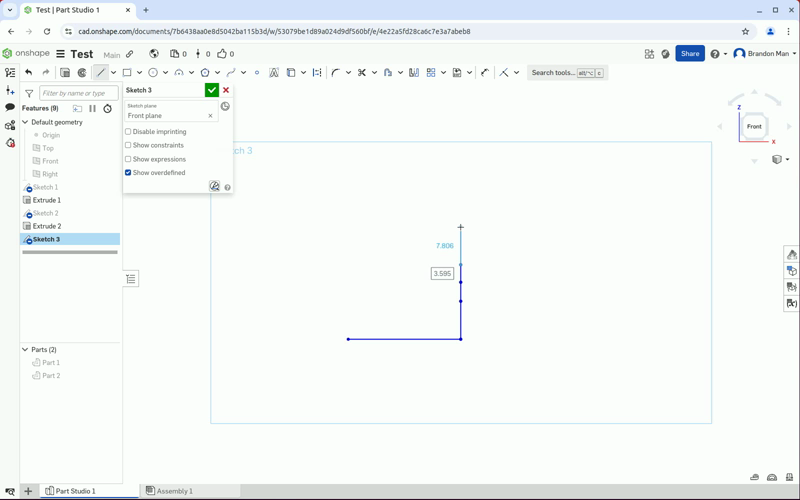
key_down(shift)
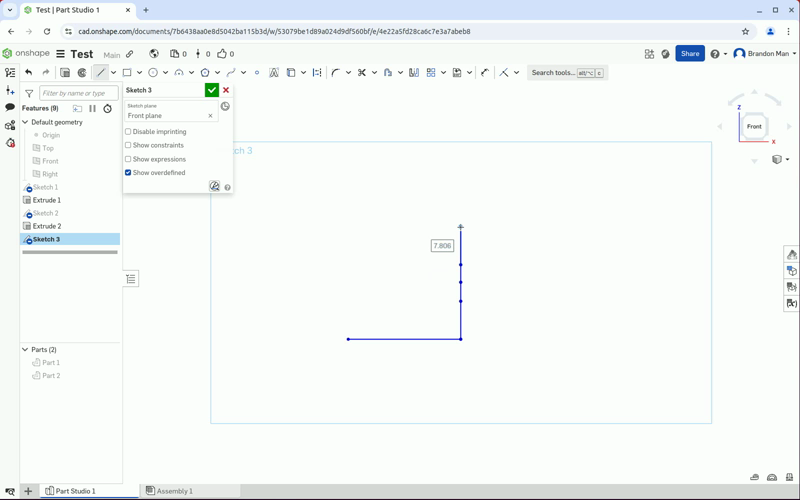
mouse_move(373, 226)
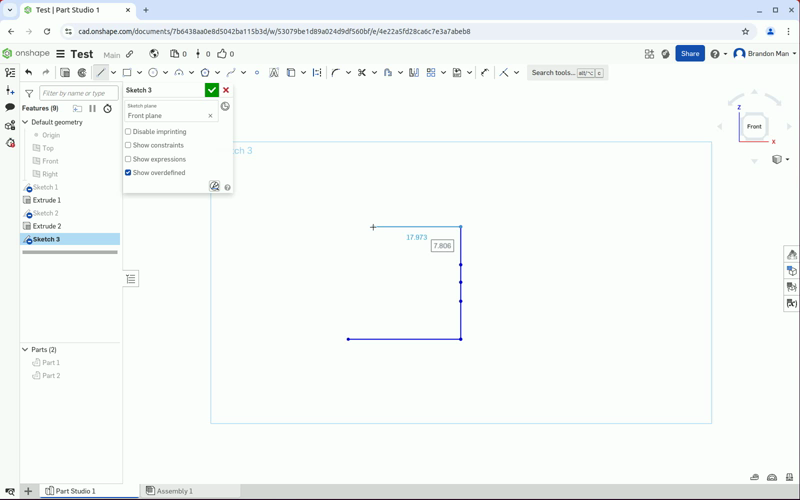
click(373, 226)
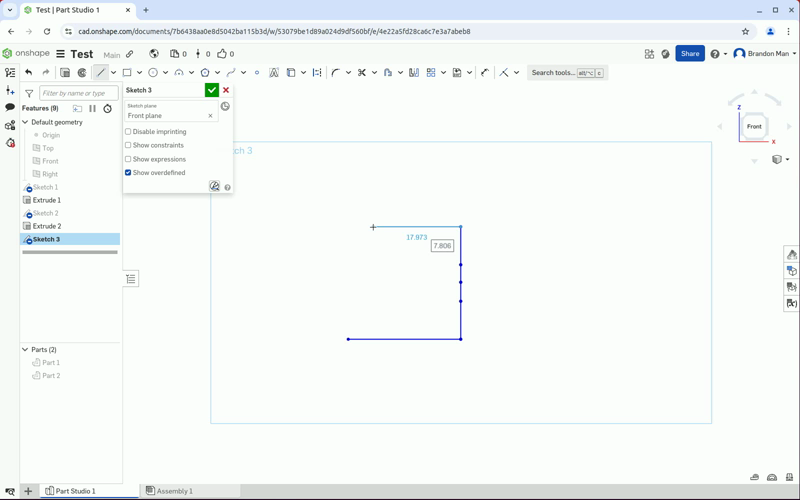
key_up(shift)
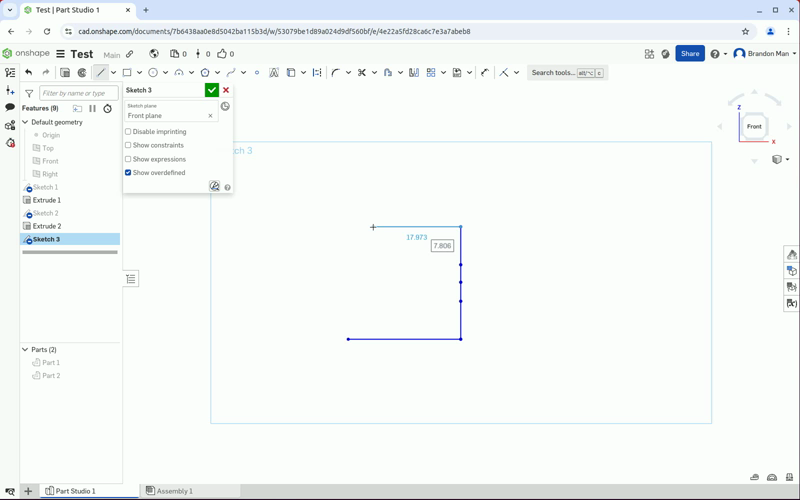
key(esc)
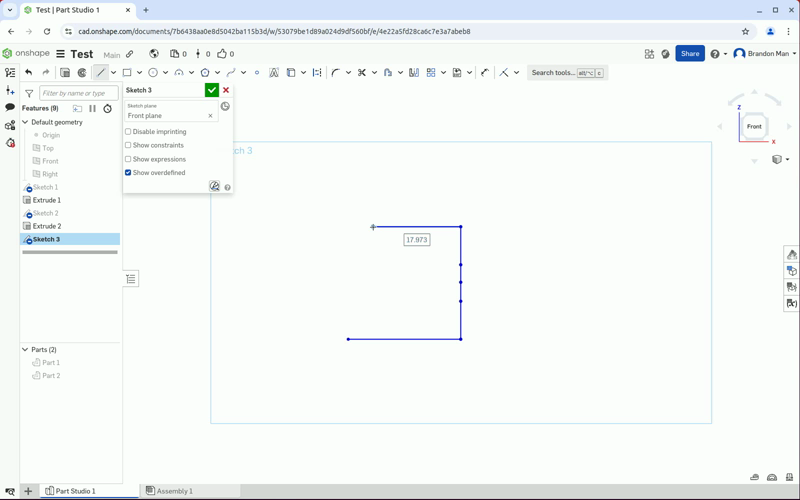
key(a)
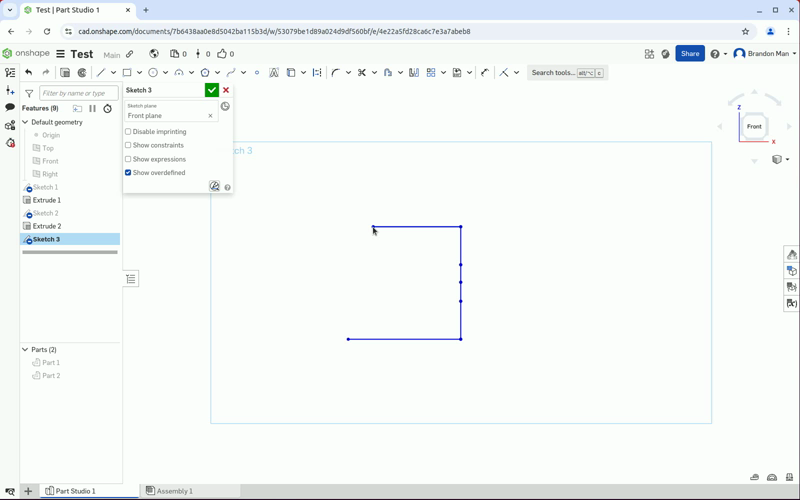
mouse_move(373, 226)
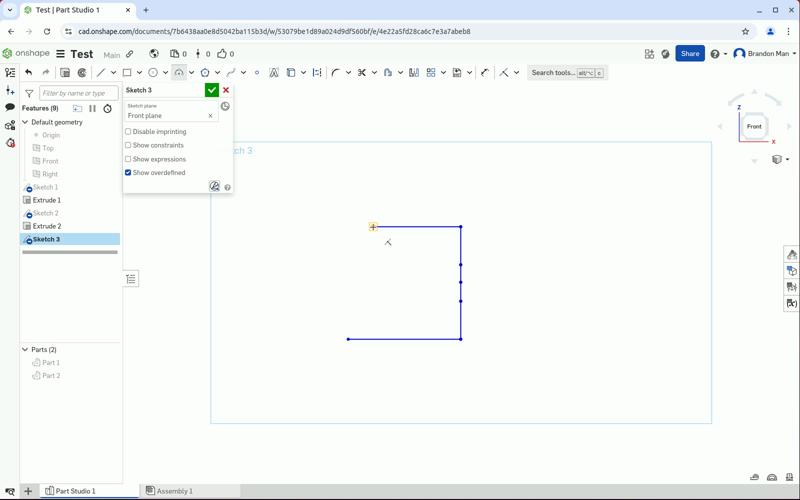
click(373, 226)
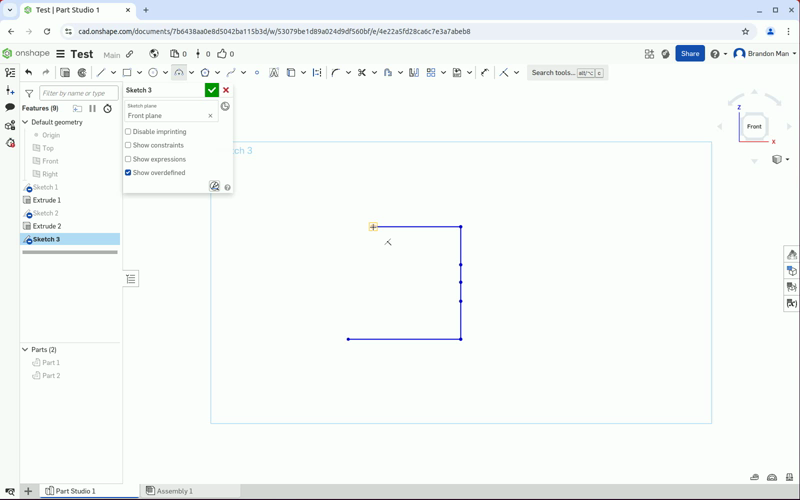
key_down(shift)
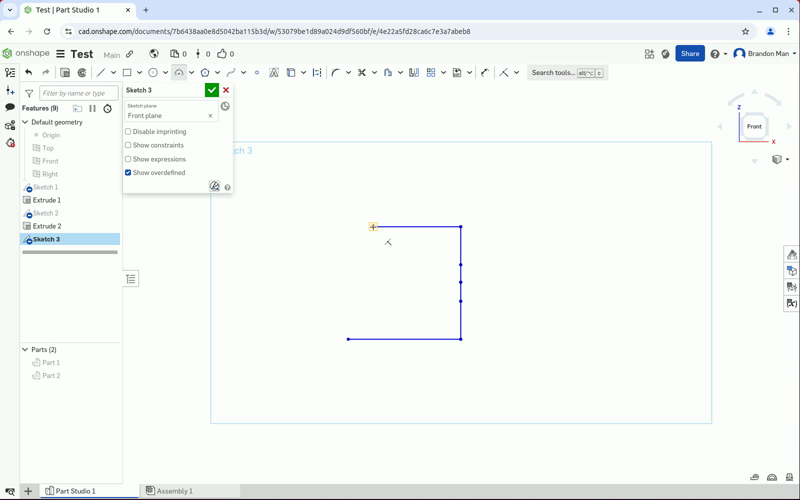
mouse_move(348, 251)
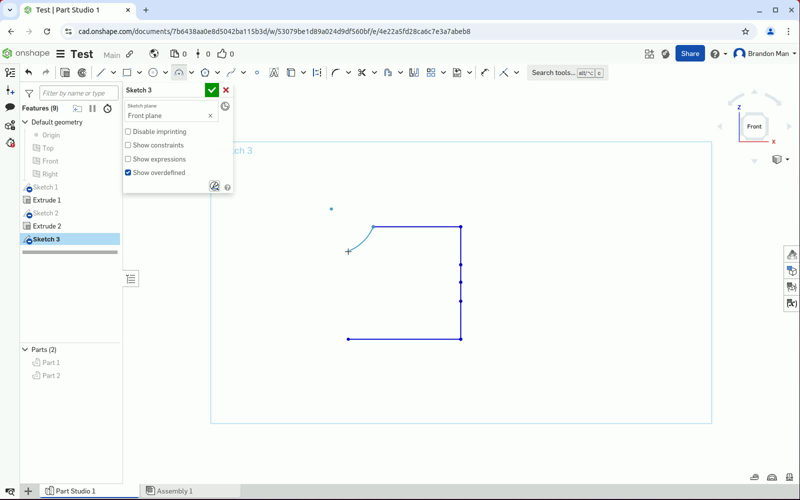
click(348, 251)
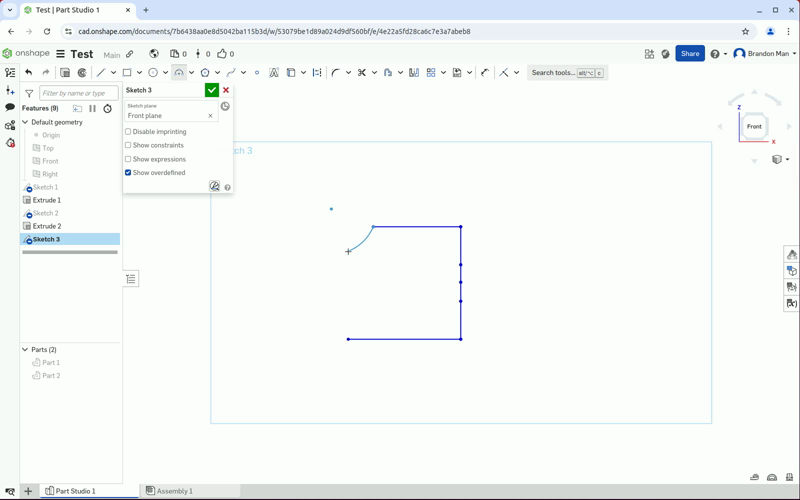
mouse_move(355, 234)
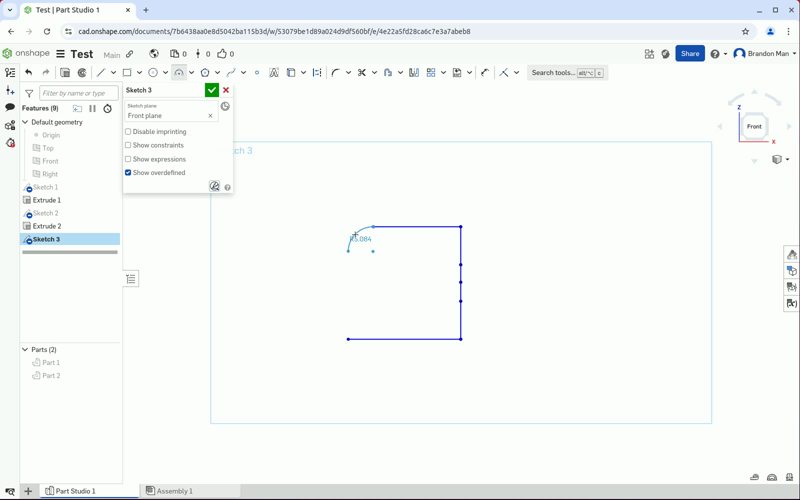
click(355, 234)
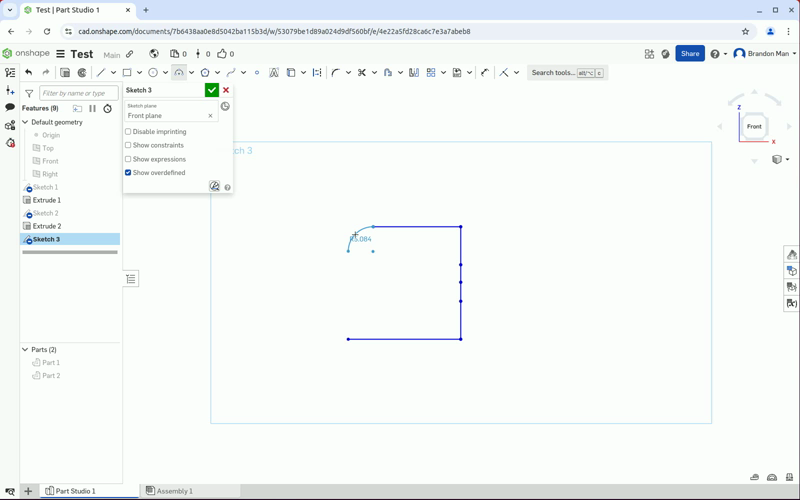
key_up(shift)
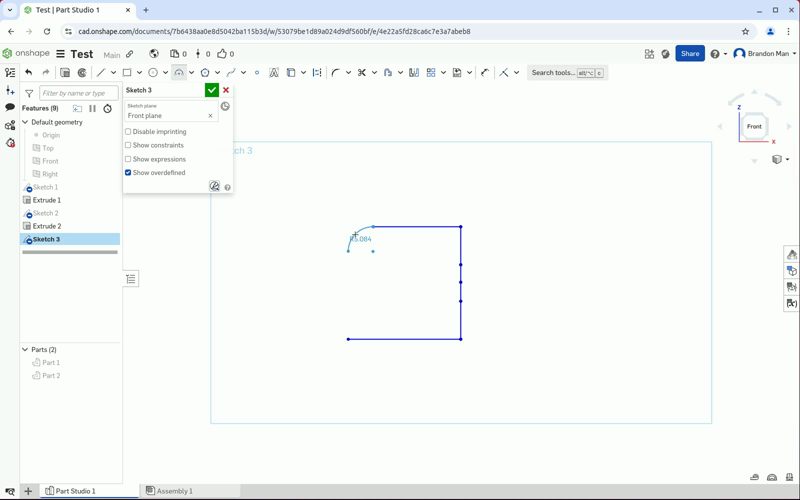
key(esc)
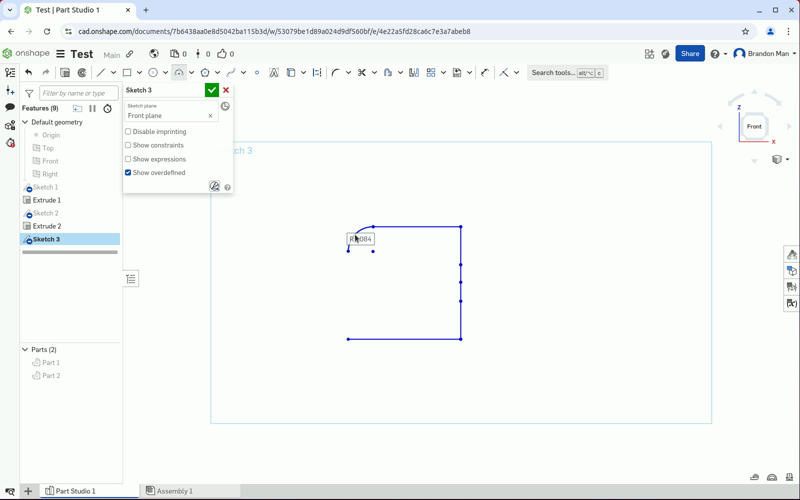
key(l)
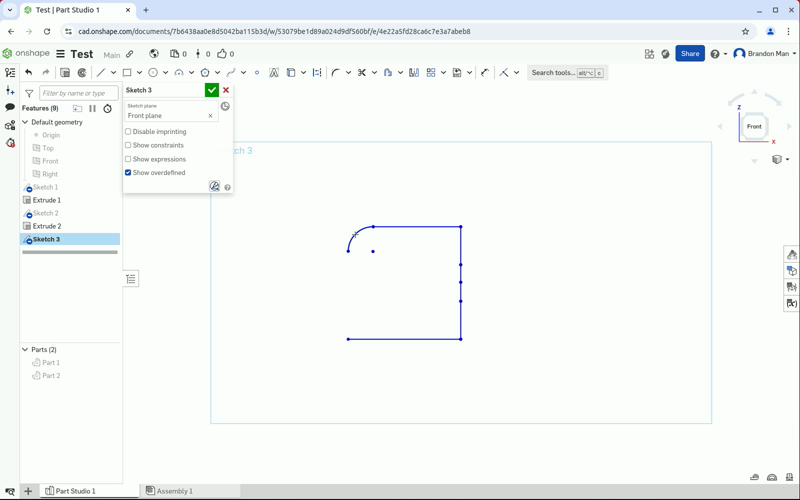
mouse_move(348, 251)
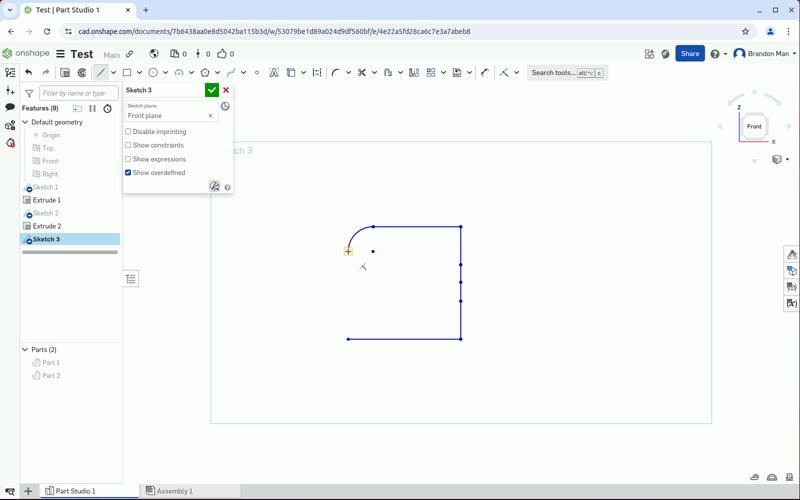
click(348, 251)
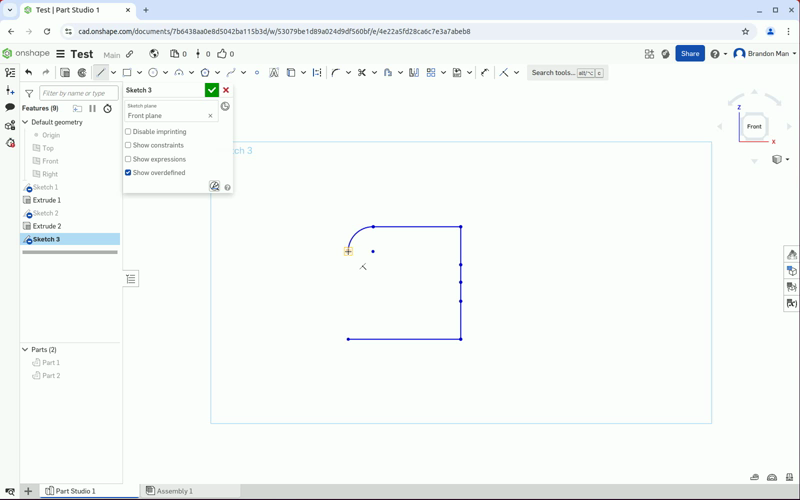
key_down(shift)
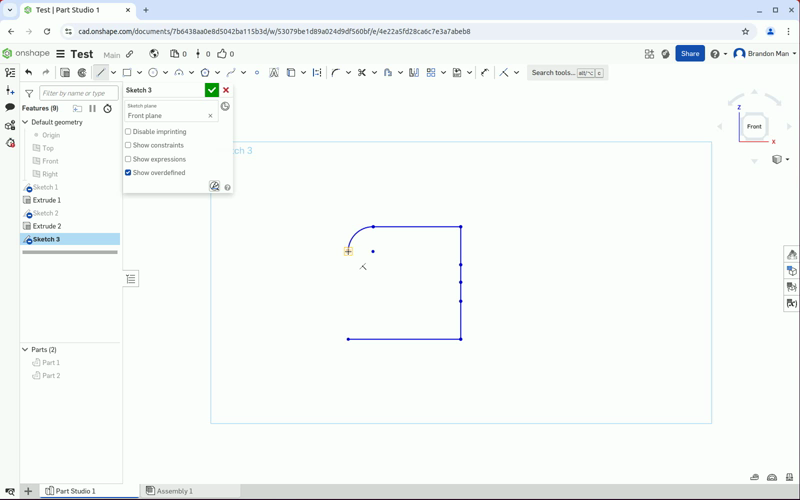
mouse_move(348, 339)
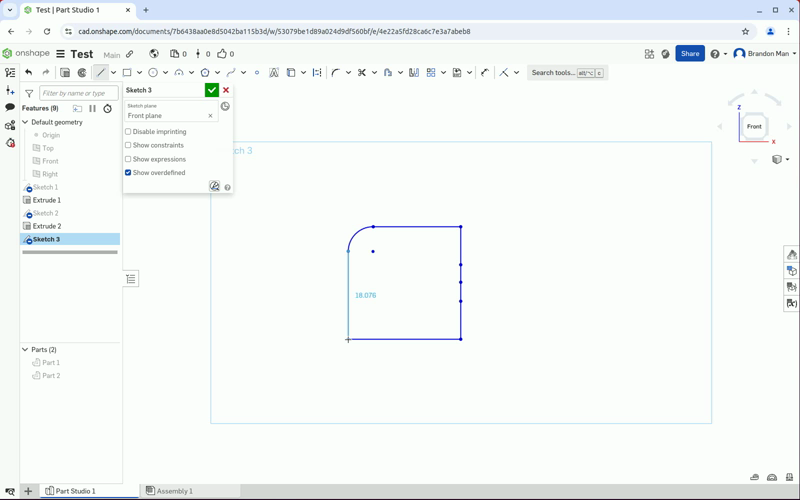
key_up(shift)
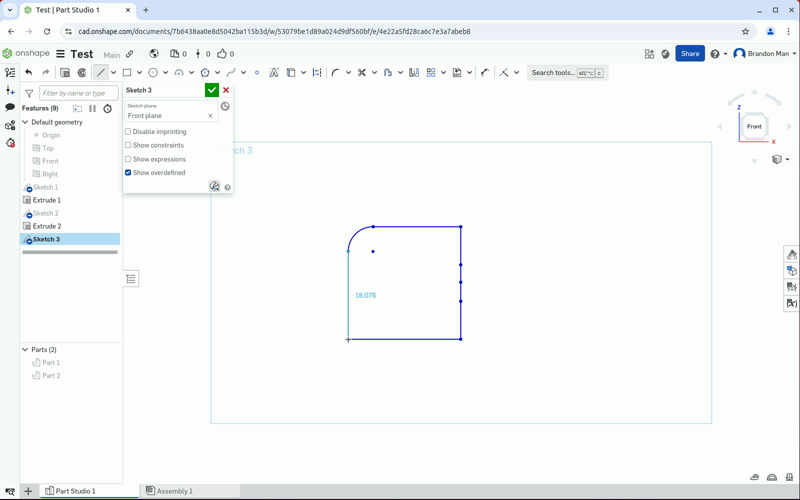
click(348, 339)
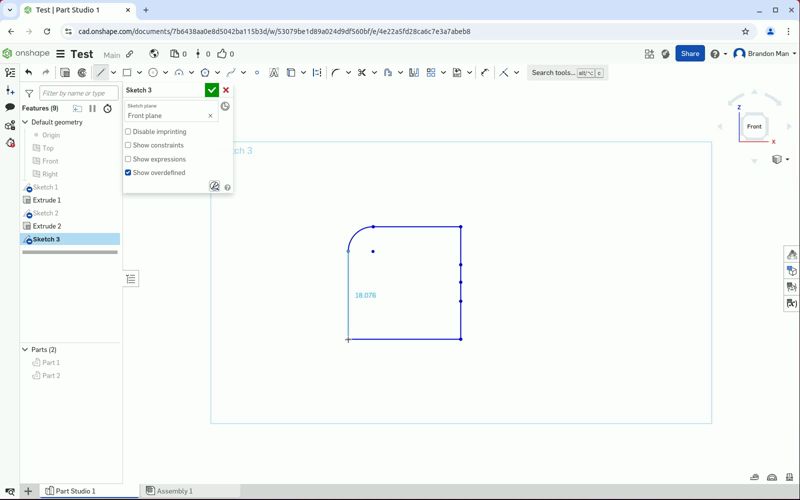
key(esc)
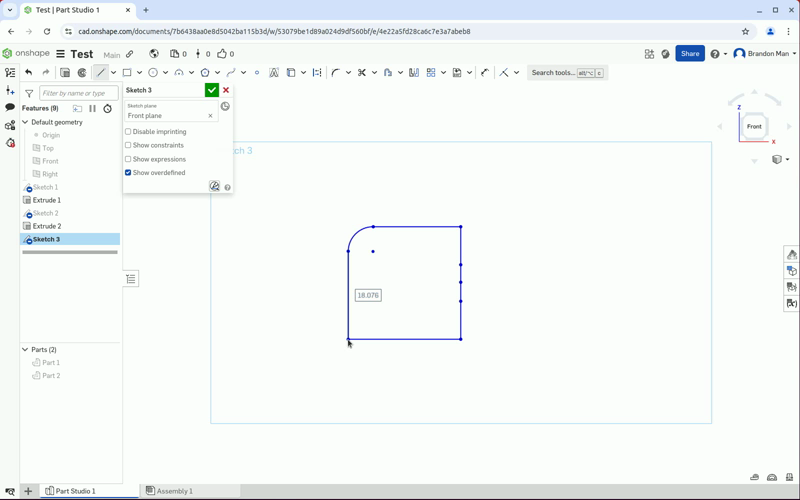
mouse_move(448, 262)
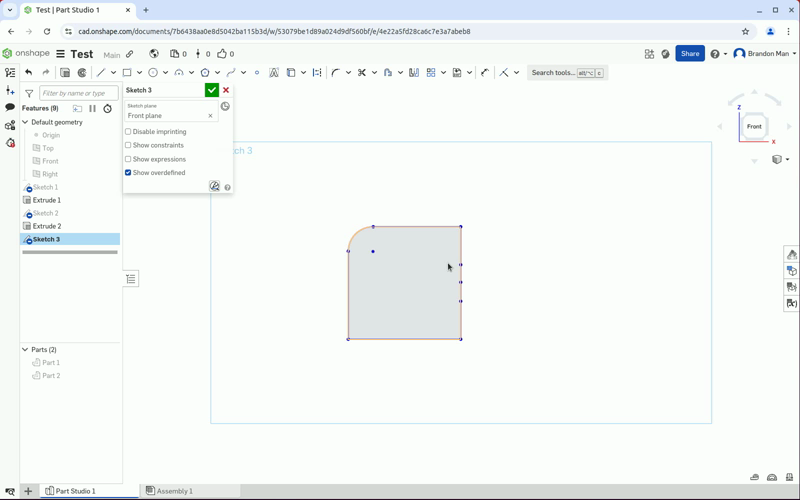
click(448, 262)
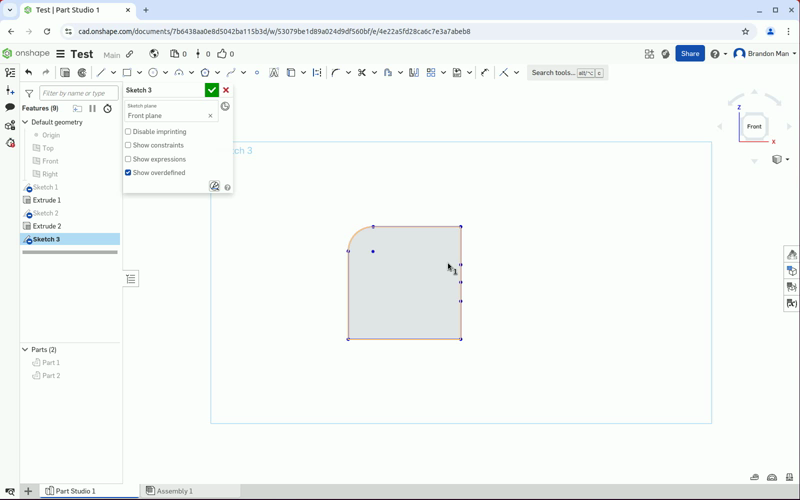
mouse_move(73, 352)
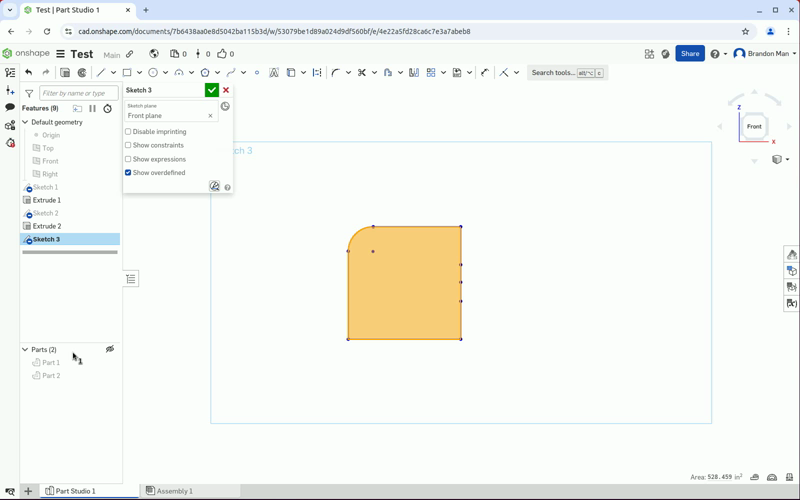
key(shift+y)
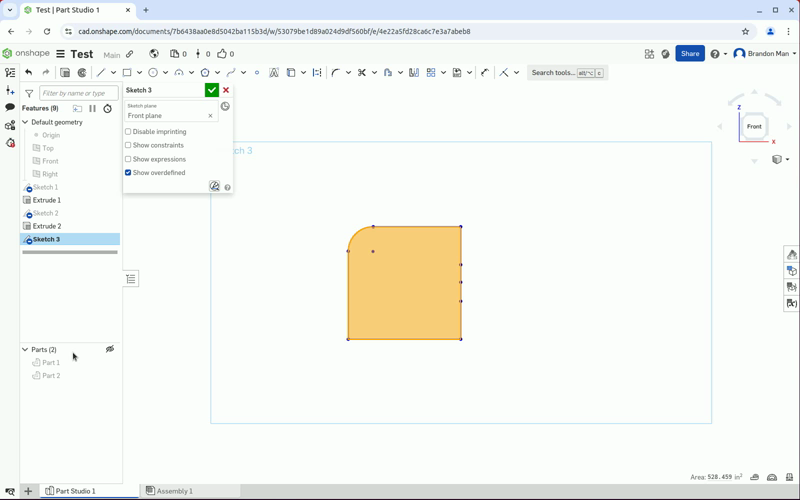
key(shift+e)
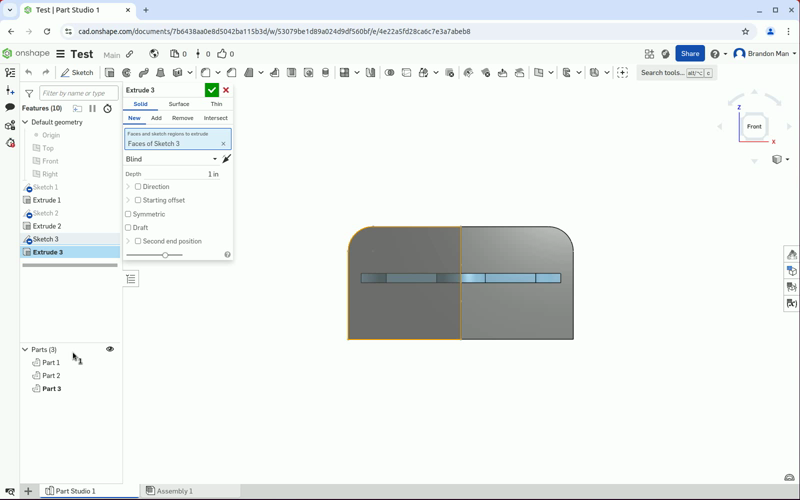
mouse_move(143, 106)
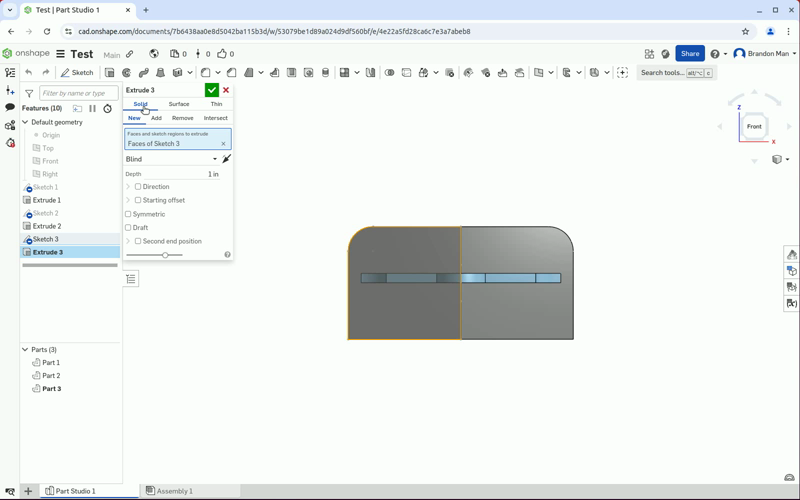
click(143, 106)
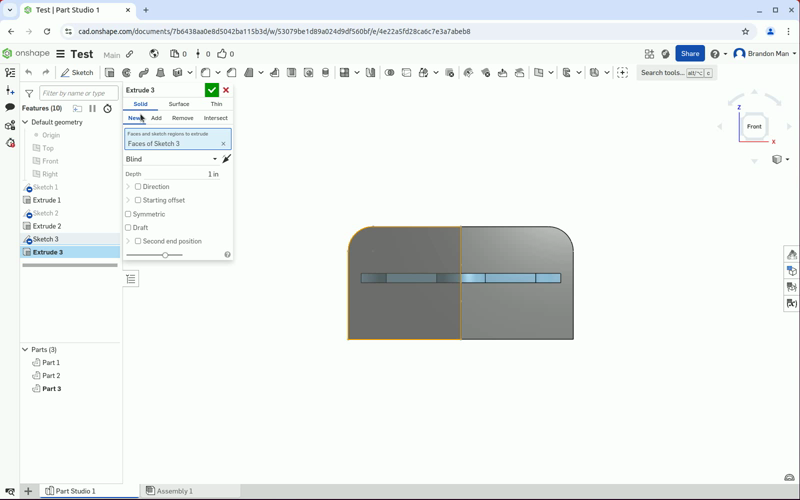
mouse_move(137, 120)
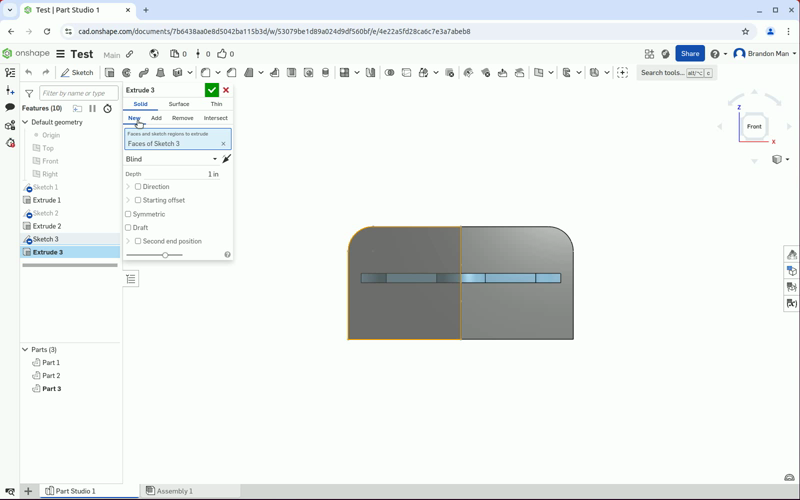
click(137, 120)
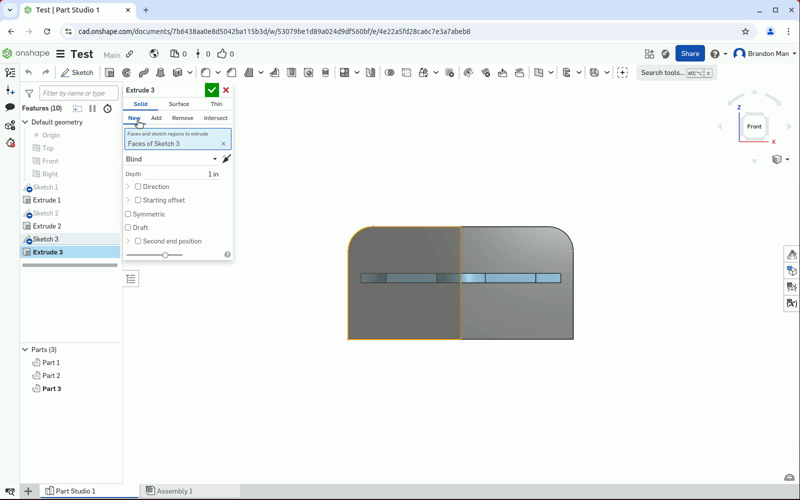
key(tab, 4)
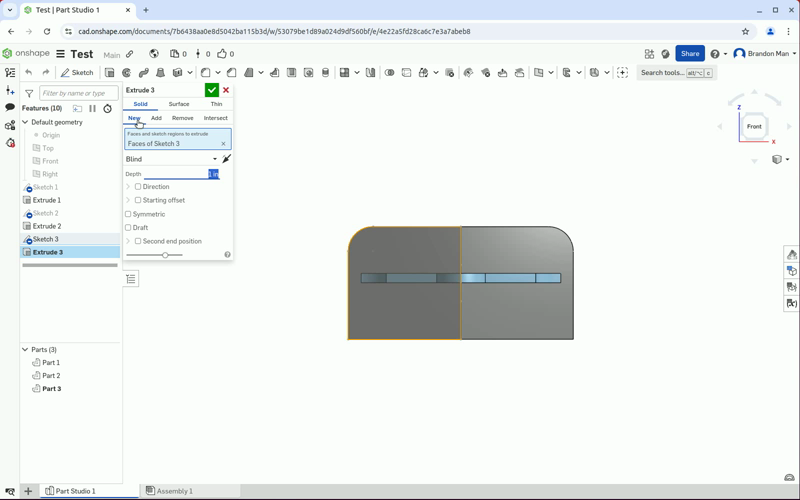
text(1.926)
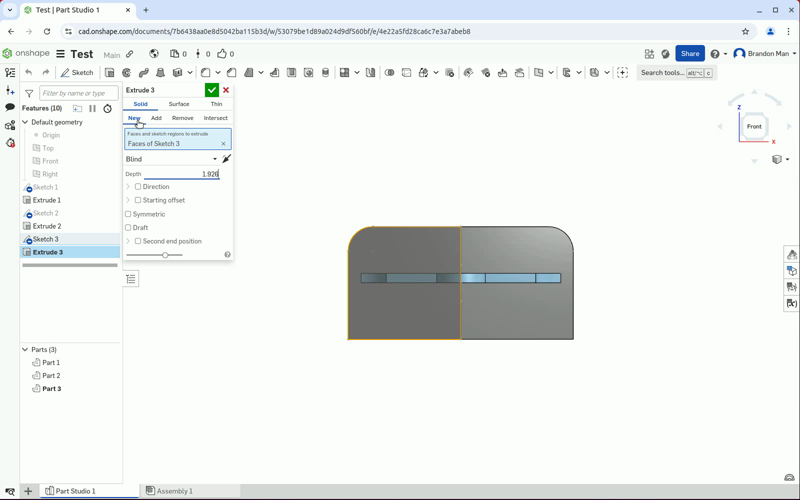
key(enter)
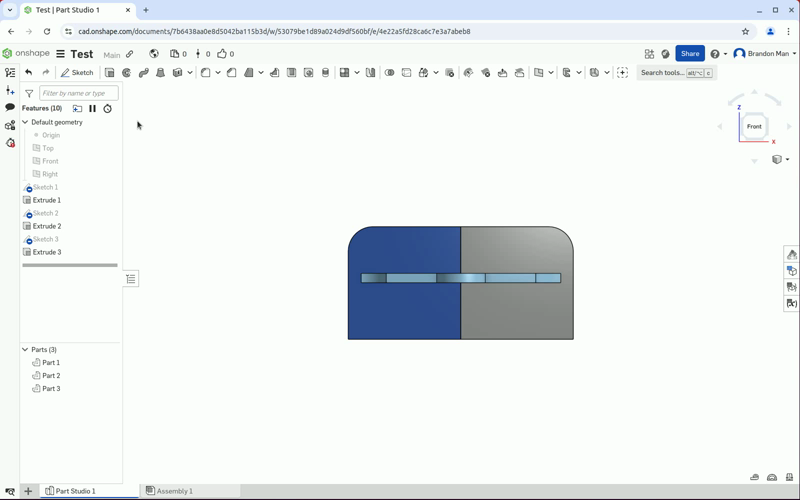
key(shift+h)
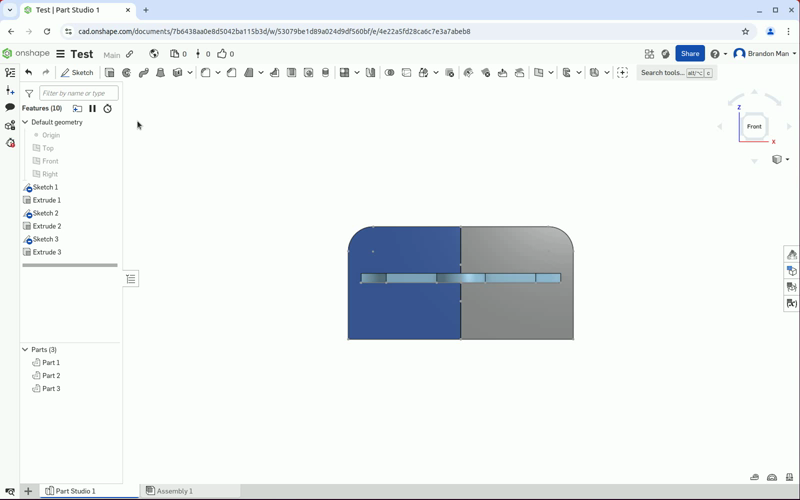
key(shift+h)
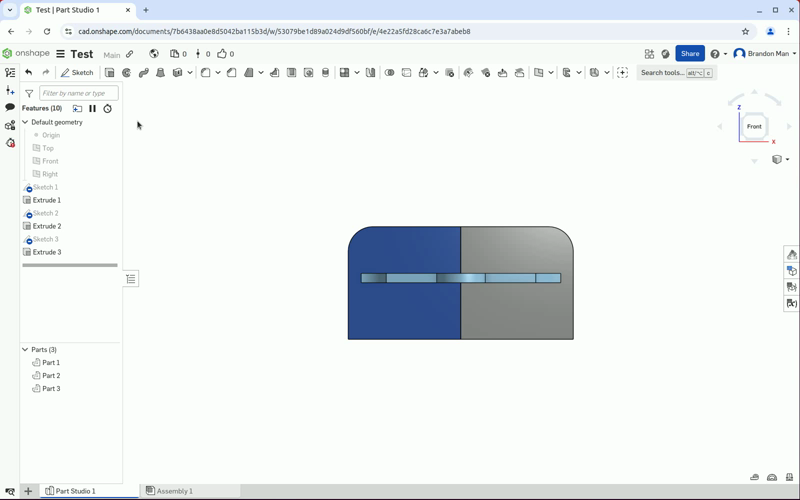
mouse_move(73, 189)
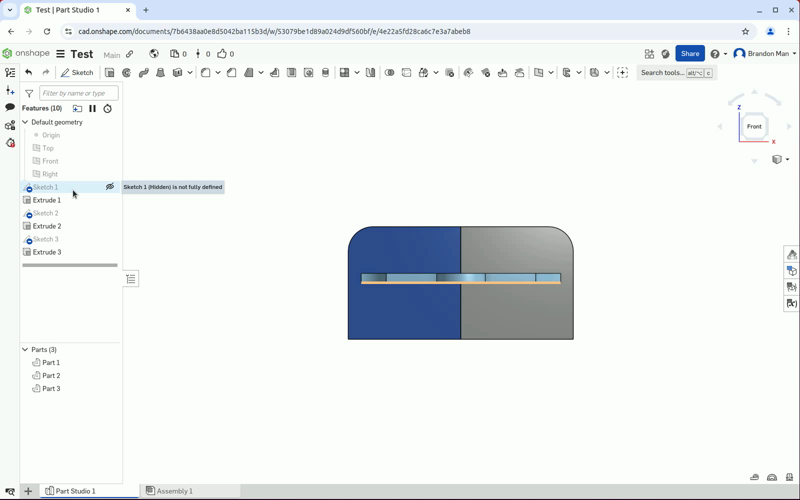
click(73, 189)
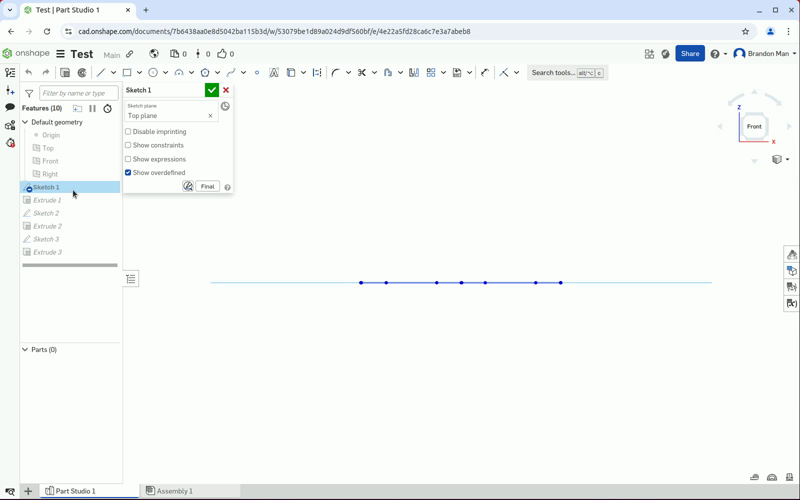
mouse_move(229, 92)
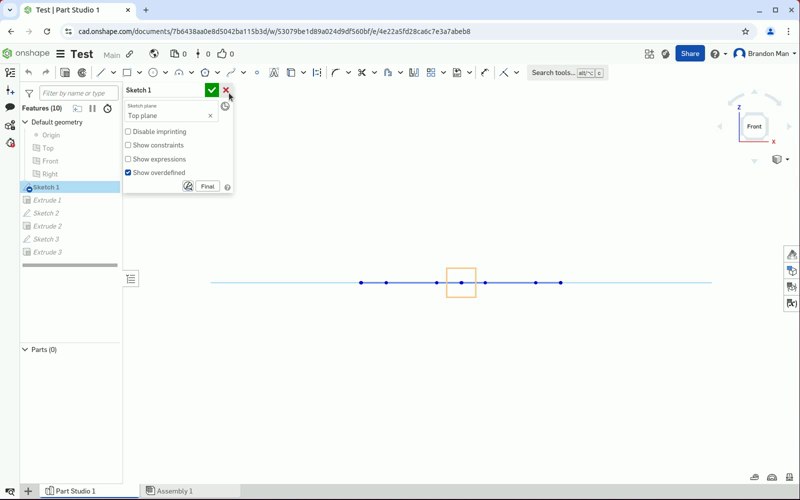
click(229, 92)
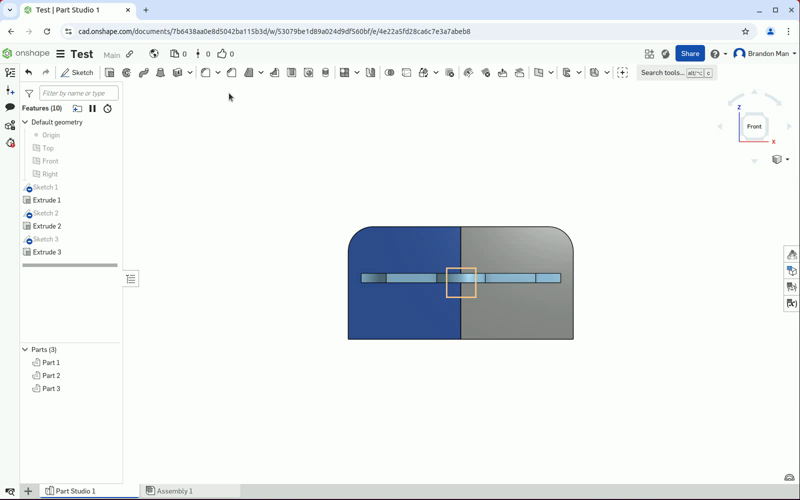
mouse_move(73, 352)
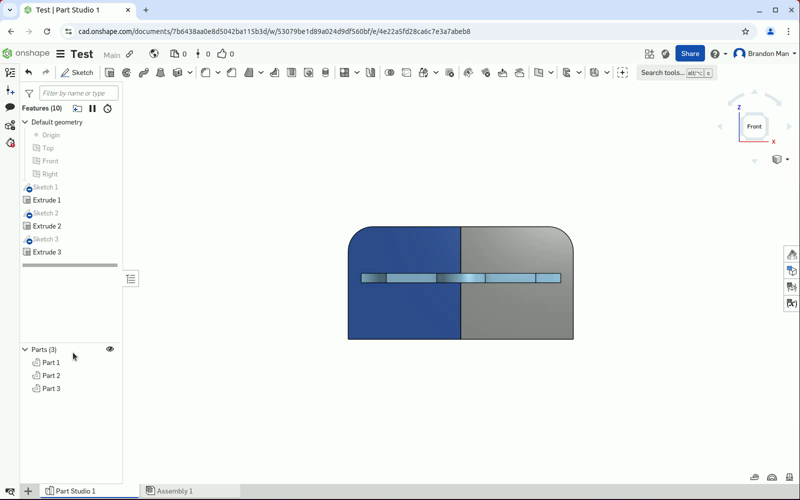
key(y)
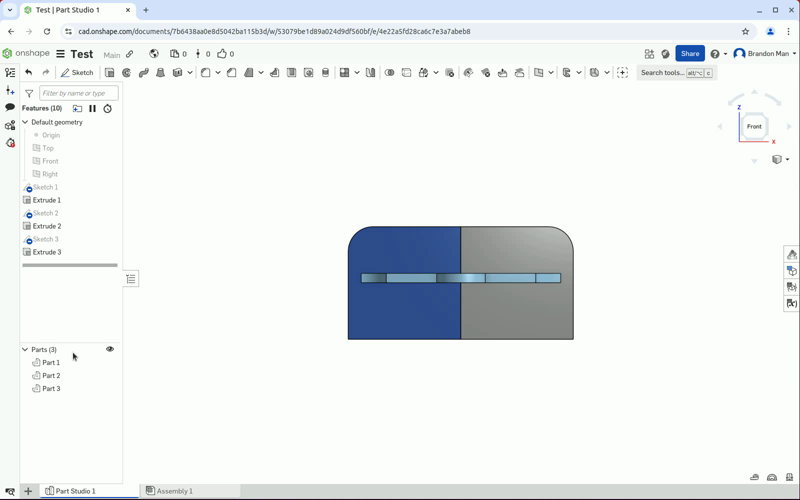
key(shift+p)
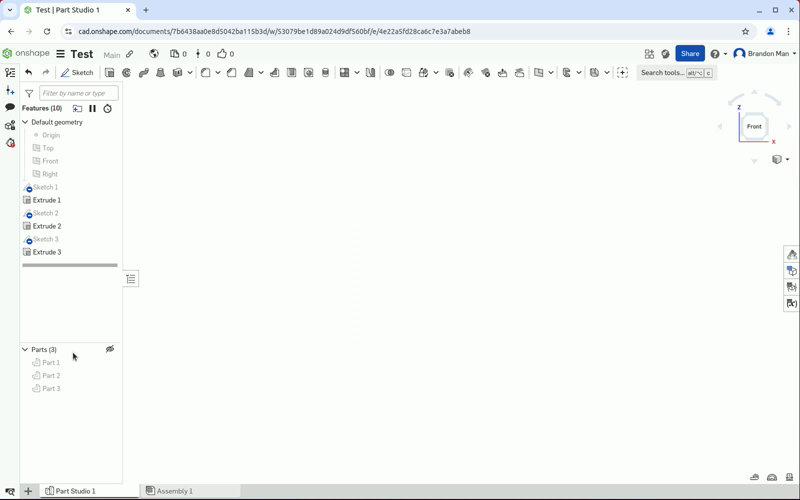
key(space)
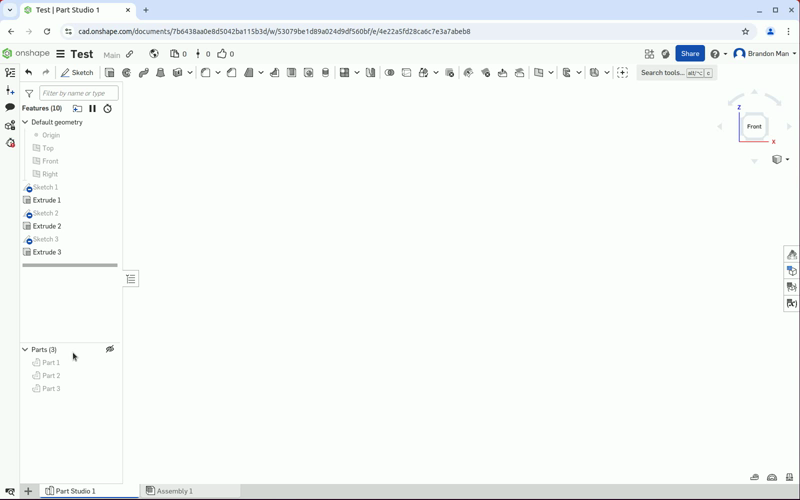
key_down(shift)
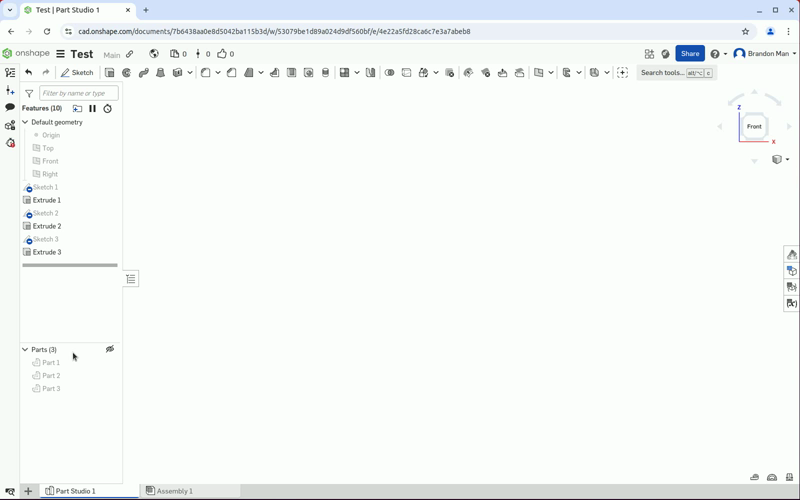
key(down)
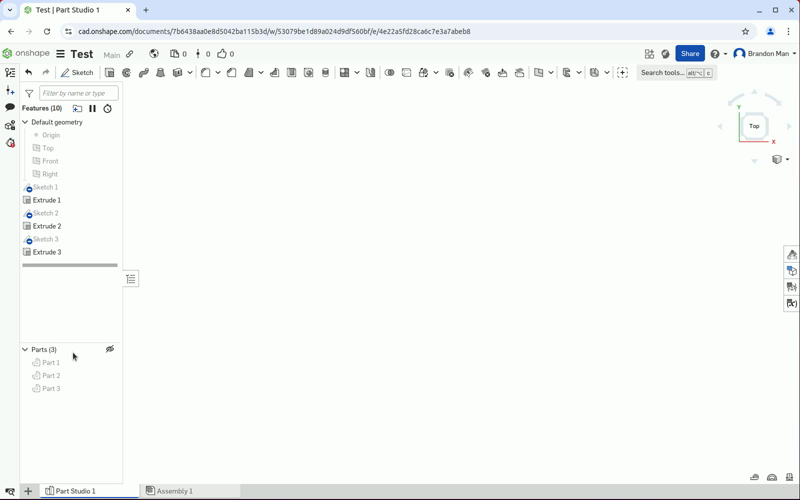
key_up(shift)
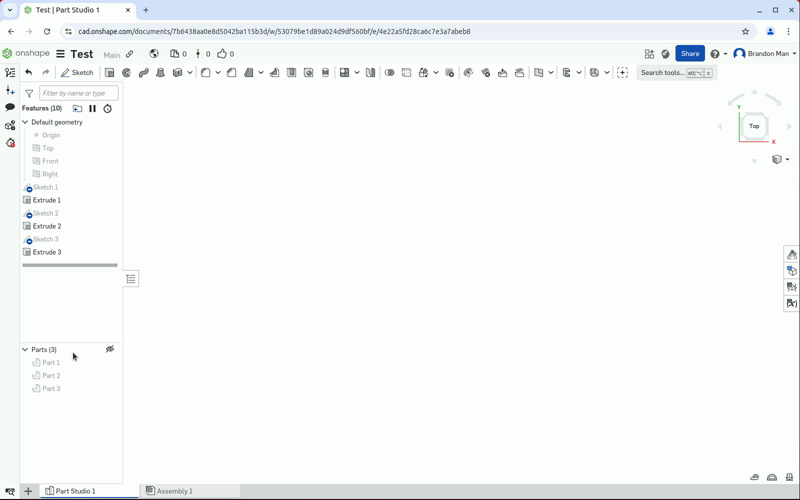
mouse_move(73, 352)
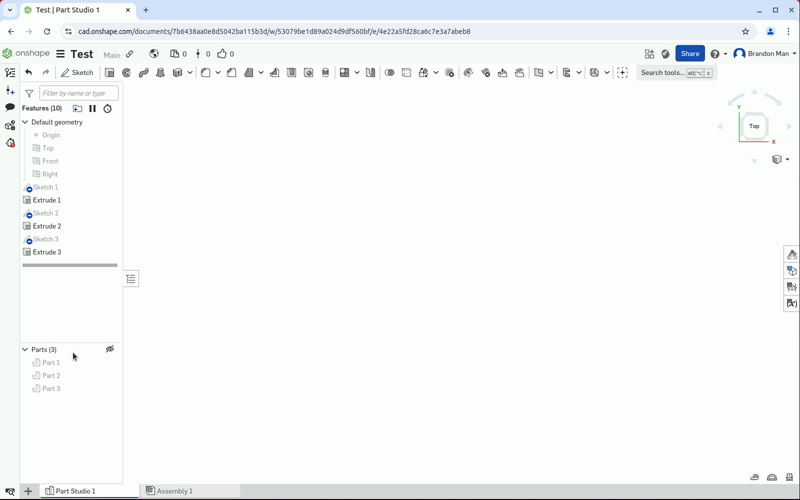
key(shift+y)
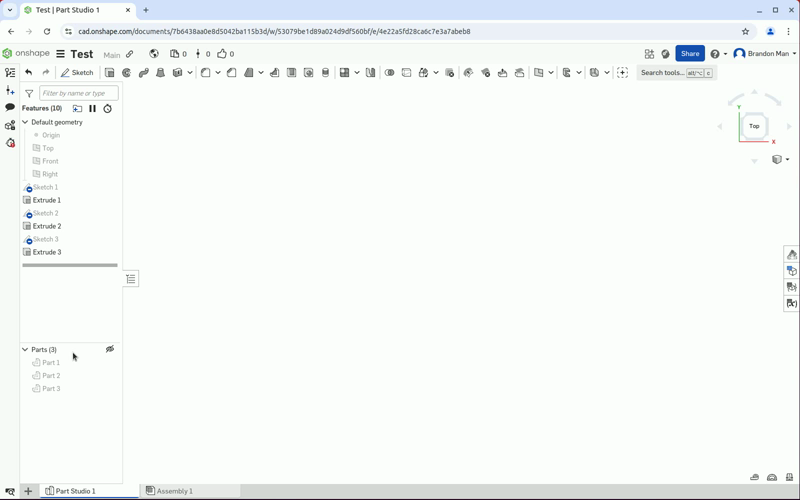
key(shift+s)
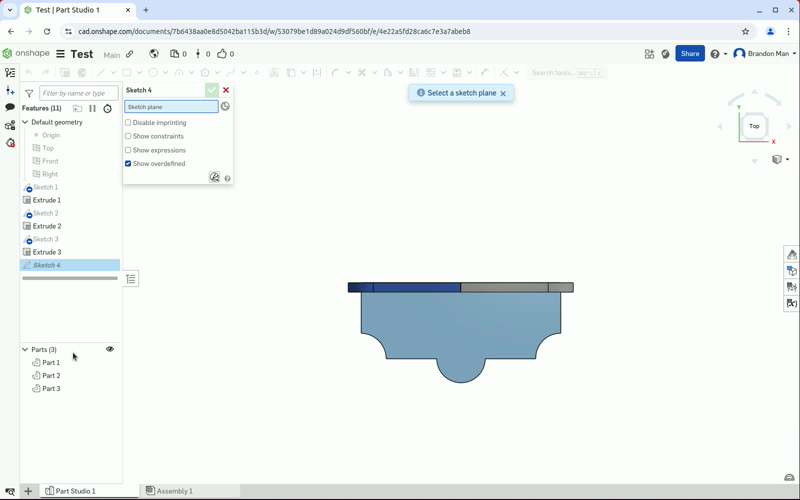
mouse_move(73, 150)
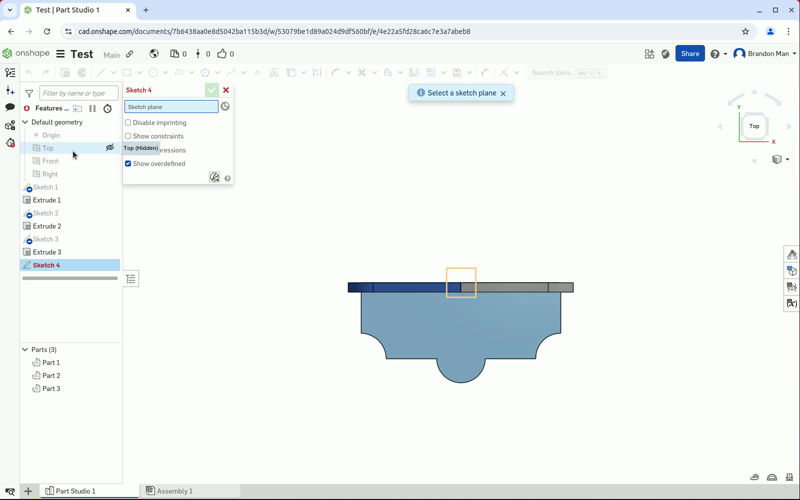
click(73, 150)
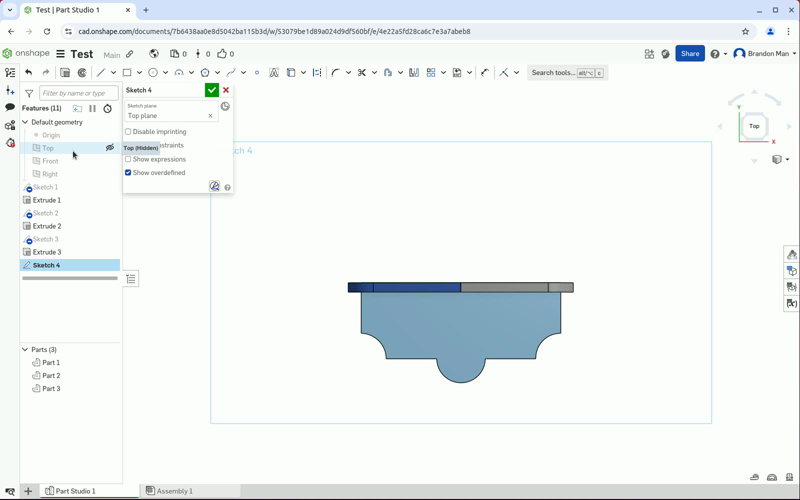
mouse_move(73, 352)
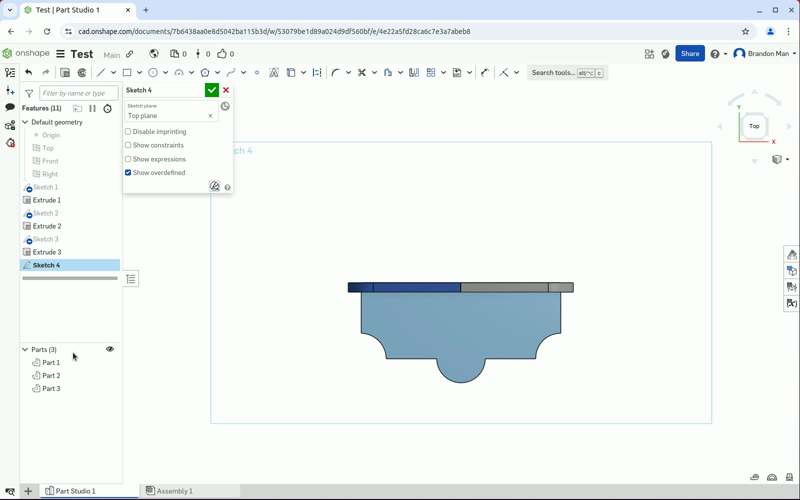
key(y)
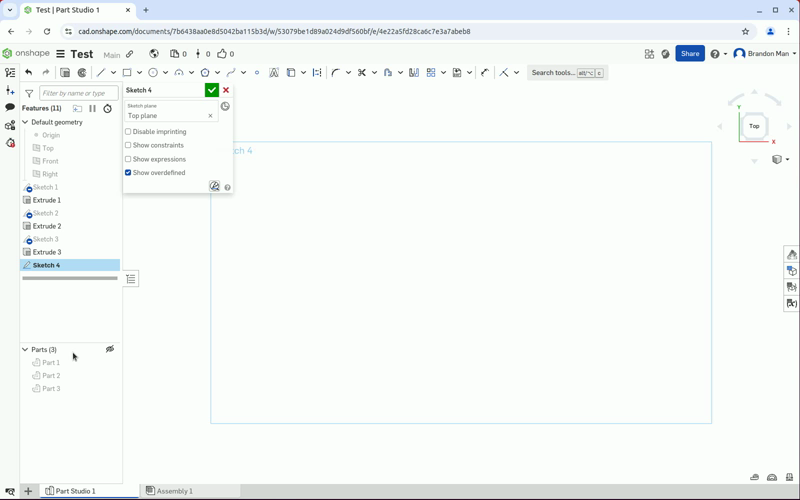
key(a)
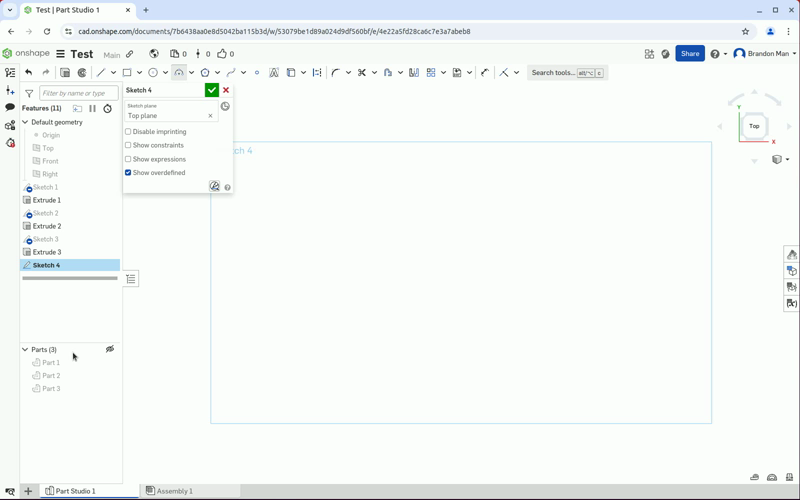
key_down(shift)
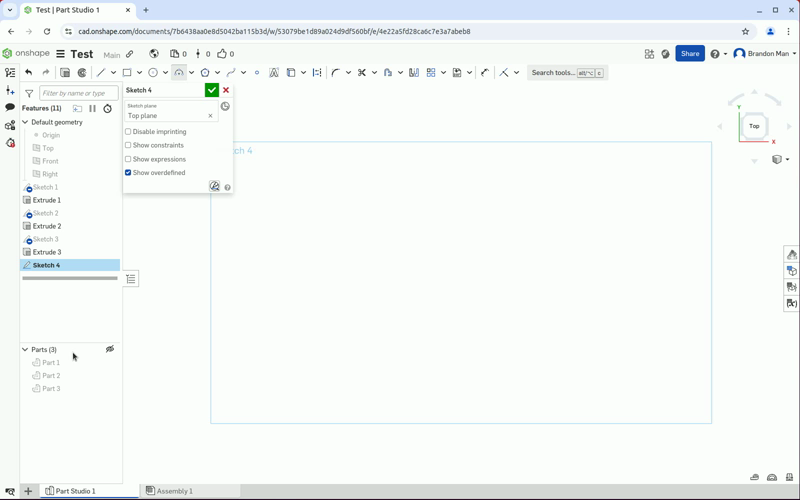
mouse_move(361, 333)
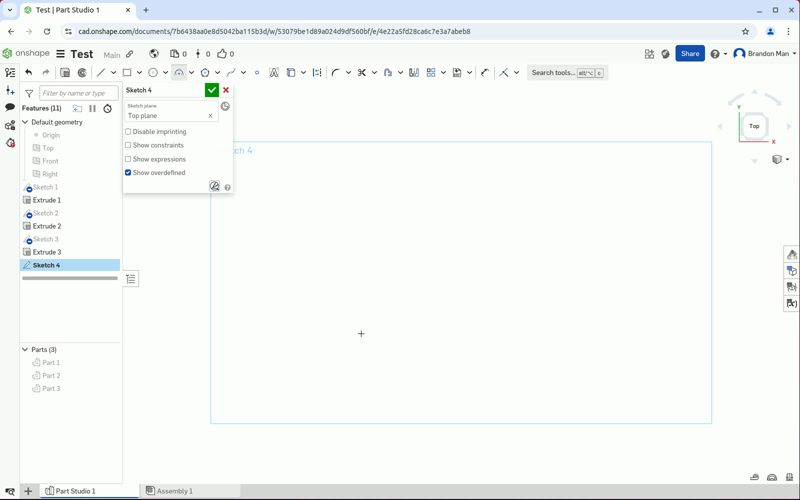
click(361, 333)
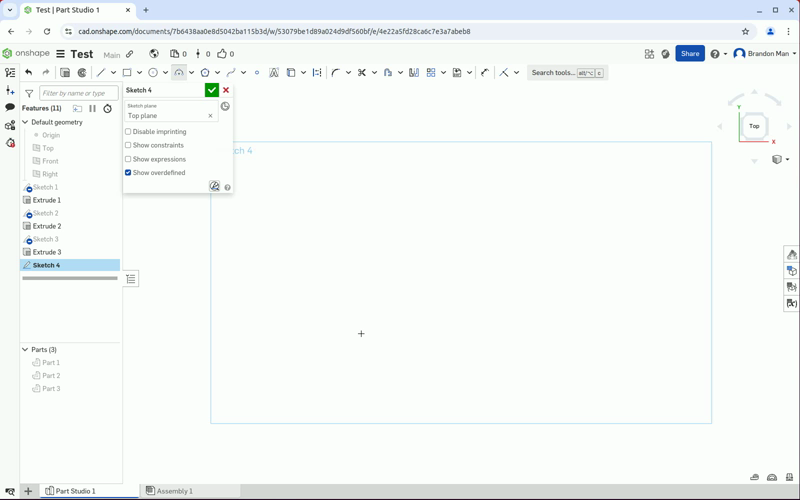
key_up(shift)
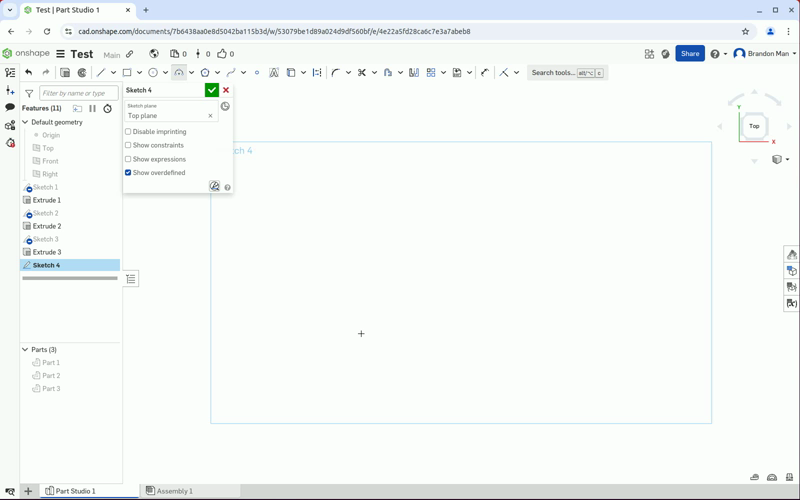
key_down(shift)
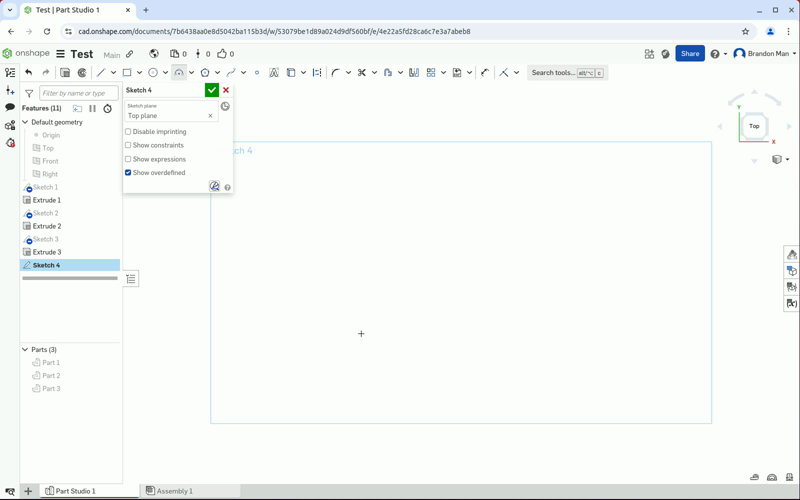
mouse_move(386, 358)
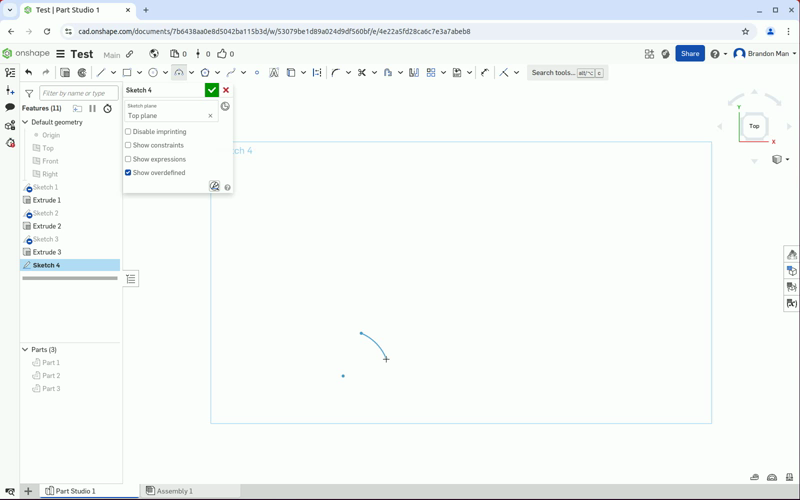
click(386, 358)
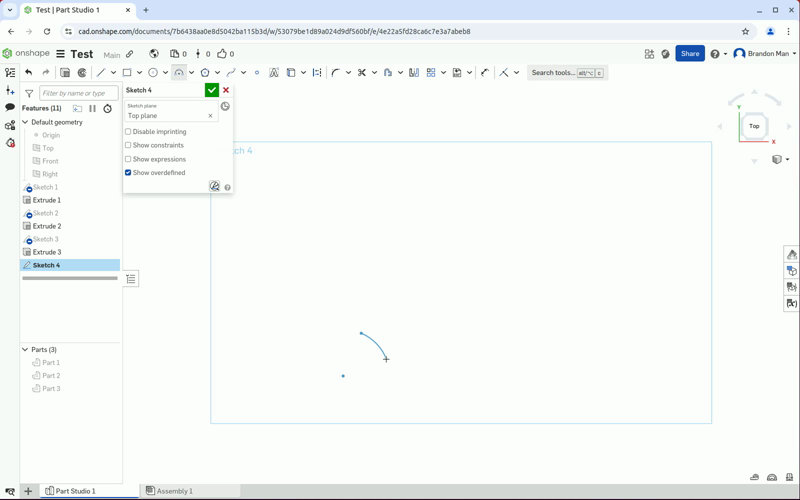
mouse_move(378, 340)
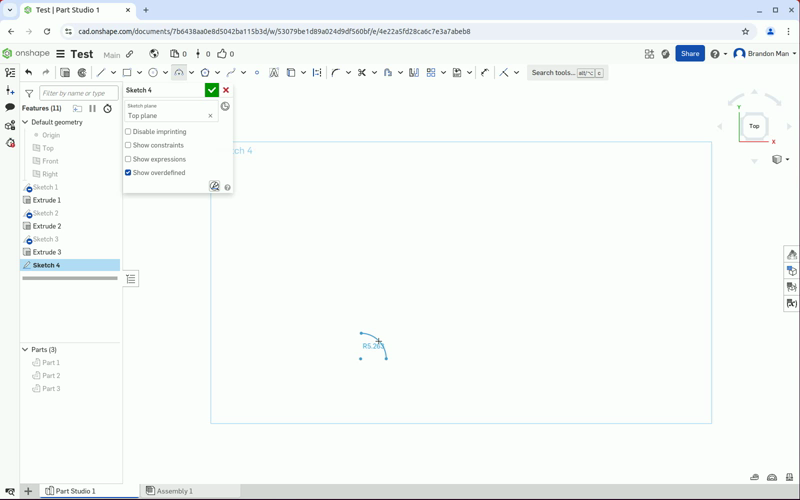
click(378, 340)
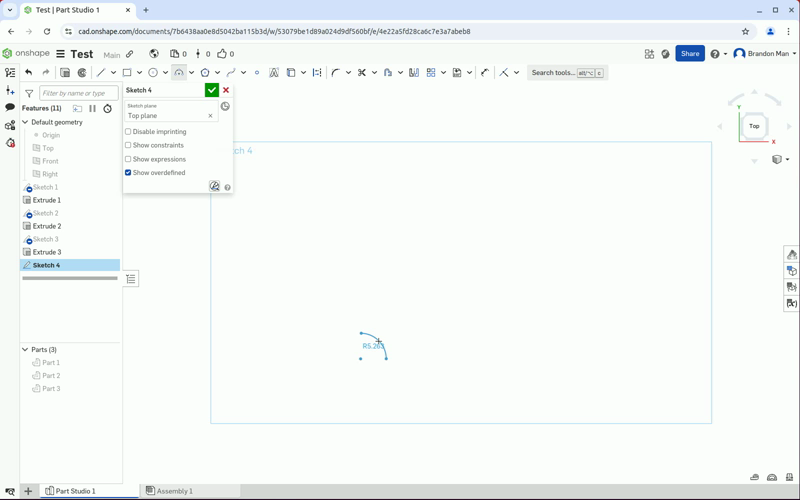
key_up(shift)
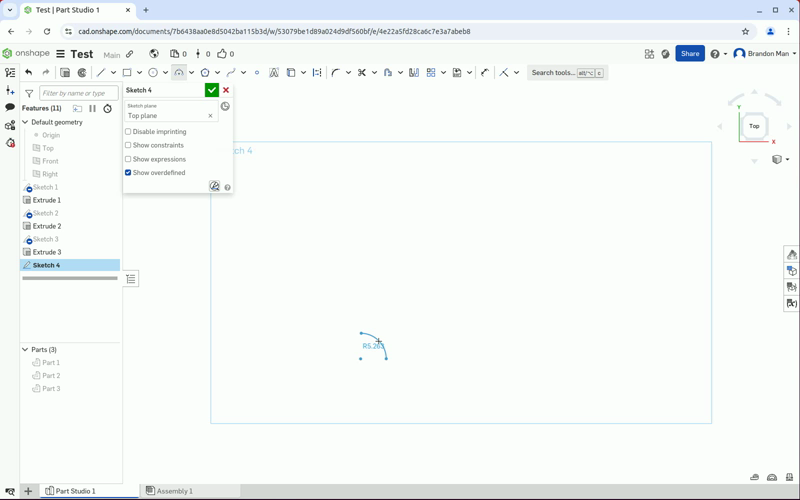
key(esc)
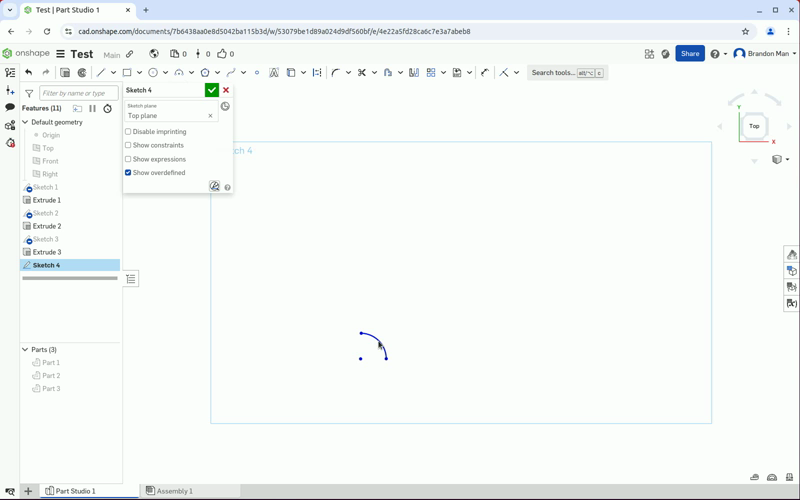
key(l)
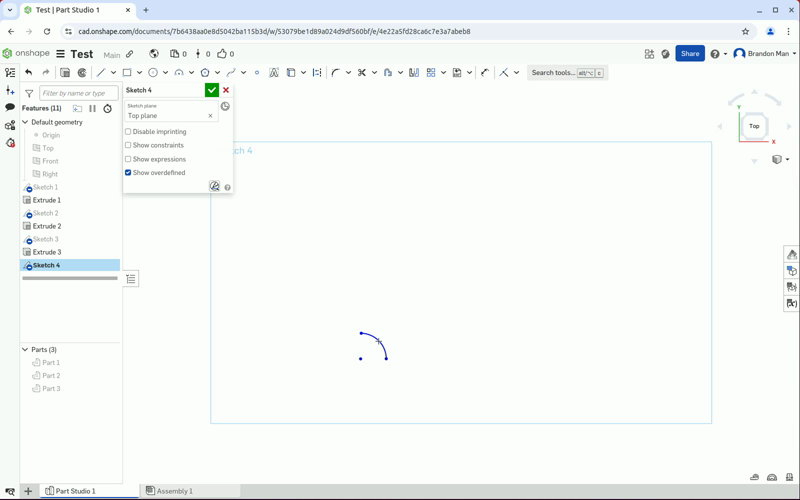
mouse_move(386, 358)
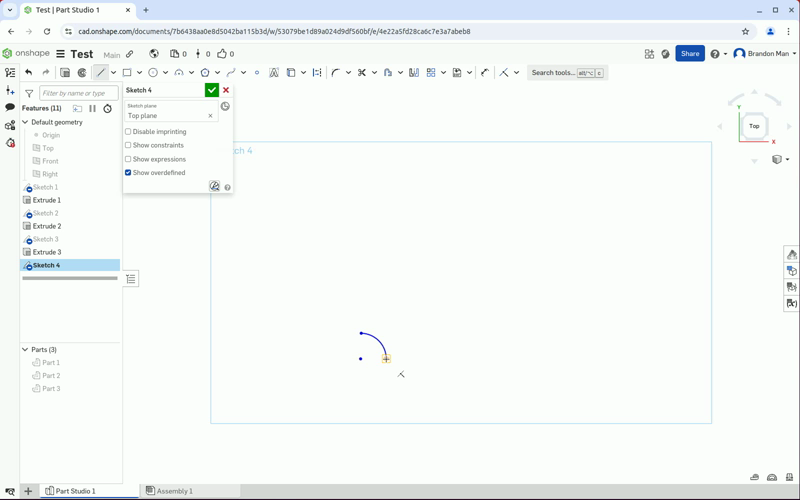
click(386, 358)
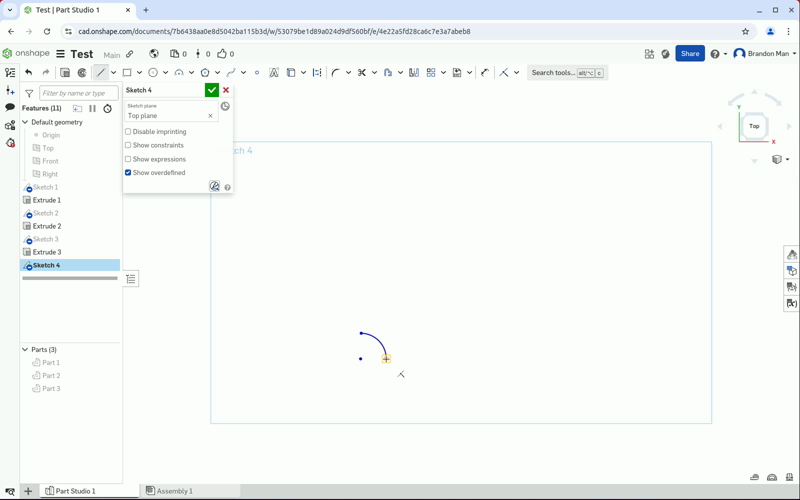
key_down(shift)
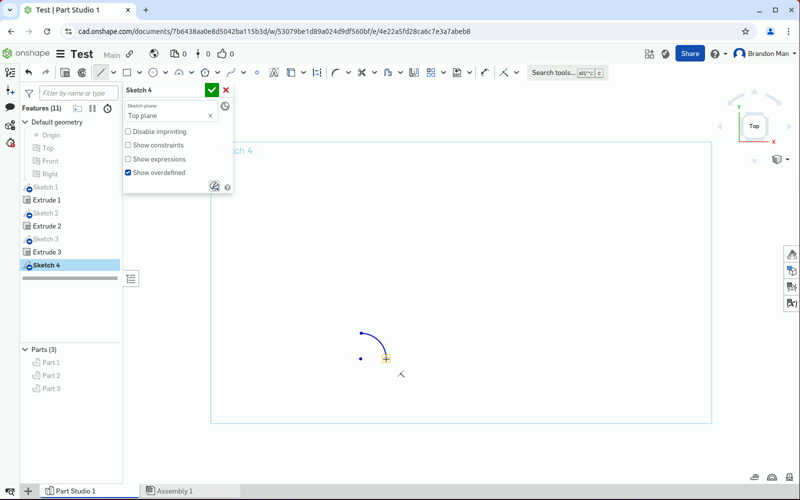
mouse_move(416, 358)
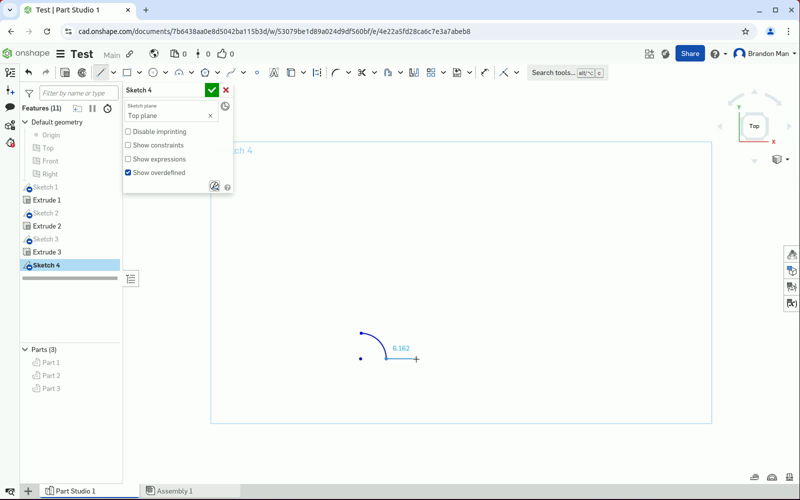
mouse_move(436, 358)
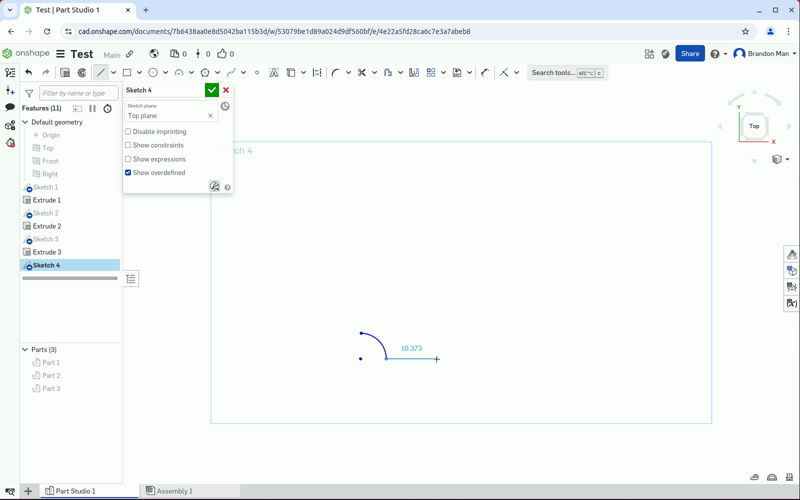
click(436, 358)
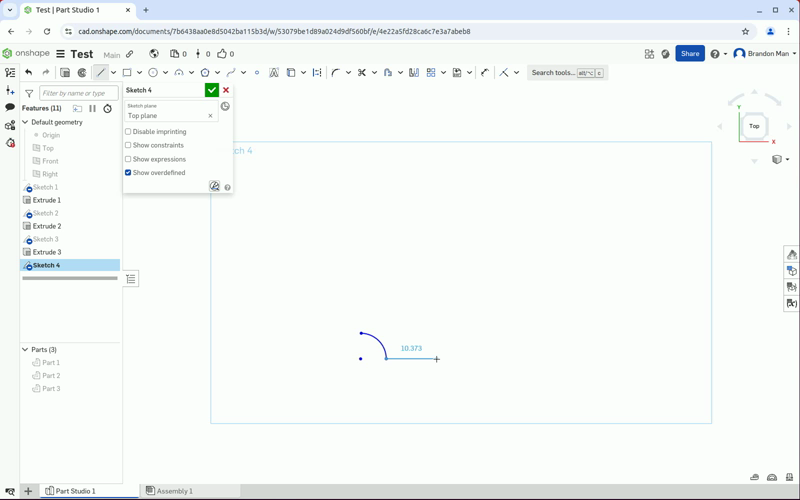
key_up(shift)
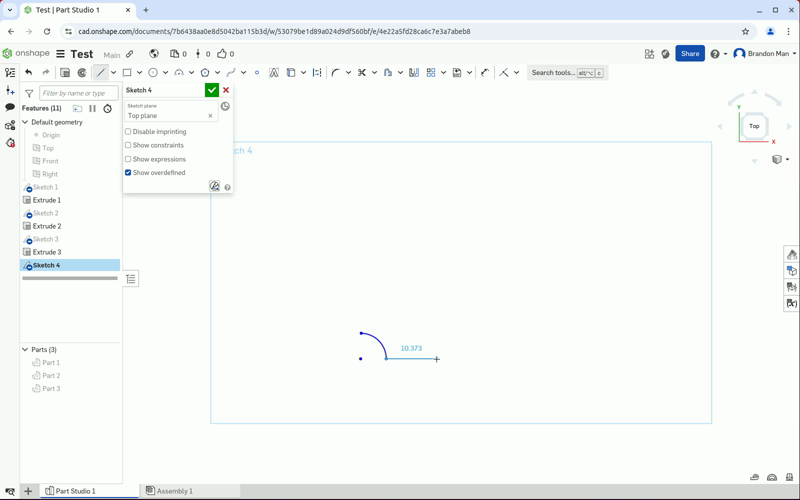
key(esc)
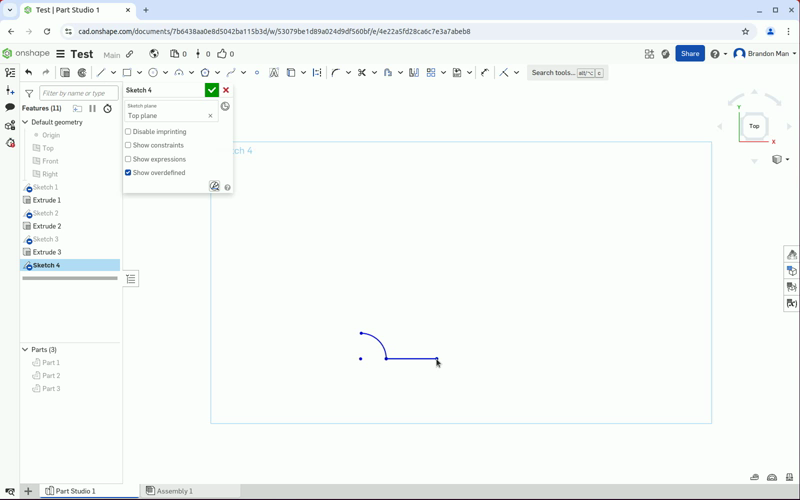
key(a)
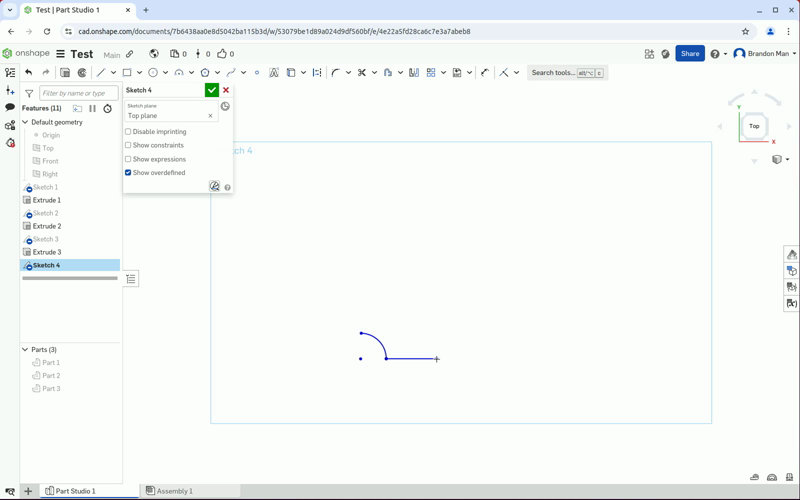
mouse_move(436, 358)
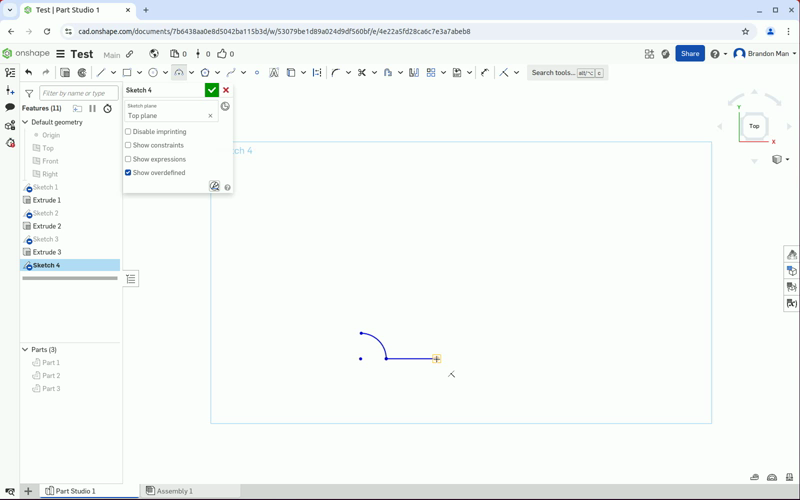
click(436, 358)
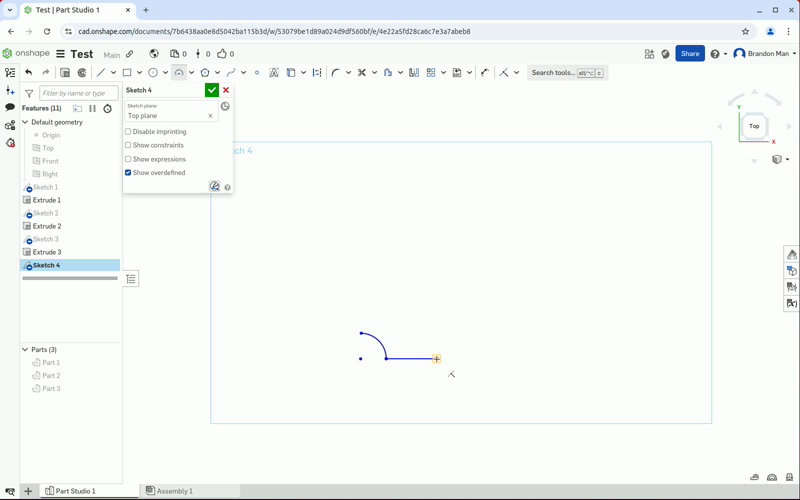
key_down(shift)
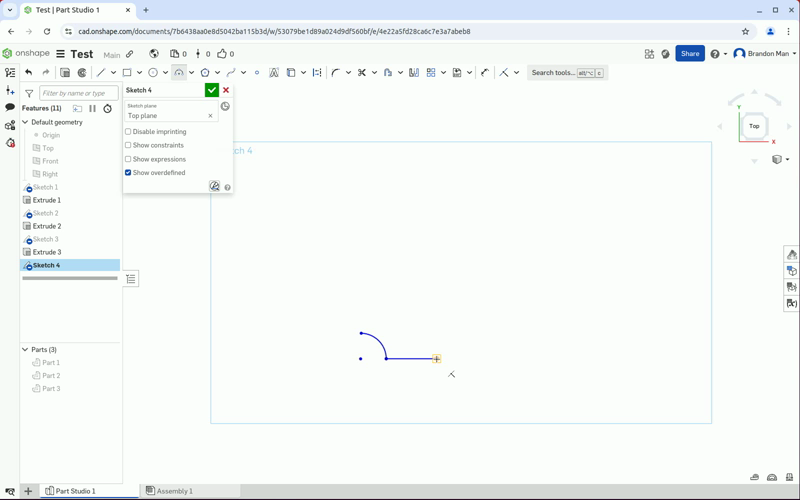
mouse_move(485, 358)
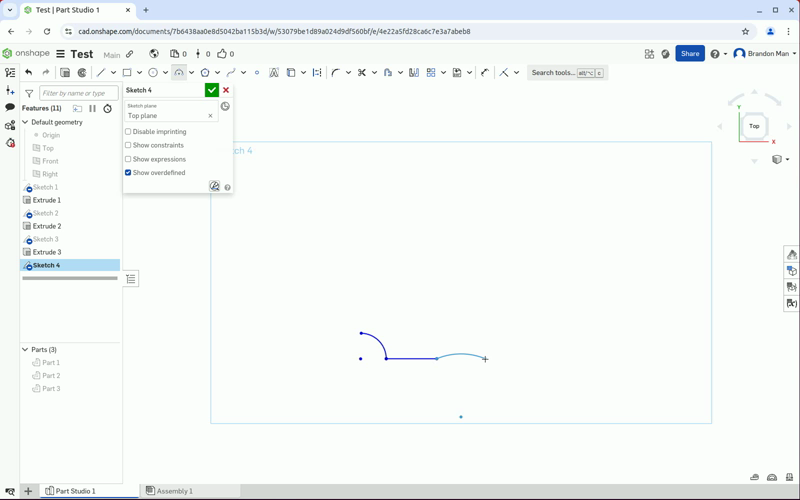
click(485, 358)
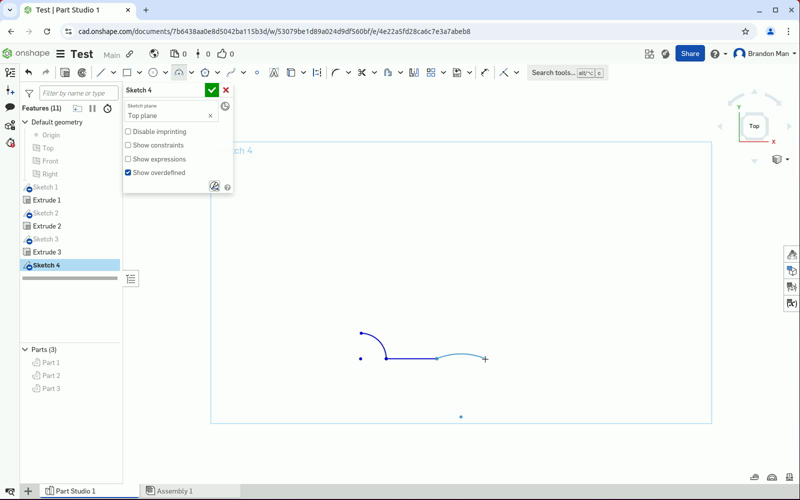
mouse_move(460, 382)
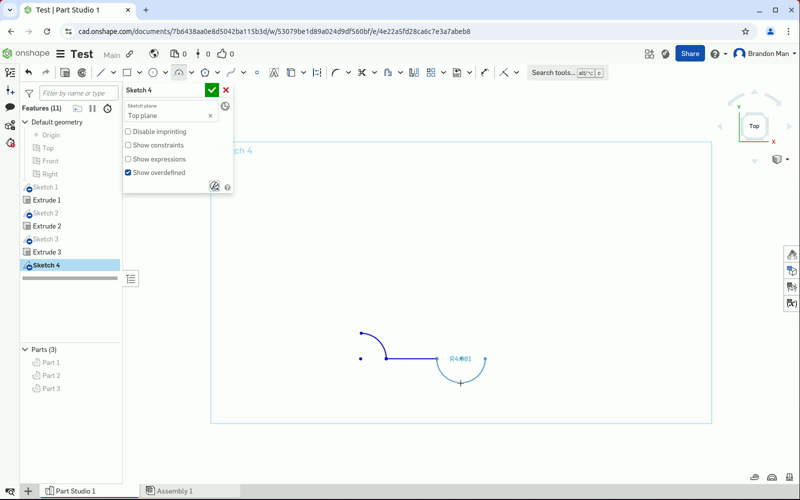
click(460, 382)
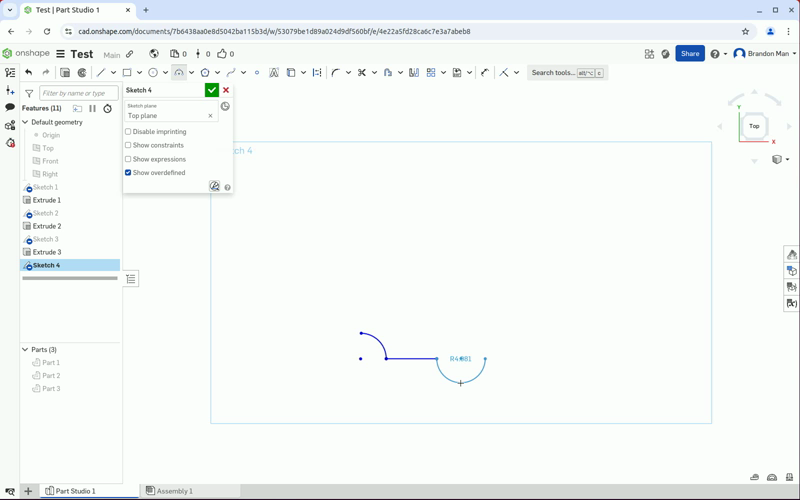
key_up(shift)
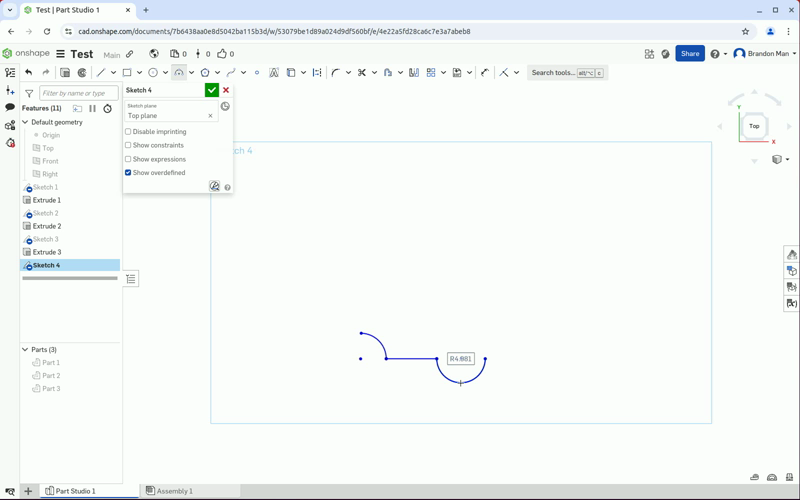
key(esc)
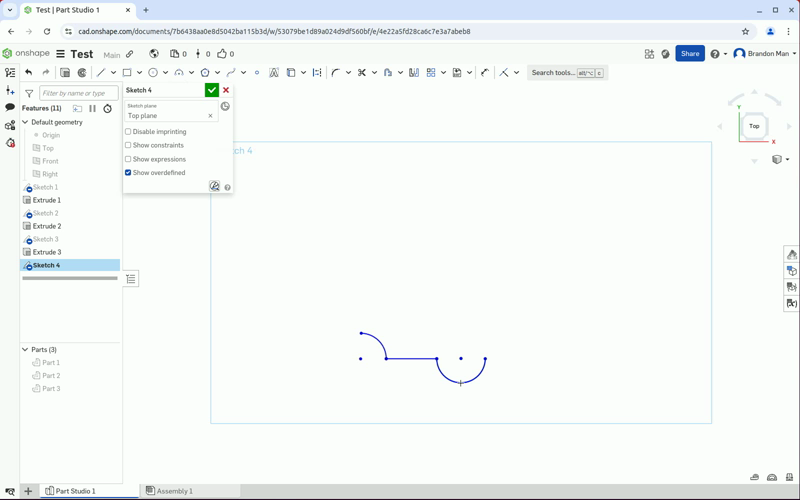
key(l)
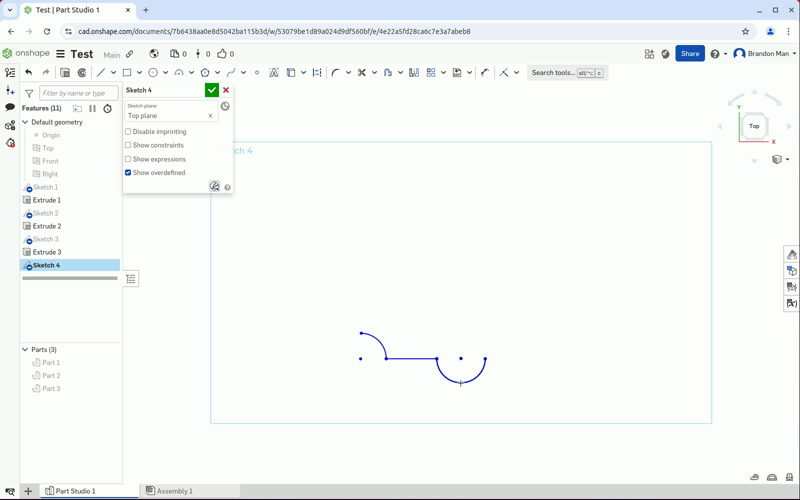
mouse_move(485, 358)
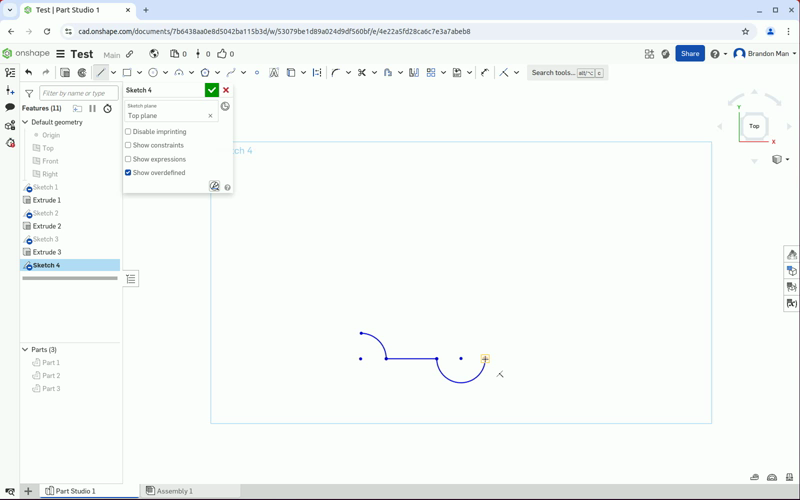
click(485, 358)
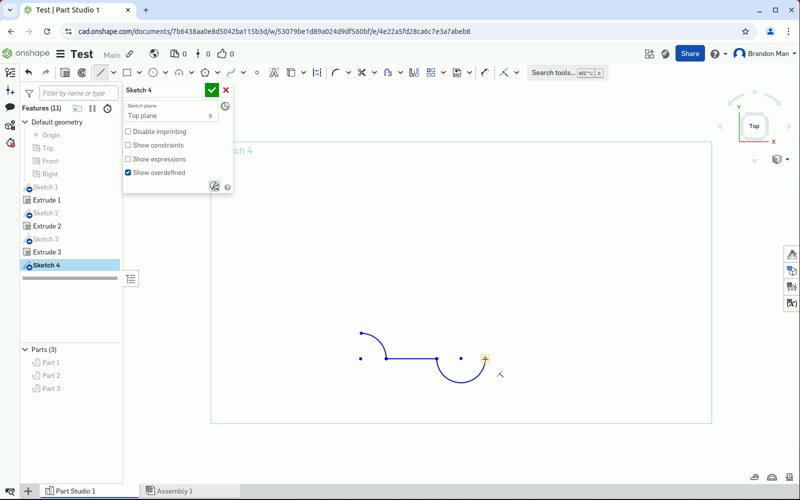
key_down(shift)
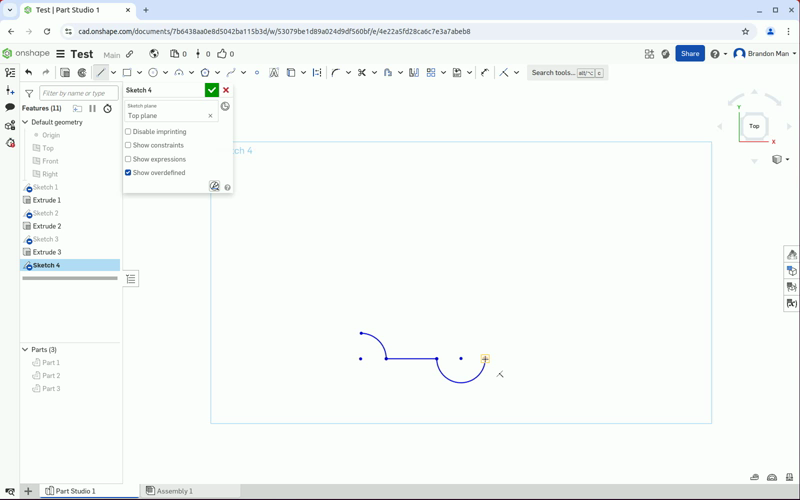
mouse_move(515, 358)
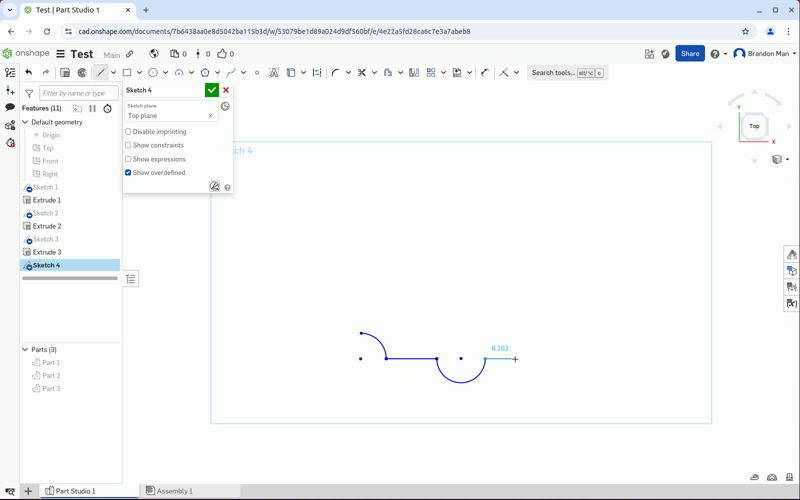
mouse_move(535, 358)
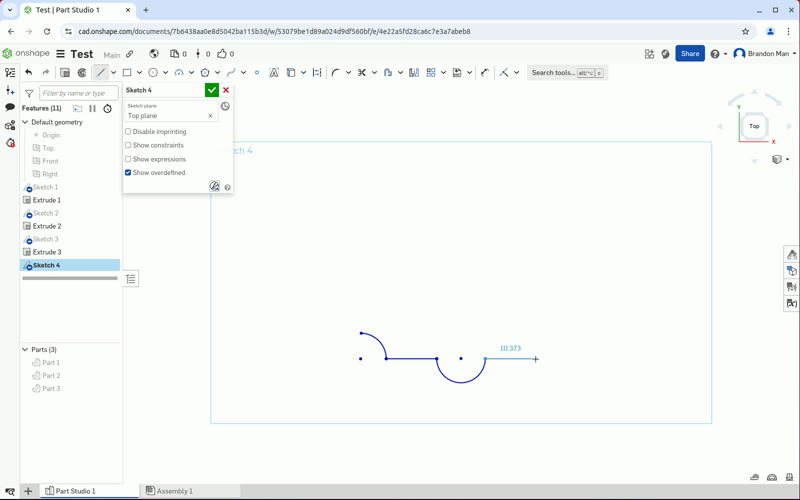
click(535, 358)
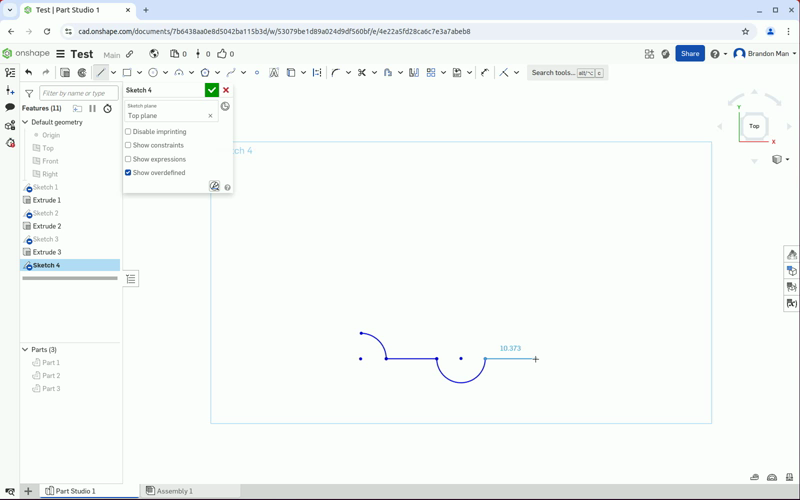
key_up(shift)
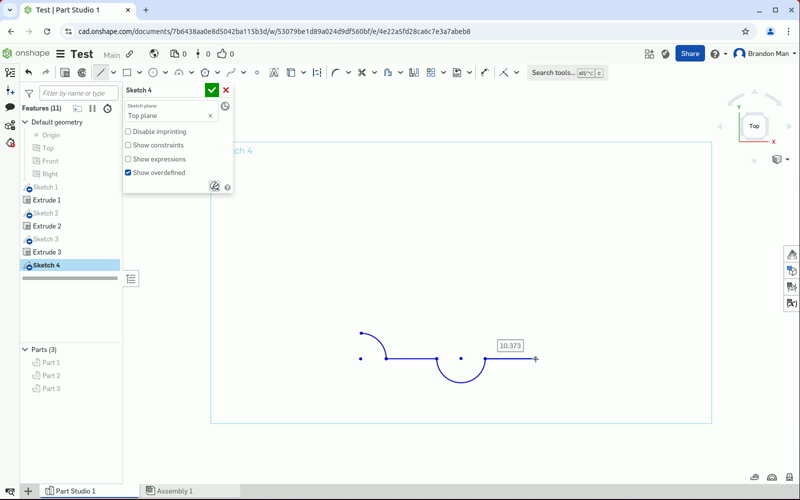
key(esc)
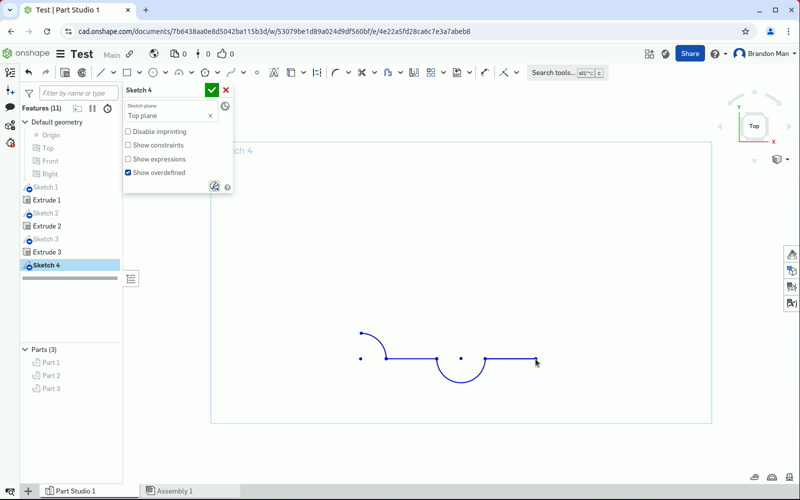
key(a)
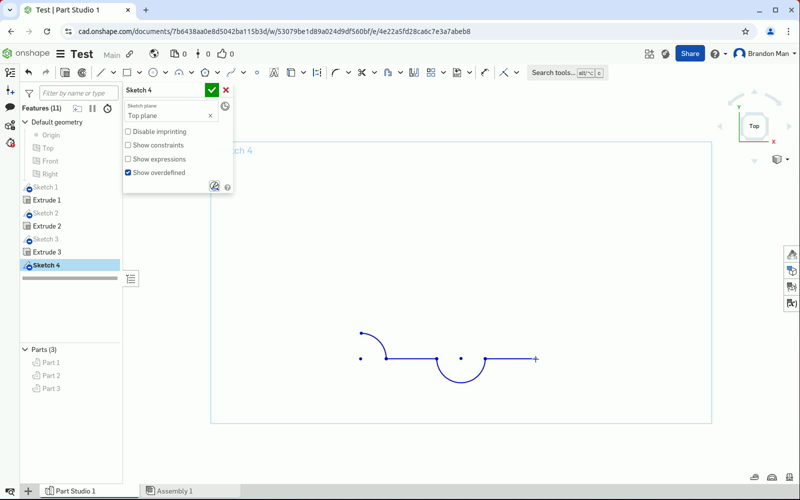
mouse_move(535, 358)
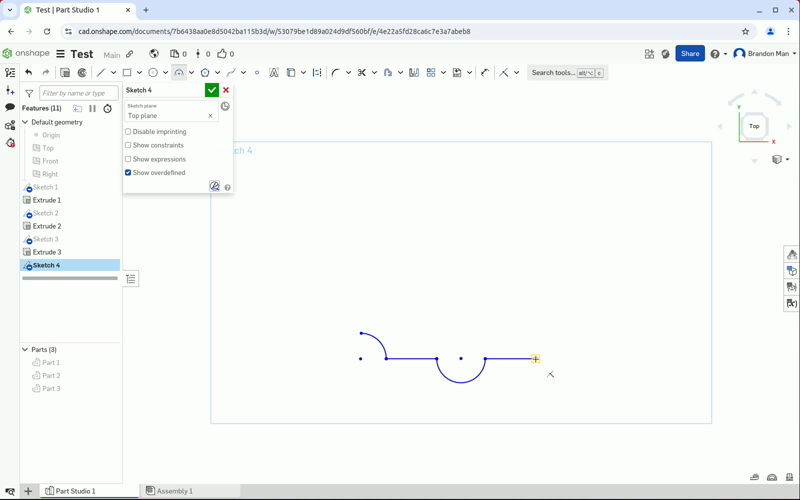
click(535, 358)
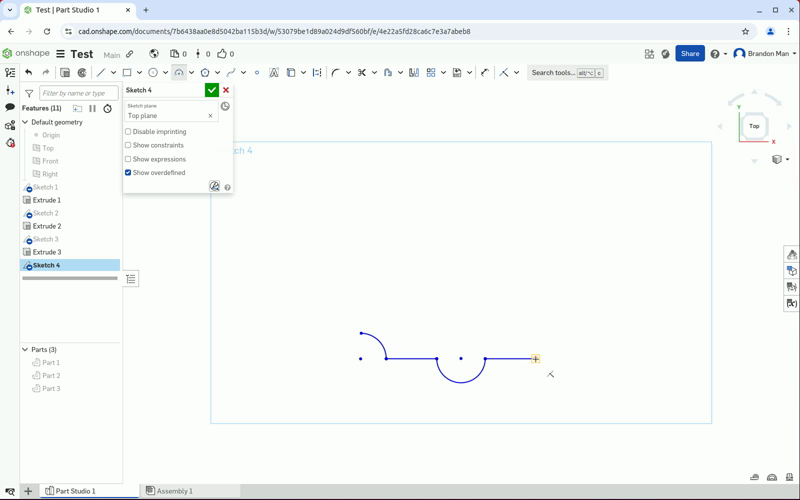
key_down(shift)
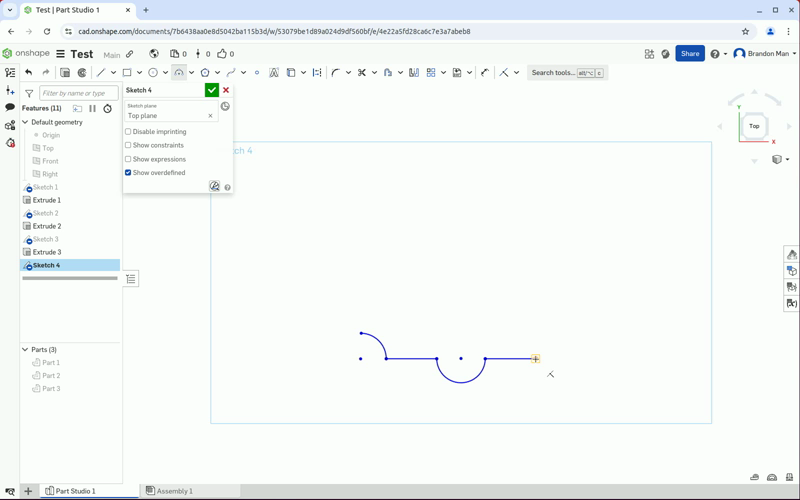
mouse_move(560, 333)
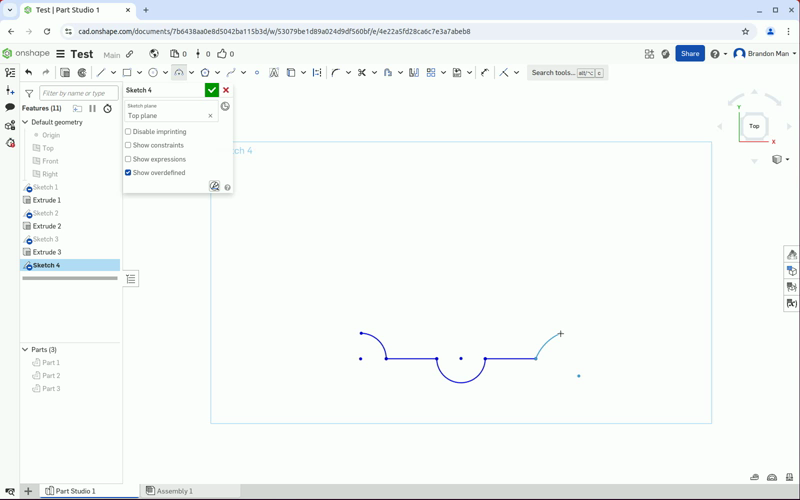
click(560, 333)
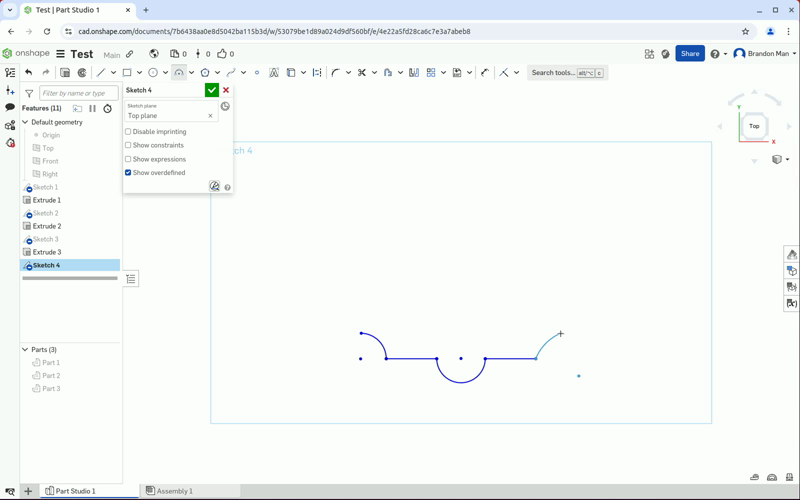
mouse_move(542, 340)
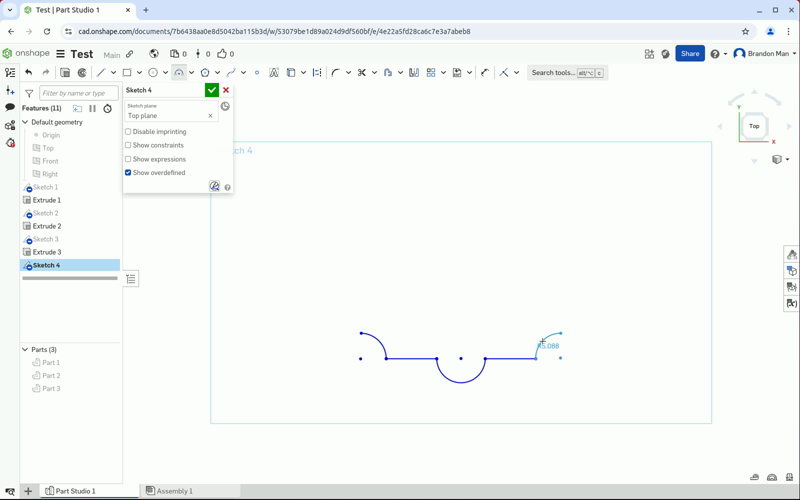
click(542, 340)
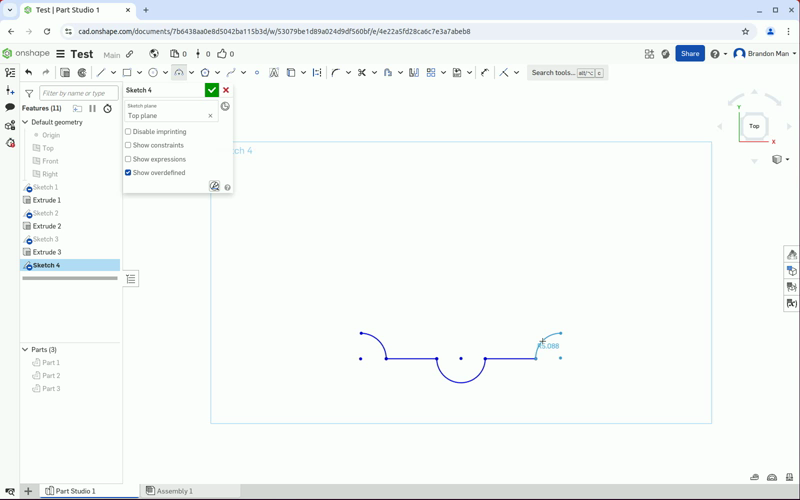
key_up(shift)
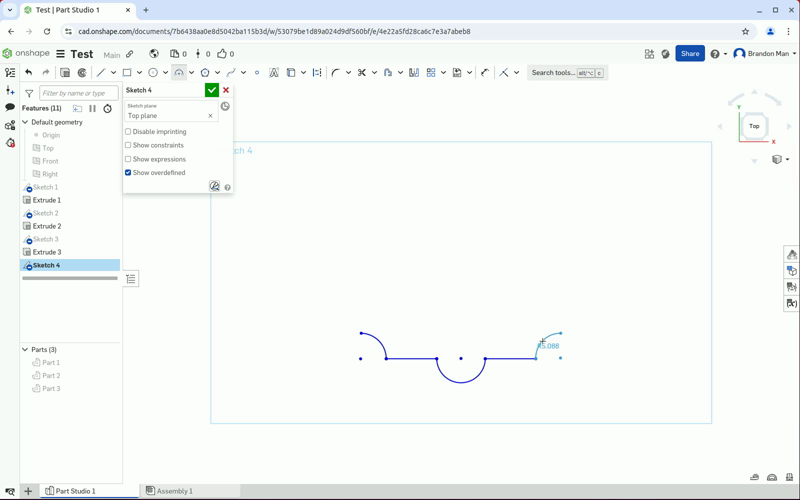
key(esc)
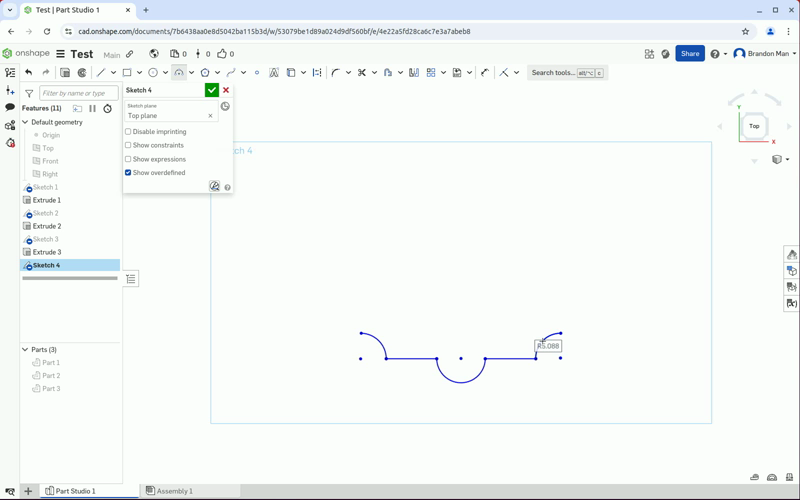
key(l)
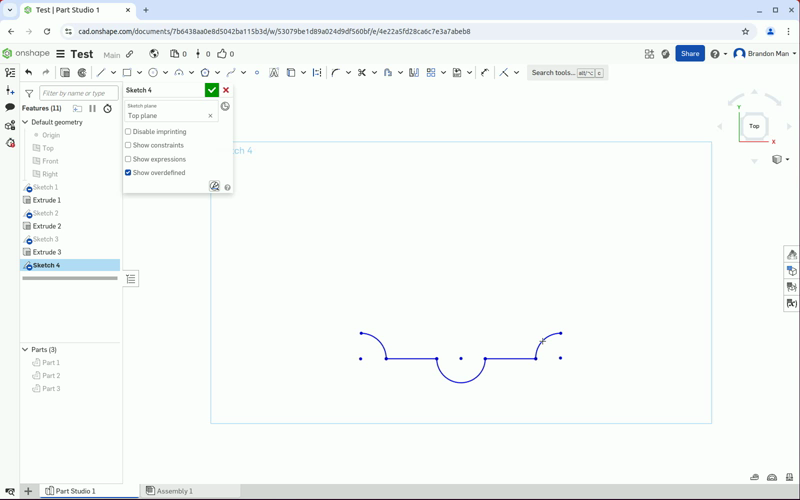
mouse_move(560, 333)
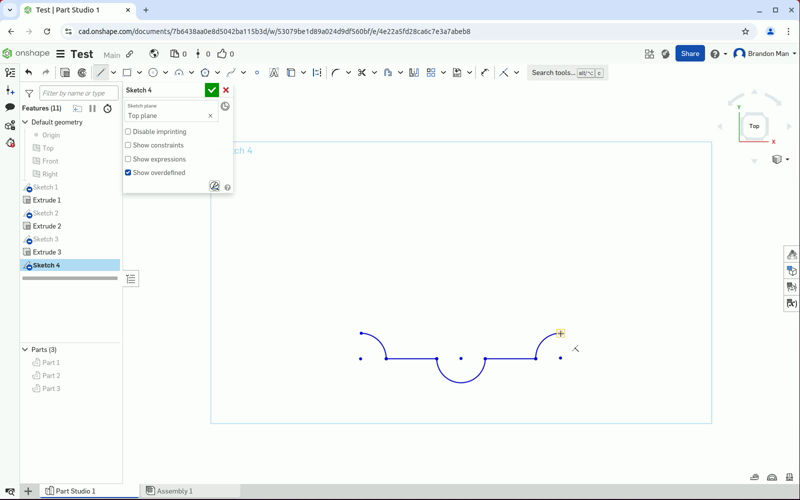
click(560, 333)
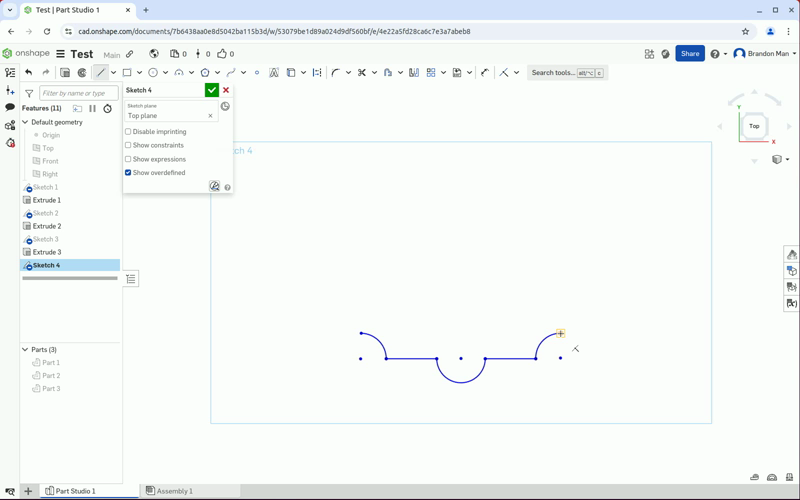
key_down(shift)
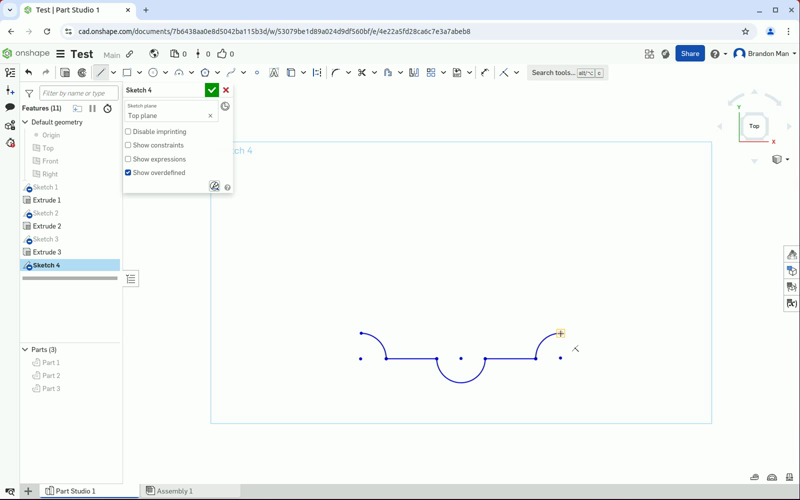
mouse_move(589, 333)
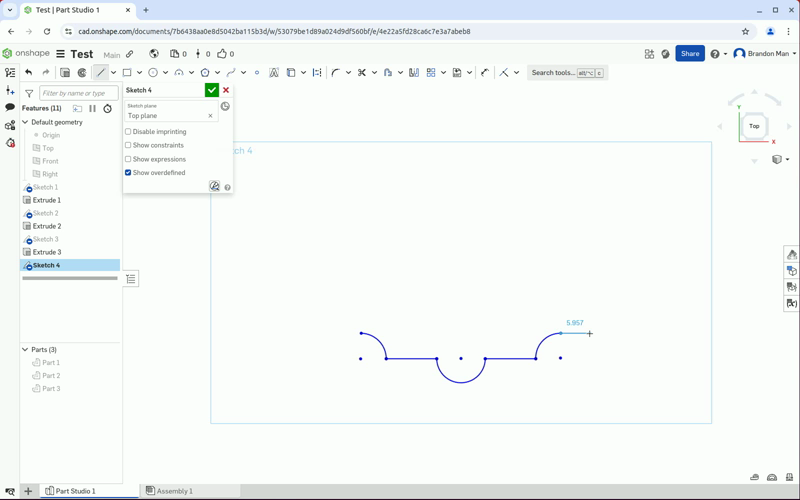
mouse_move(560, 282)
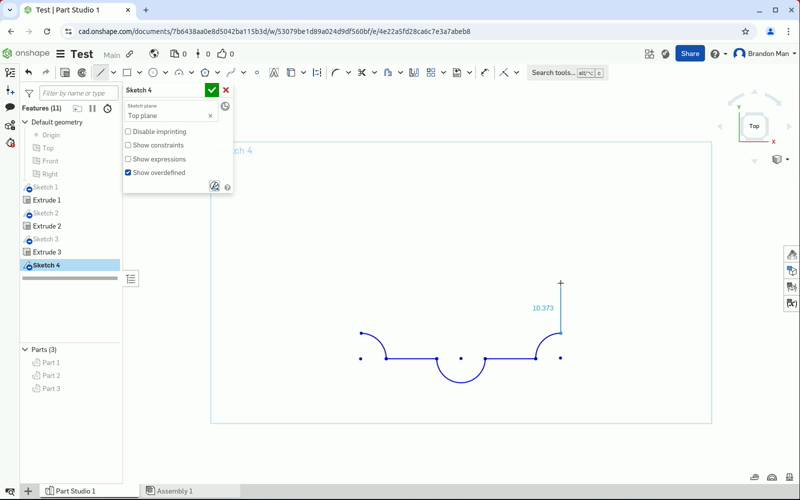
click(560, 282)
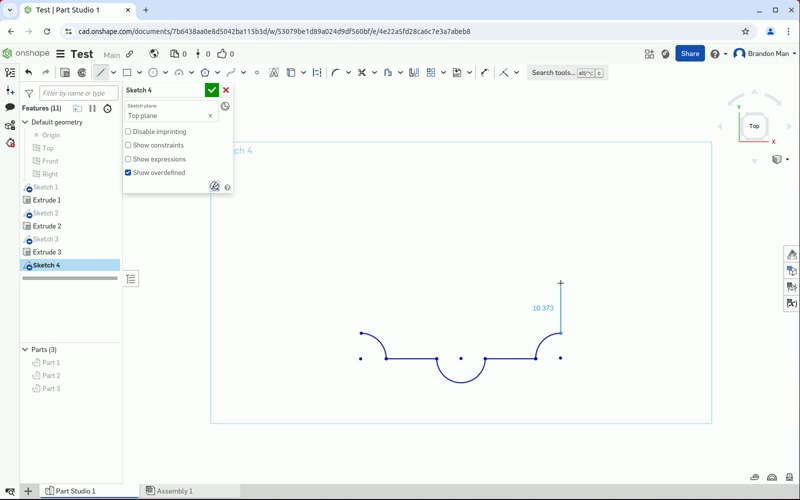
key_up(shift)
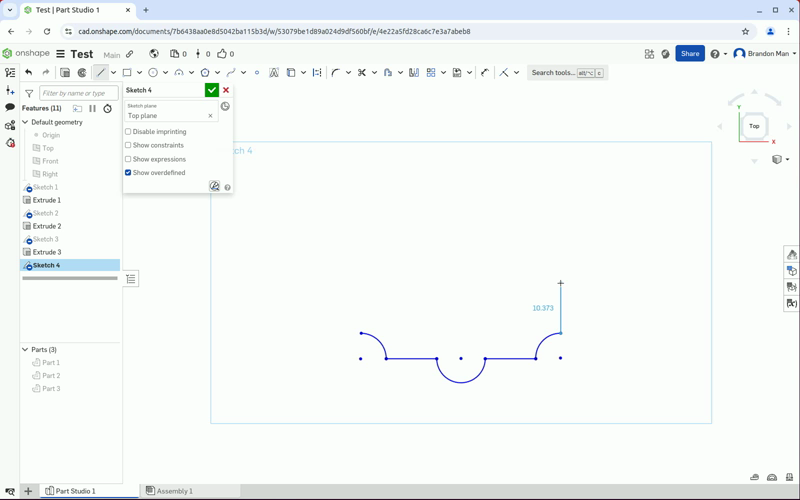
key_down(shift)
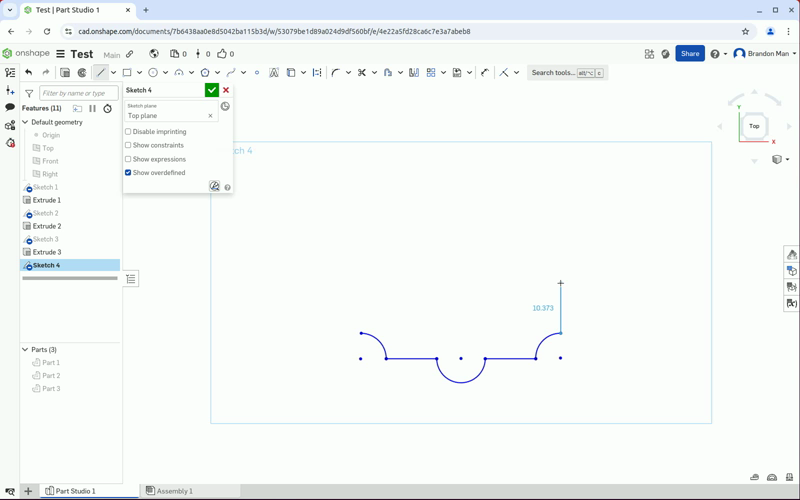
mouse_move(461, 282)
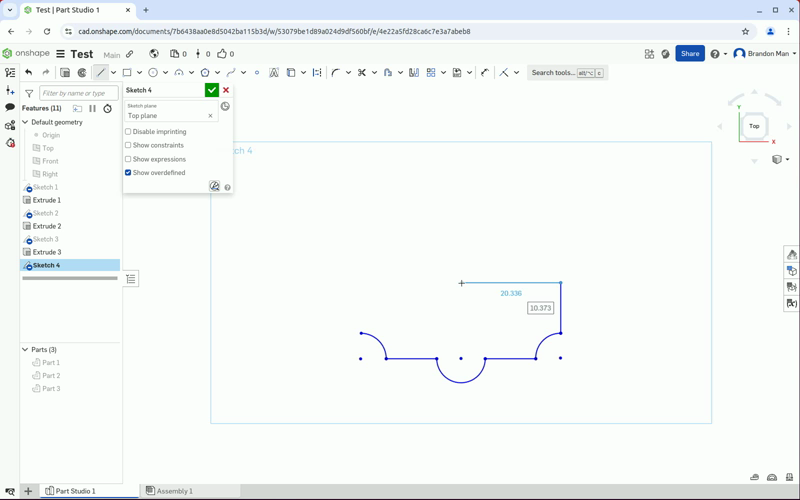
click(461, 282)
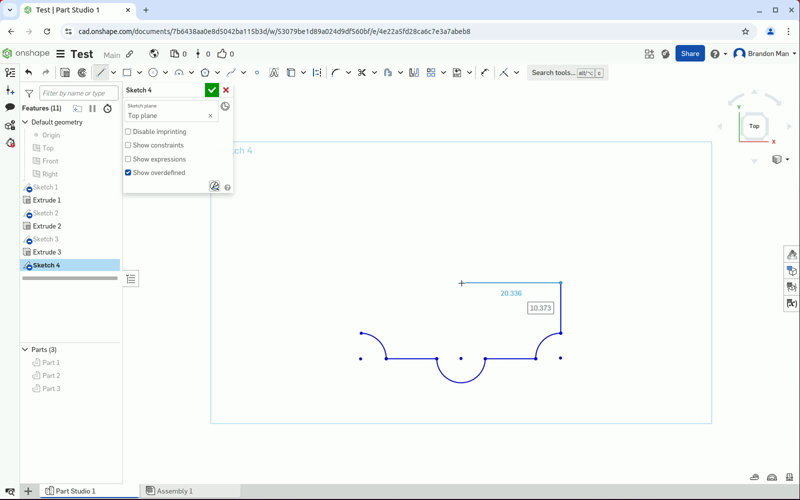
key_up(shift)
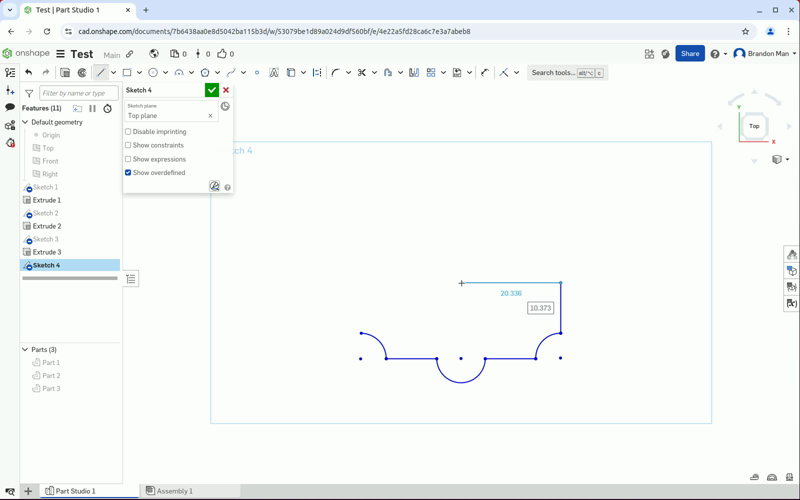
key_down(shift)
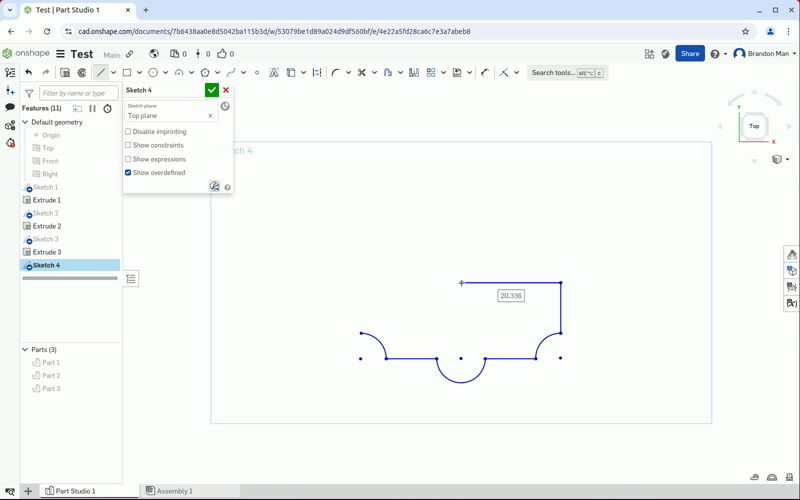
mouse_move(361, 282)
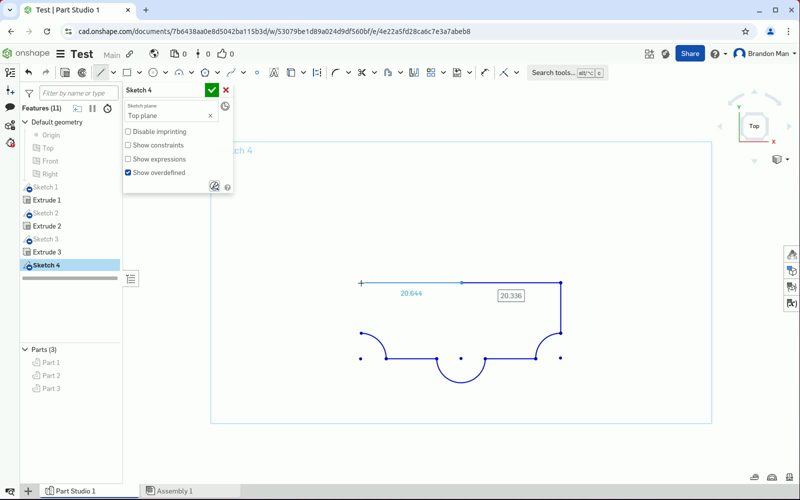
click(361, 282)
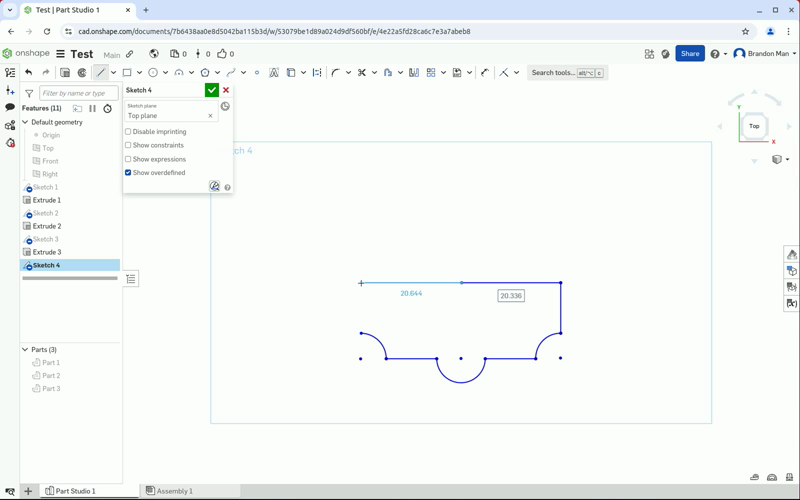
key_up(shift)
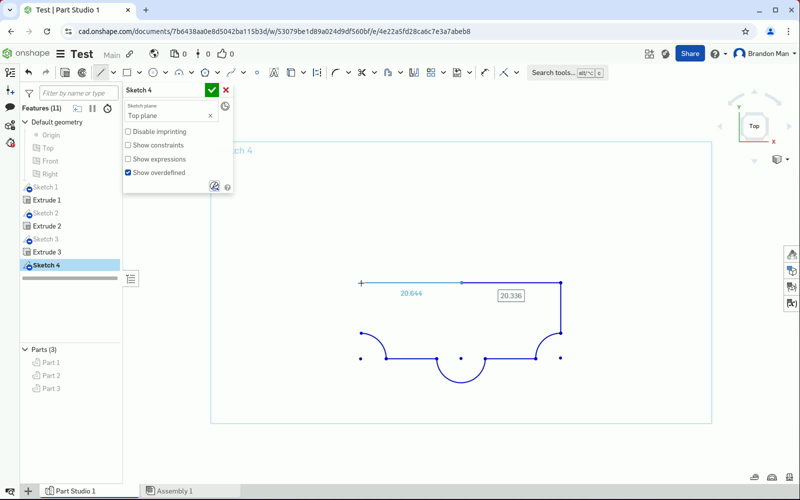
mouse_move(391, 282)
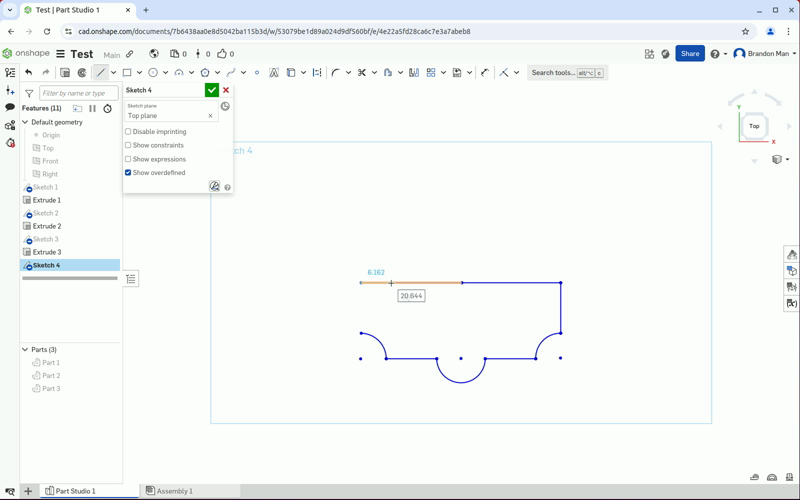
key_down(shift)
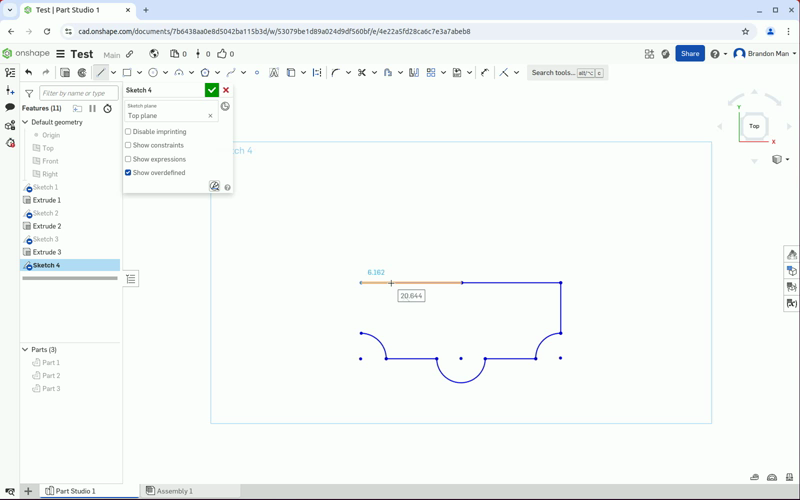
mouse_move(361, 333)
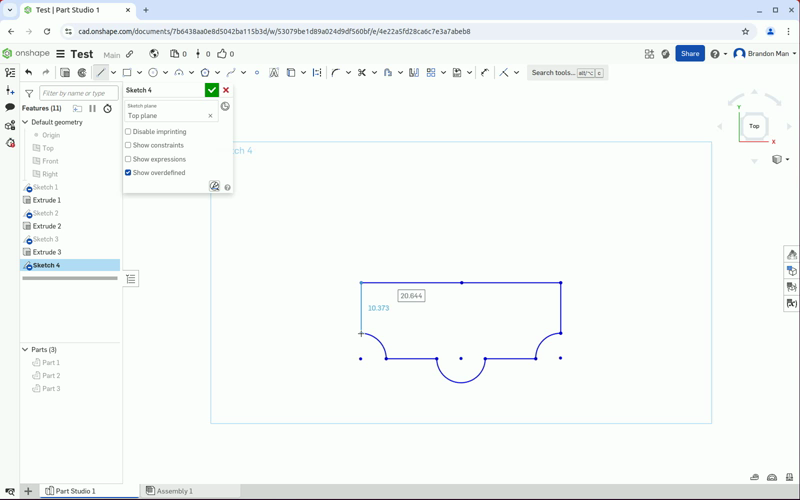
key_up(shift)
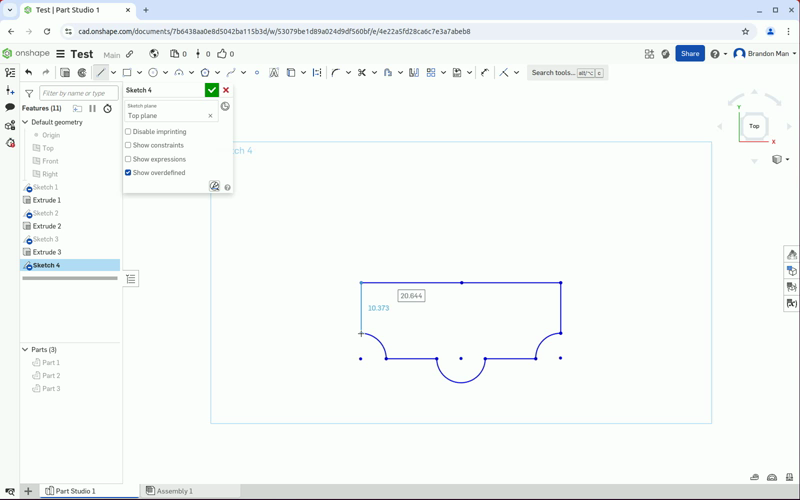
click(361, 333)
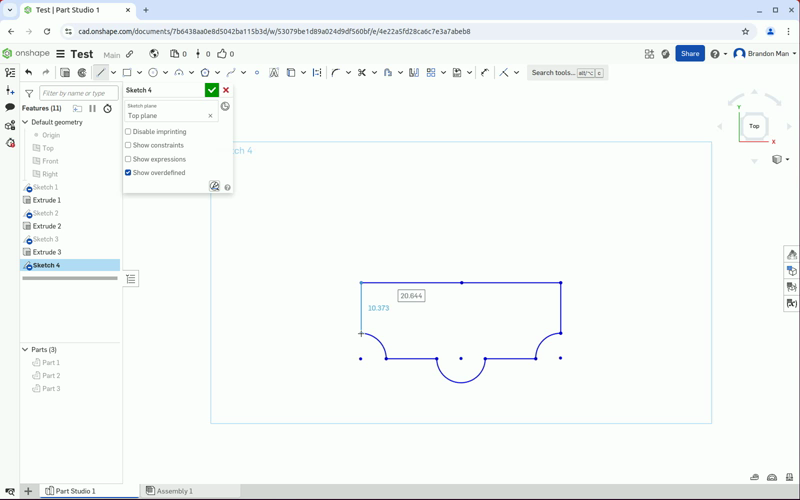
key(esc)
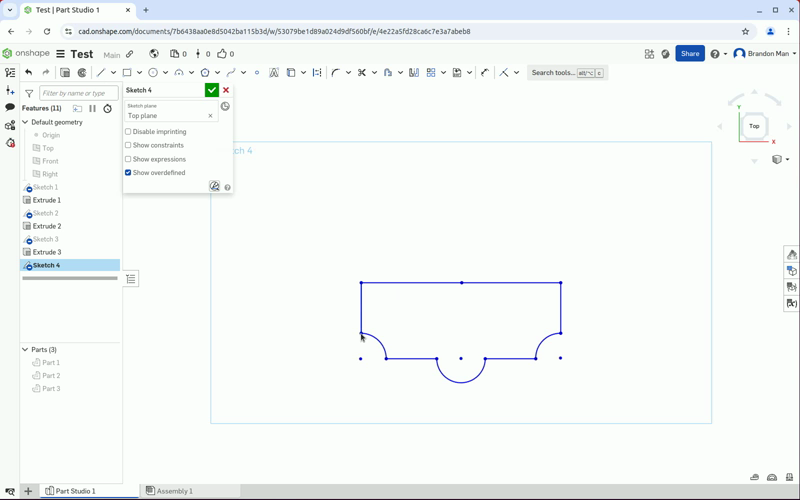
mouse_move(491, 343)
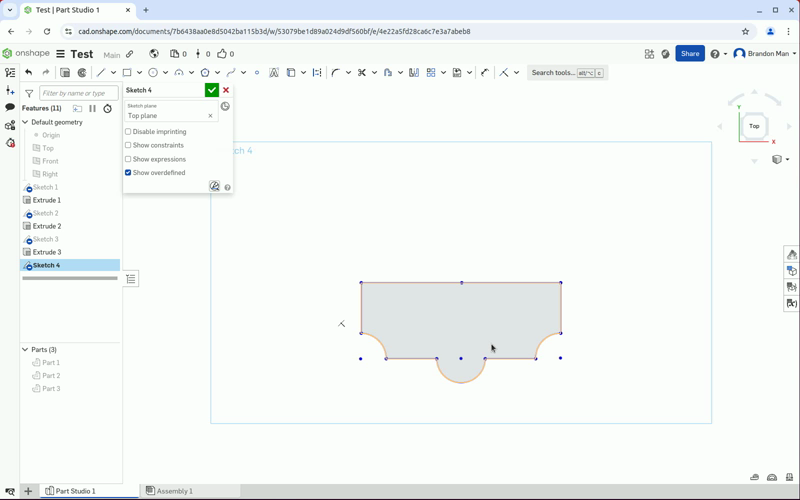
scroll(6)
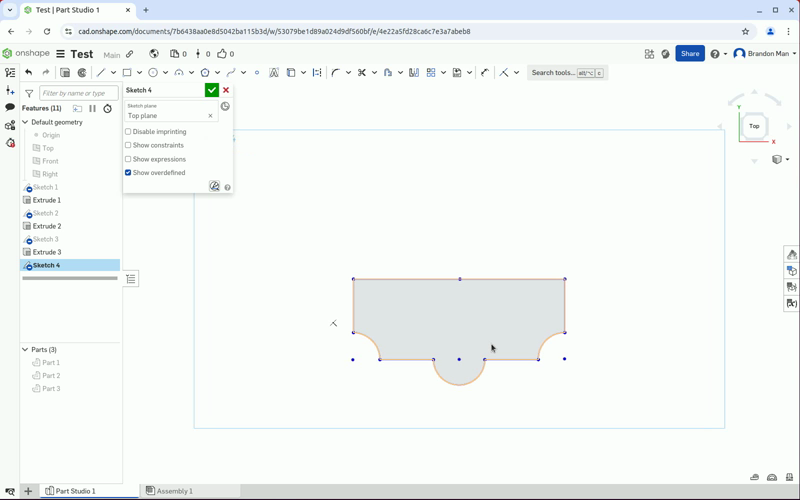
scroll(6)
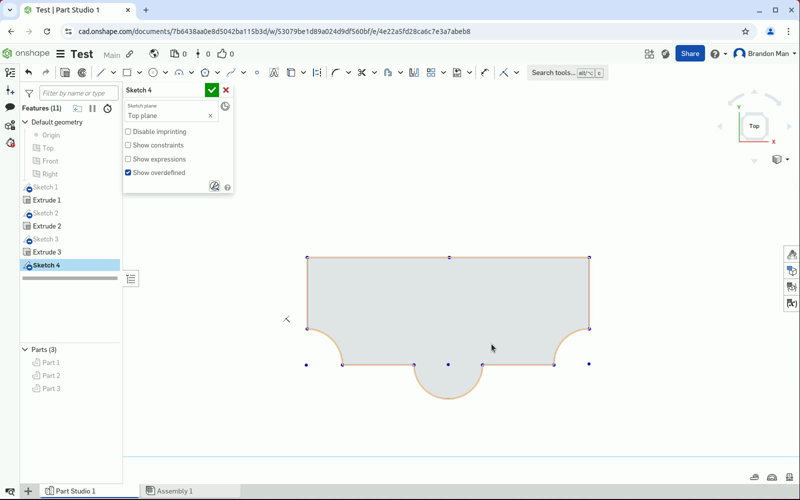
scroll(6)
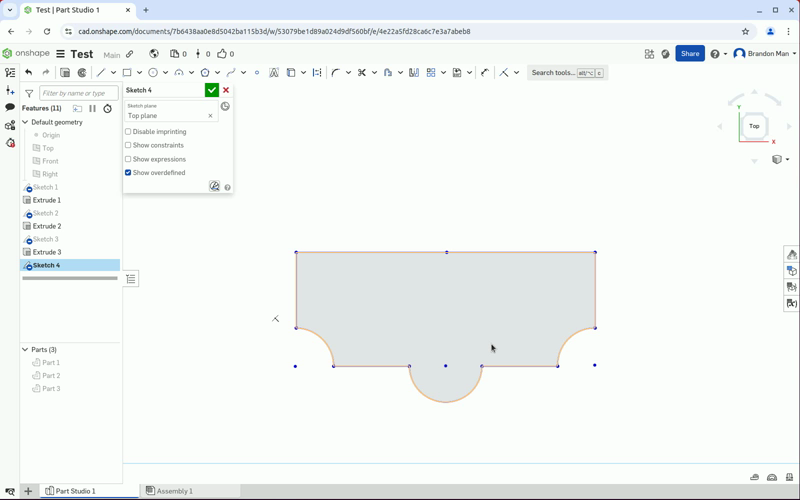
scroll(6)
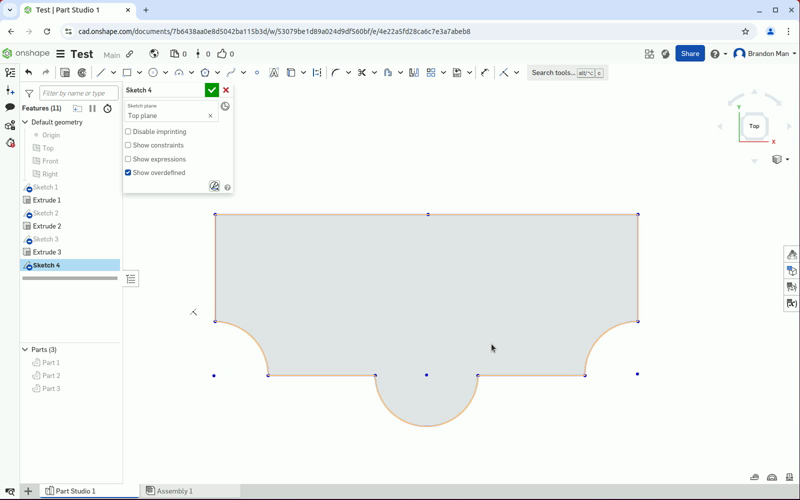
scroll(6)
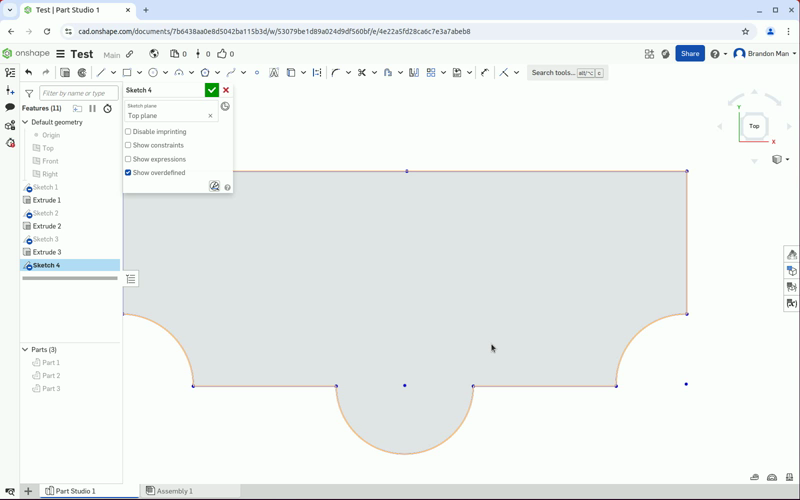
scroll(6)
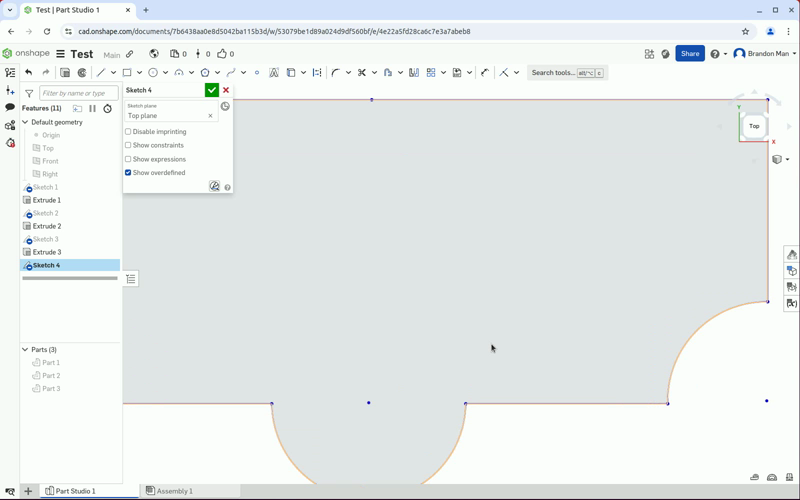
scroll(6)
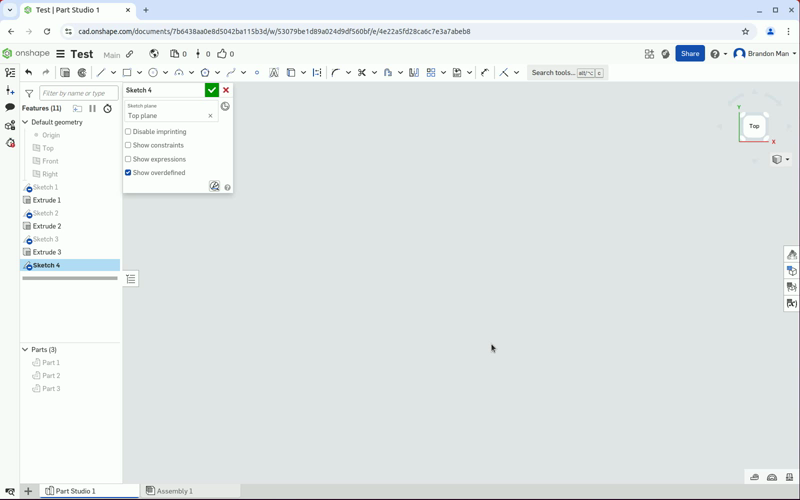
click(491, 343)
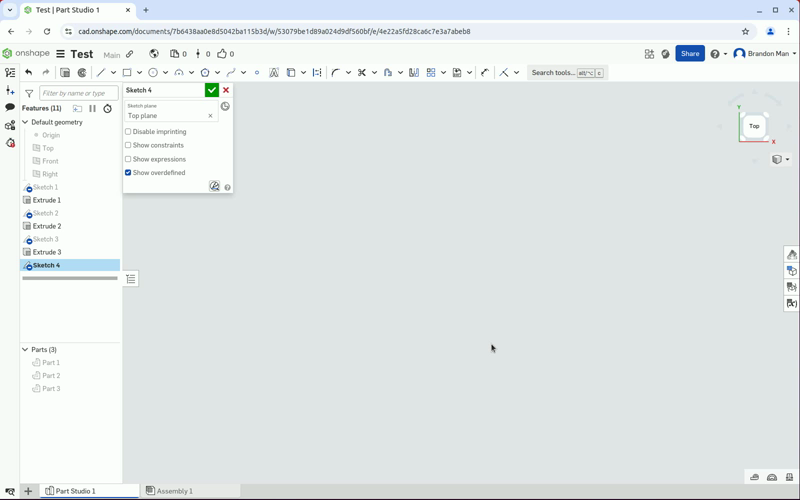
scroll(-6)
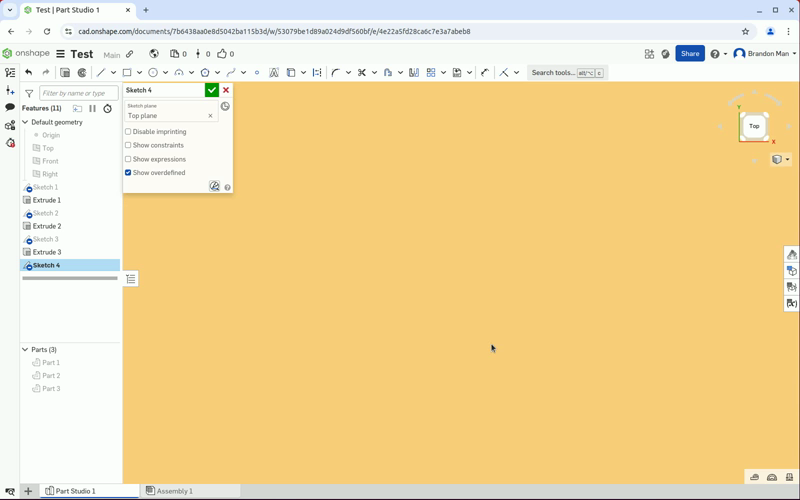
scroll(-6)
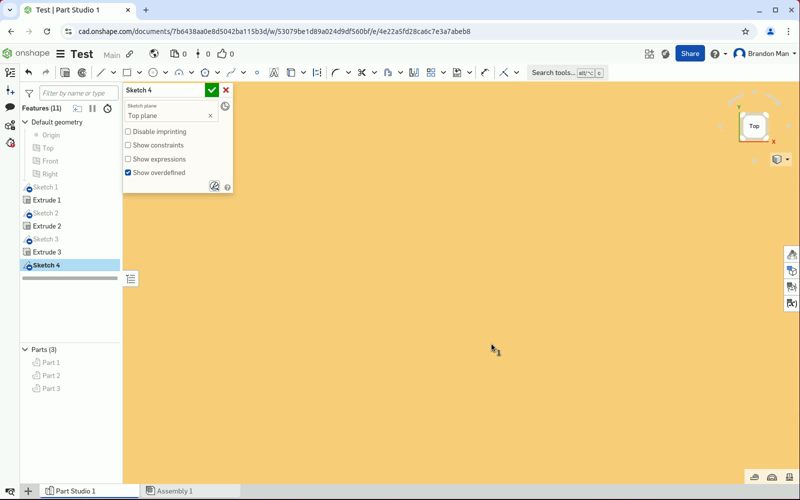
scroll(-6)
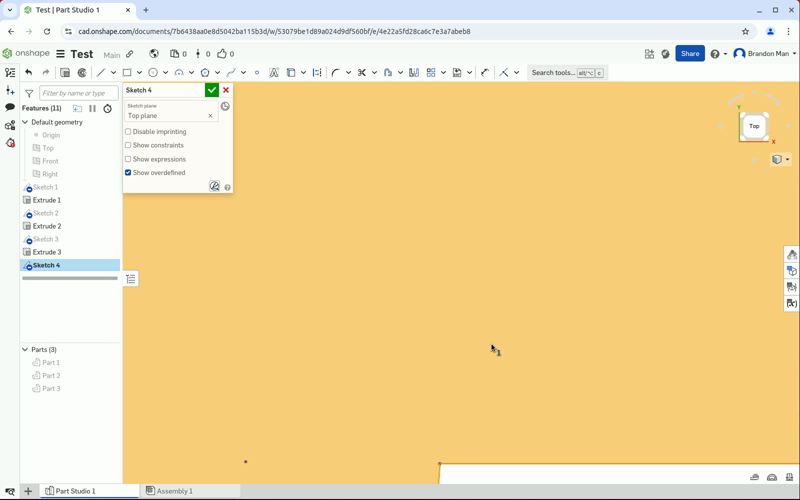
scroll(-6)
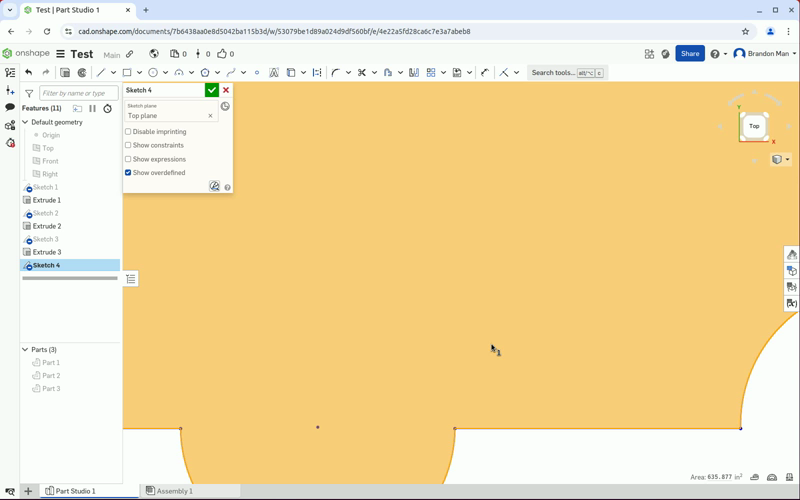
scroll(-6)
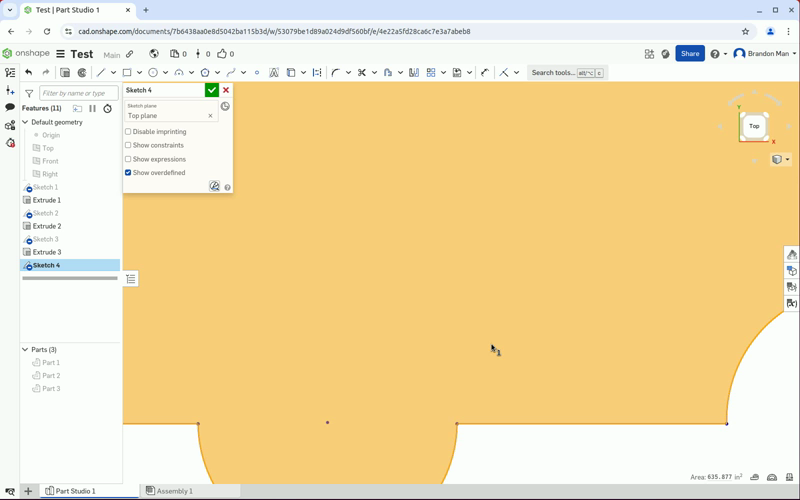
scroll(-6)
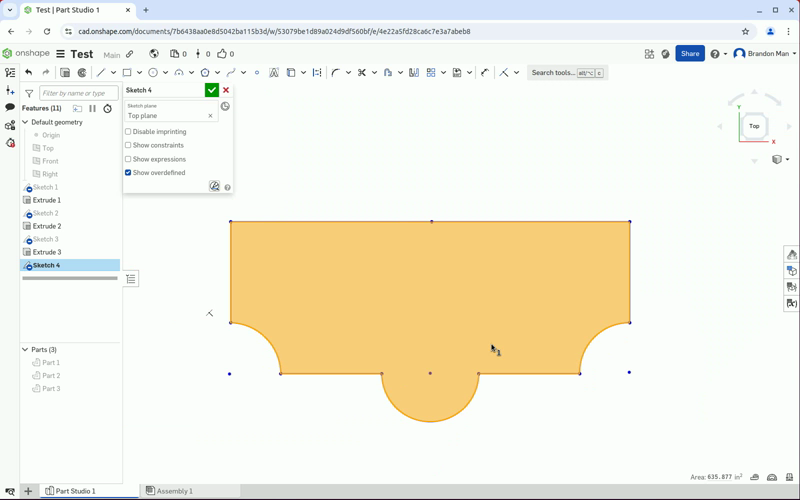
scroll(-6)
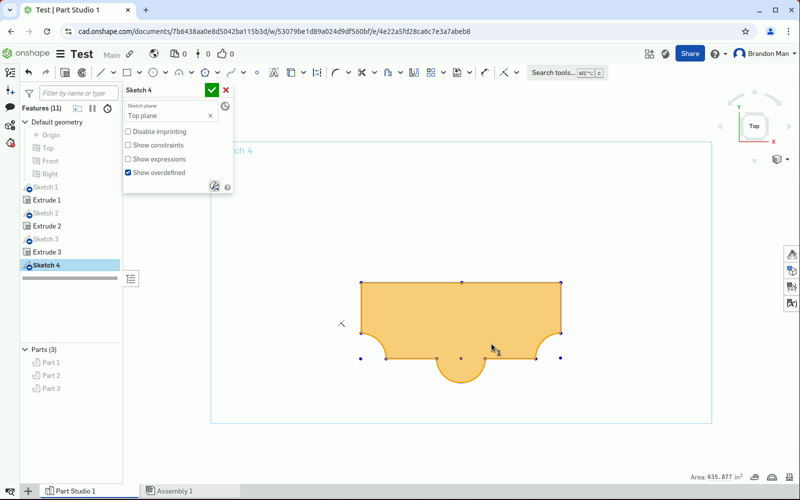
mouse_move(73, 352)
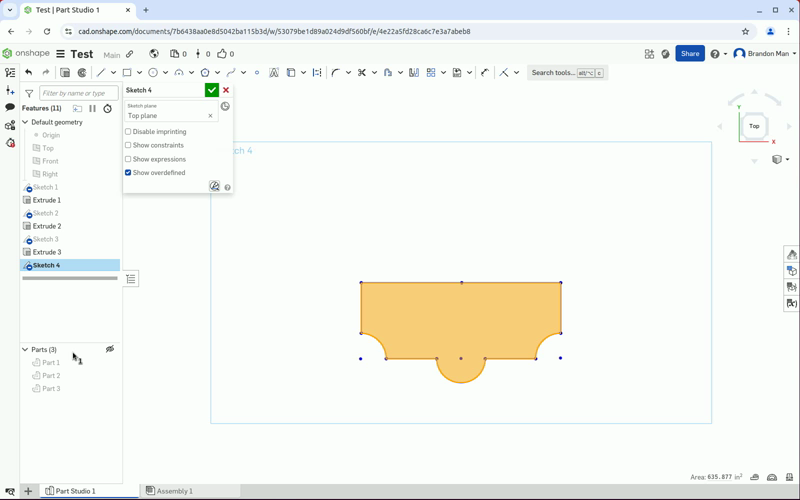
key(shift+y)
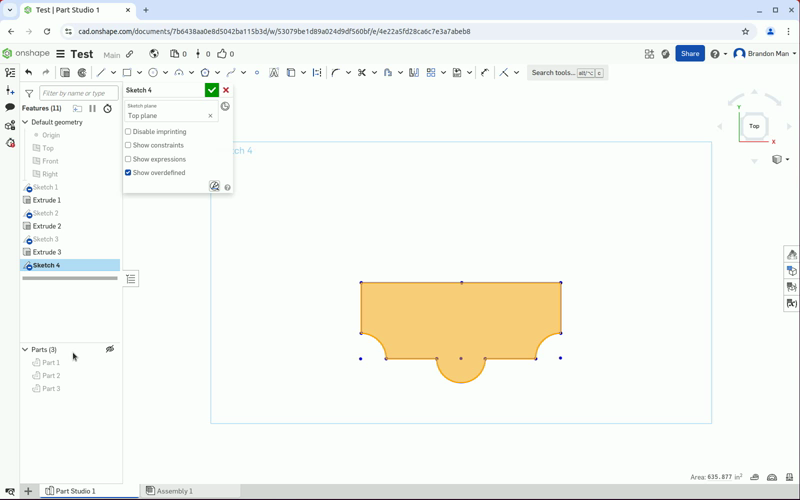
key(shift+e)
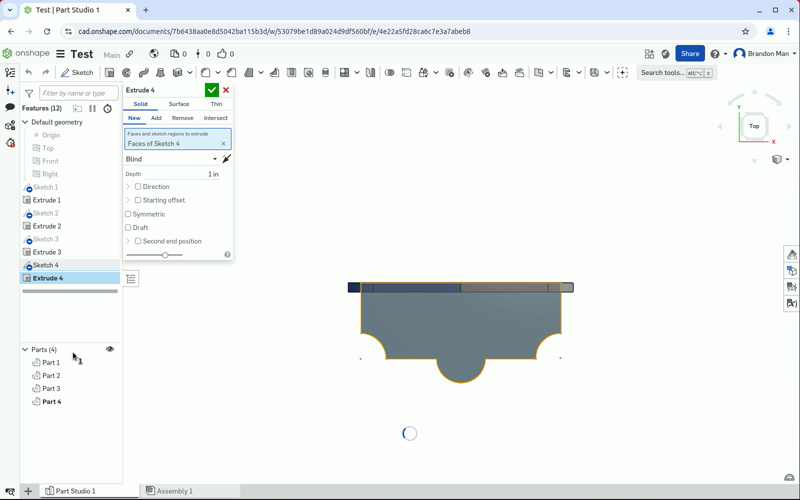
mouse_move(143, 106)
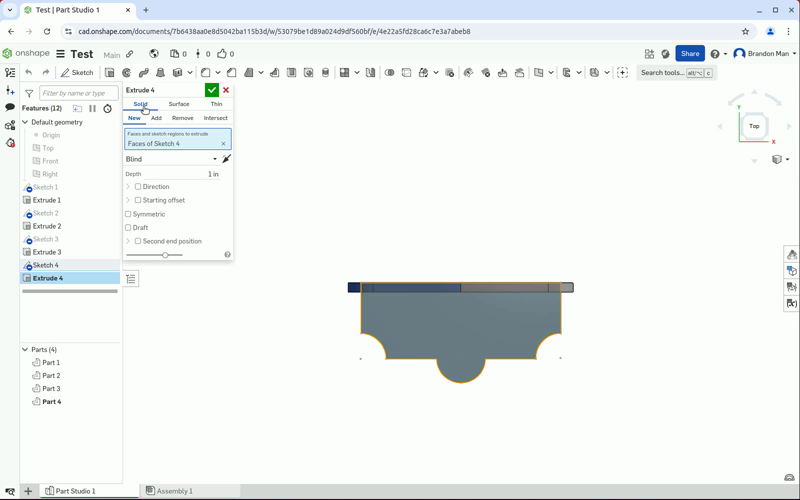
click(143, 106)
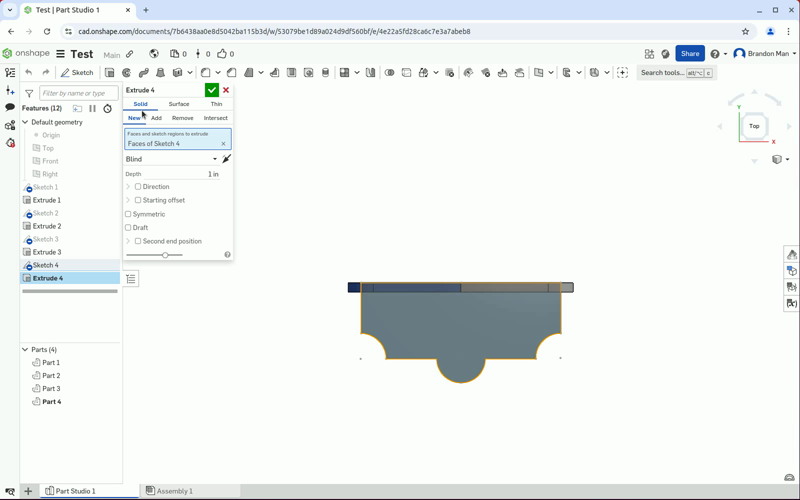
mouse_move(137, 120)
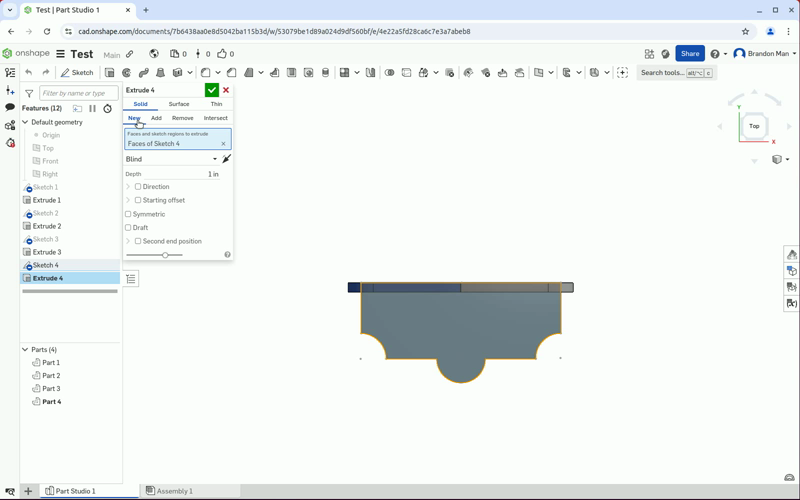
click(137, 120)
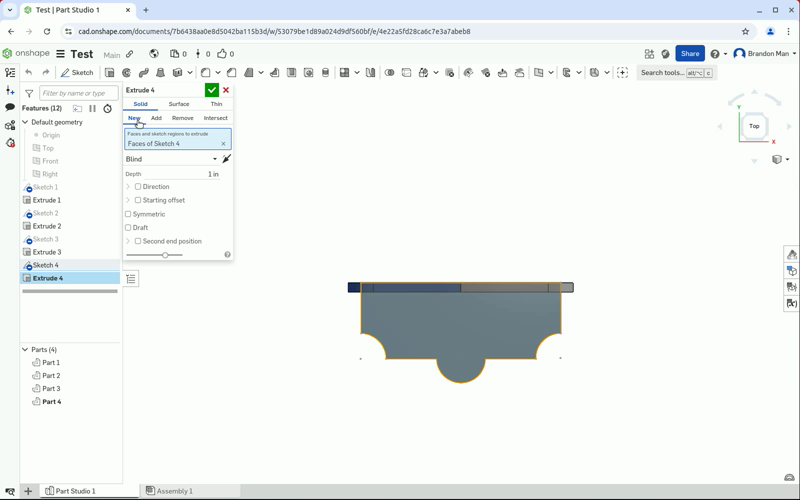
key(tab, 4)
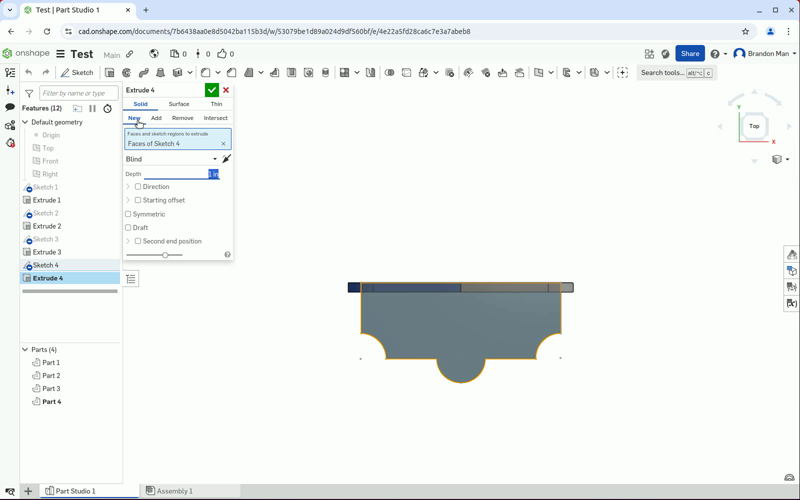
text(-11.554)
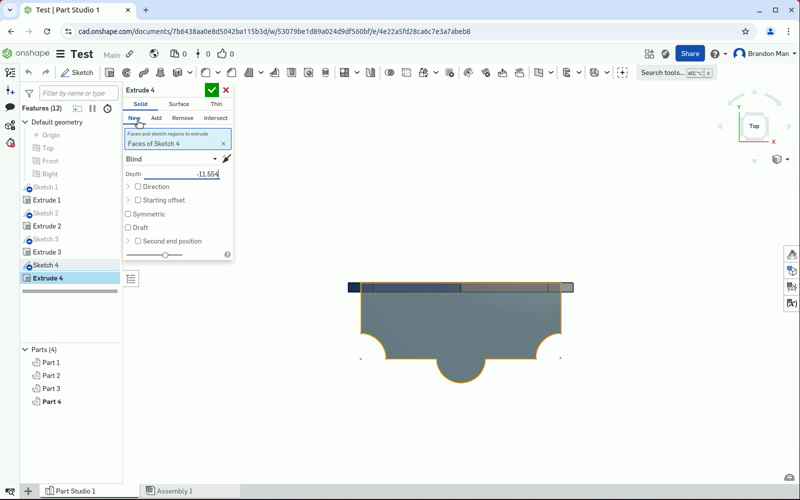
key(enter)
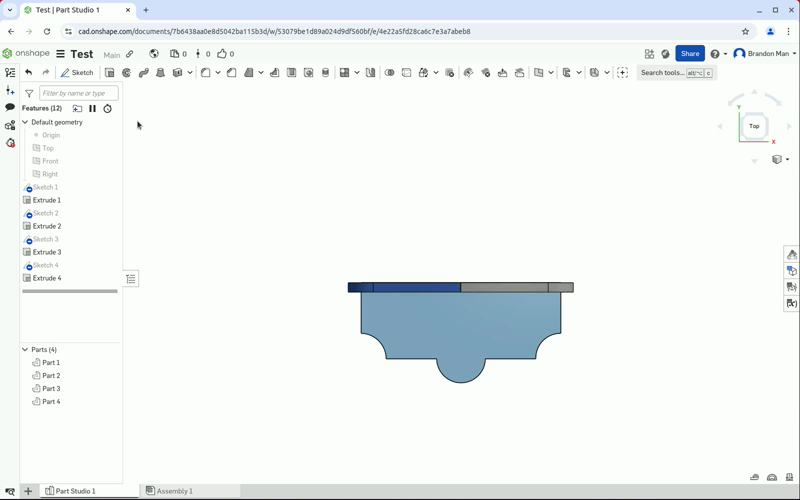
key(shift+h)
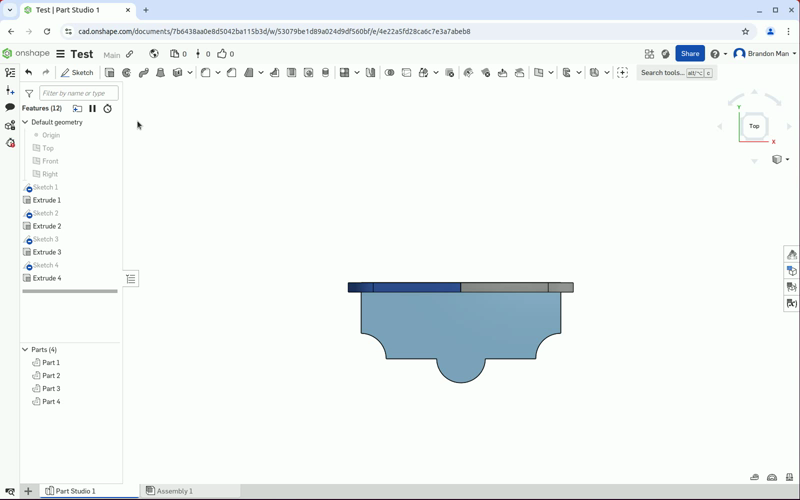
key(shift+h)
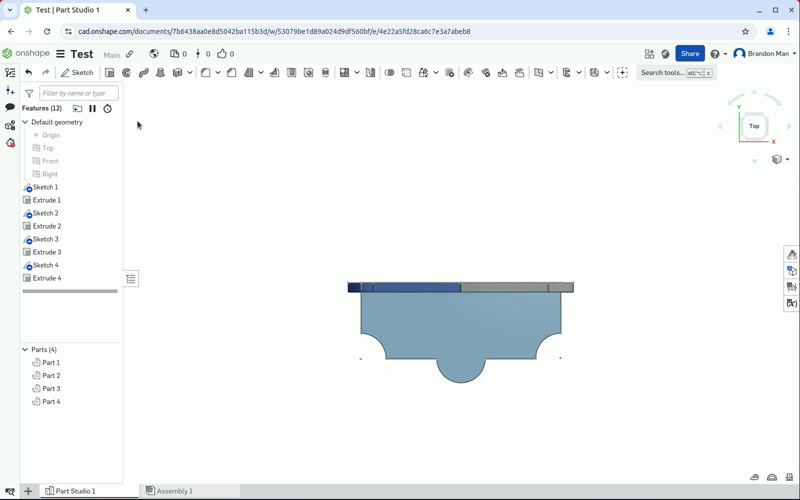
key(shift+7)
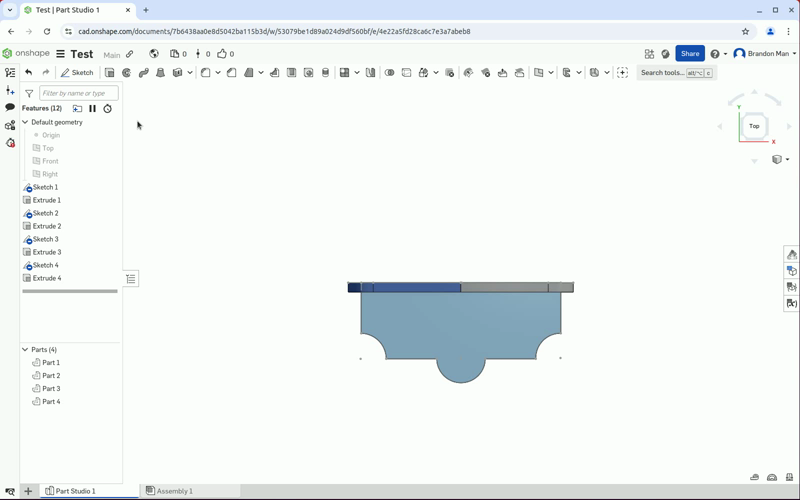
key(up, 3)
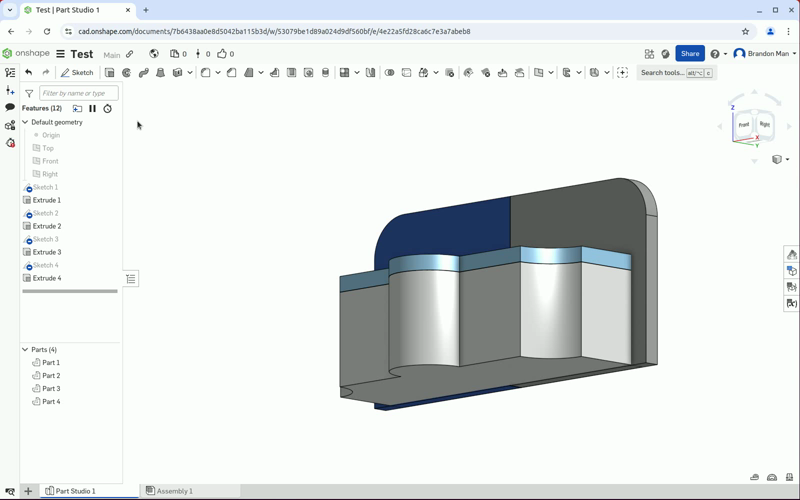
key(left, 3)
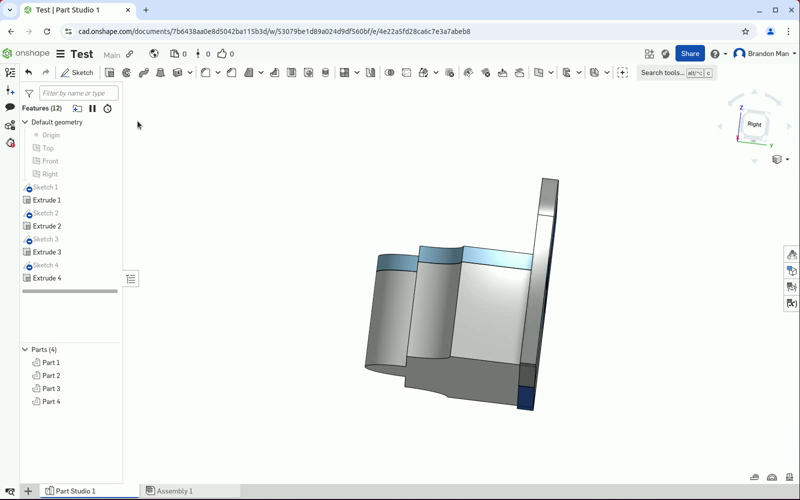
key(right, 3)
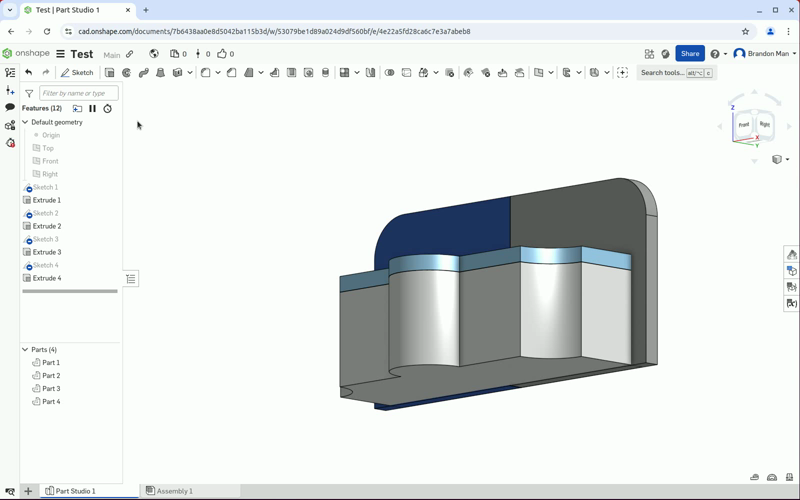
key(down, 3)
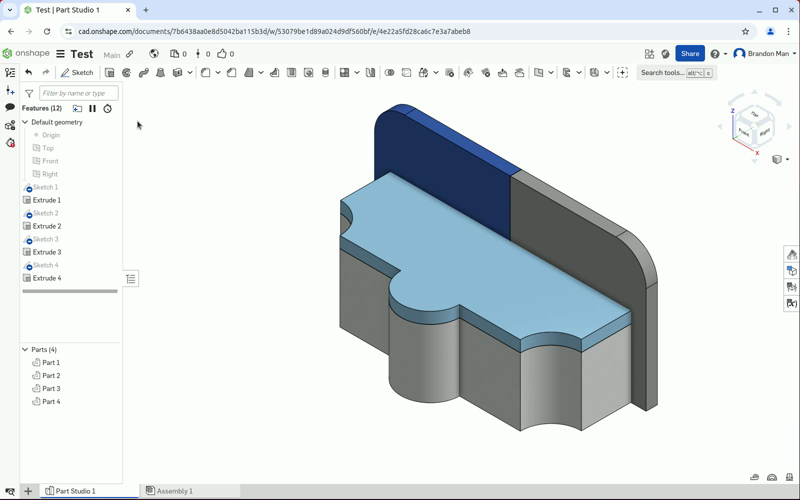
mouse_move(73, 189)
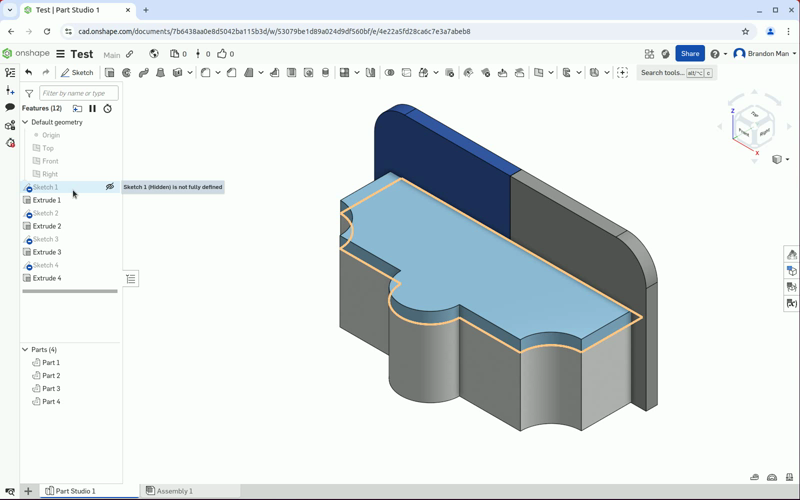
click(73, 189)